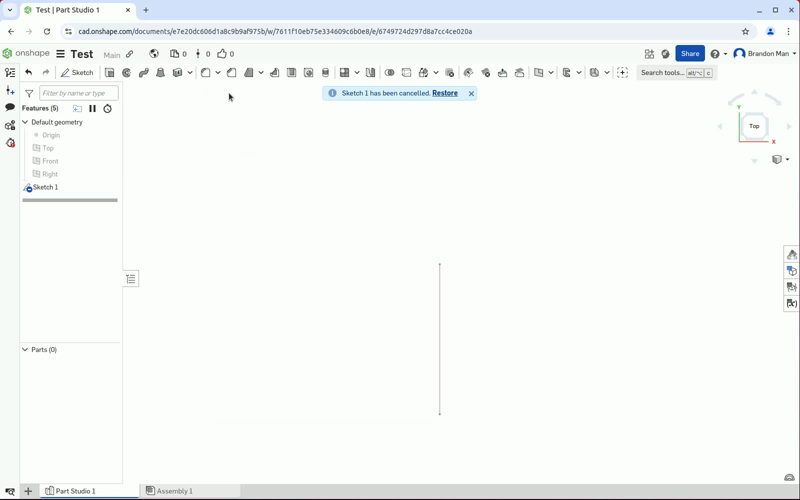
key(shift+h)
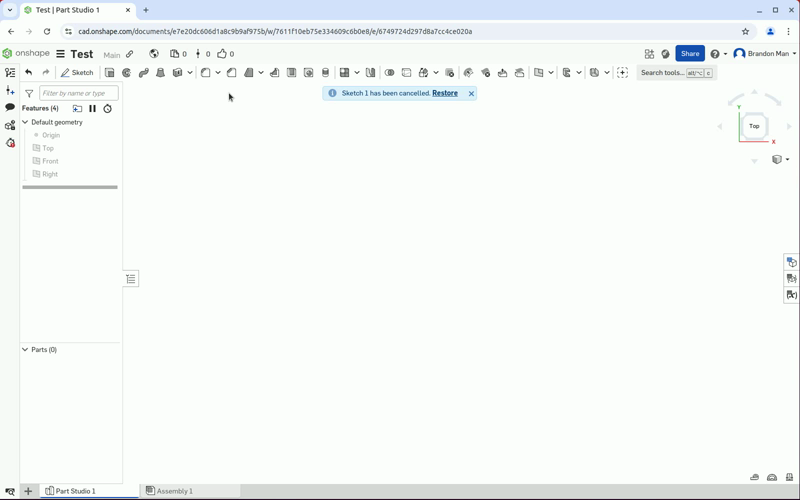
mouse_move(73, 352)
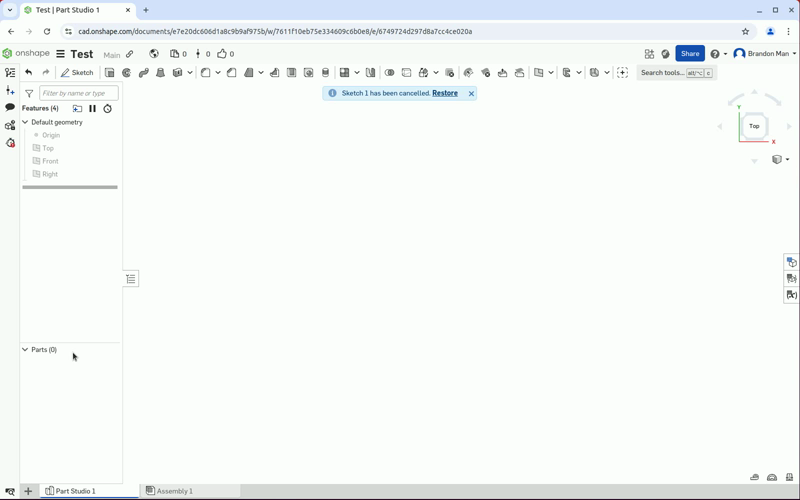
key(y)
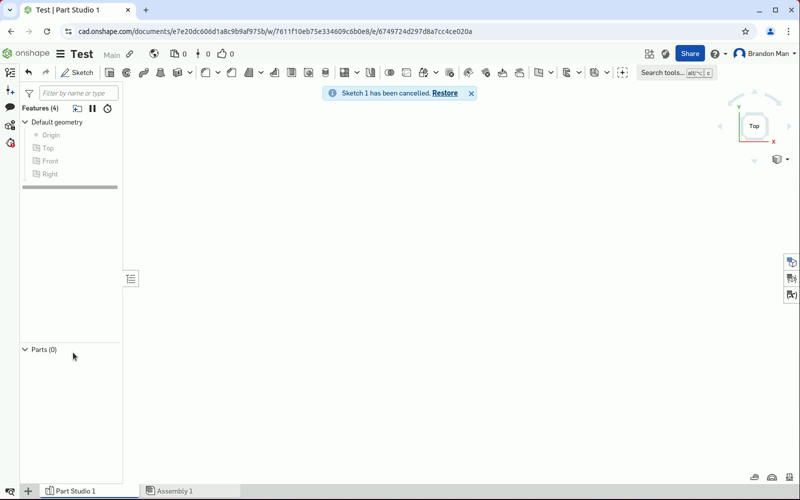
key(shift+p)
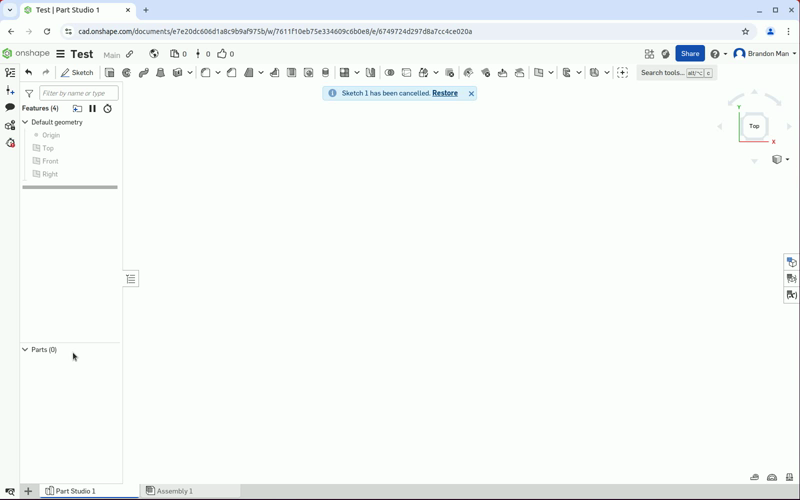
key(space)
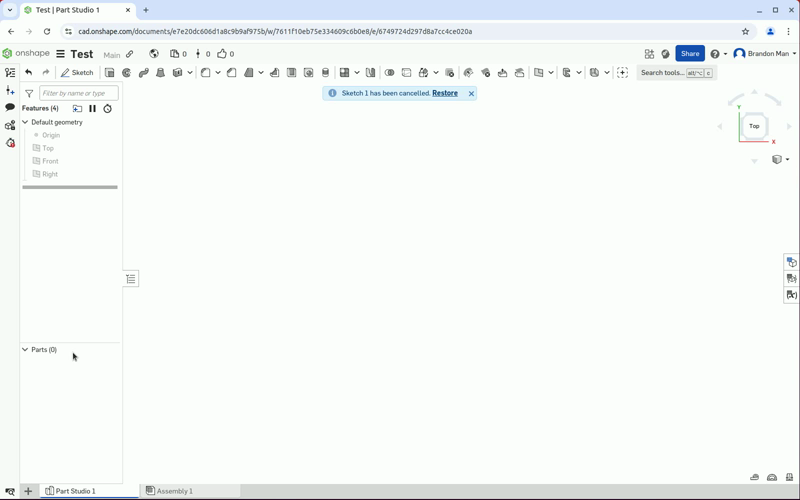
key_down(shift)
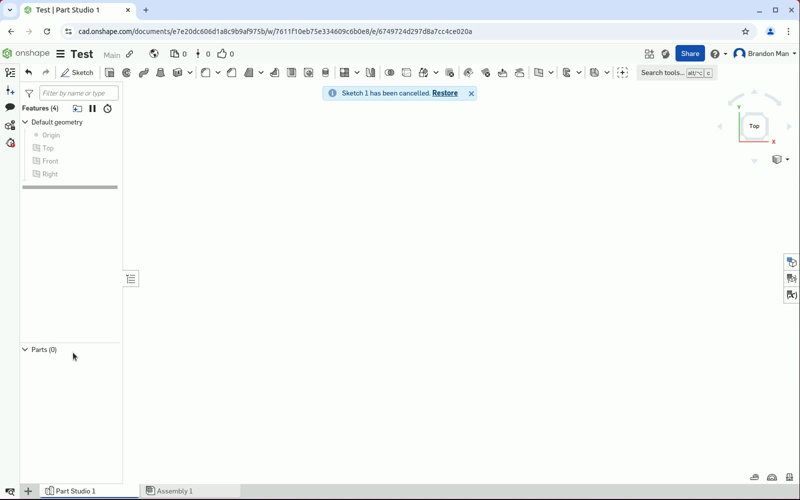
key(up)
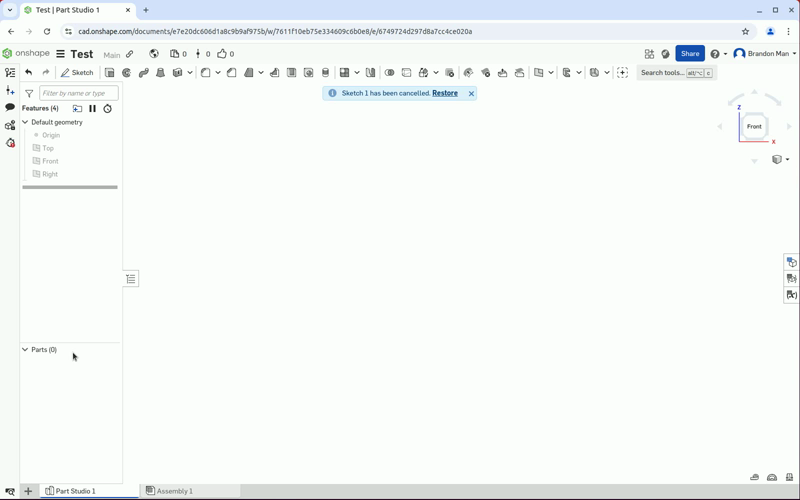
key_up(shift)
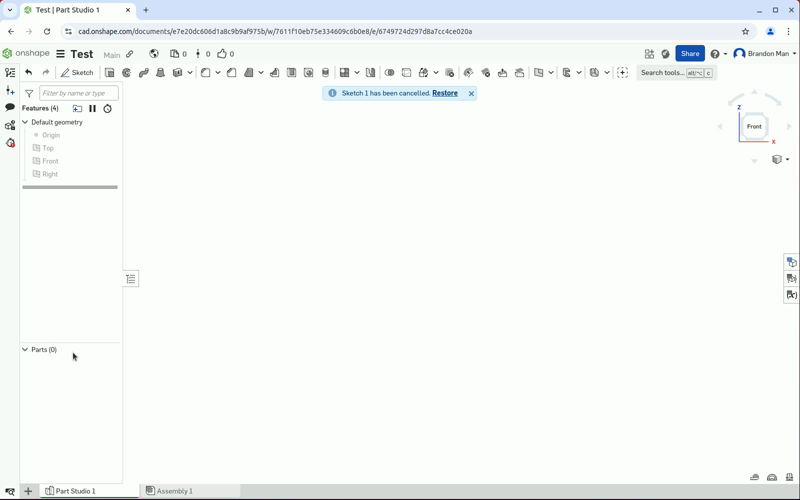
mouse_move(73, 352)
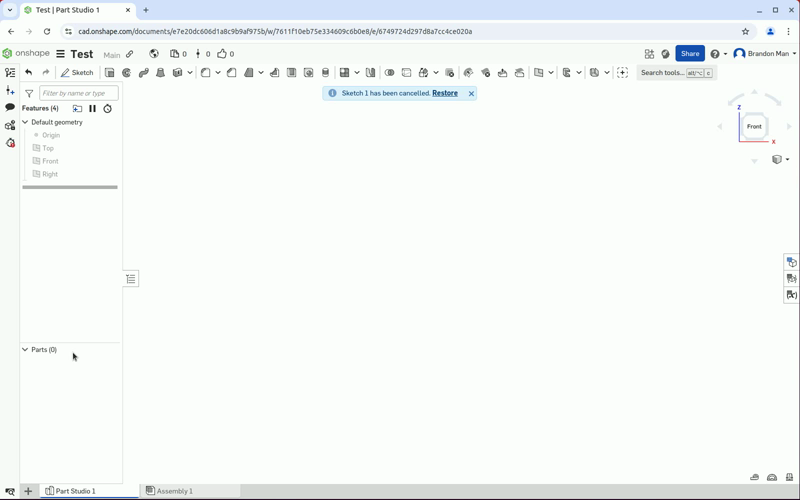
key(shift+y)
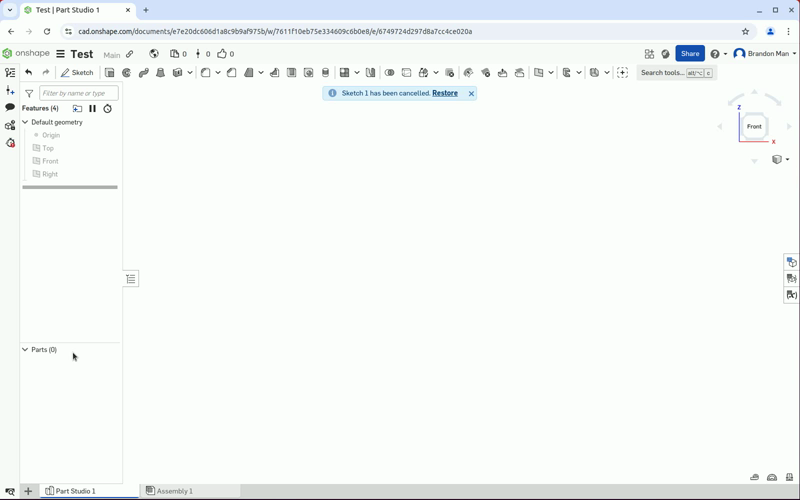
key(shift+s)
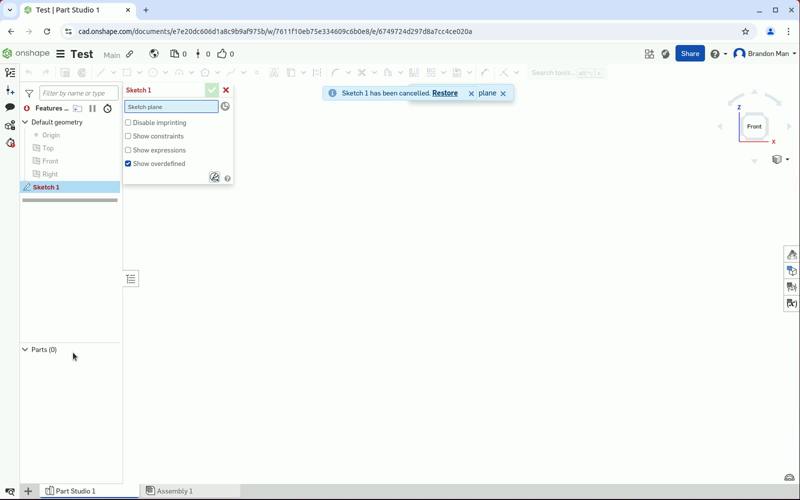
mouse_move(73, 163)
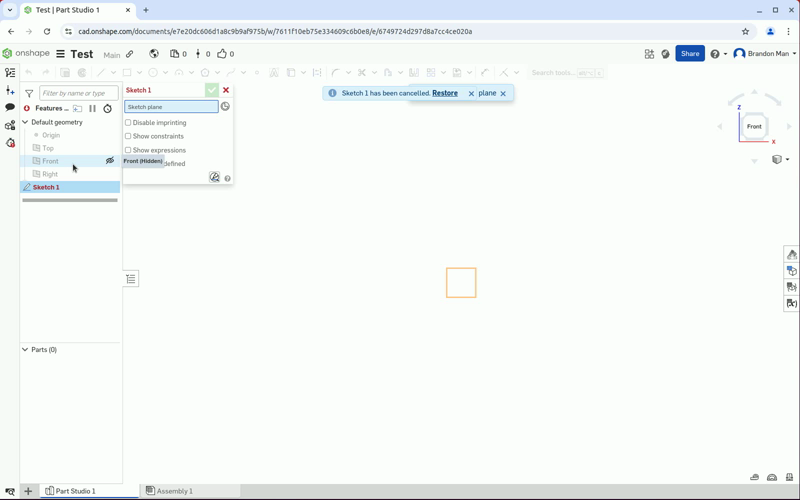
click(73, 163)
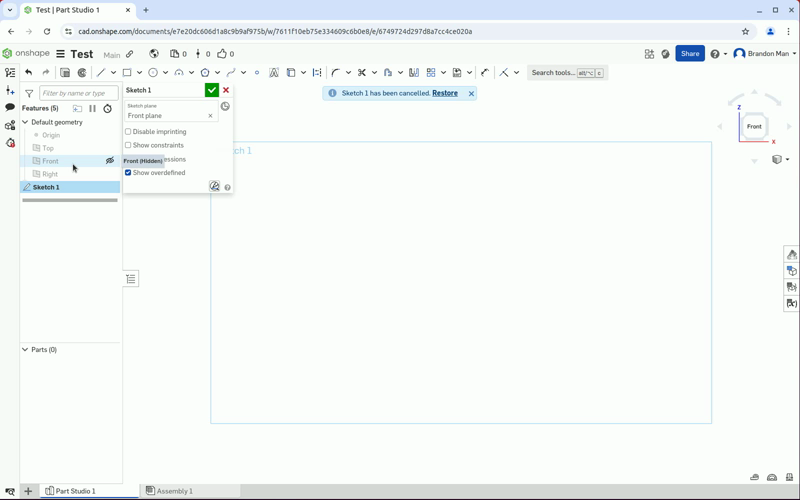
mouse_move(73, 352)
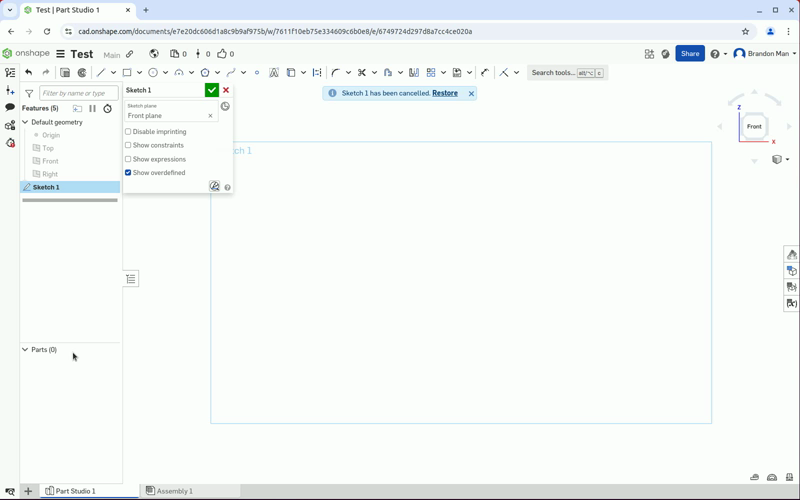
key(y)
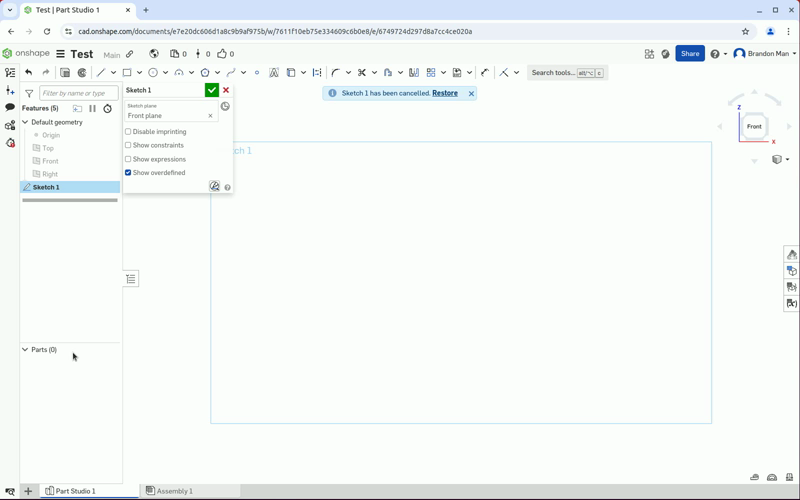
key(a)
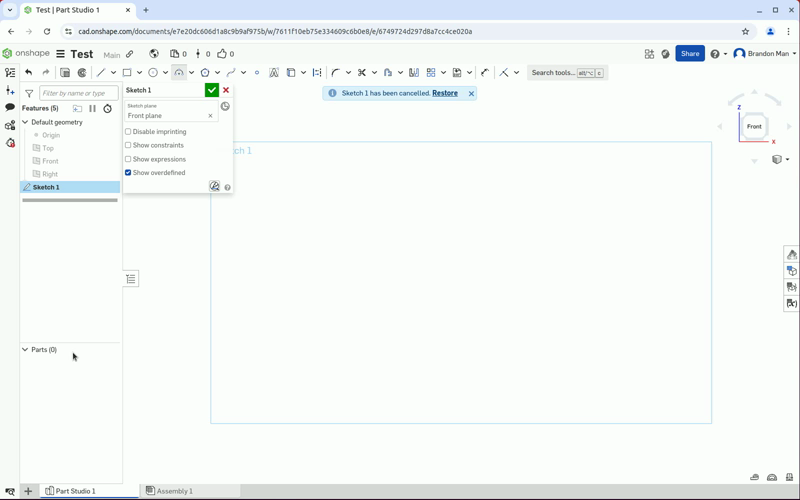
key_down(shift)
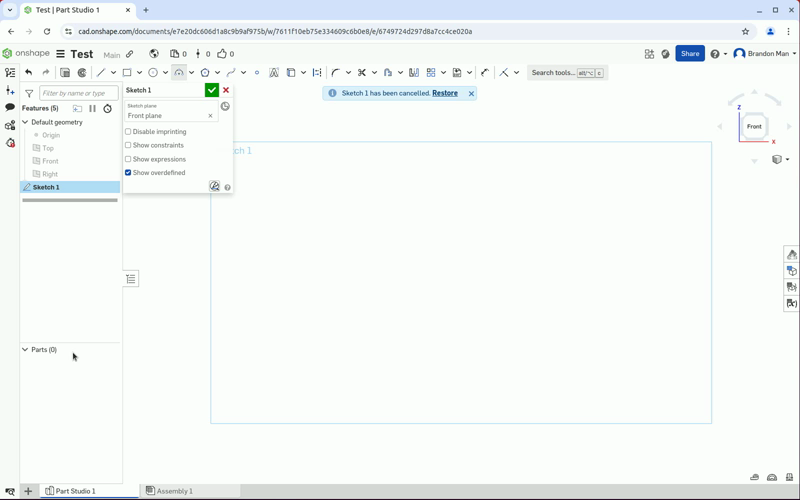
mouse_move(348, 297)
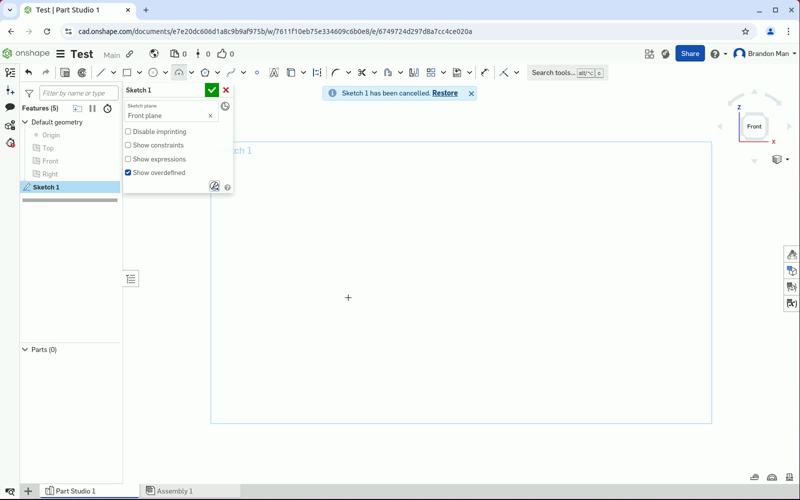
click(348, 297)
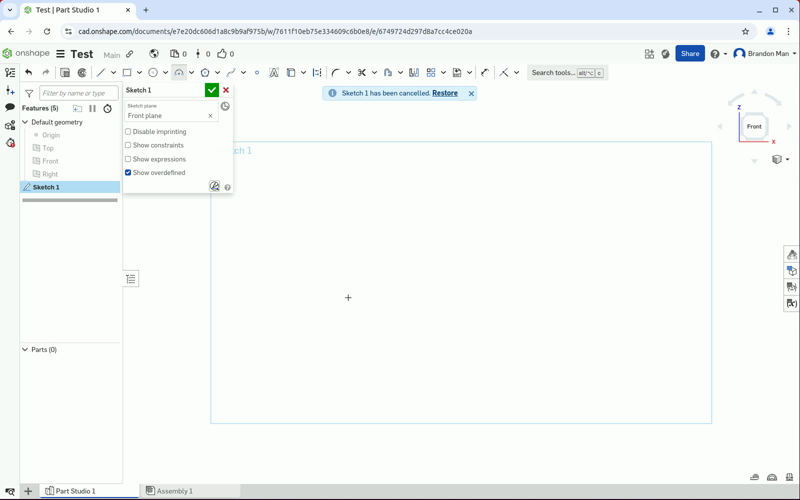
key_up(shift)
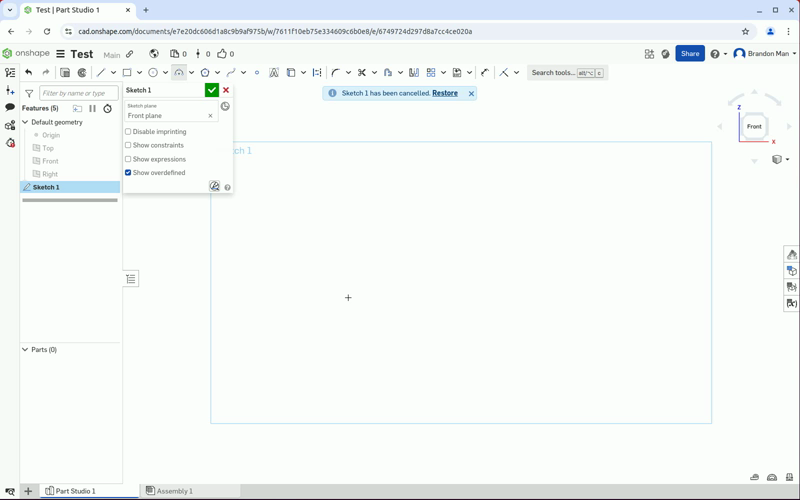
key_down(shift)
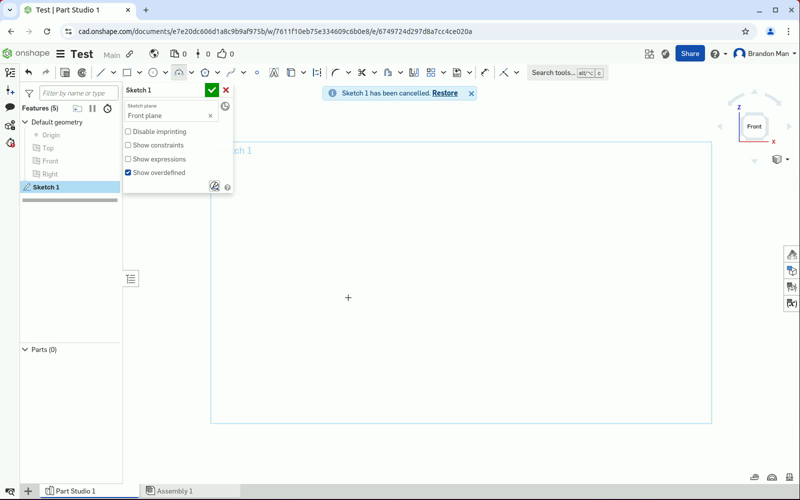
mouse_move(416, 295)
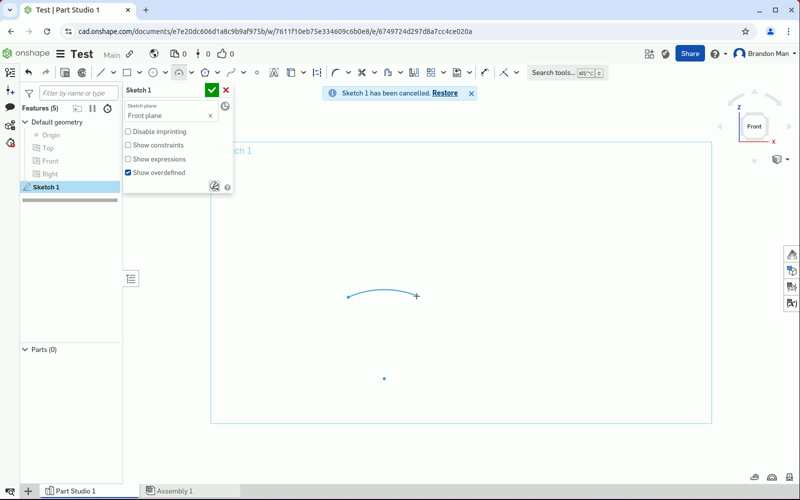
click(416, 295)
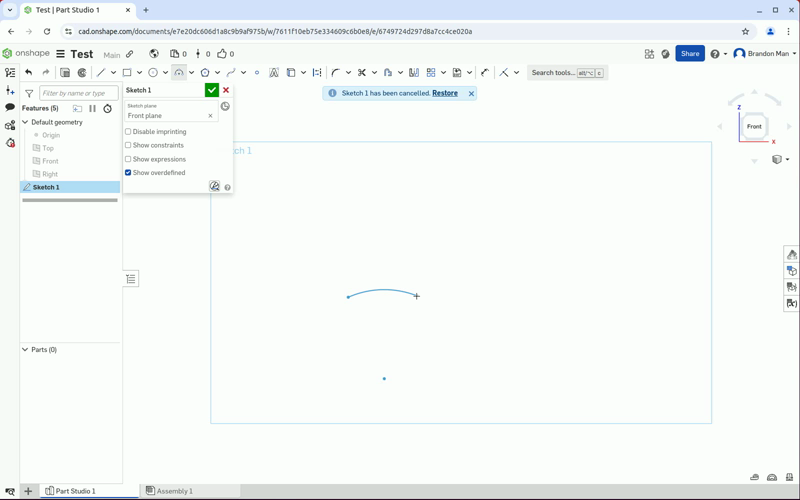
mouse_move(382, 288)
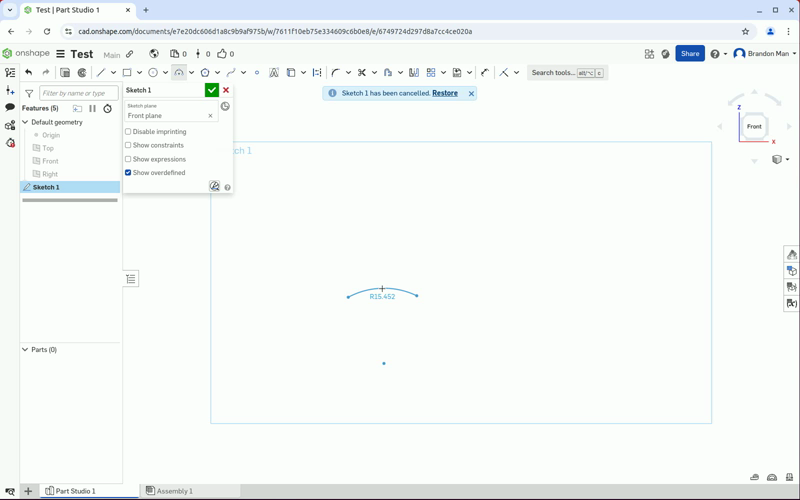
click(382, 288)
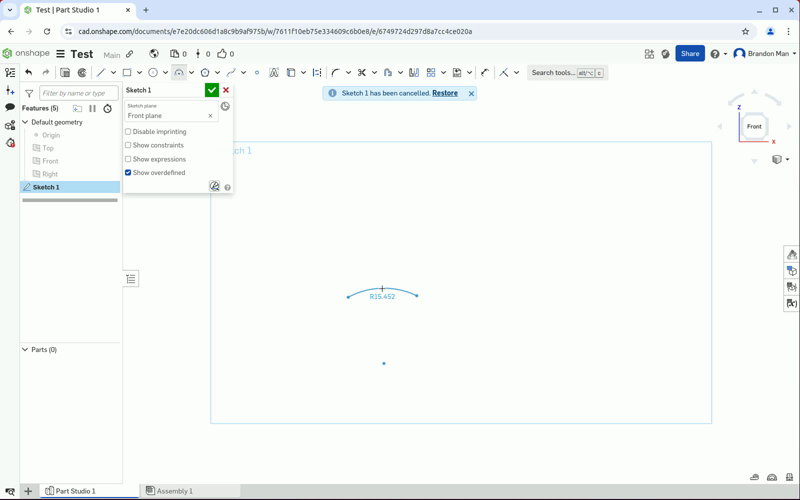
key_up(shift)
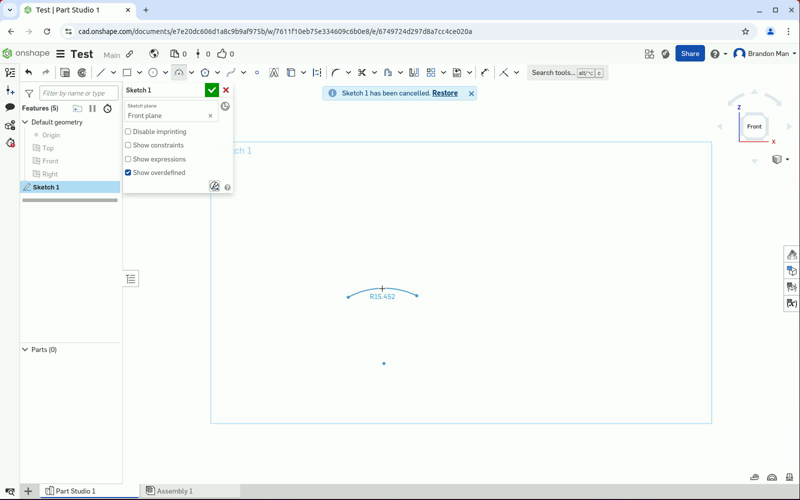
mouse_move(416, 295)
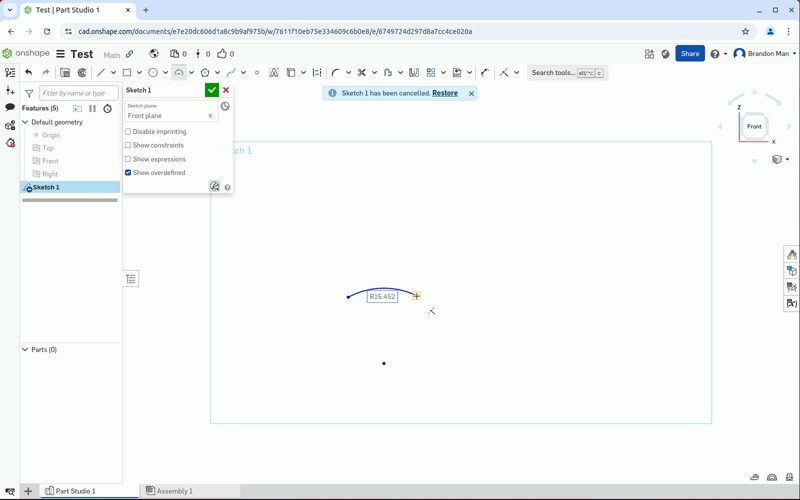
click(416, 295)
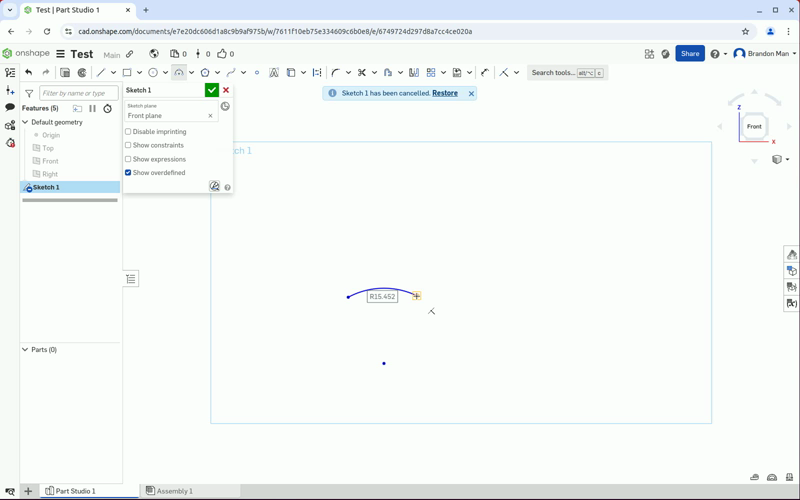
key_down(shift)
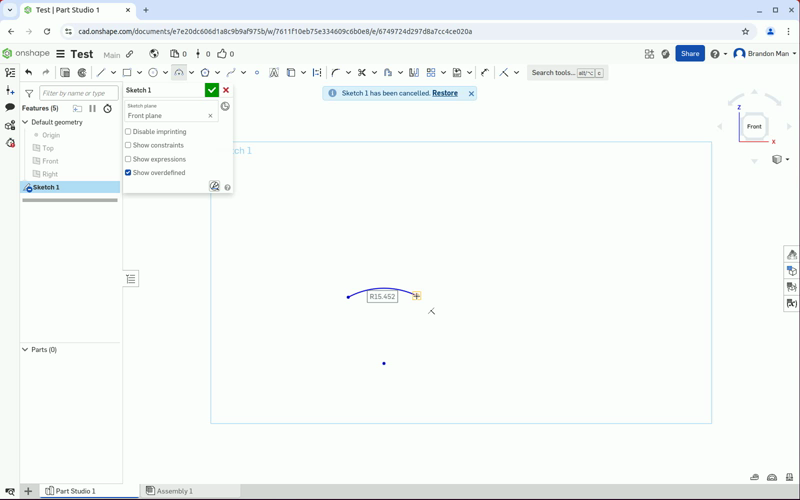
mouse_move(418, 299)
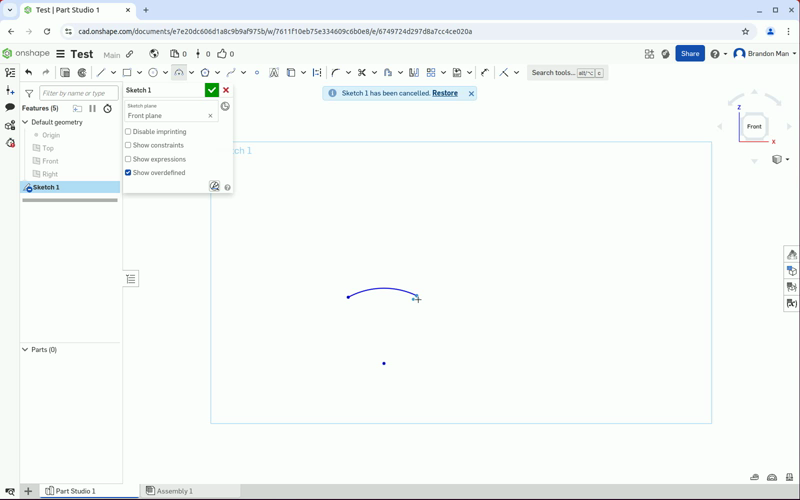
scroll(6)
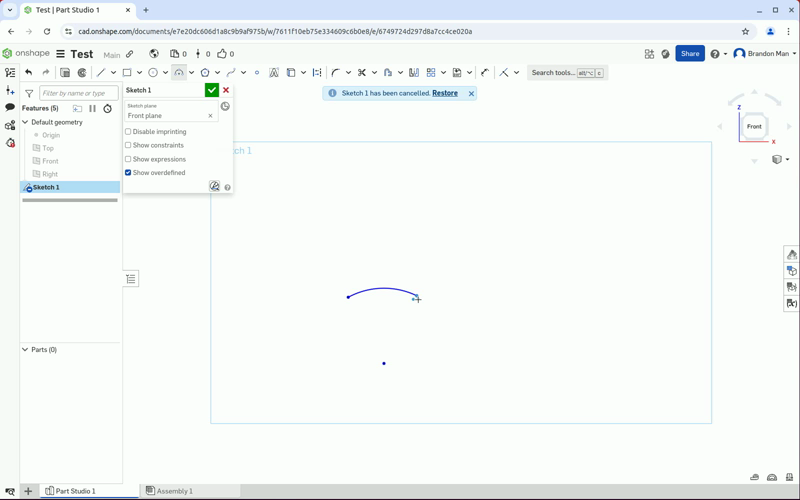
scroll(6)
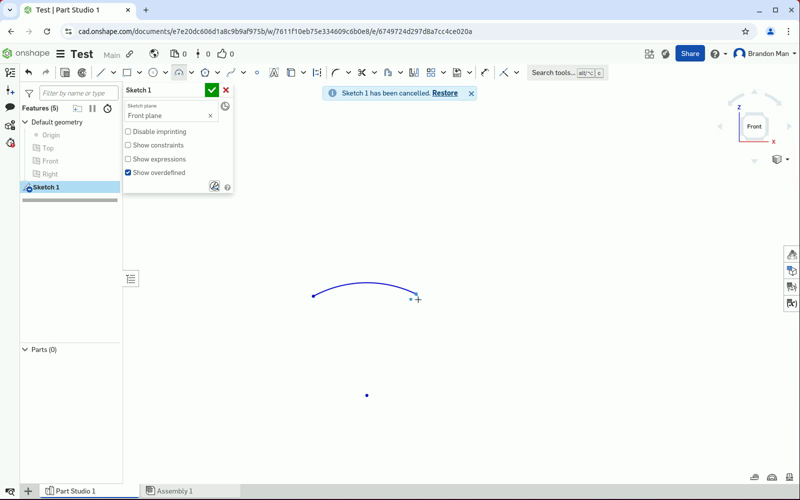
scroll(6)
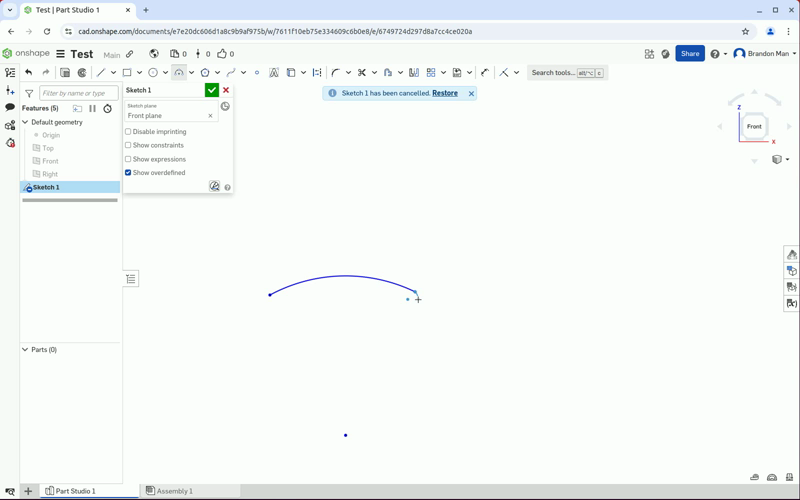
scroll(6)
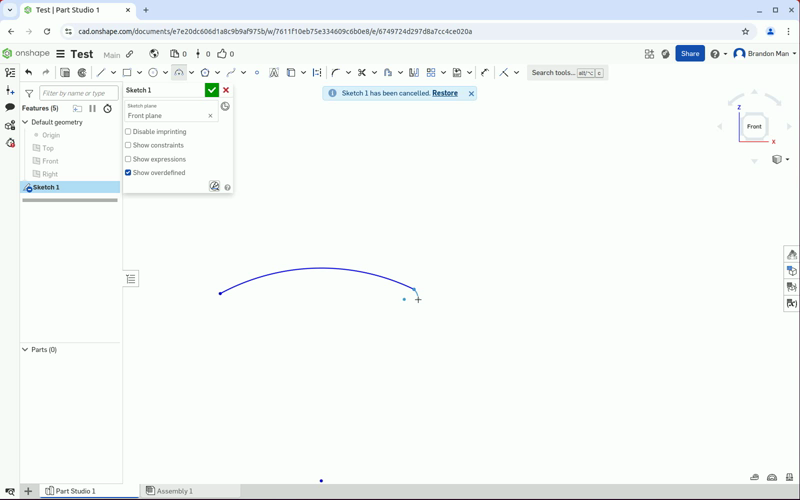
scroll(6)
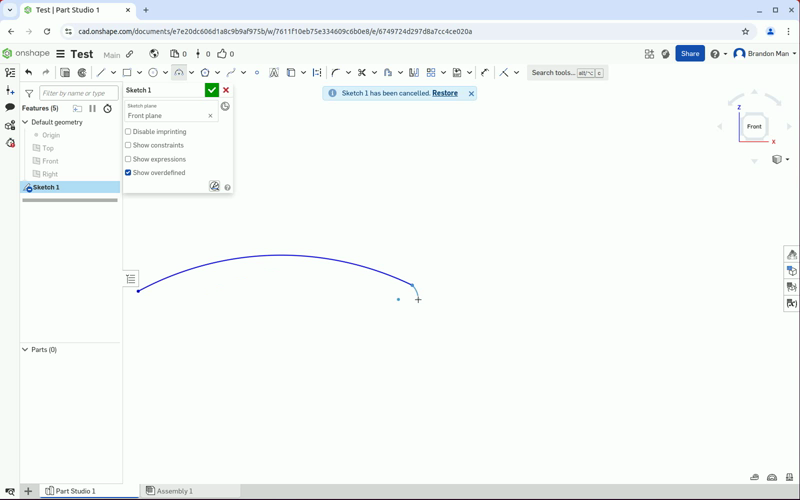
scroll(6)
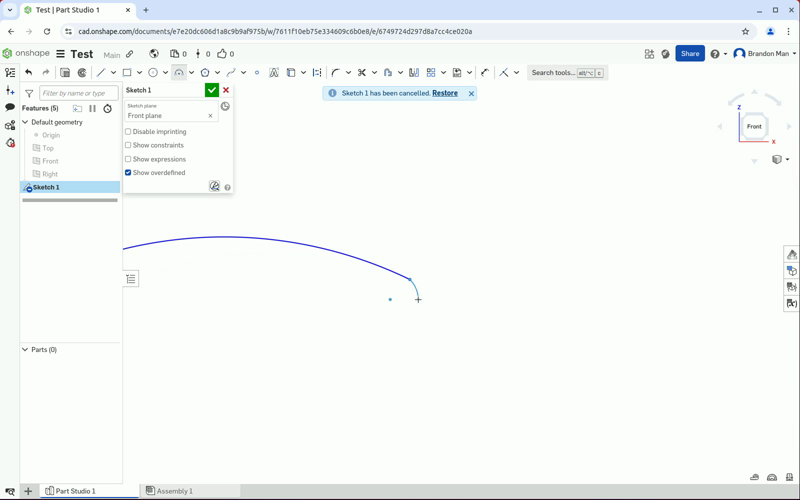
scroll(6)
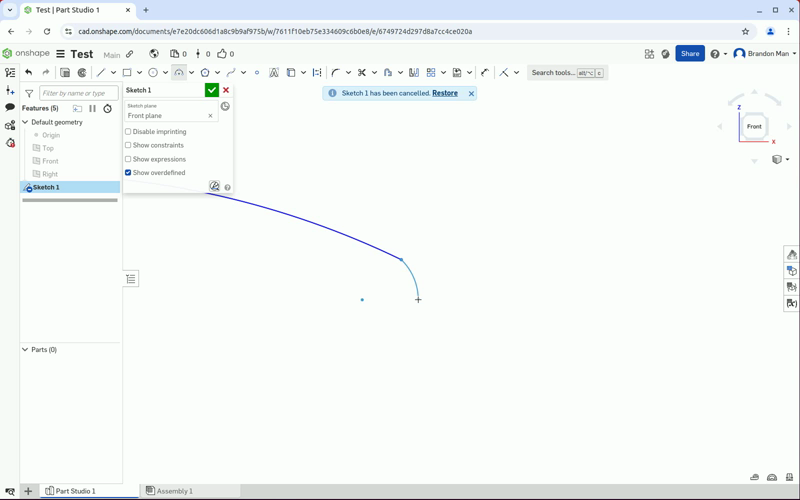
click(418, 299)
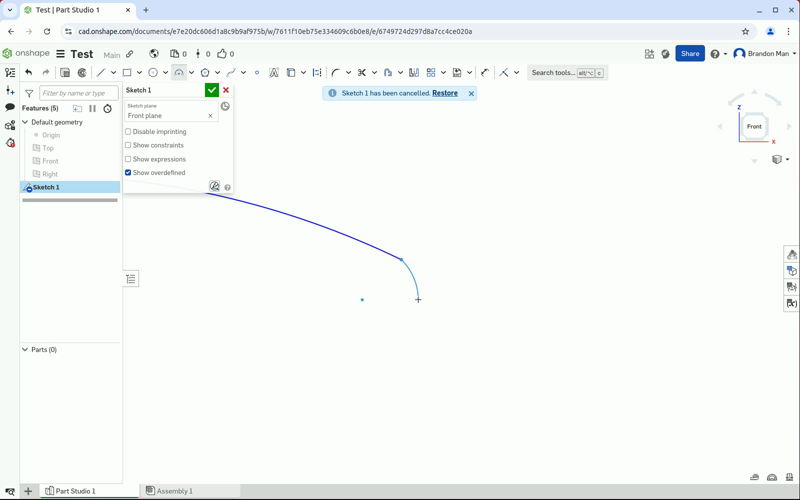
scroll(-6)
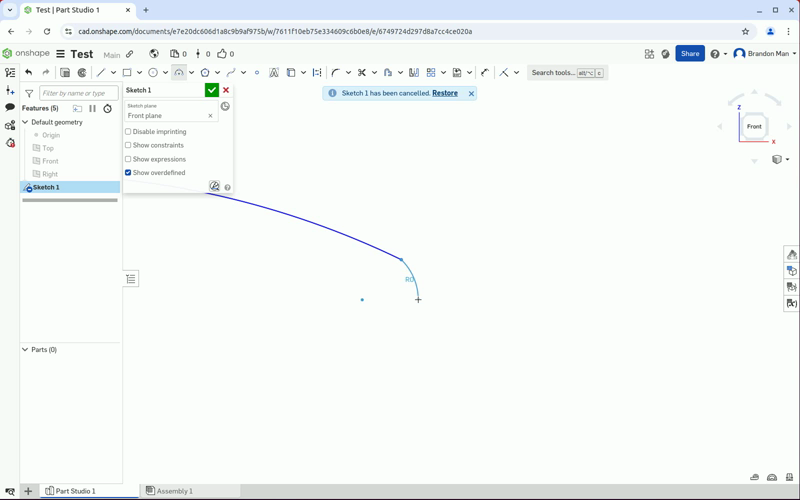
scroll(-6)
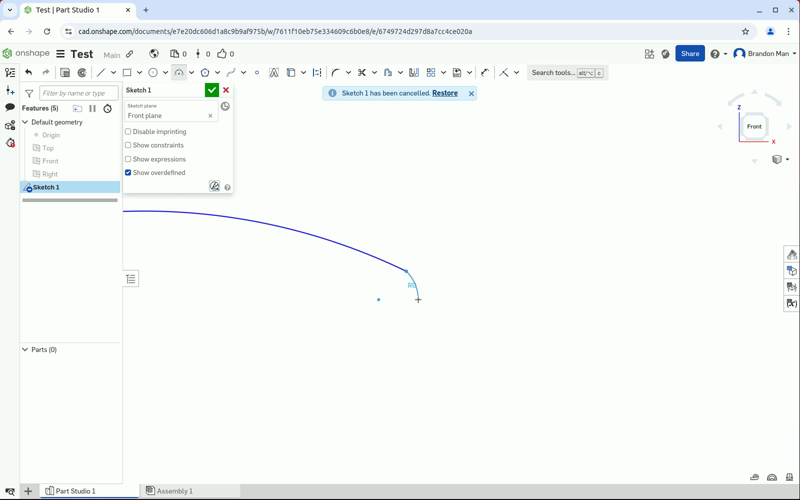
scroll(-6)
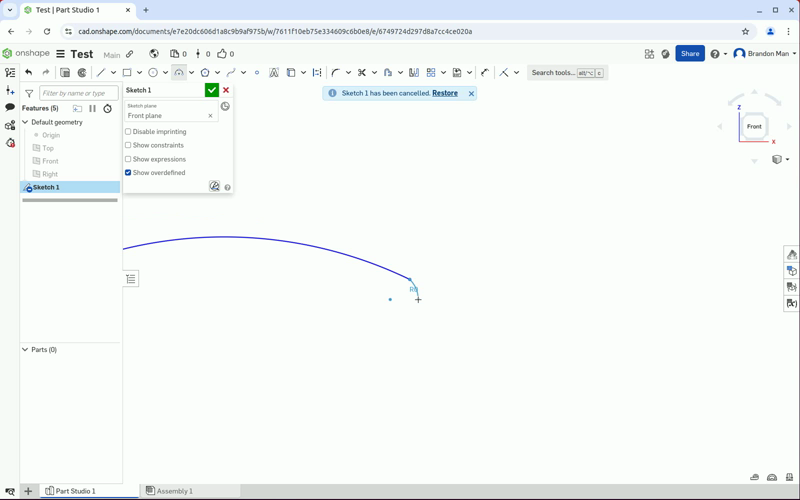
scroll(-6)
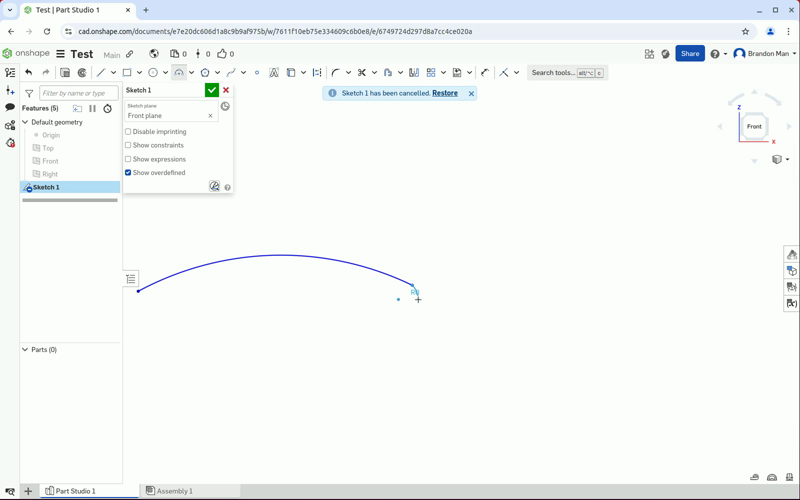
scroll(-6)
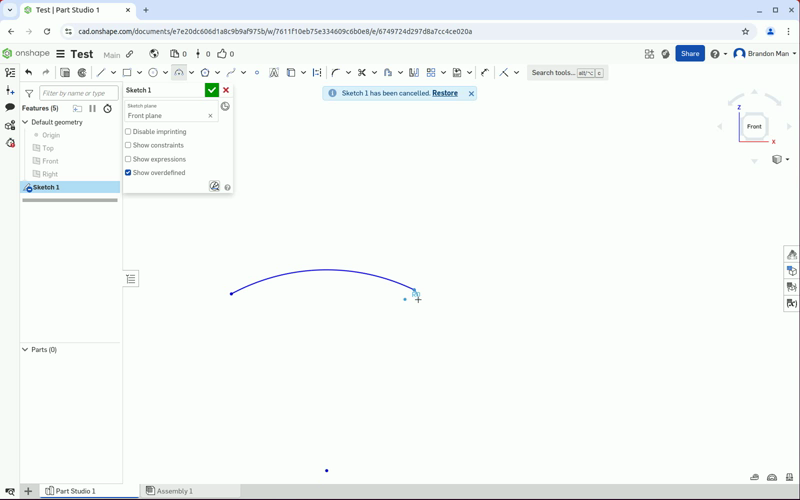
scroll(-6)
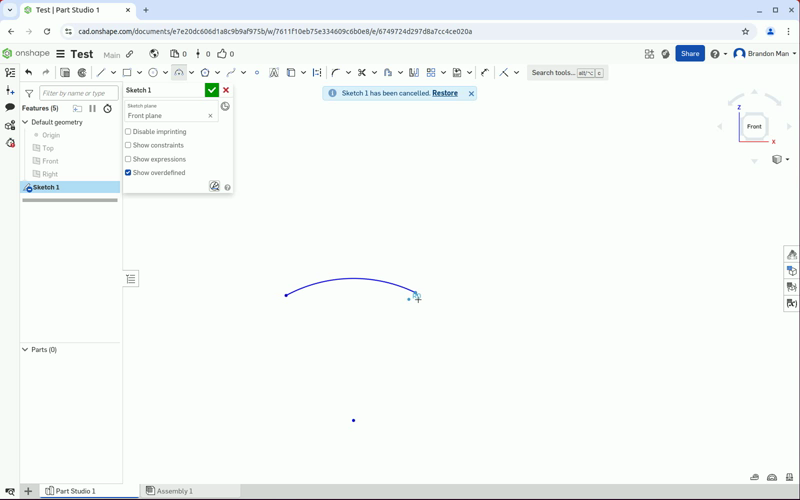
scroll(-6)
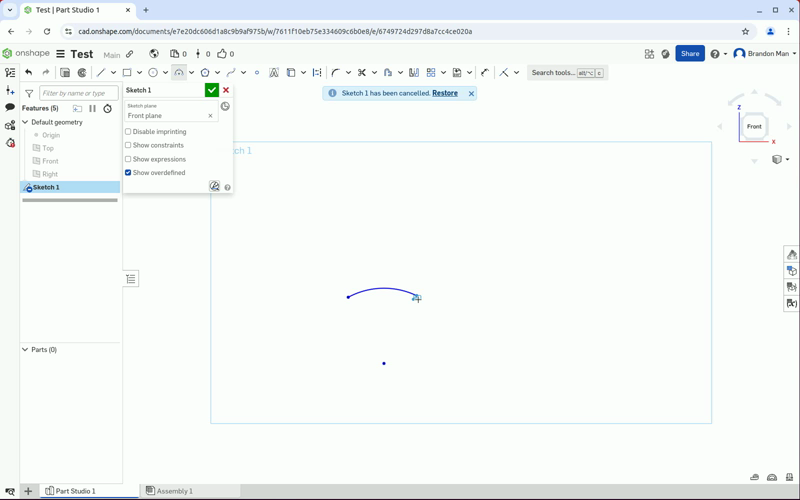
mouse_move(418, 297)
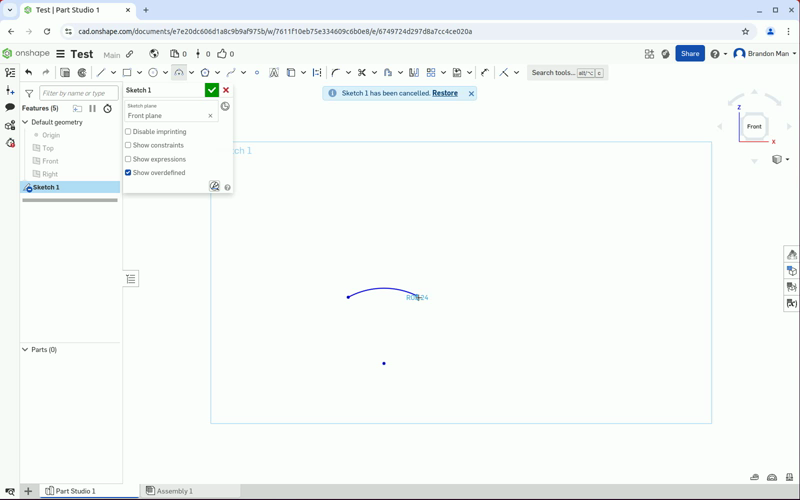
scroll(6)
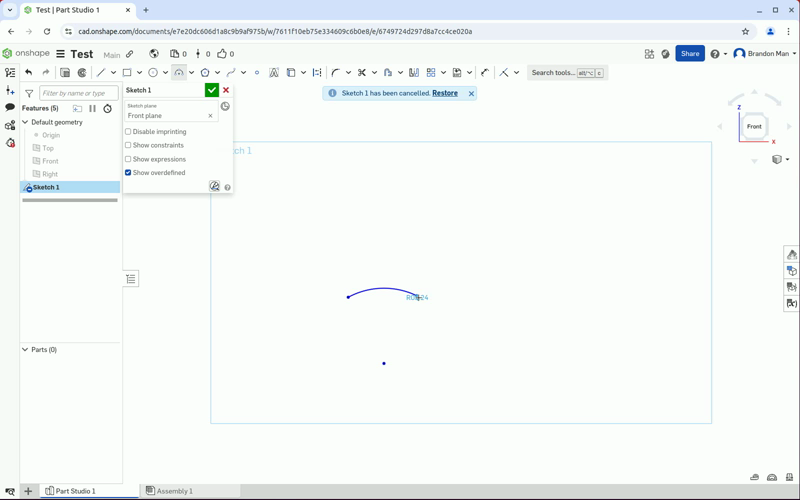
scroll(6)
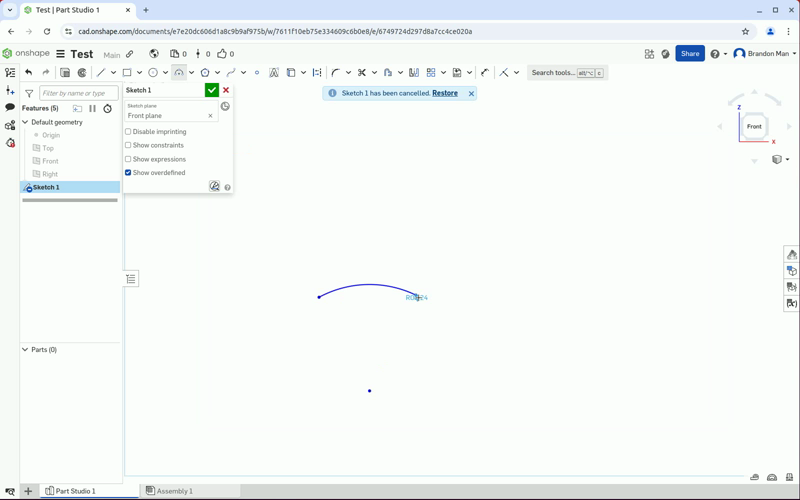
scroll(6)
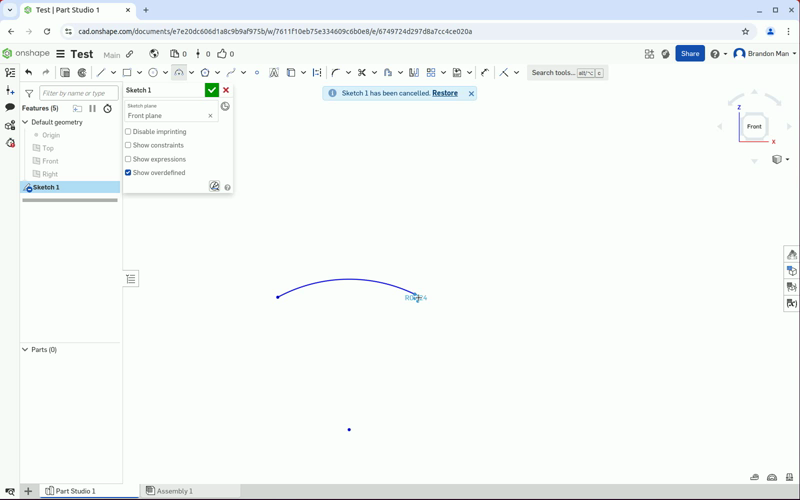
scroll(6)
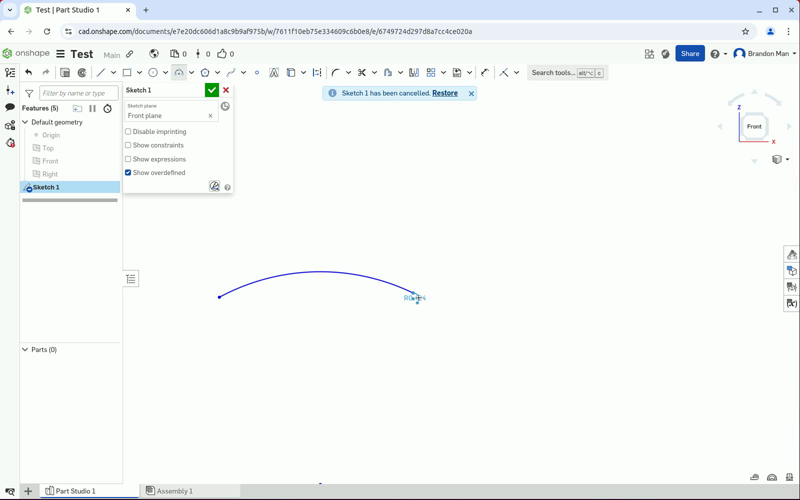
scroll(6)
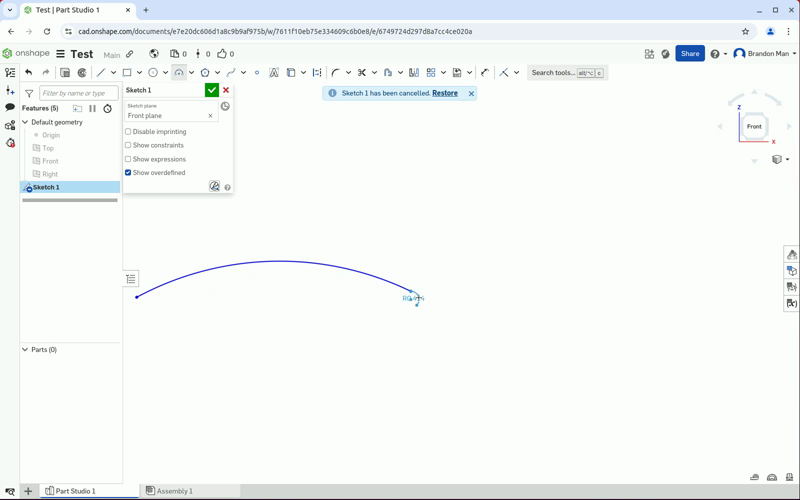
scroll(6)
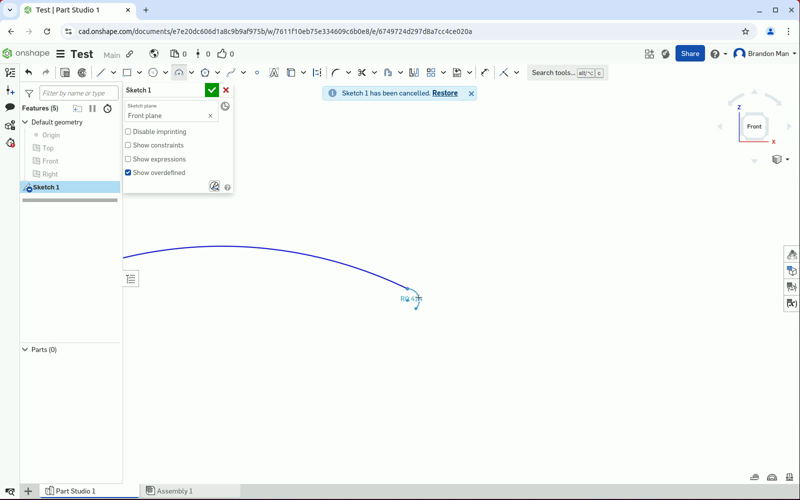
scroll(6)
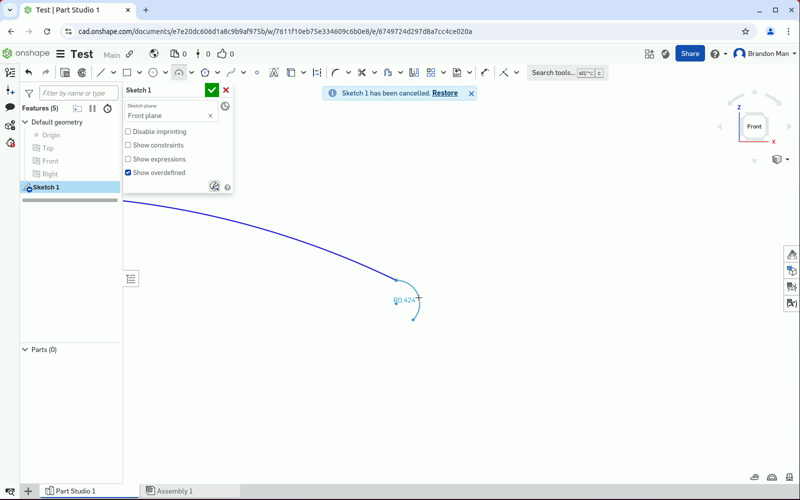
click(418, 297)
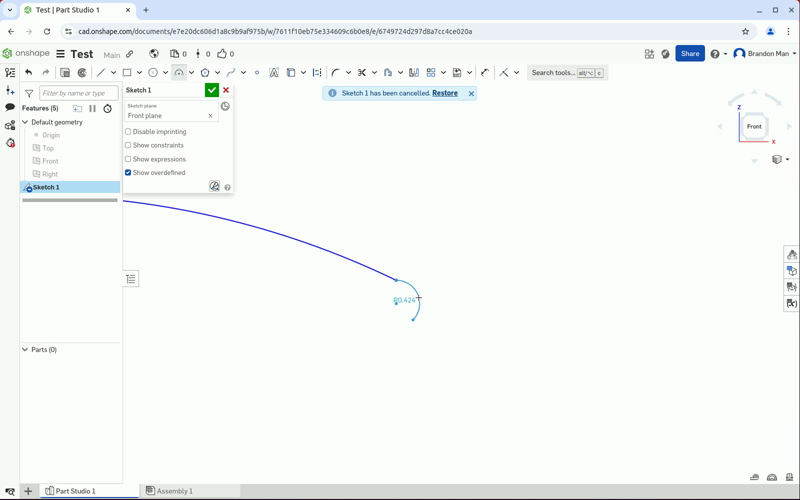
scroll(-6)
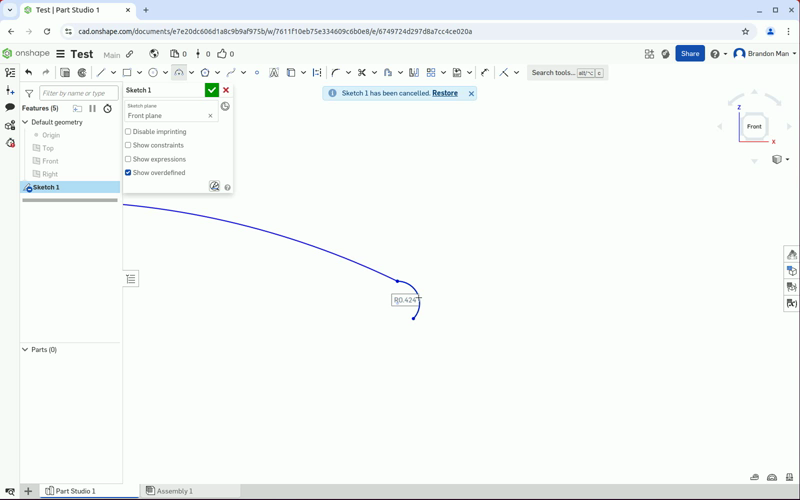
scroll(-6)
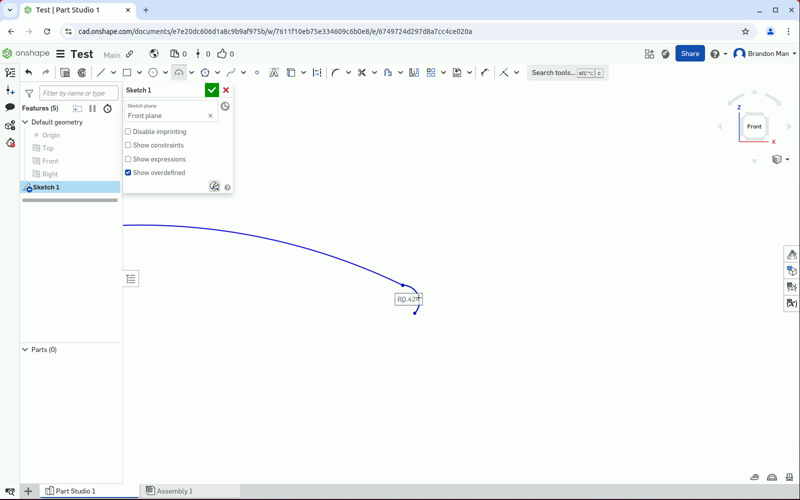
scroll(-6)
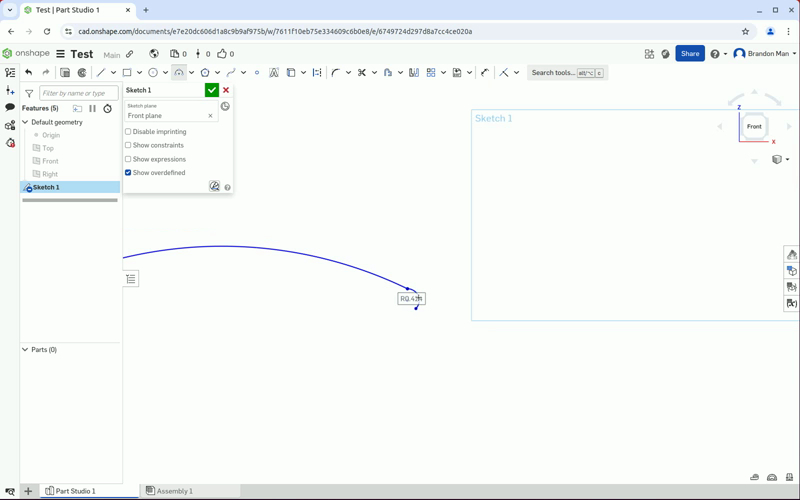
scroll(-6)
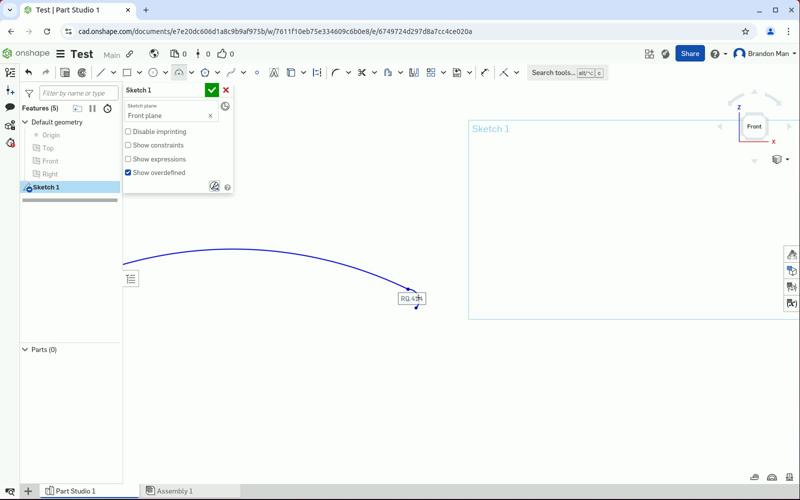
scroll(-6)
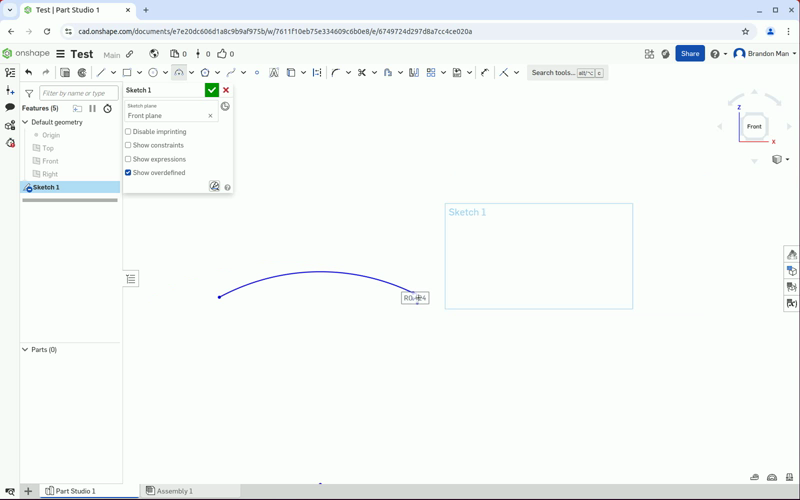
scroll(-6)
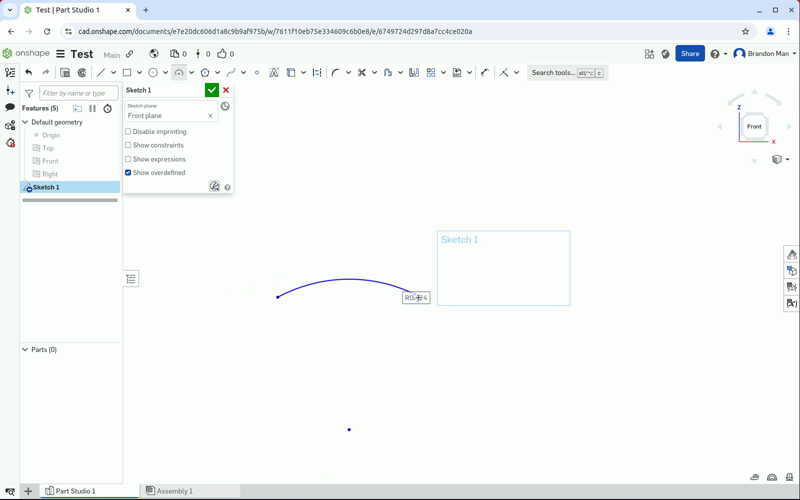
scroll(-6)
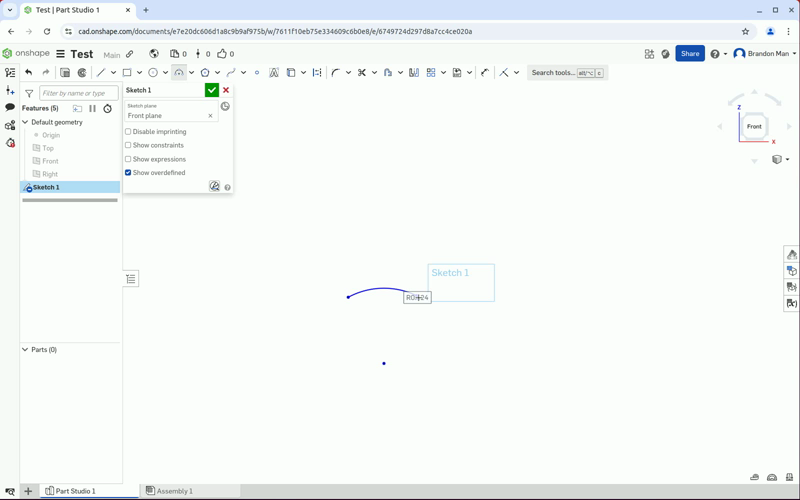
key_up(shift)
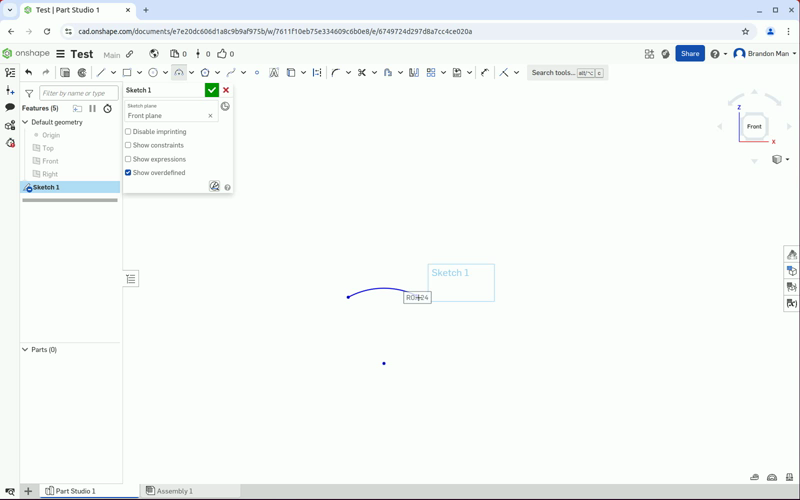
key(esc)
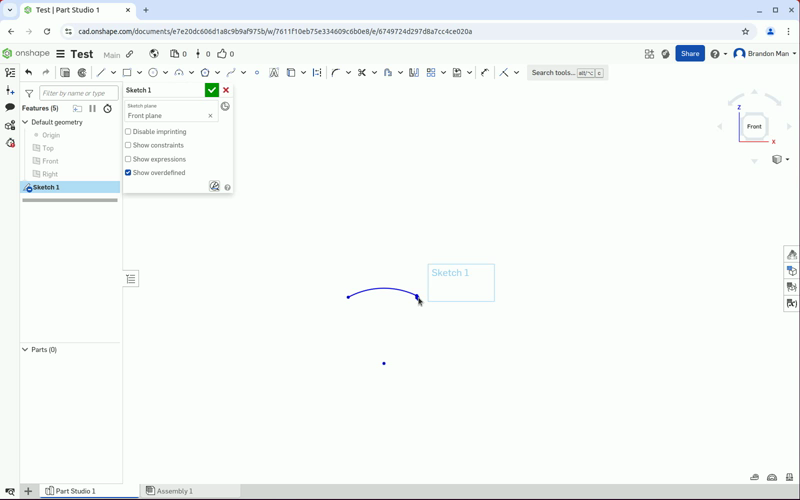
key(l)
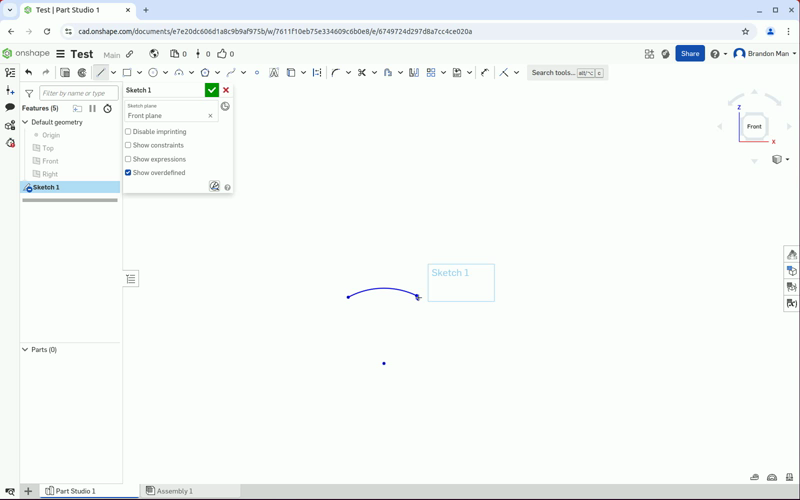
mouse_move(418, 299)
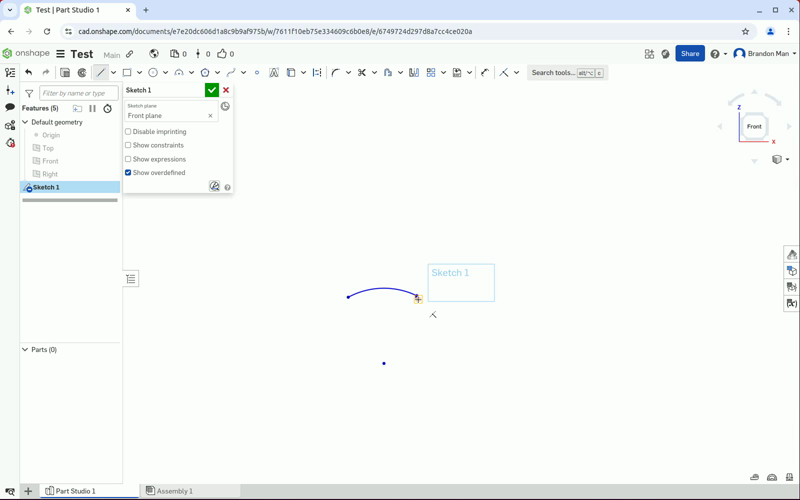
scroll(6)
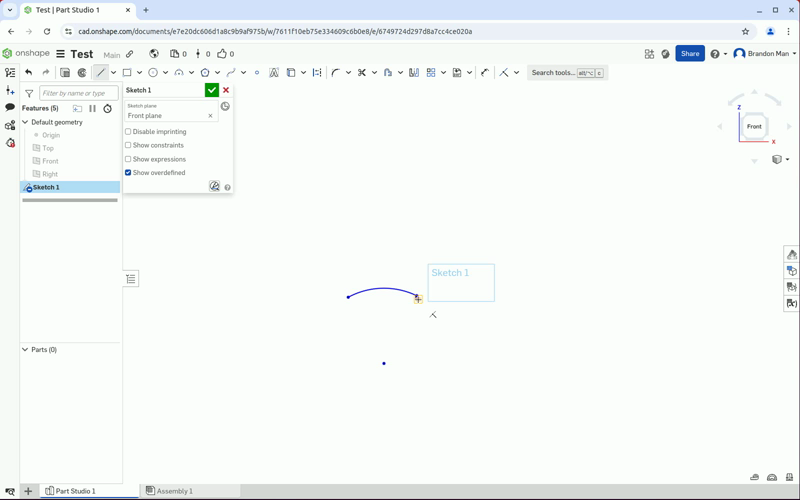
scroll(6)
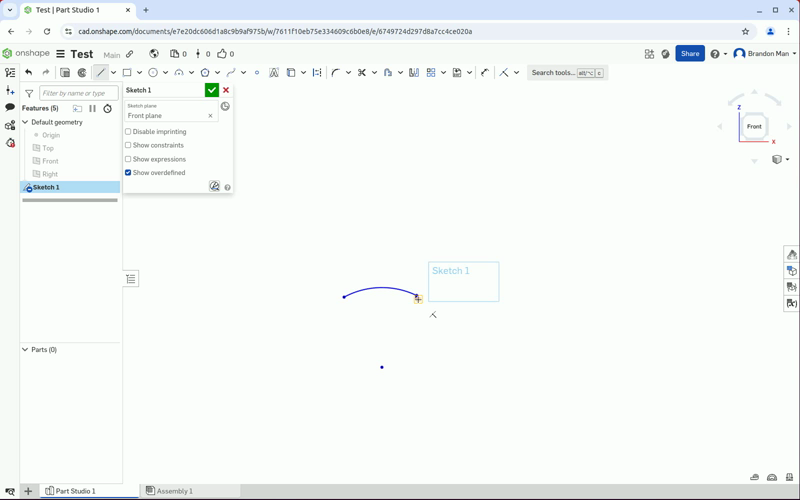
scroll(6)
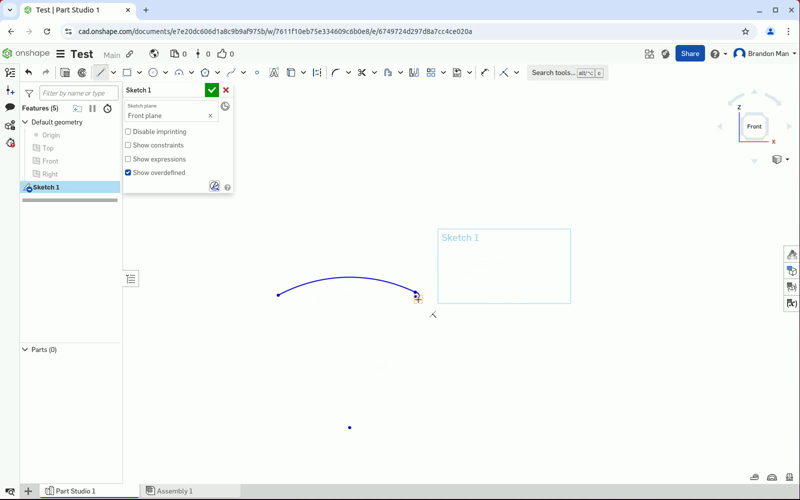
scroll(6)
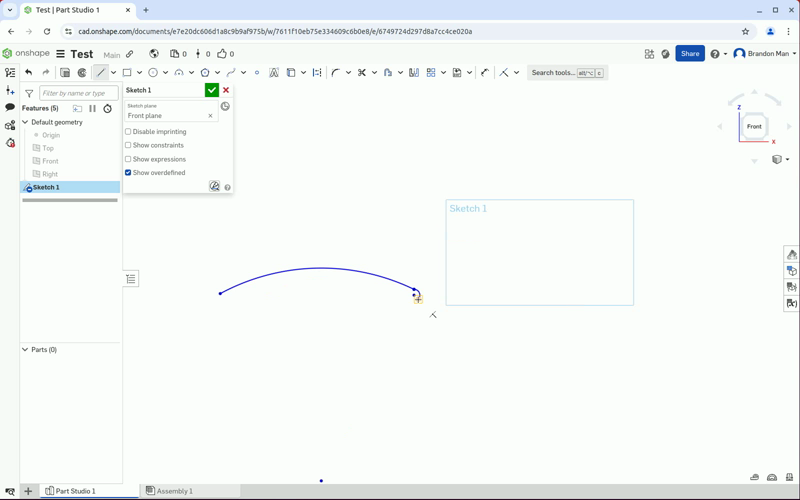
scroll(6)
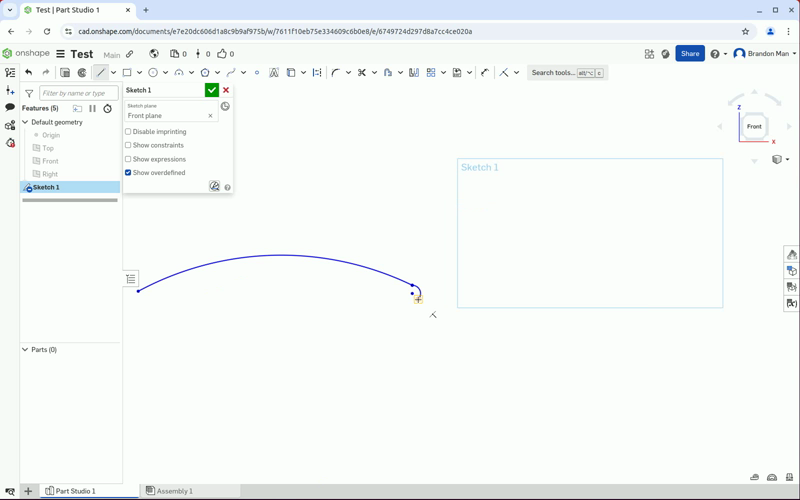
scroll(6)
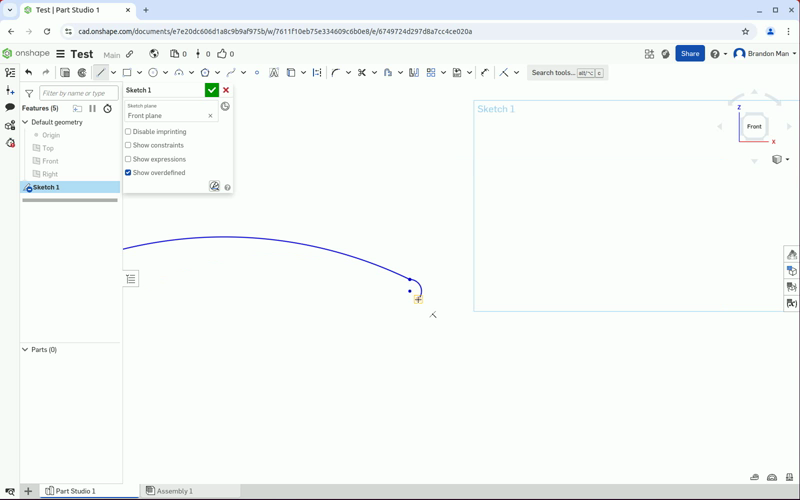
scroll(6)
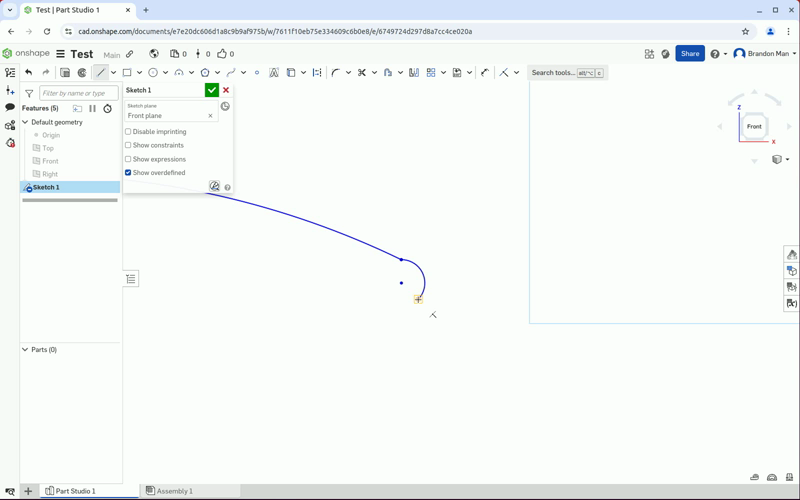
click(418, 299)
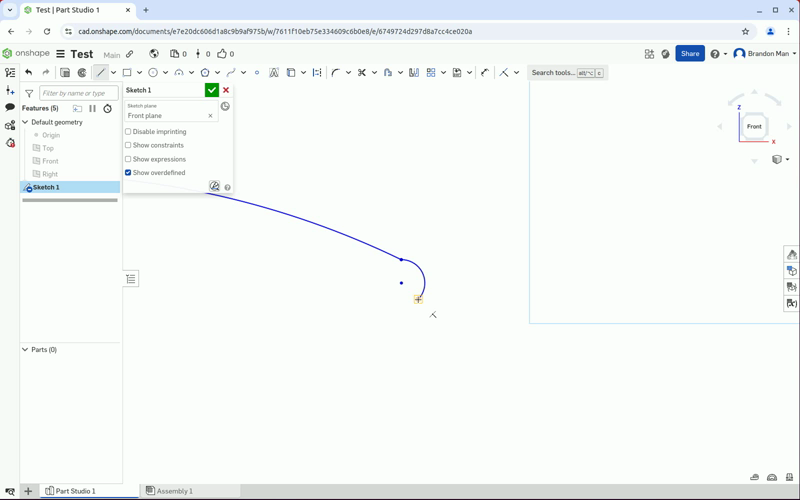
scroll(-6)
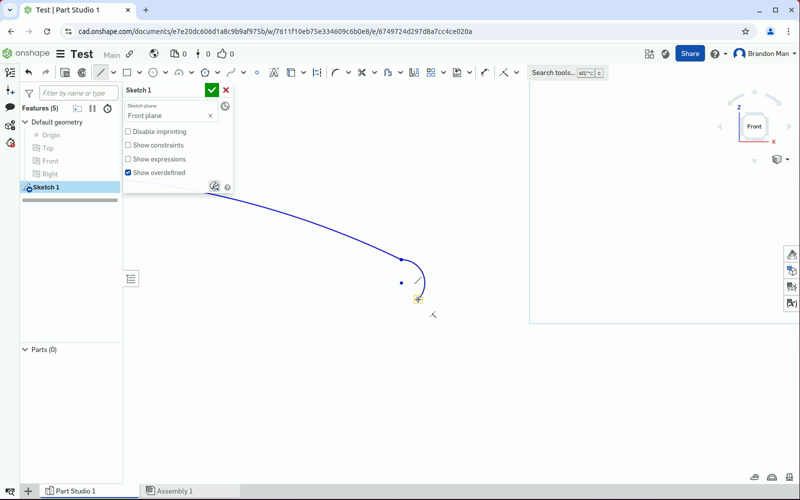
scroll(-6)
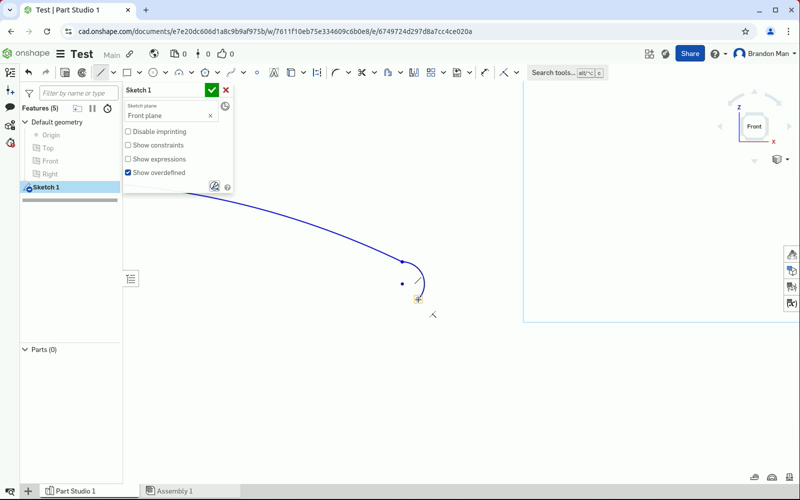
scroll(-6)
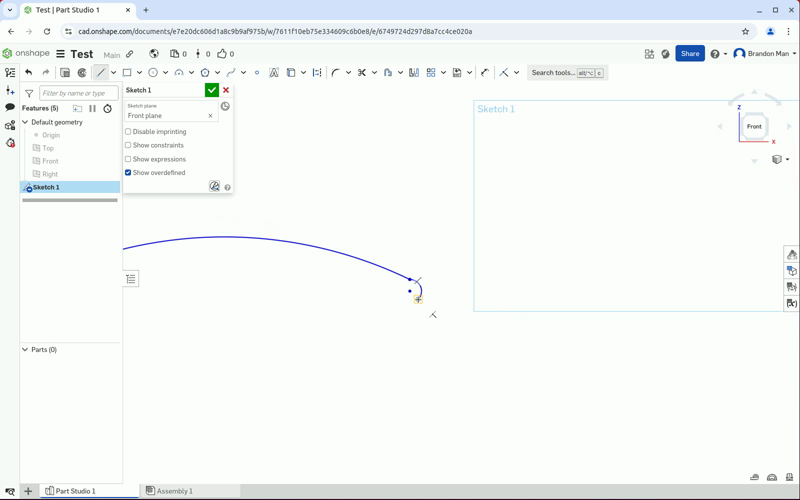
scroll(-6)
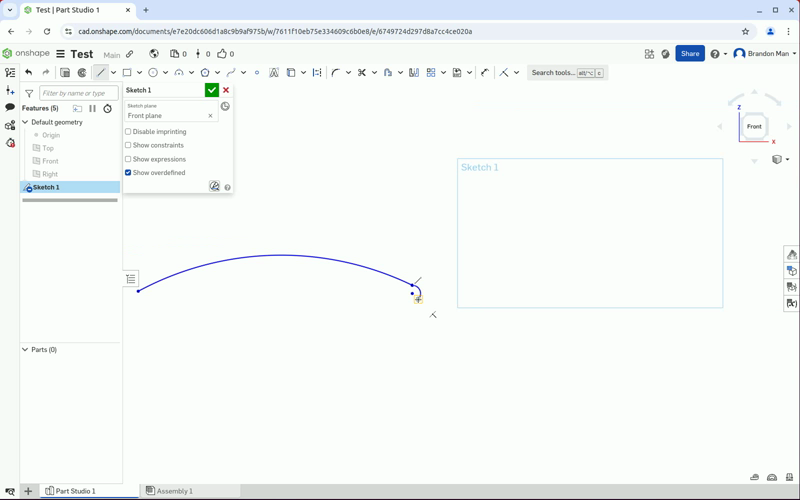
scroll(-6)
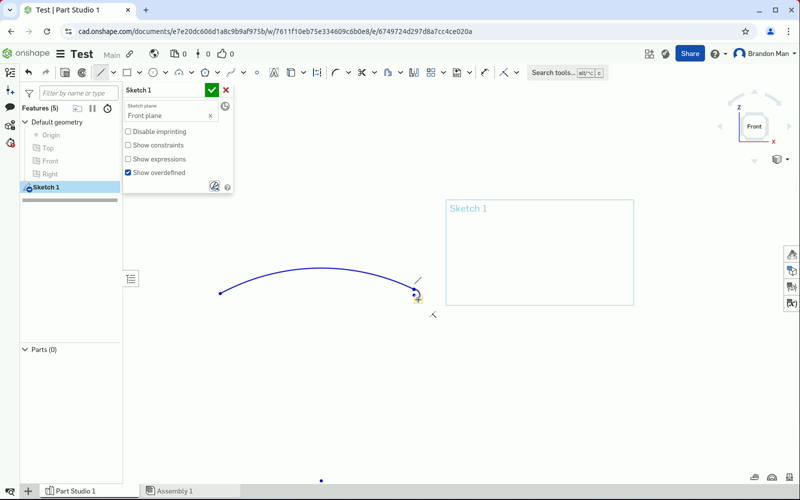
scroll(-6)
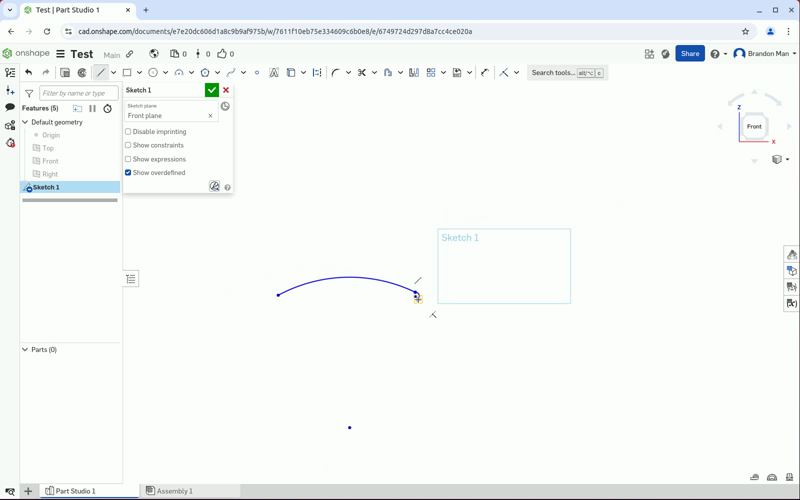
scroll(-6)
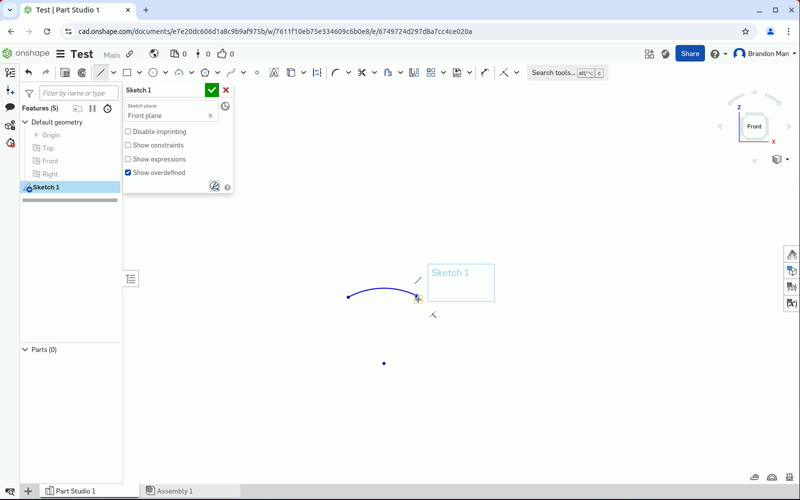
key_down(shift)
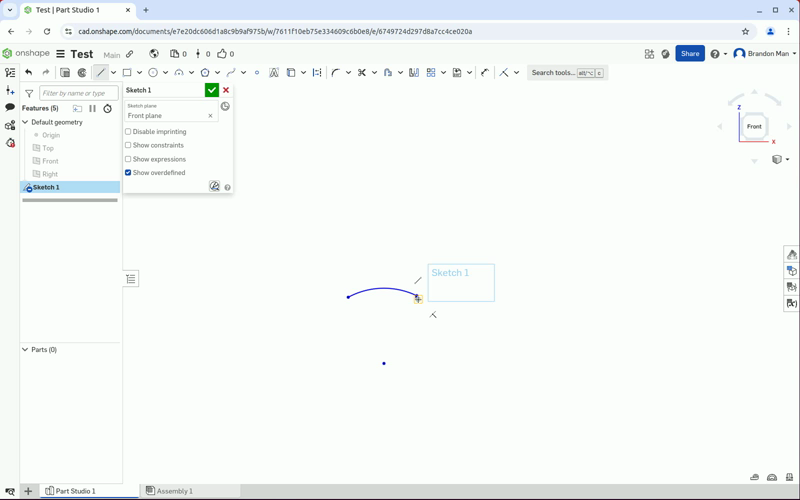
mouse_move(448, 299)
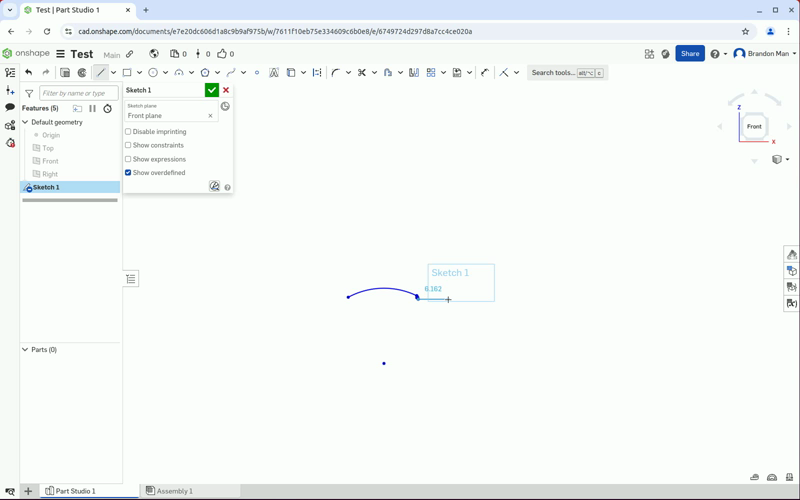
mouse_move(418, 307)
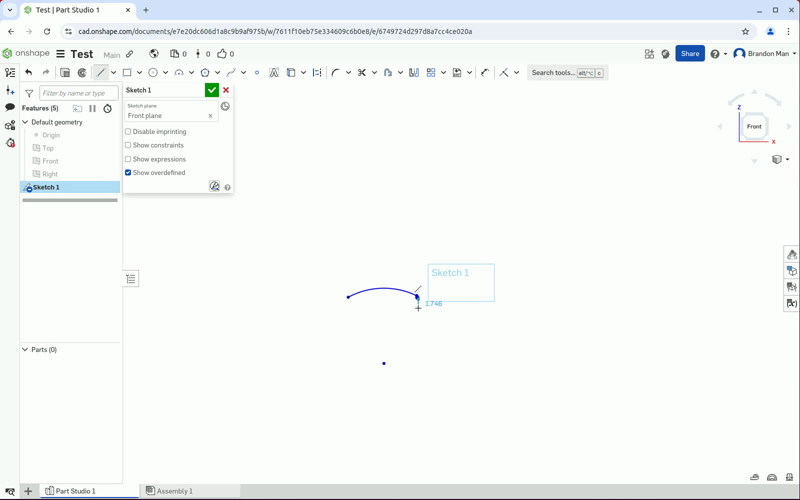
click(418, 307)
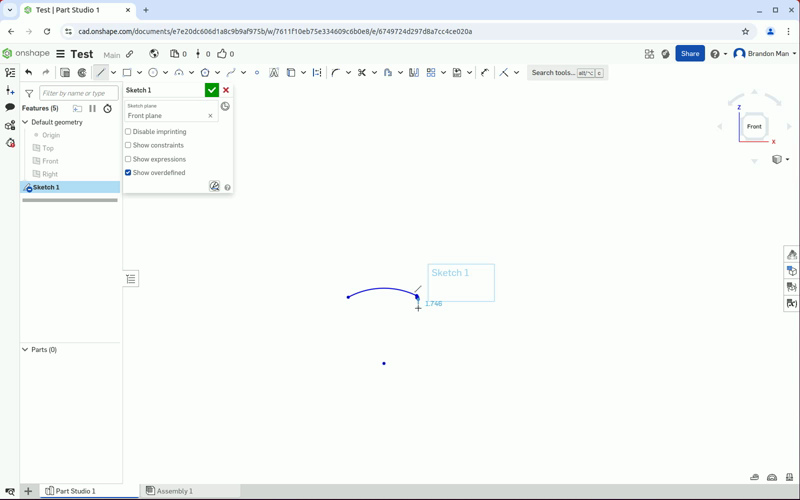
key_up(shift)
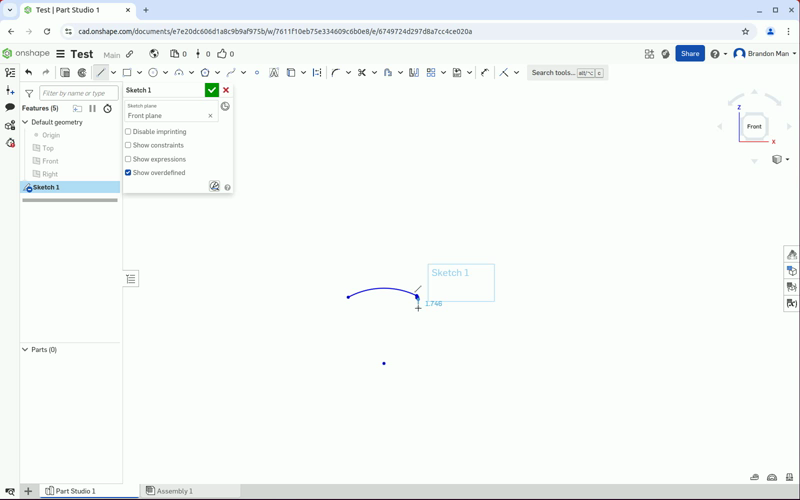
key_down(shift)
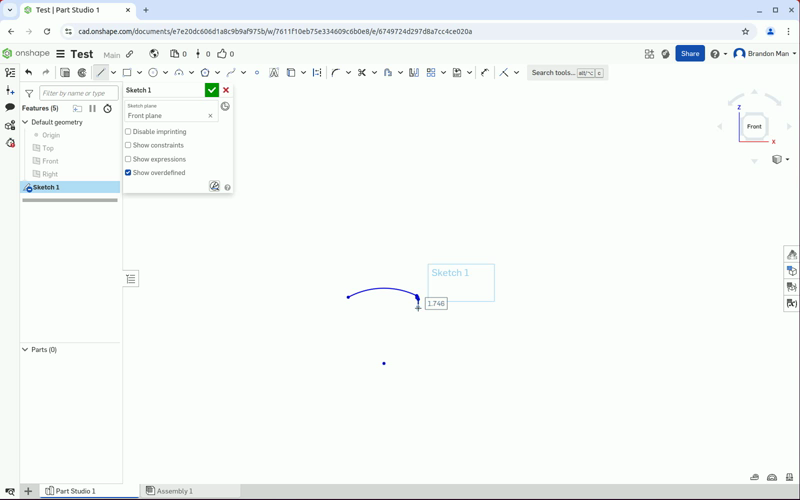
mouse_move(448, 307)
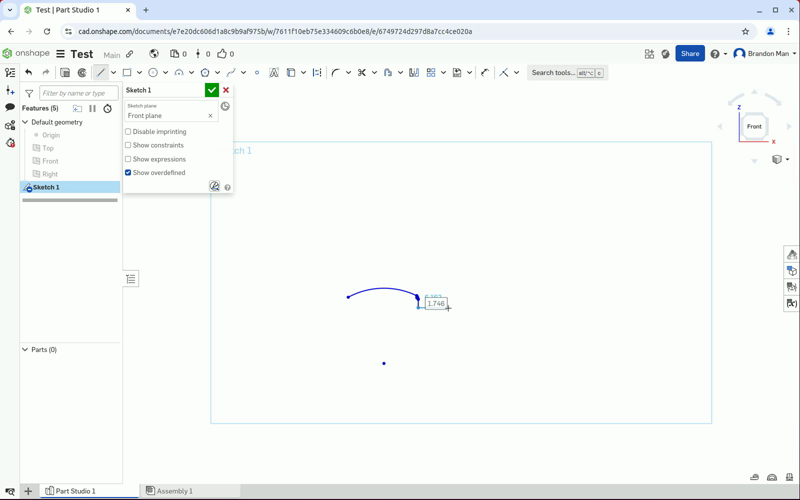
mouse_move(460, 307)
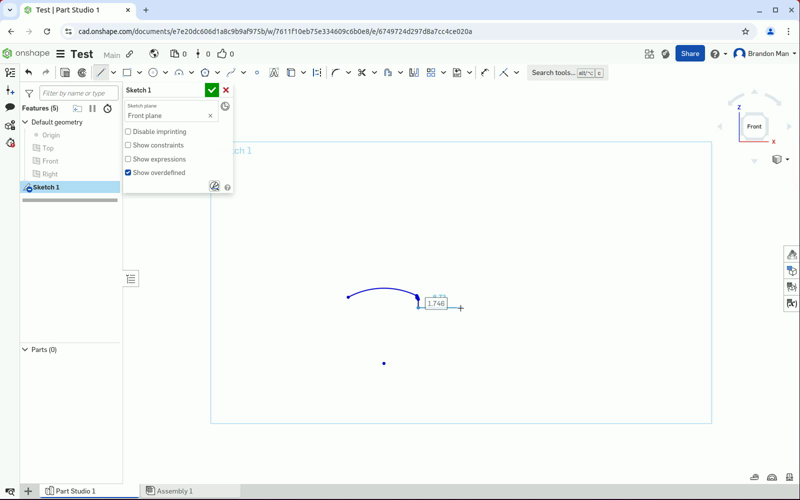
click(460, 307)
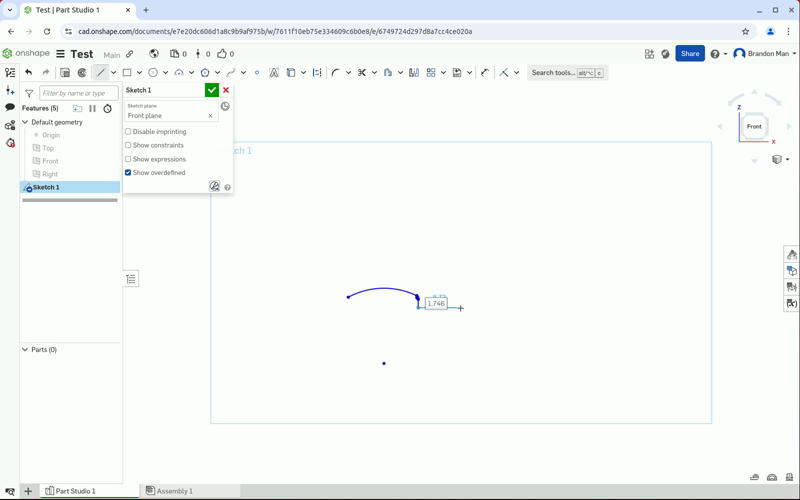
key_up(shift)
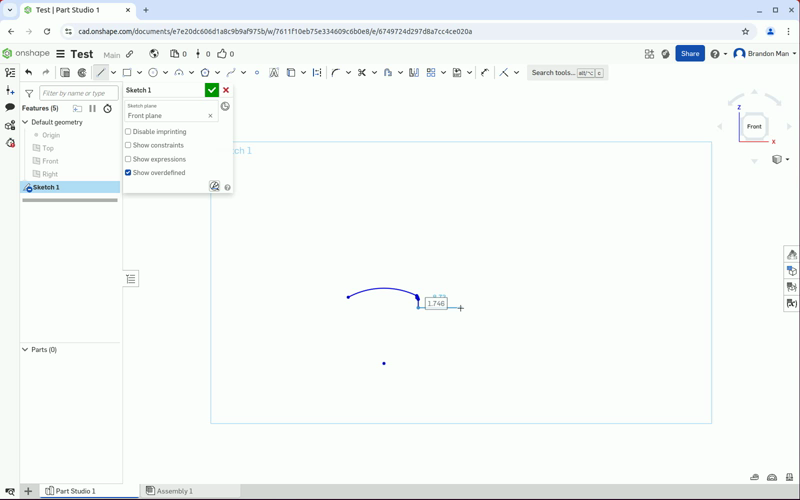
key_down(shift)
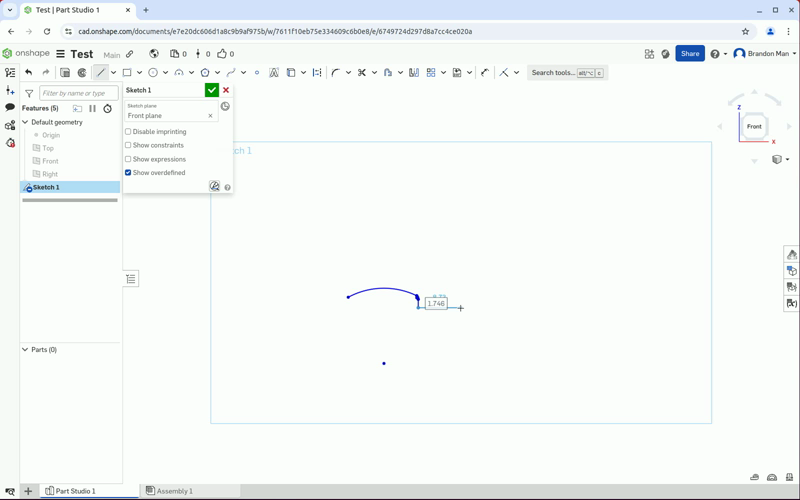
mouse_move(490, 307)
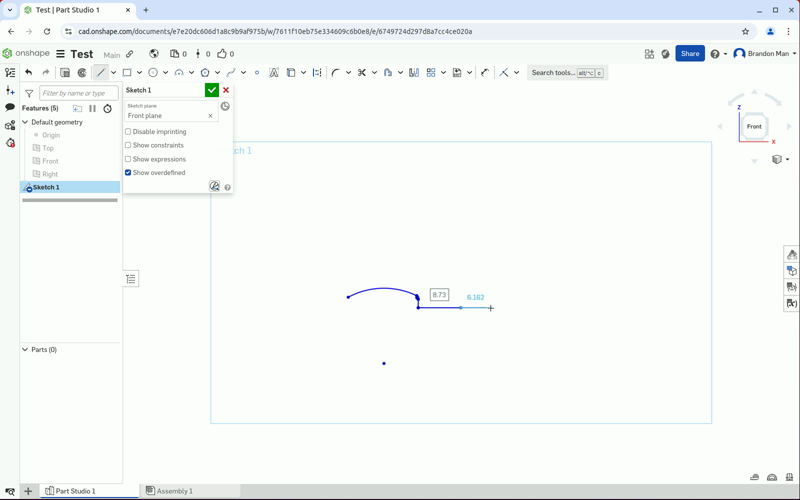
mouse_move(460, 282)
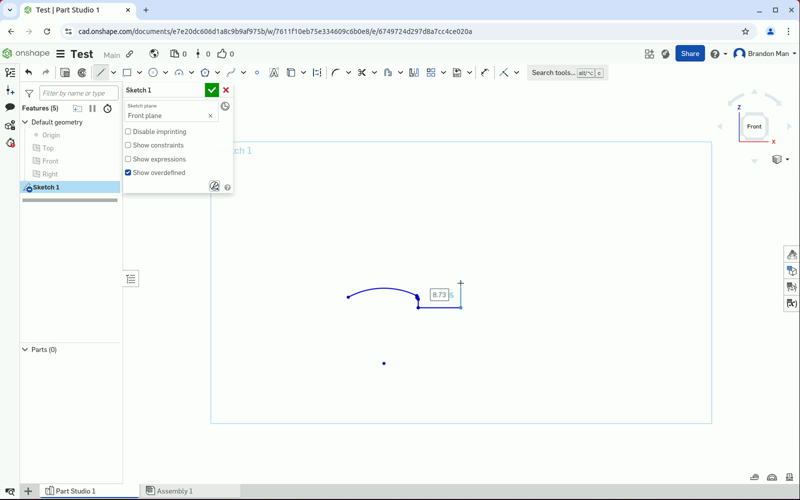
click(460, 282)
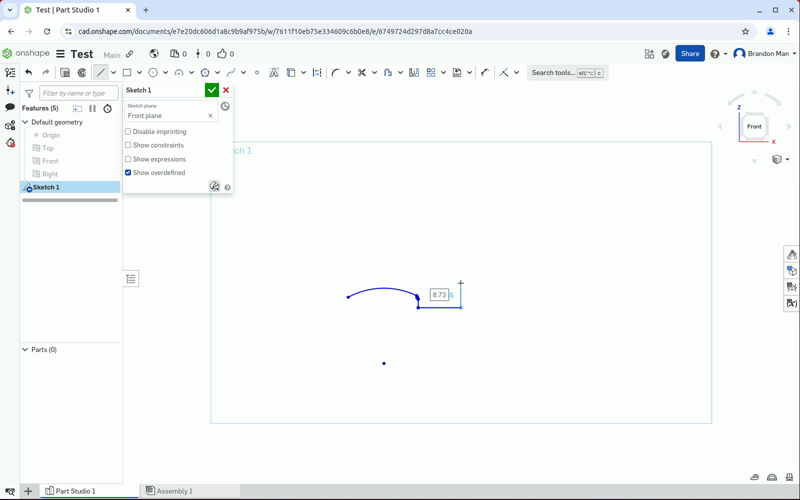
key_up(shift)
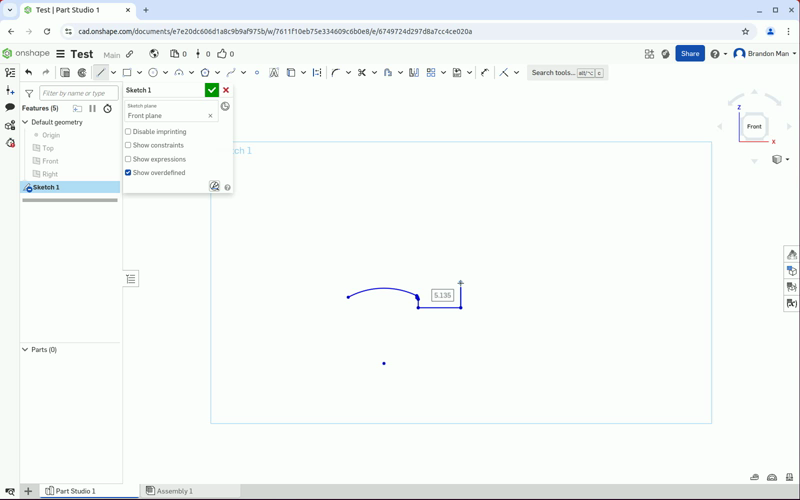
key_down(shift)
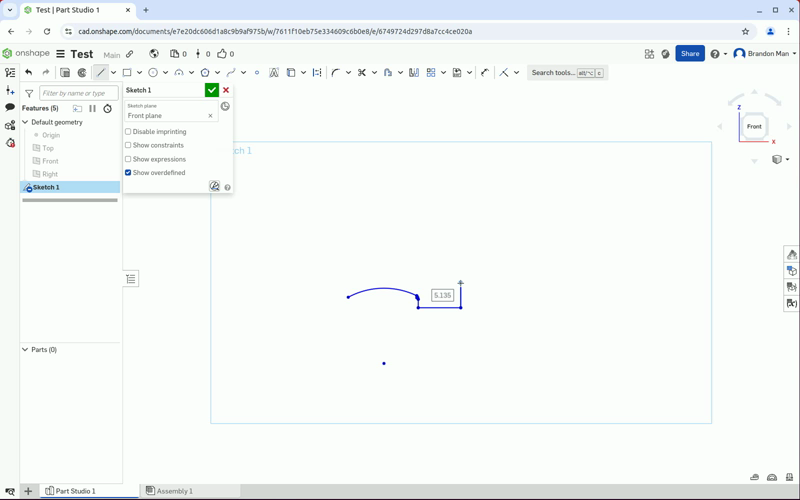
mouse_move(371, 282)
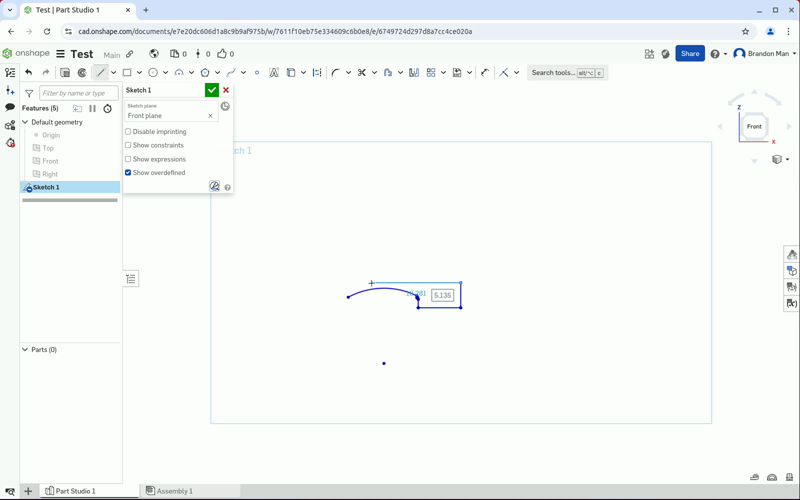
click(371, 282)
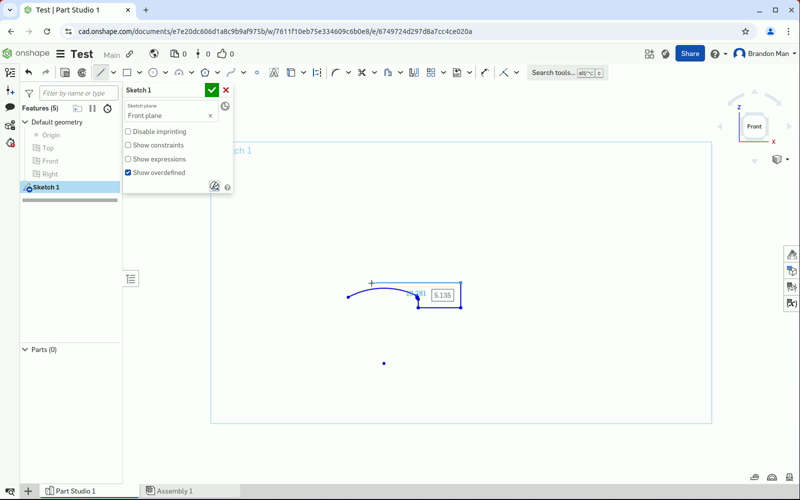
key_up(shift)
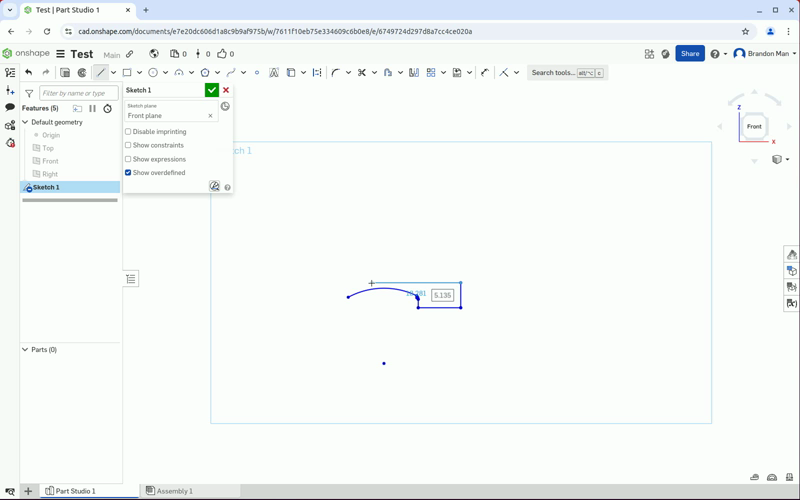
key(esc)
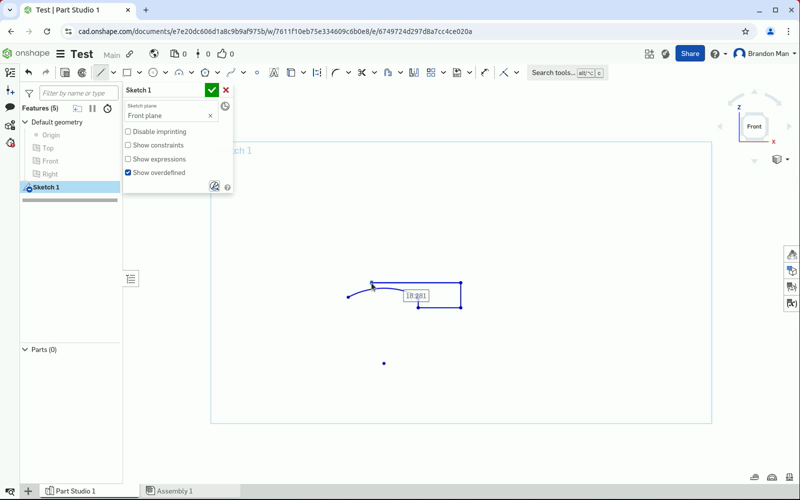
key(a)
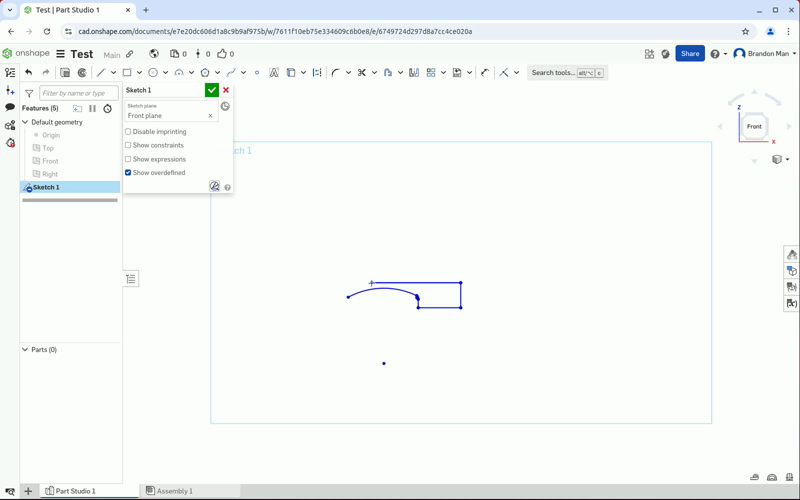
mouse_move(371, 282)
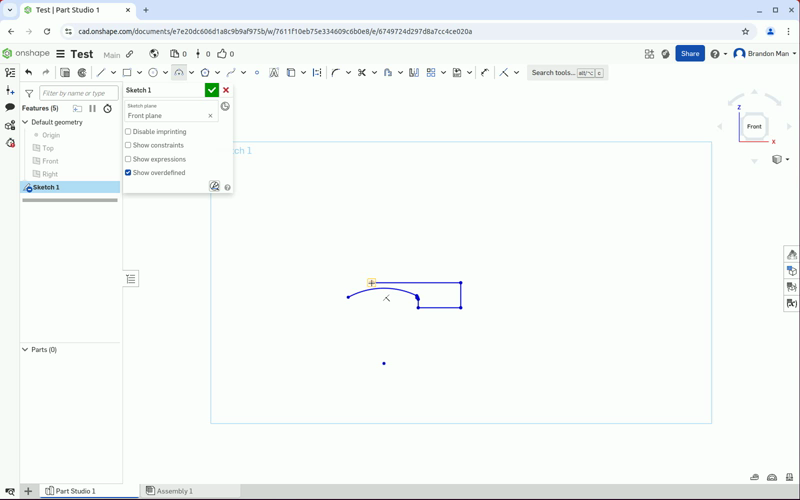
click(371, 282)
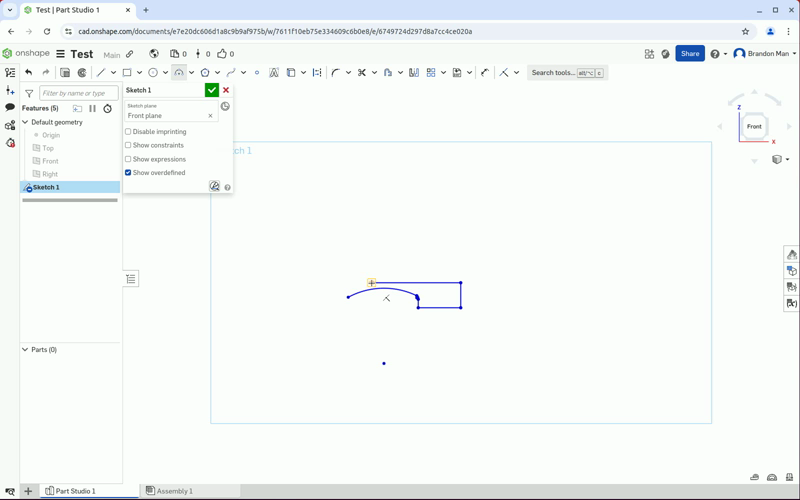
key_down(shift)
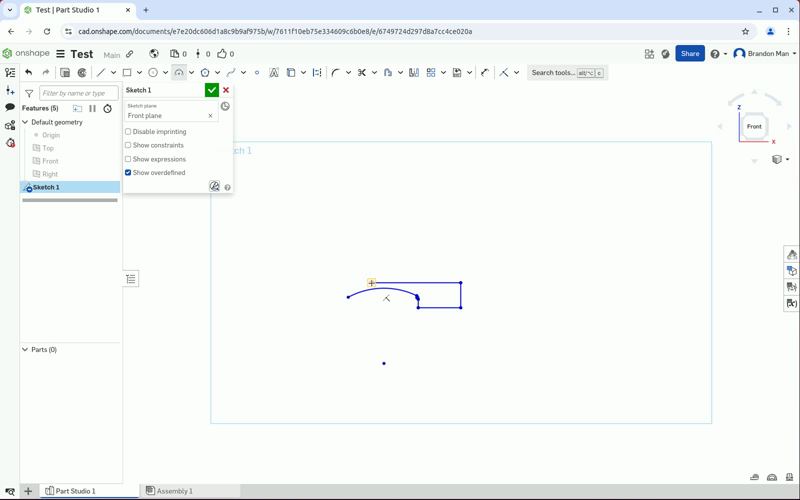
mouse_move(368, 280)
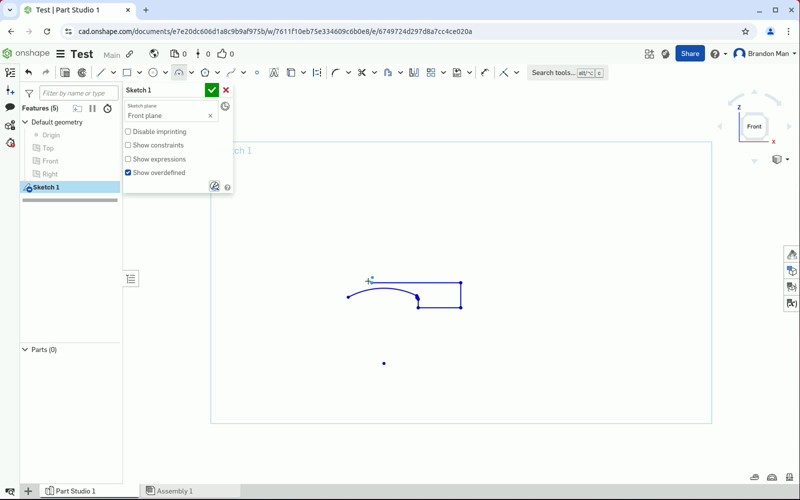
scroll(6)
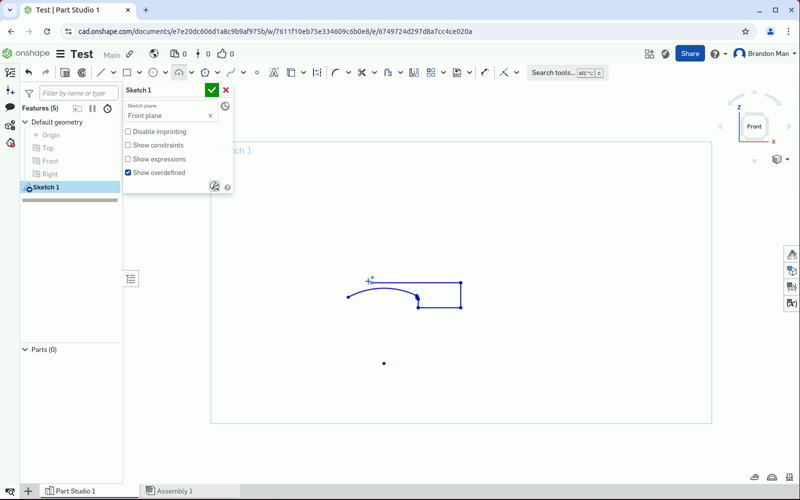
scroll(6)
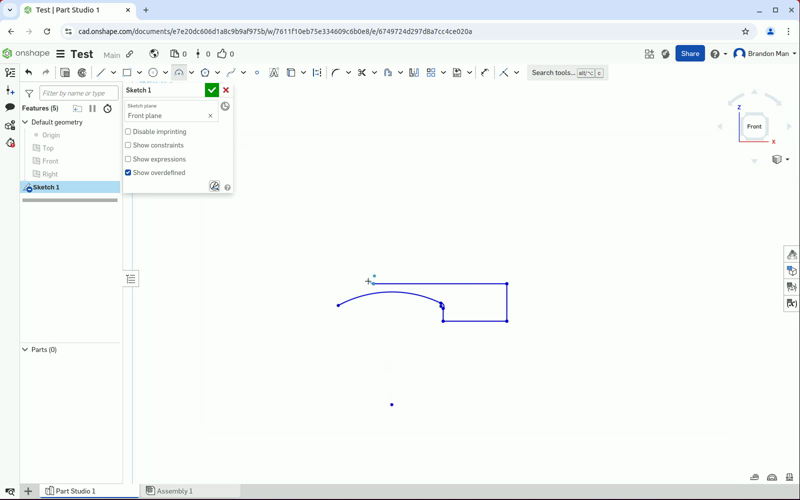
scroll(6)
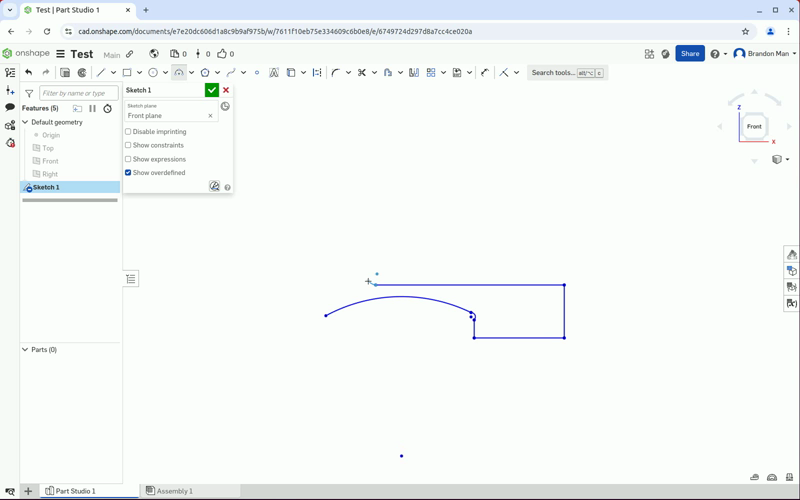
scroll(6)
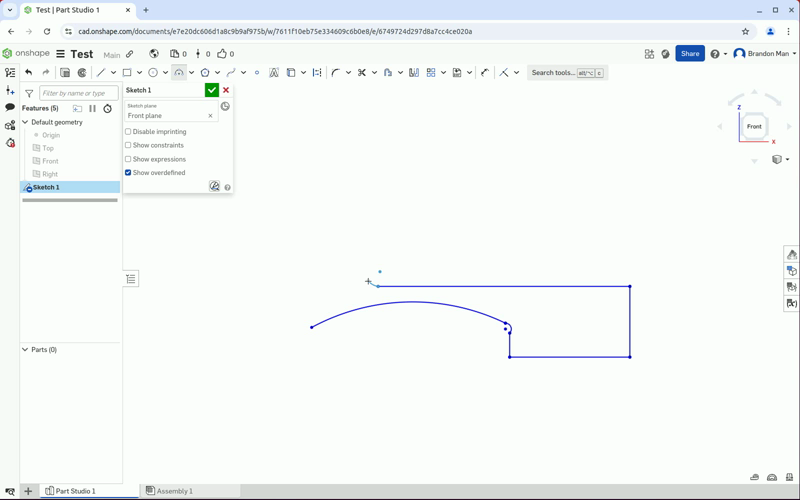
scroll(6)
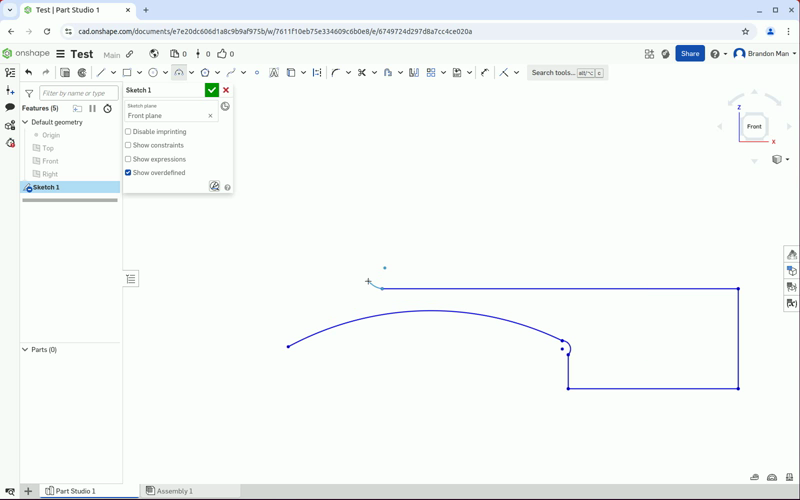
scroll(6)
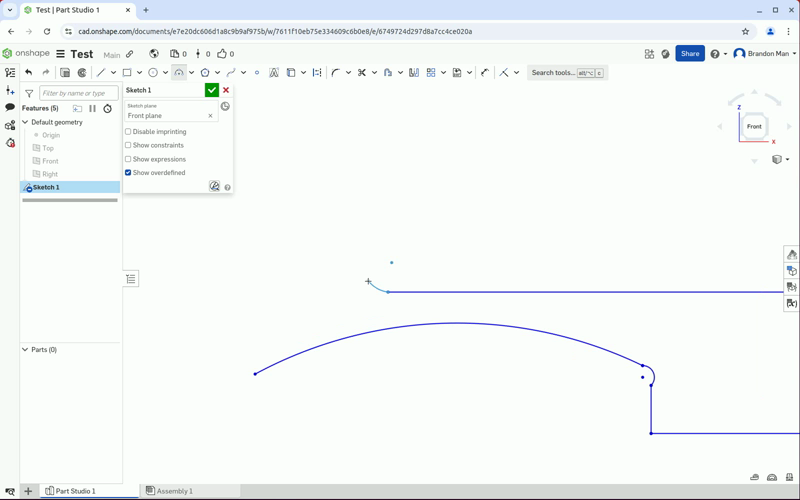
scroll(6)
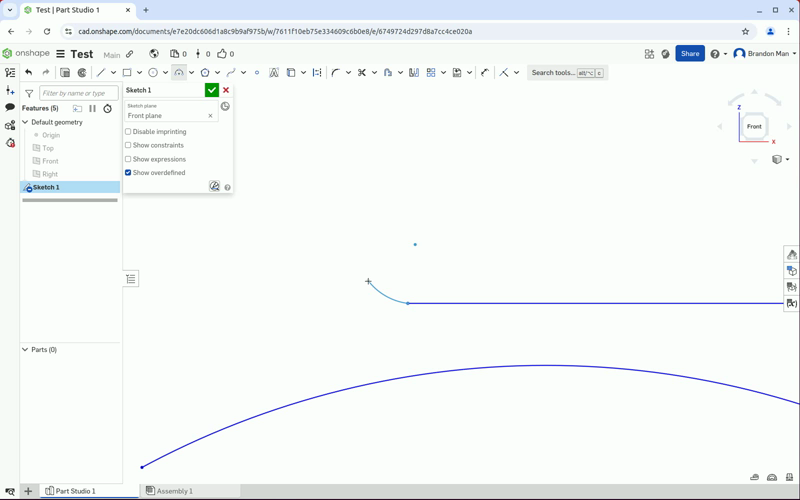
click(368, 280)
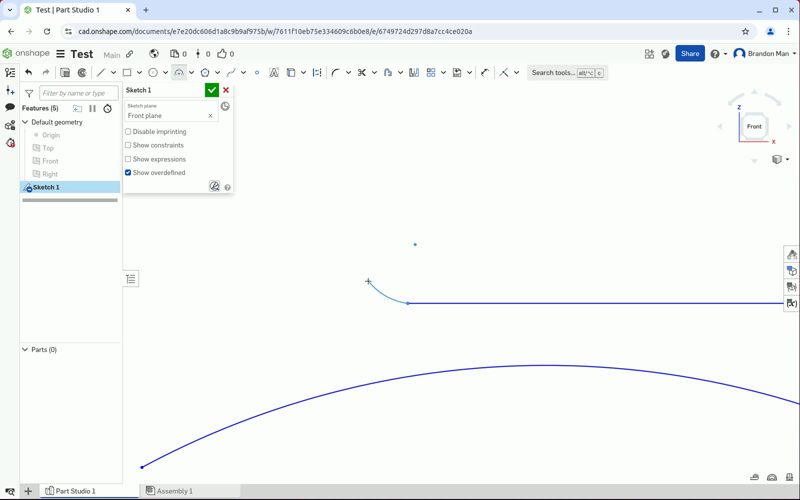
scroll(-6)
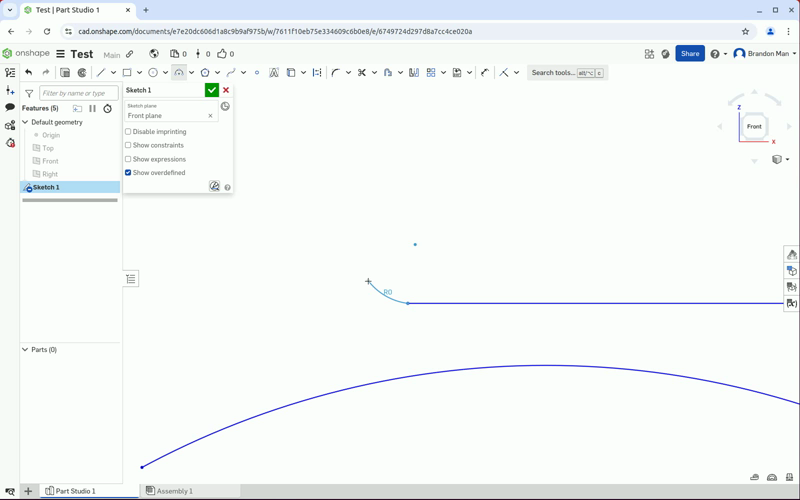
scroll(-6)
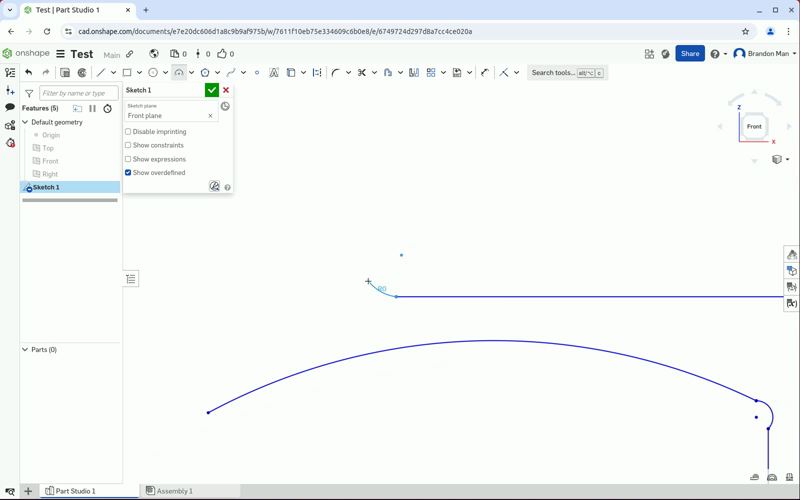
scroll(-6)
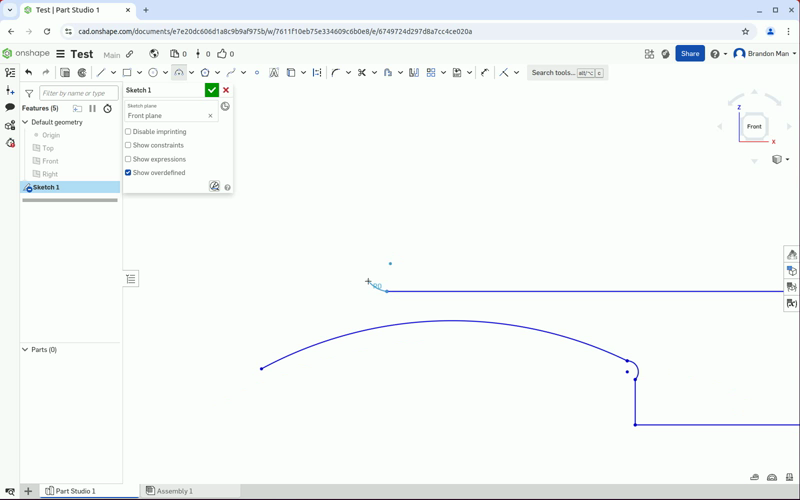
scroll(-6)
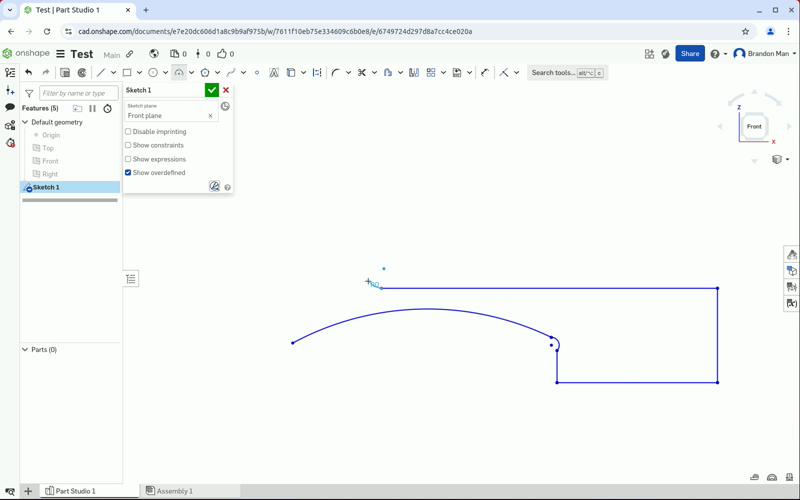
scroll(-6)
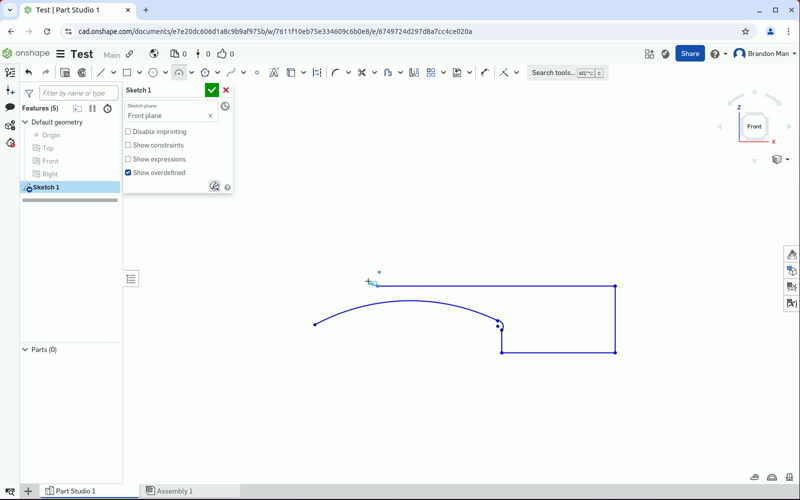
scroll(-6)
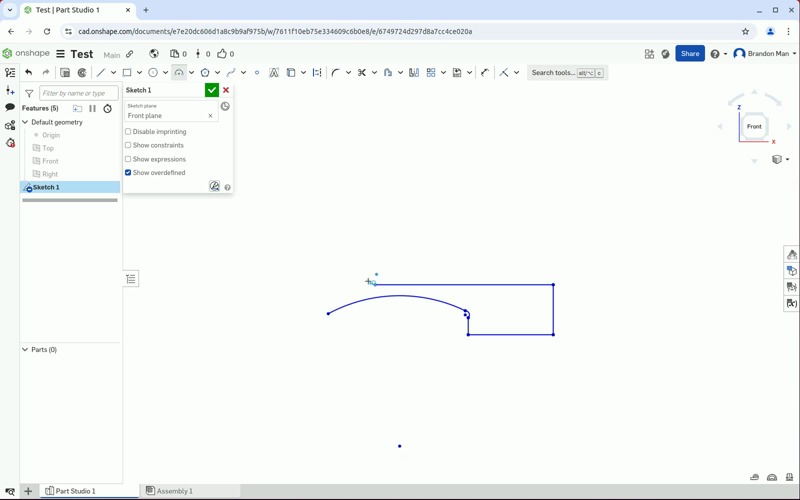
scroll(-6)
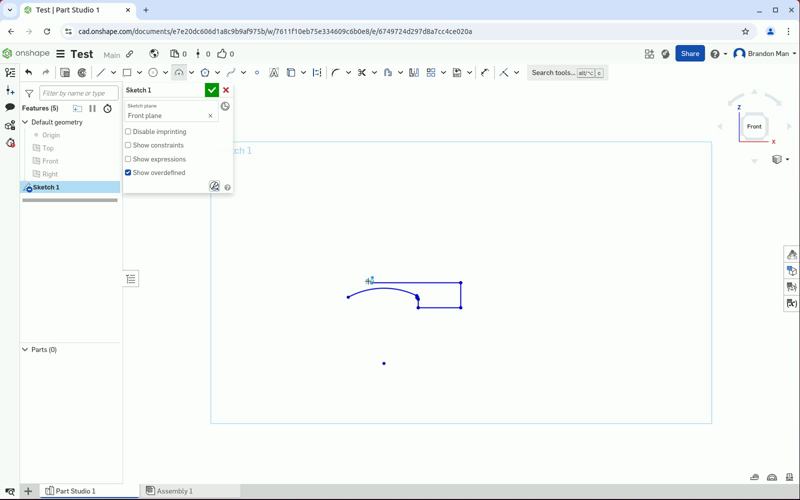
mouse_move(369, 282)
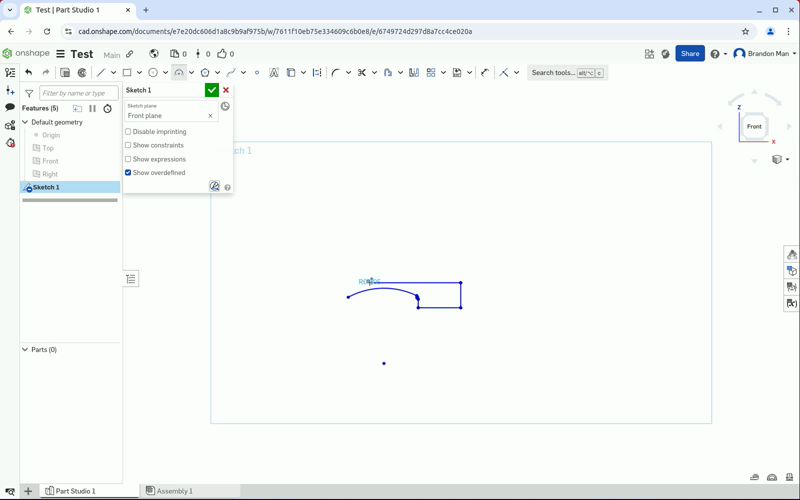
scroll(6)
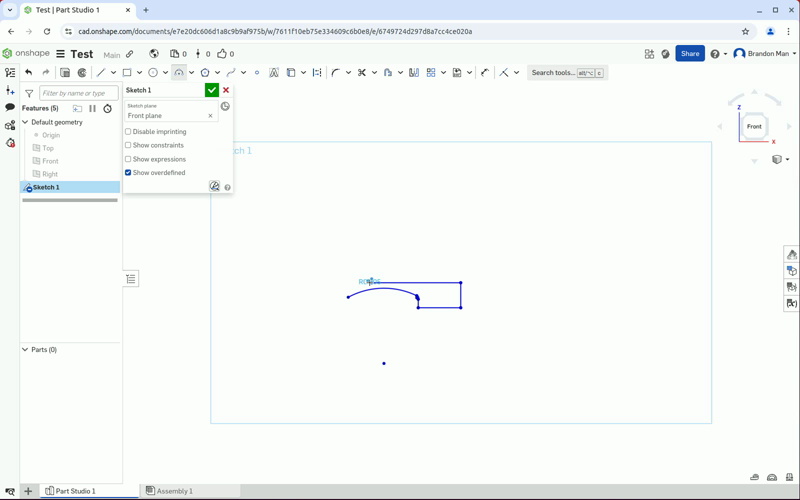
scroll(6)
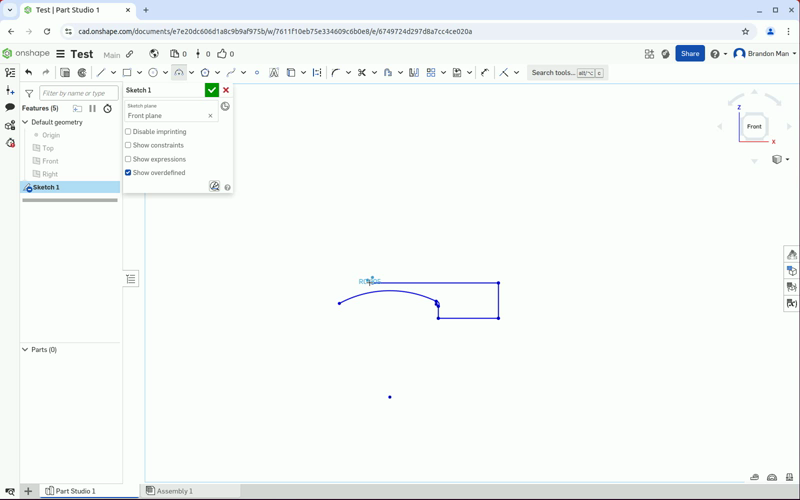
scroll(6)
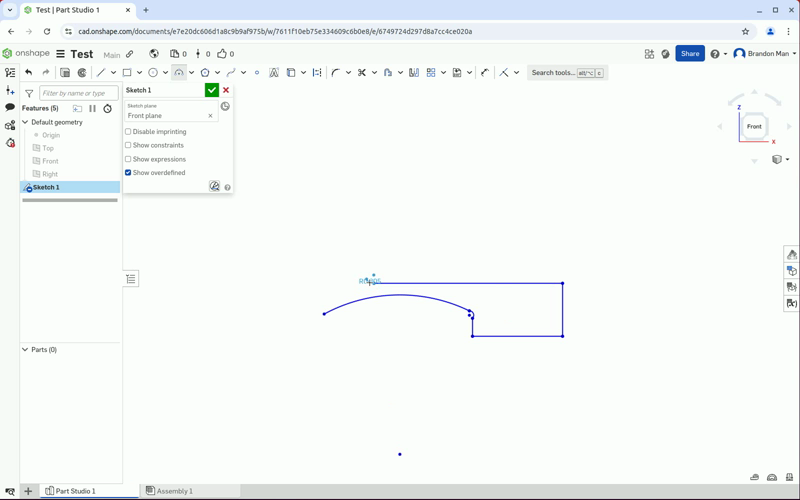
scroll(6)
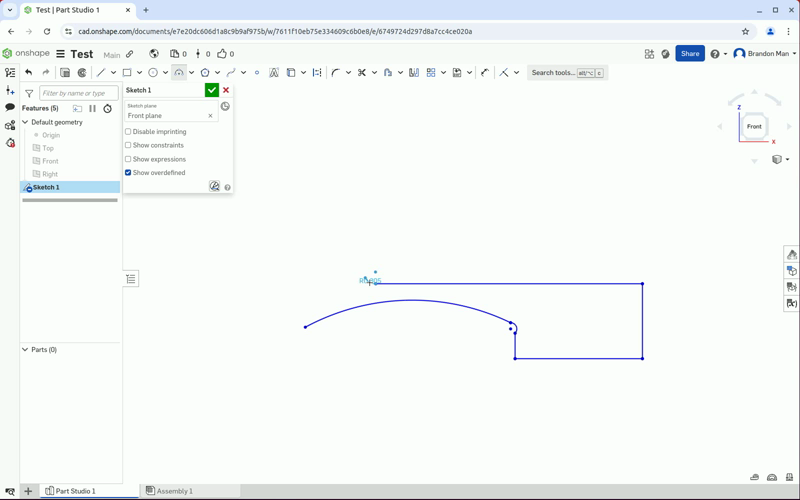
scroll(6)
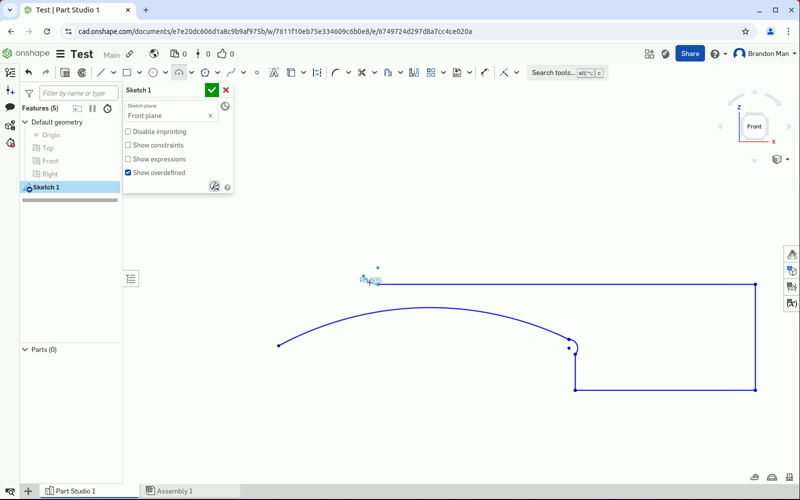
scroll(6)
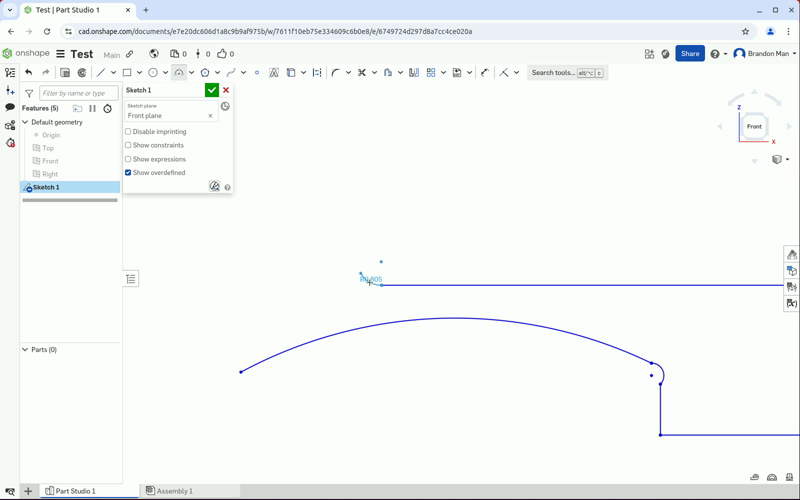
scroll(6)
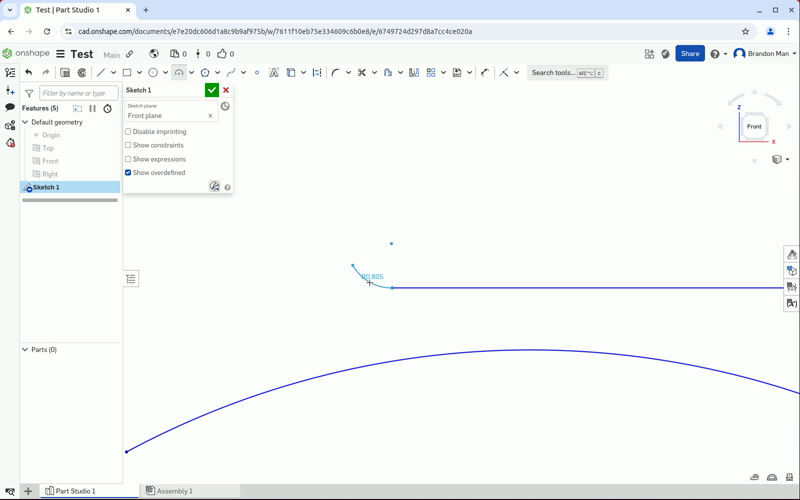
click(369, 282)
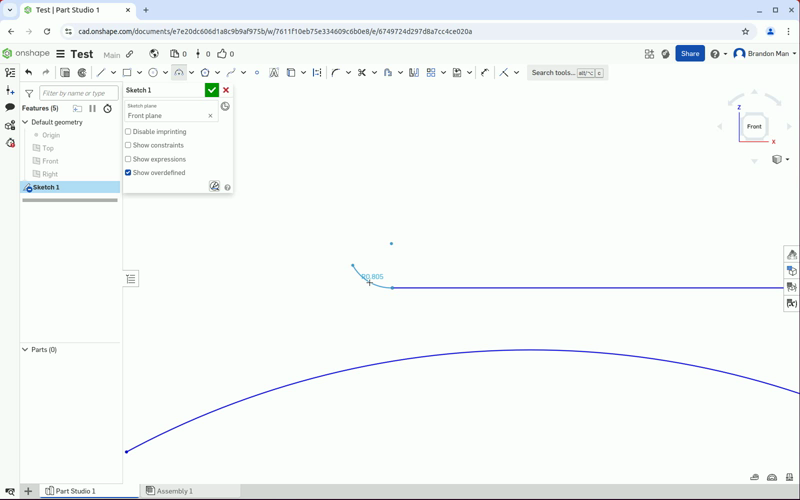
scroll(-6)
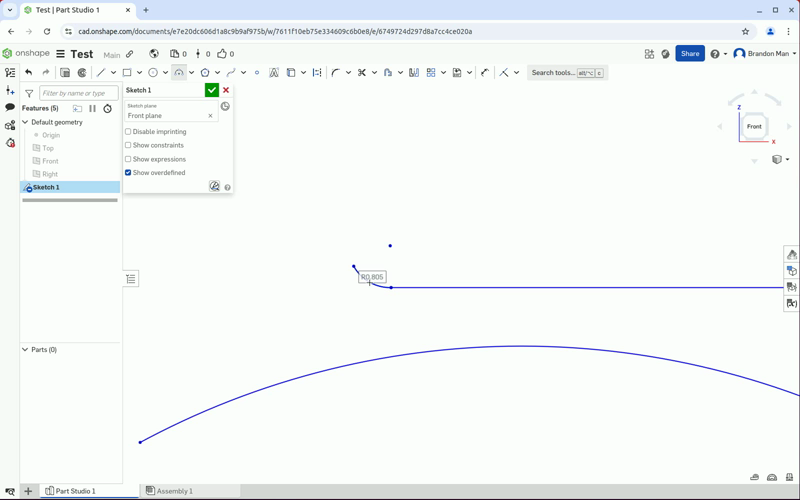
scroll(-6)
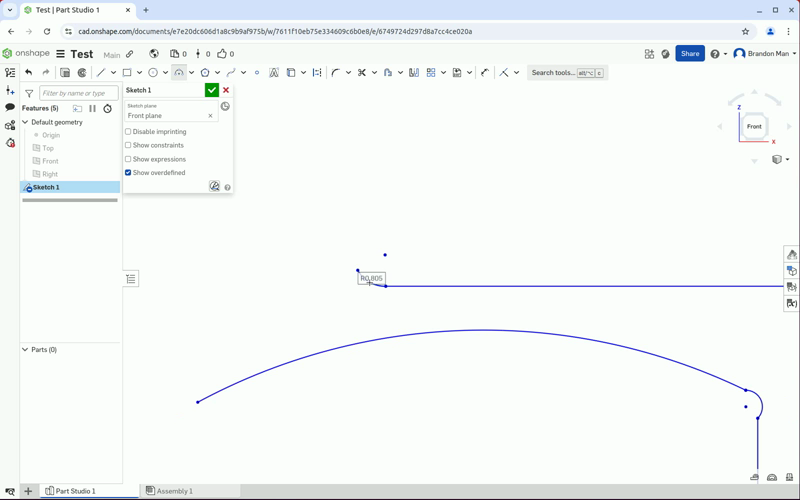
scroll(-6)
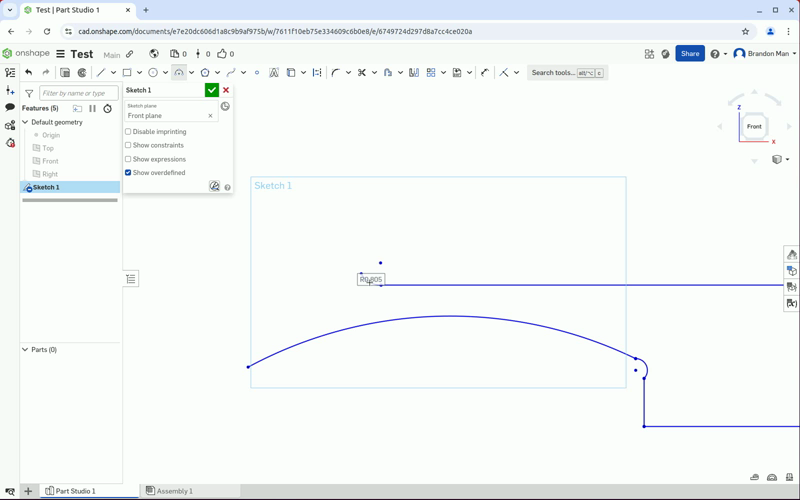
scroll(-6)
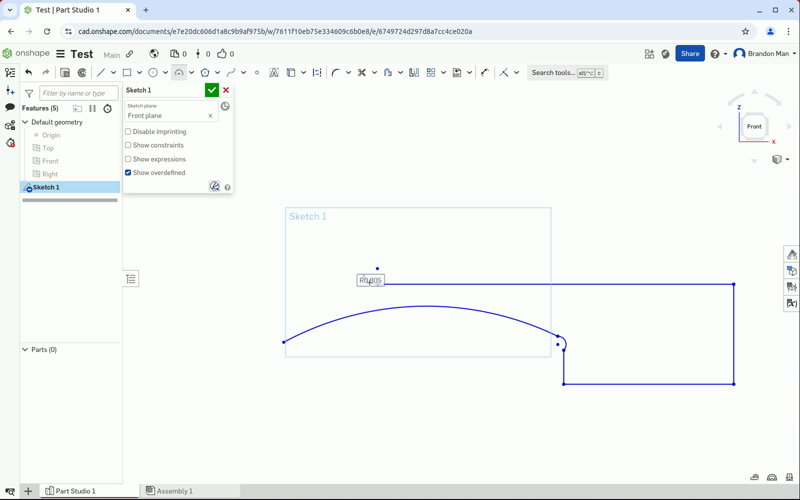
scroll(-6)
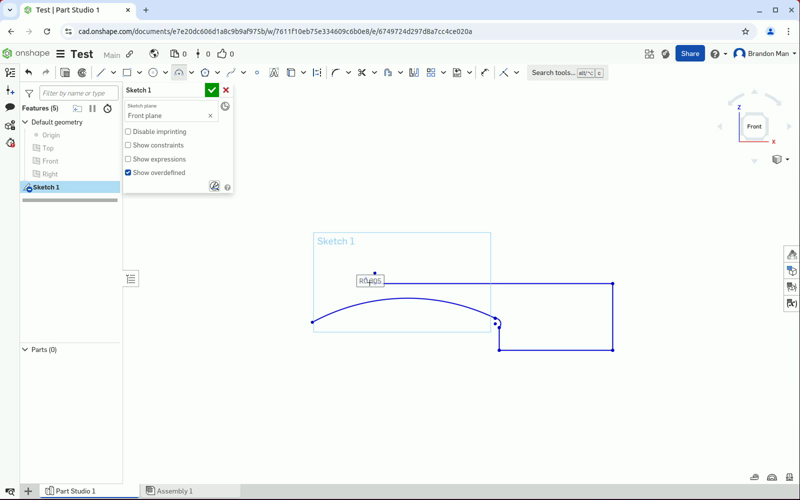
scroll(-6)
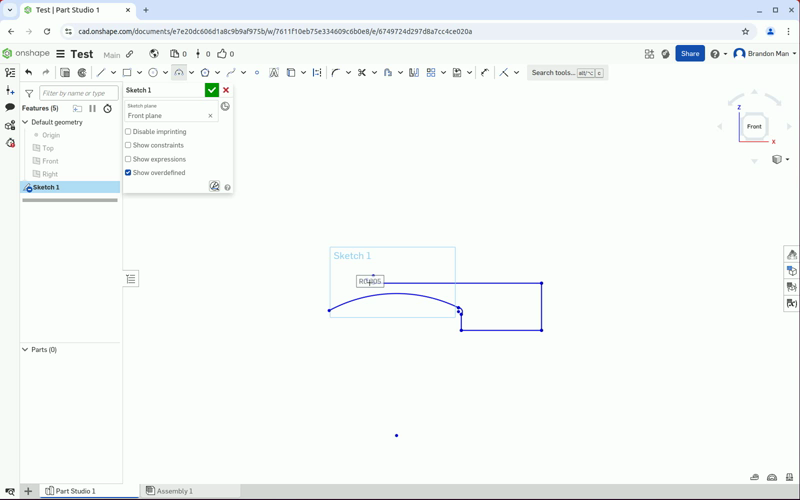
scroll(-6)
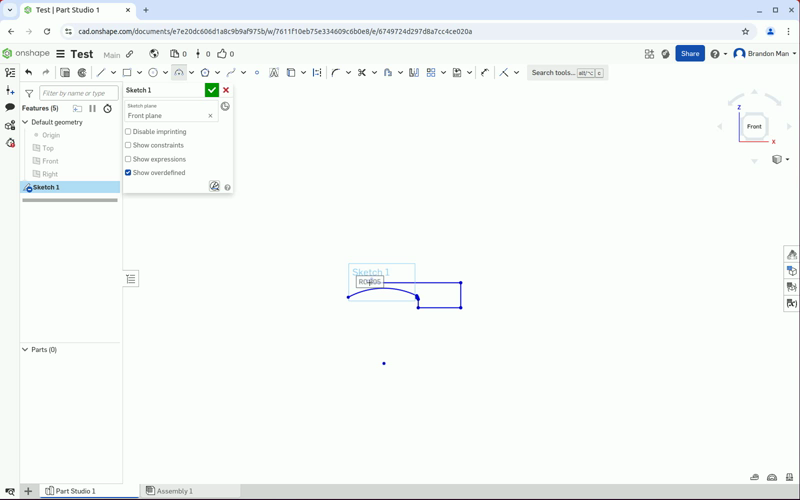
key_up(shift)
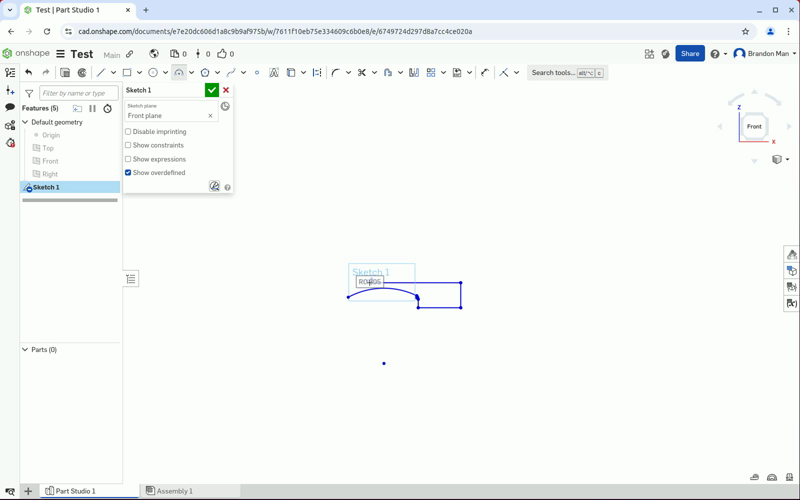
key(esc)
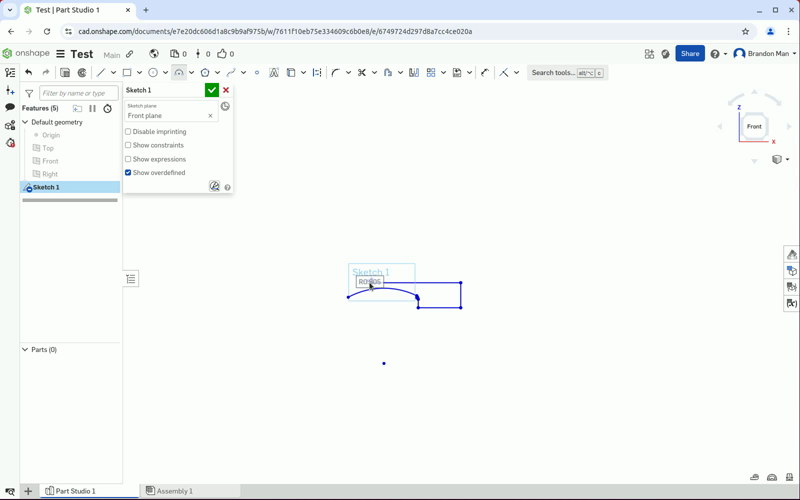
key(l)
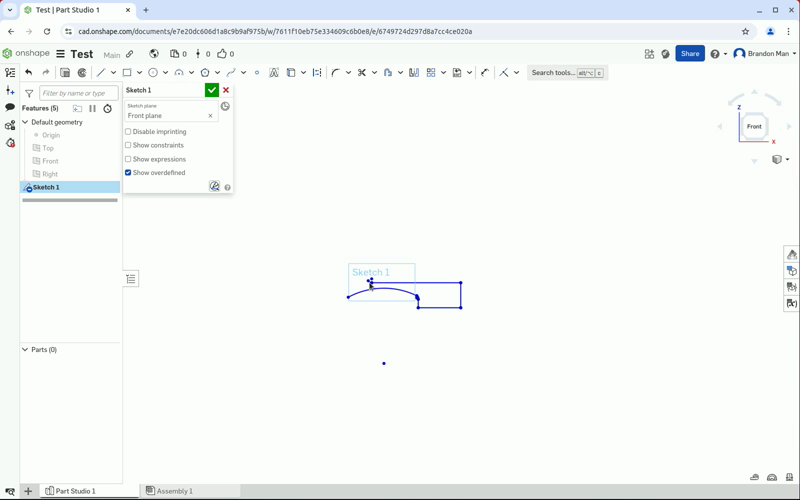
mouse_move(368, 280)
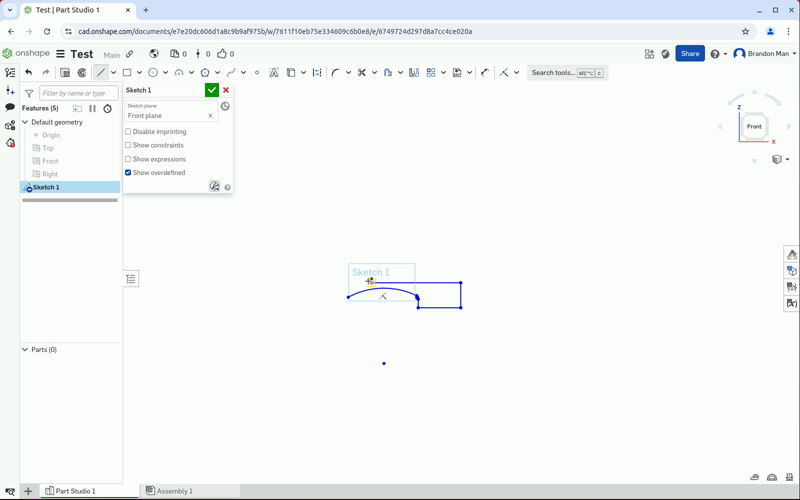
scroll(6)
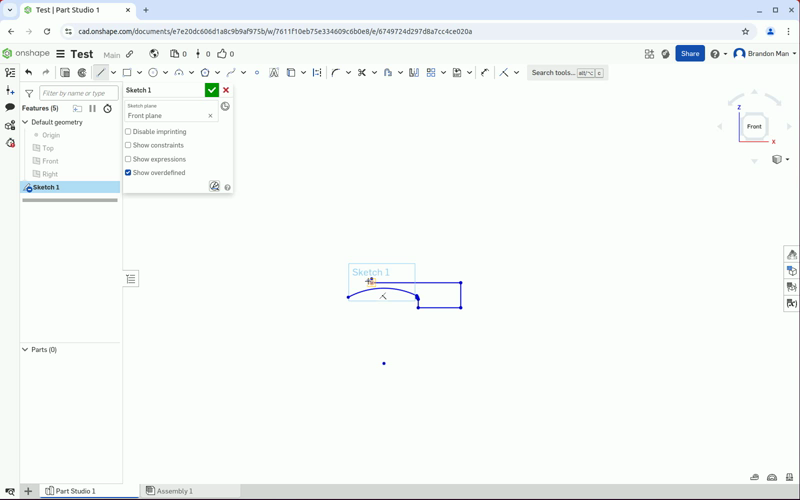
scroll(6)
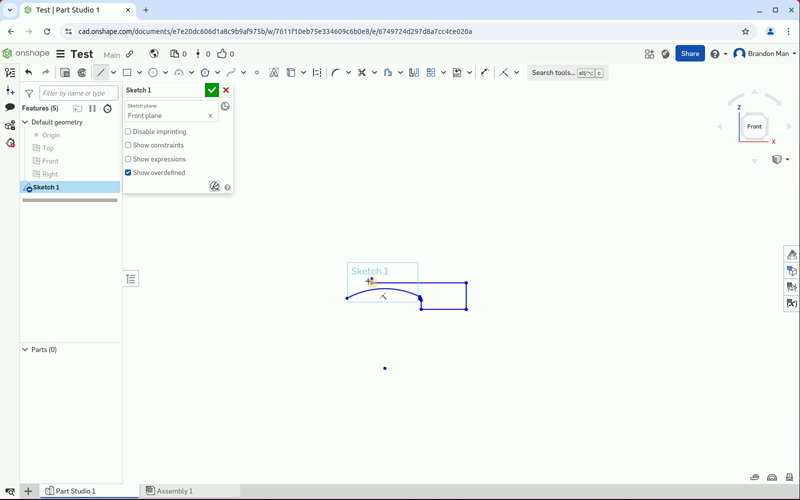
scroll(6)
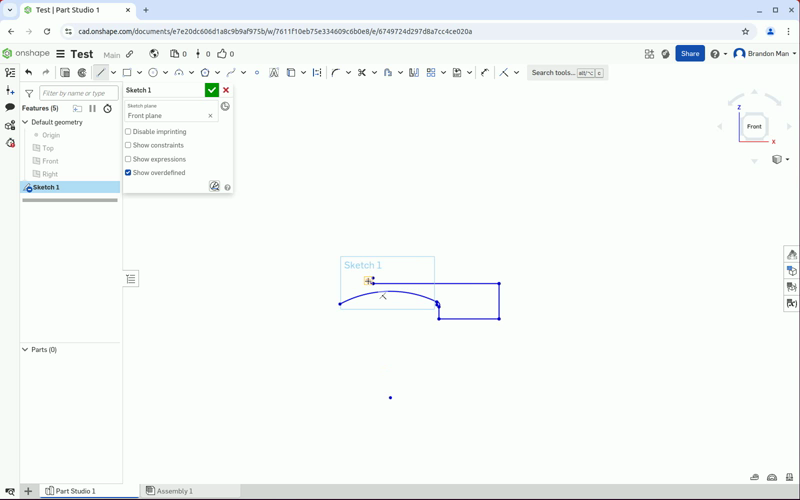
scroll(6)
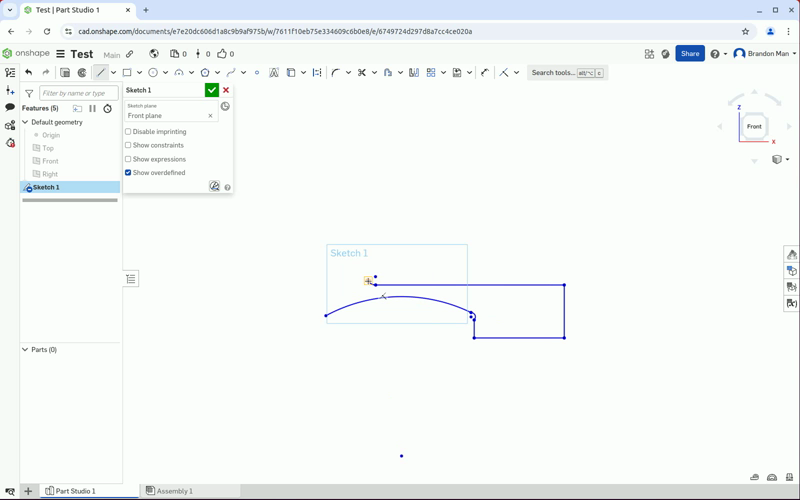
scroll(6)
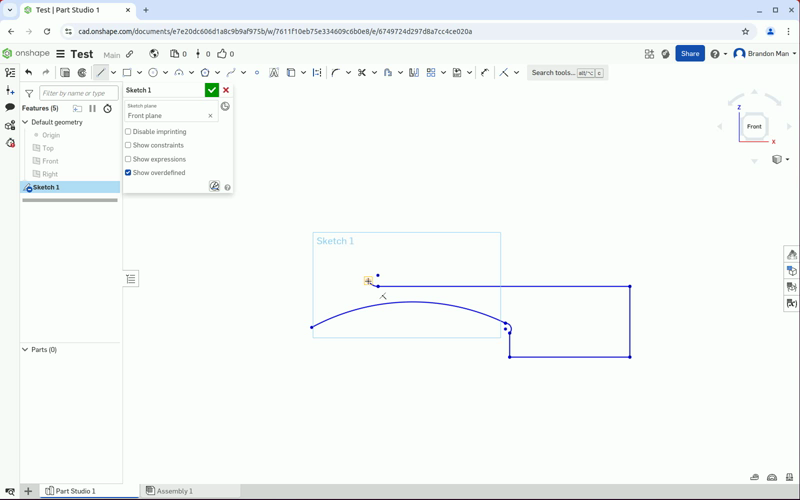
scroll(6)
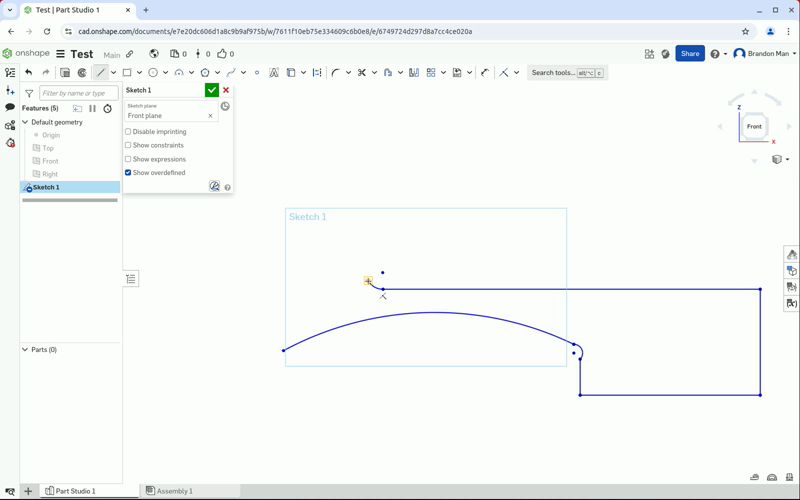
scroll(6)
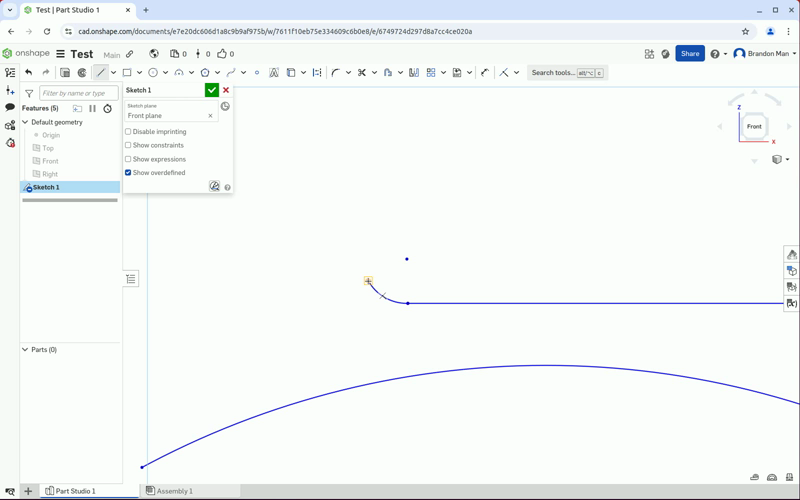
click(368, 280)
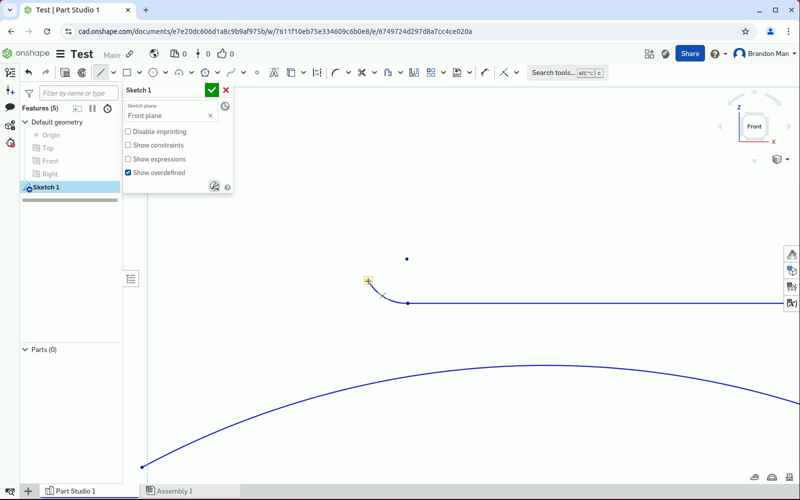
scroll(-6)
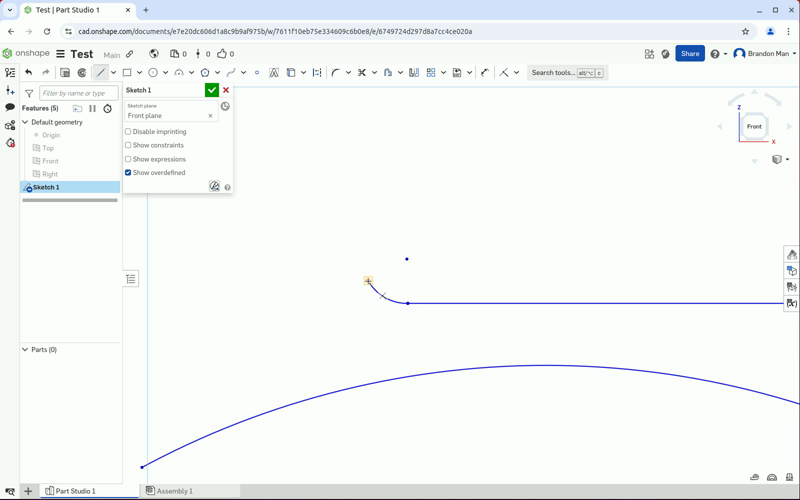
scroll(-6)
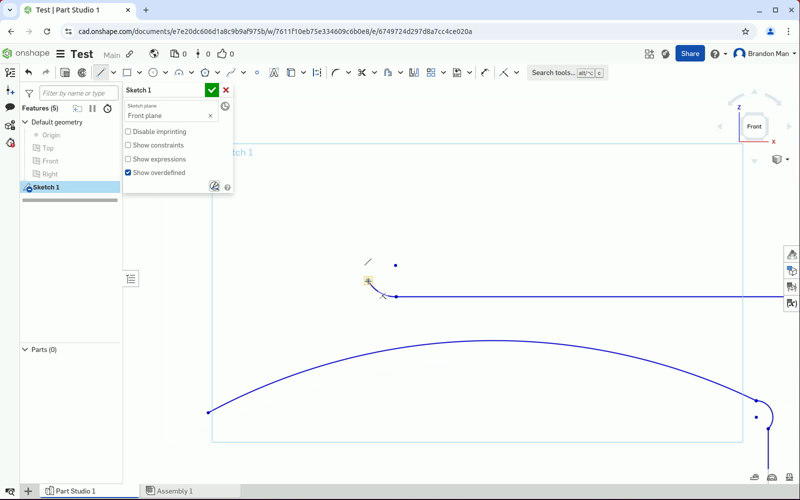
scroll(-6)
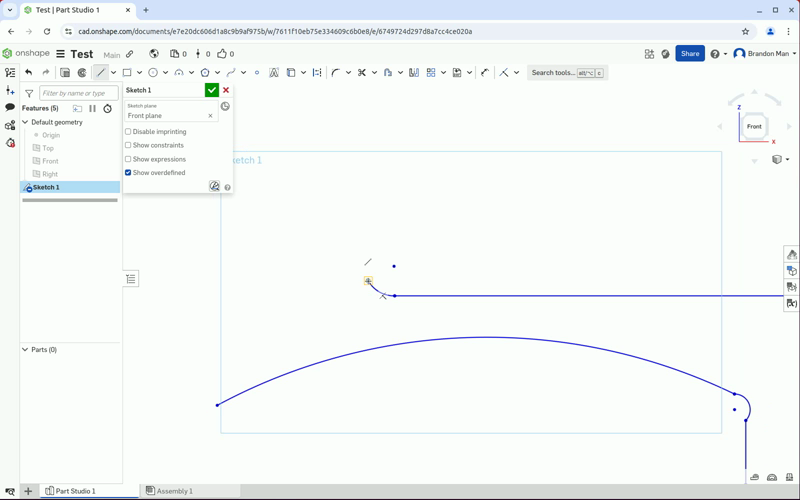
scroll(-6)
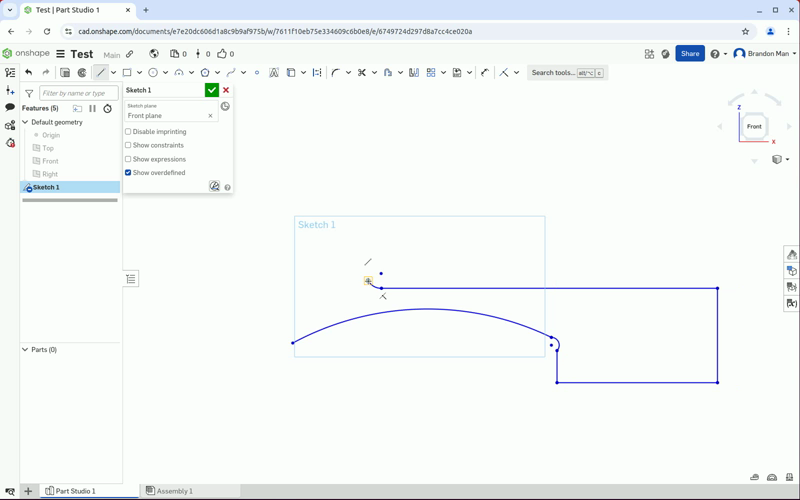
scroll(-6)
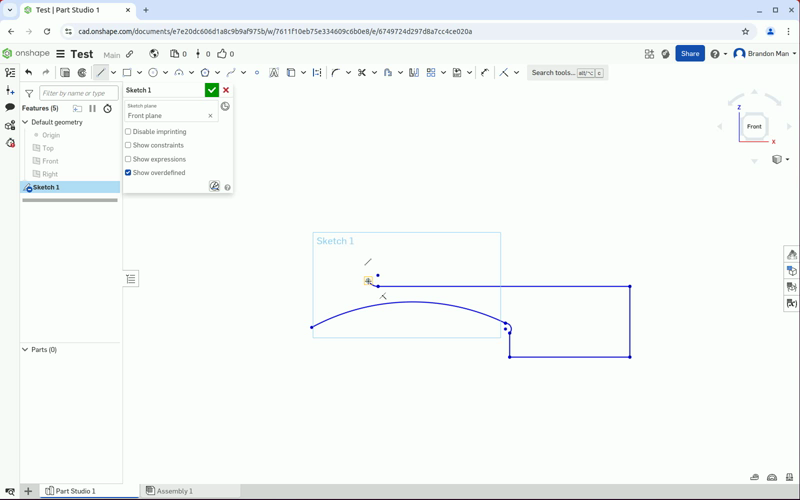
scroll(-6)
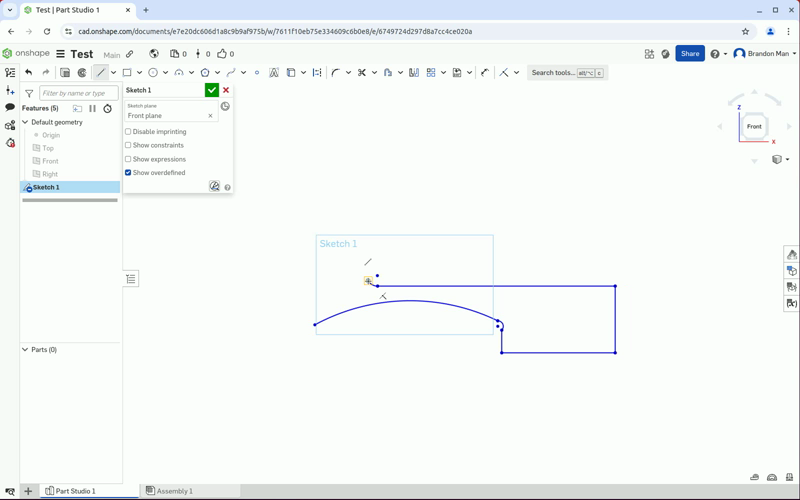
scroll(-6)
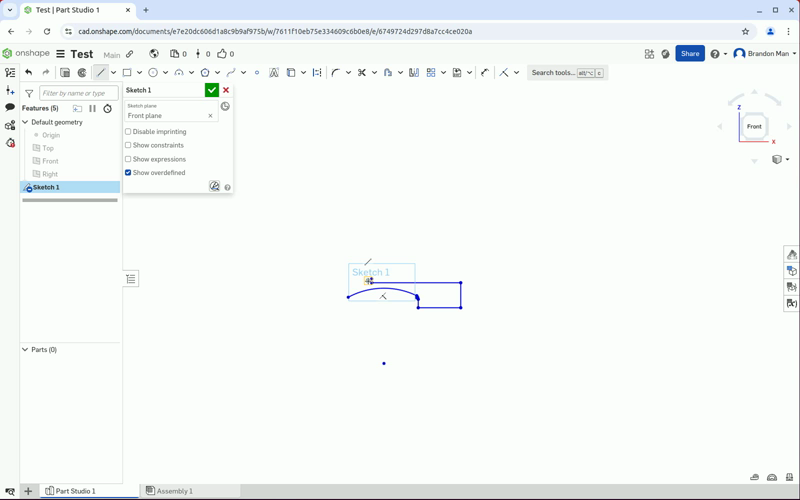
key_down(shift)
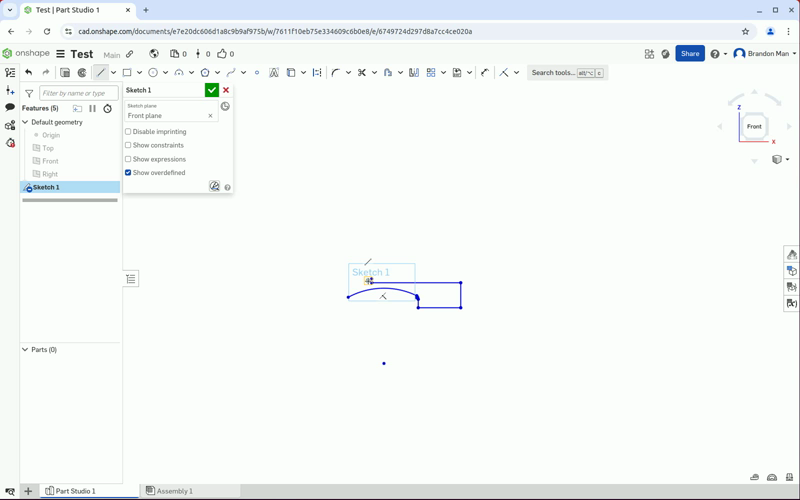
mouse_move(398, 280)
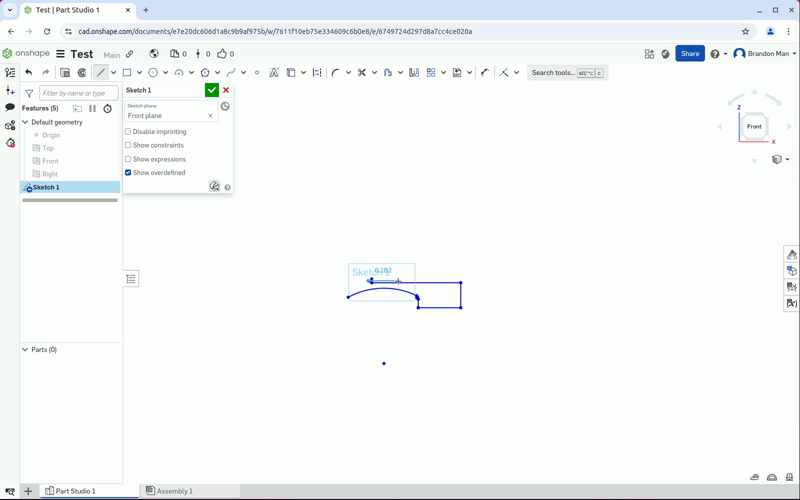
mouse_move(368, 276)
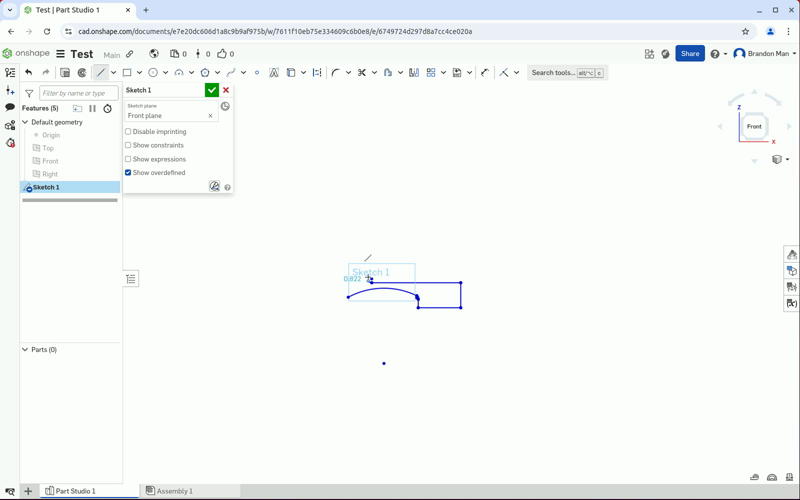
scroll(6)
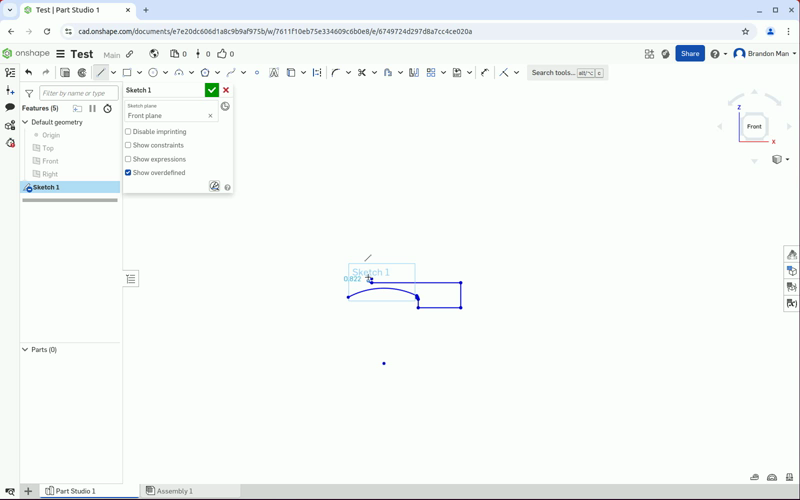
scroll(6)
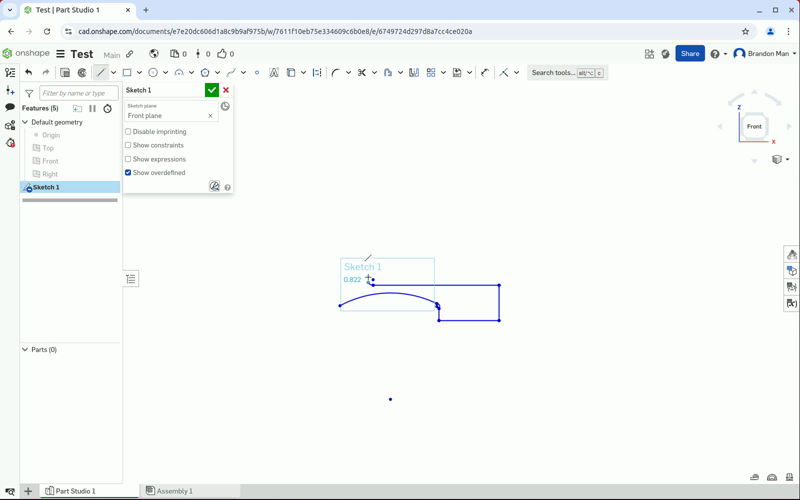
scroll(6)
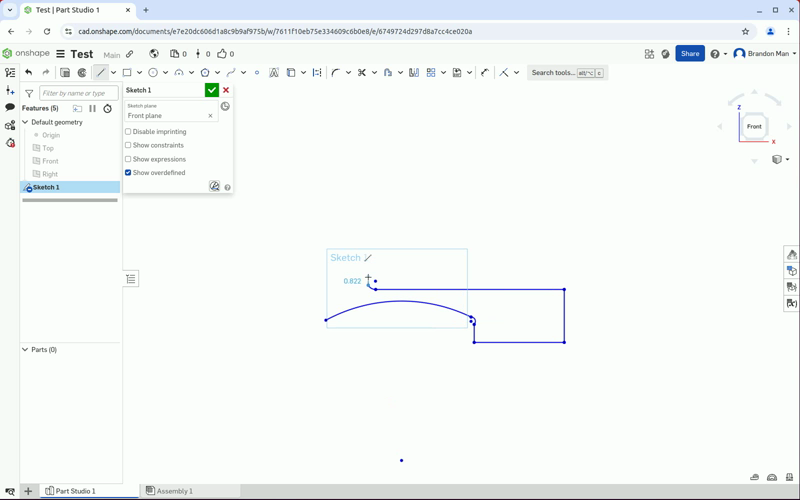
scroll(6)
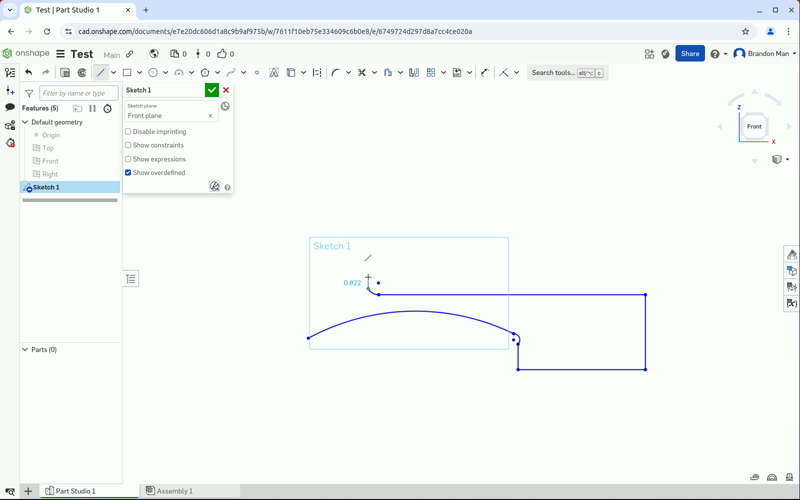
scroll(6)
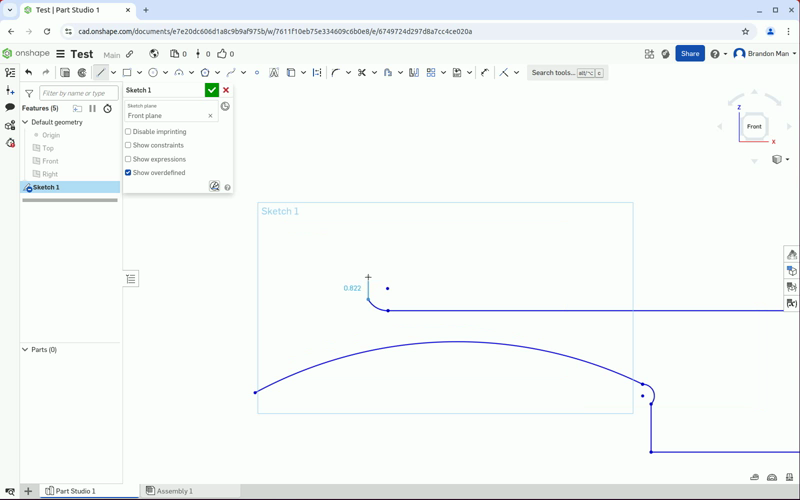
scroll(6)
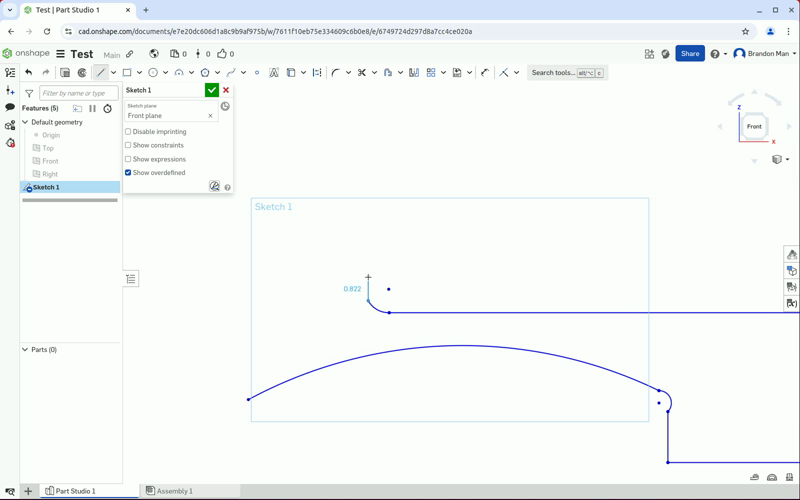
scroll(6)
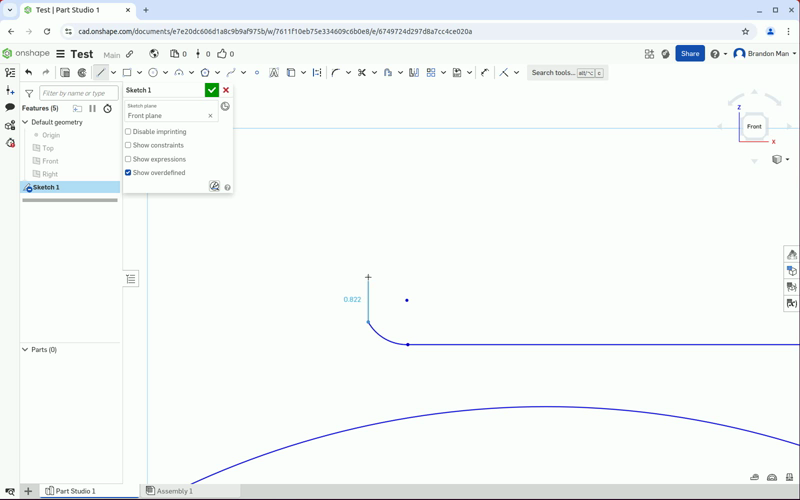
click(368, 276)
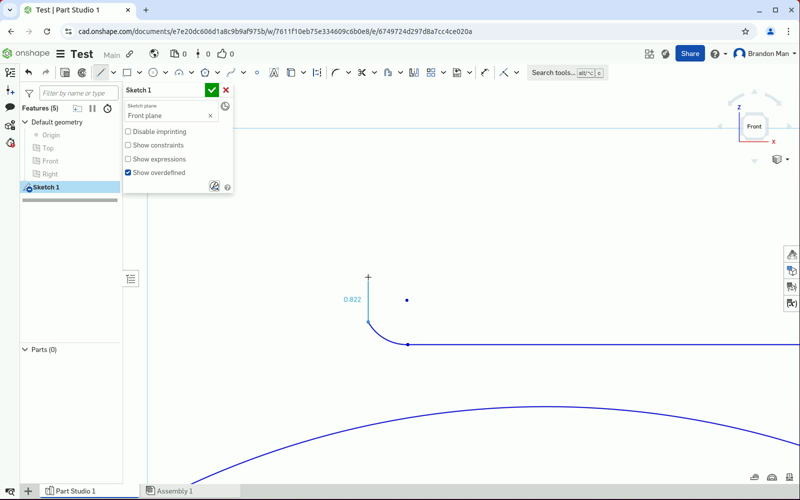
scroll(-6)
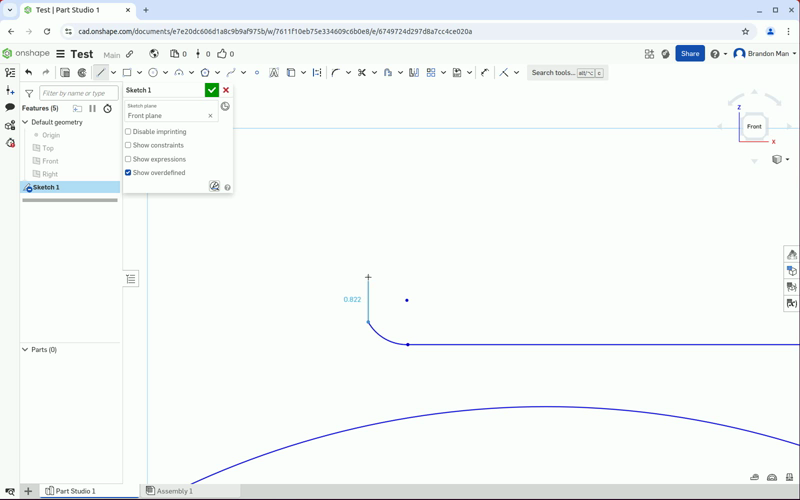
scroll(-6)
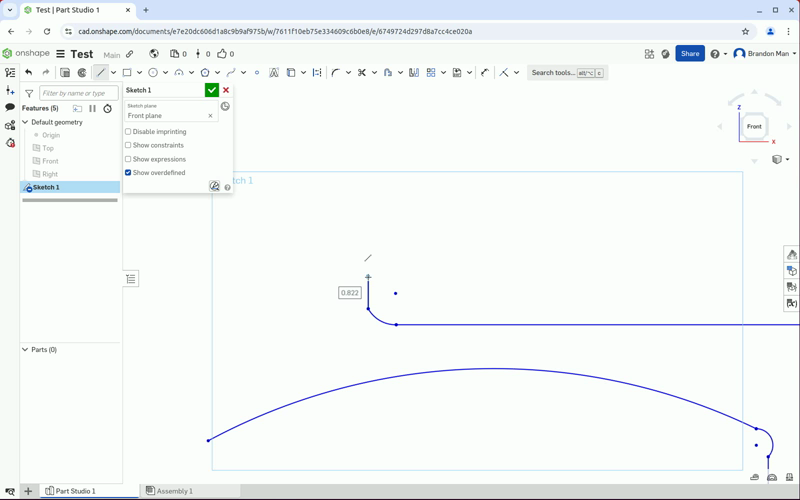
scroll(-6)
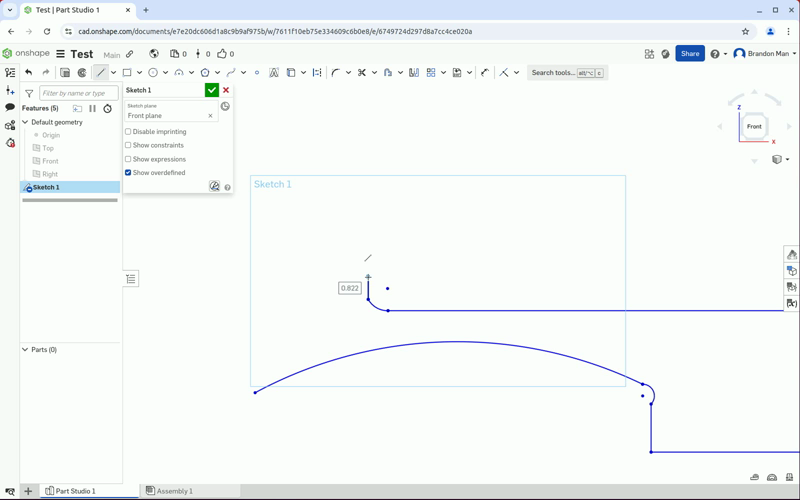
scroll(-6)
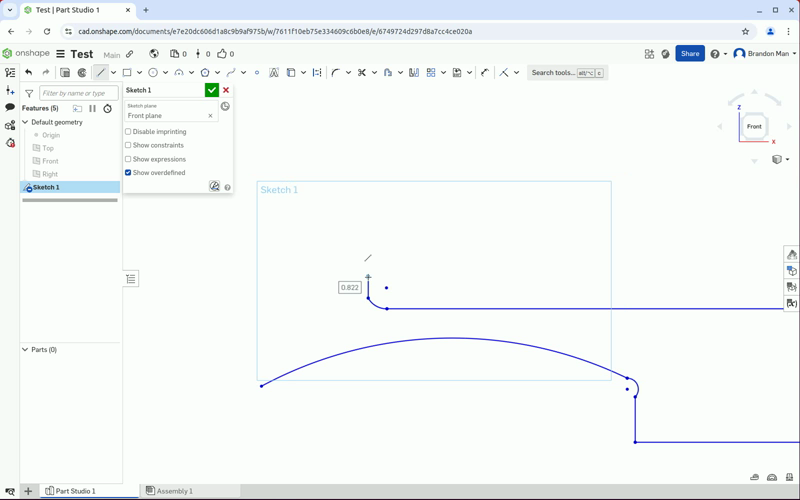
scroll(-6)
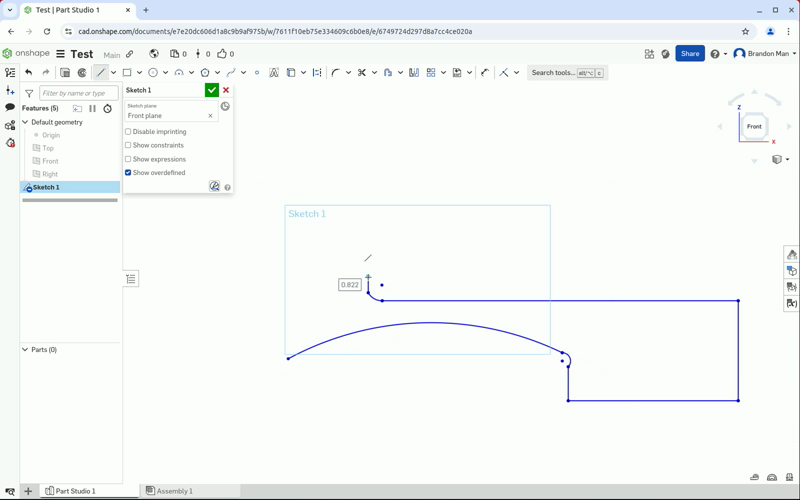
scroll(-6)
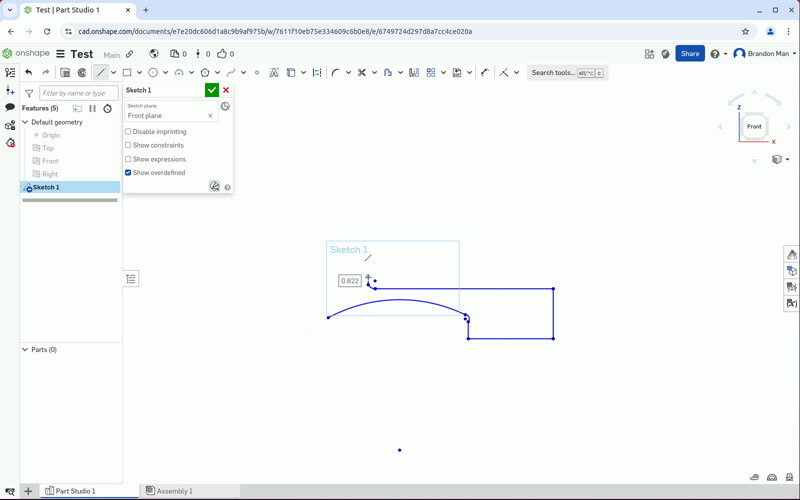
scroll(-6)
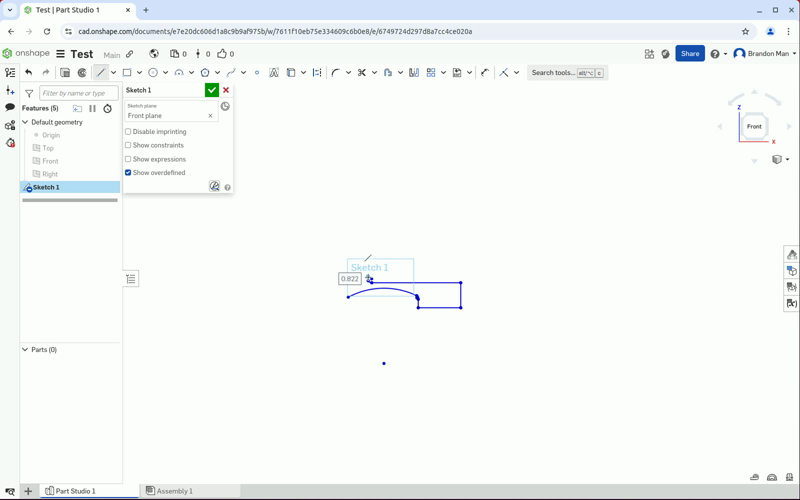
key_up(shift)
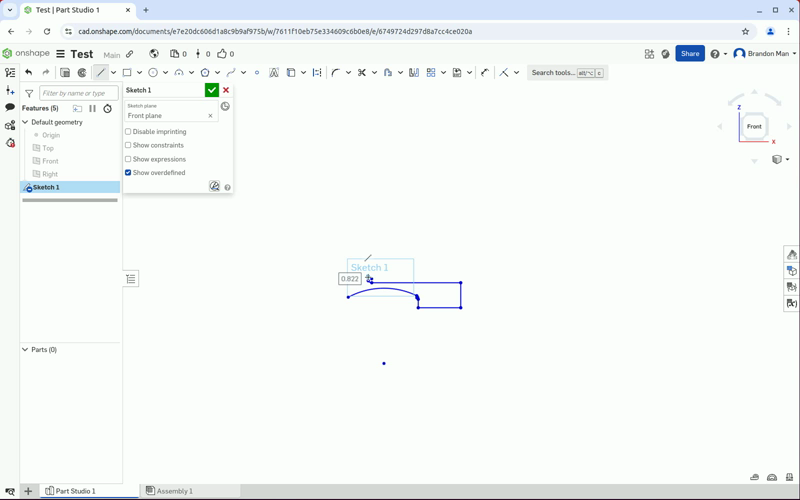
key_down(shift)
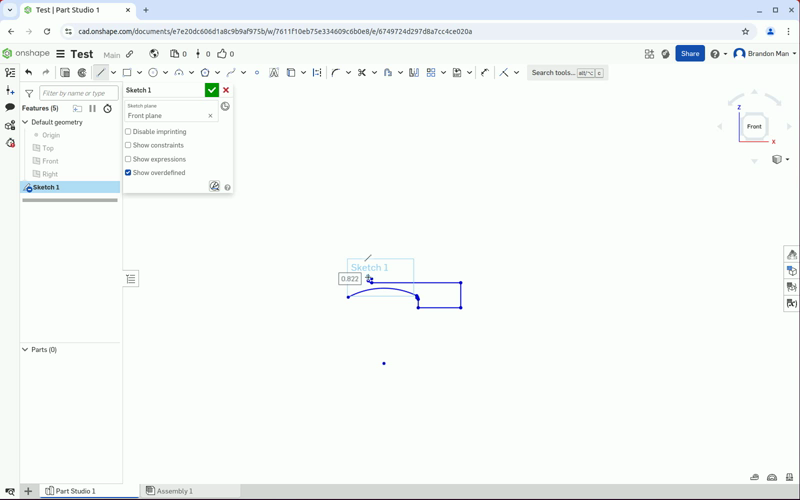
mouse_move(398, 276)
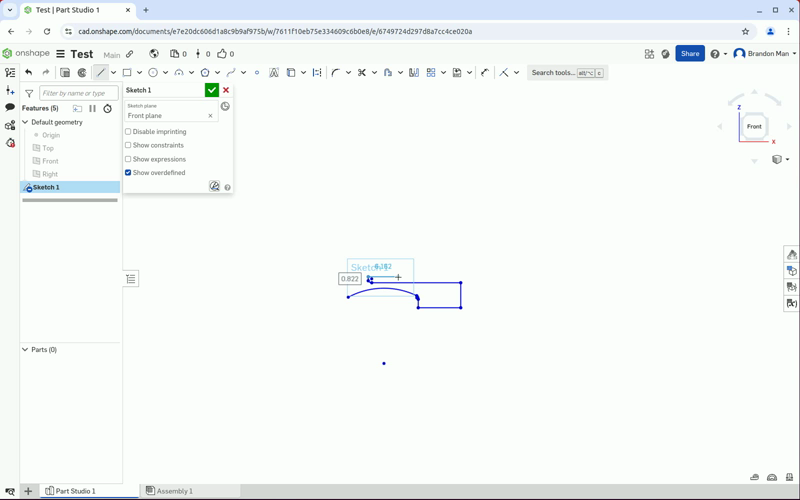
mouse_move(348, 282)
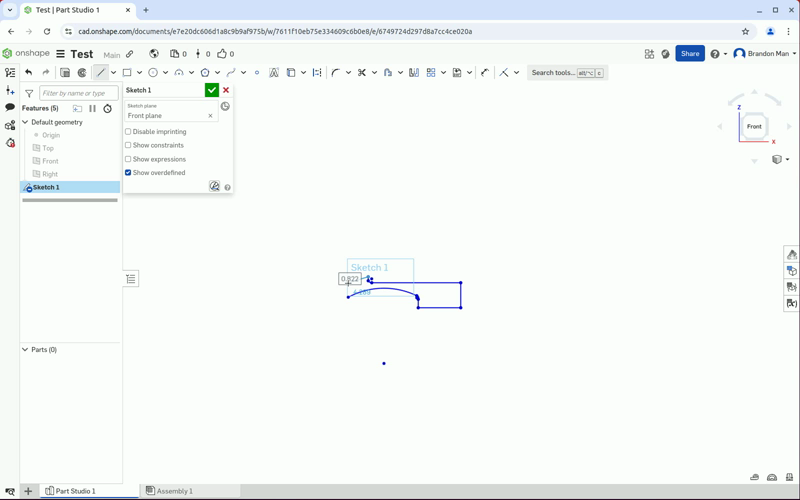
click(348, 282)
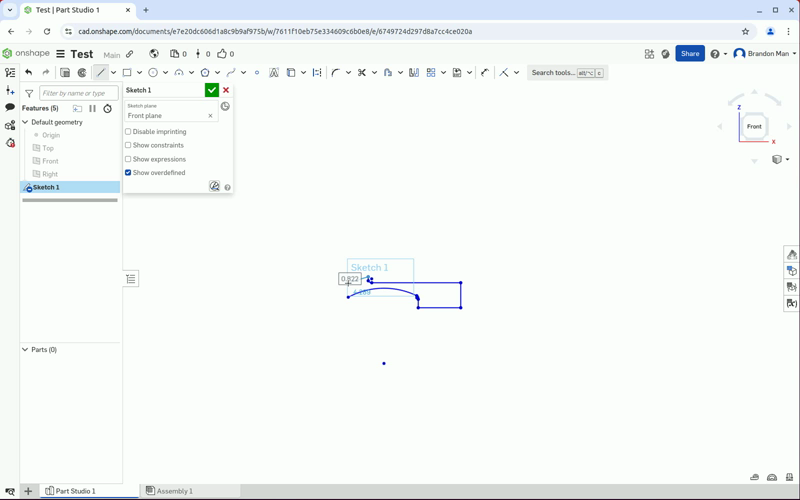
key_up(shift)
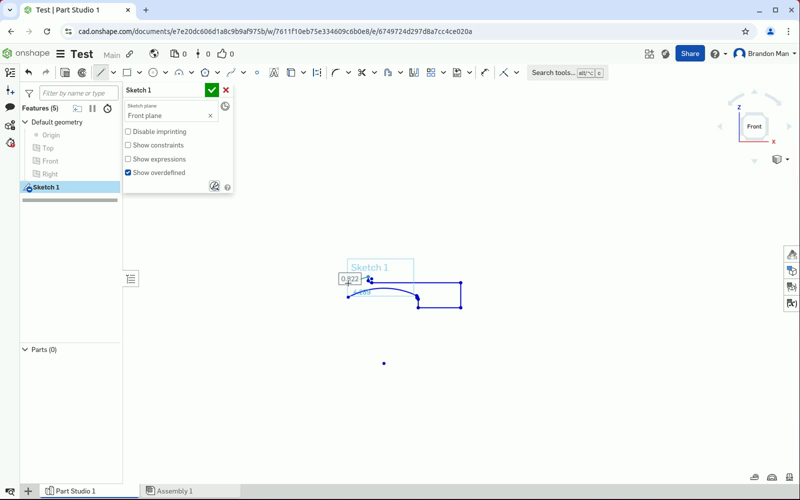
mouse_move(378, 282)
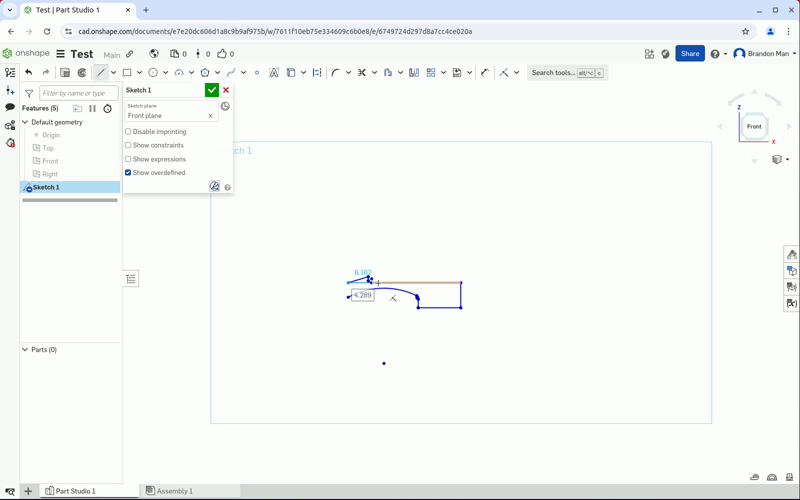
key_down(shift)
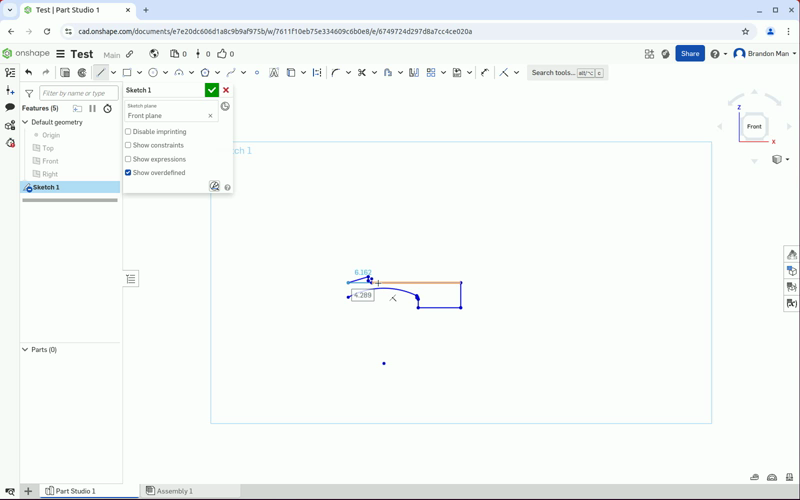
mouse_move(348, 297)
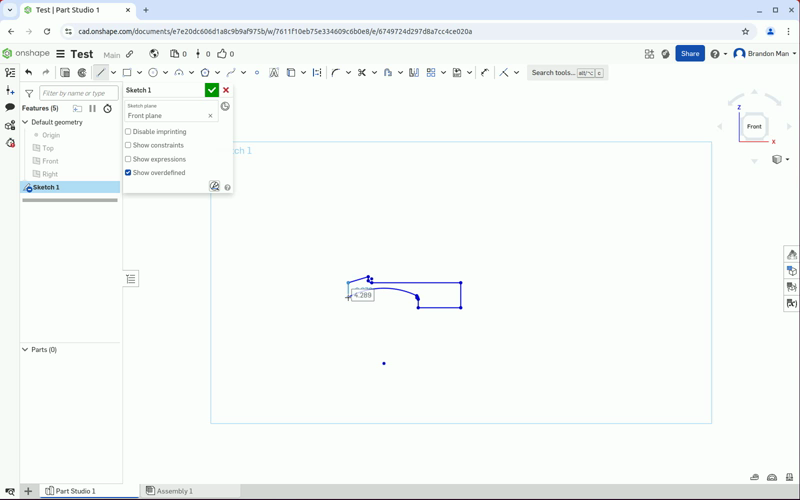
key_up(shift)
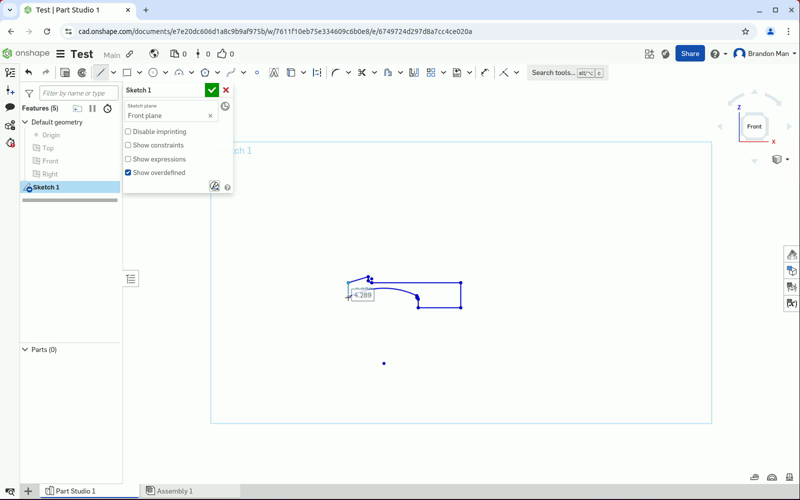
click(348, 297)
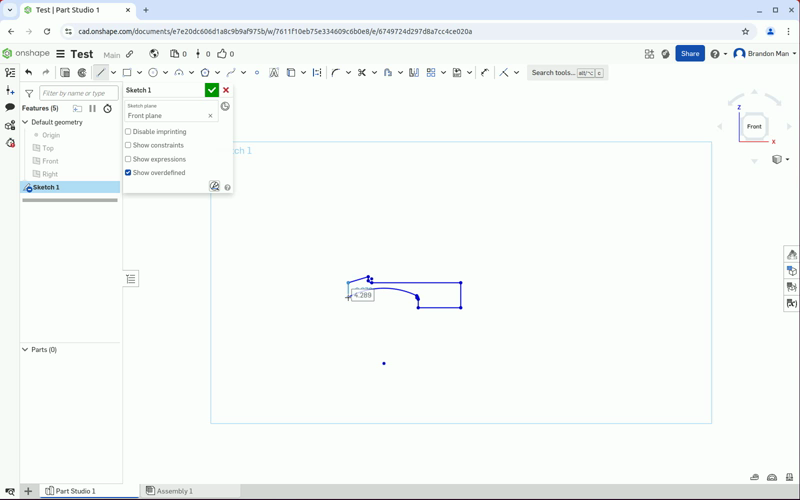
key(esc)
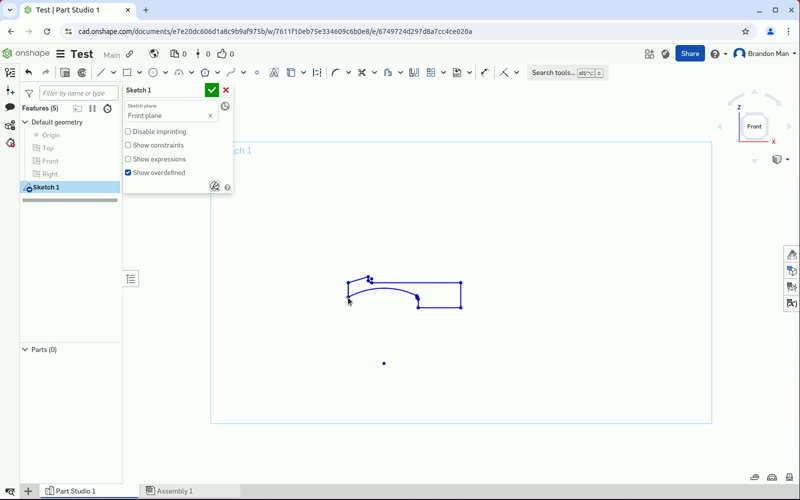
mouse_move(413, 287)
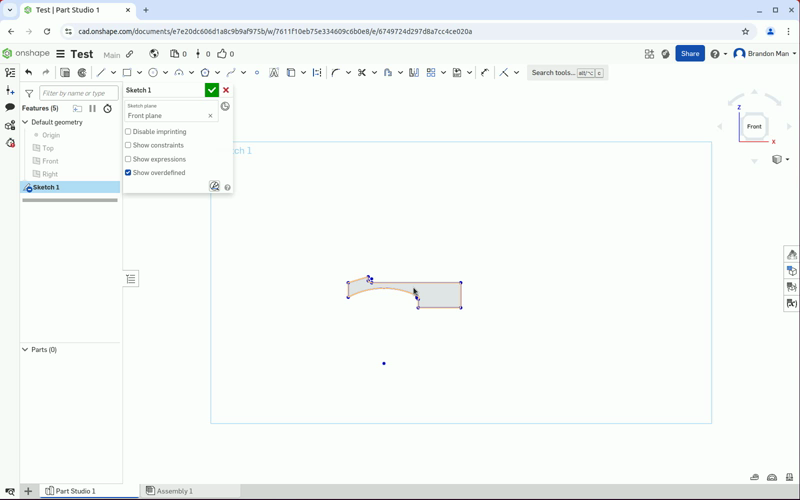
click(413, 287)
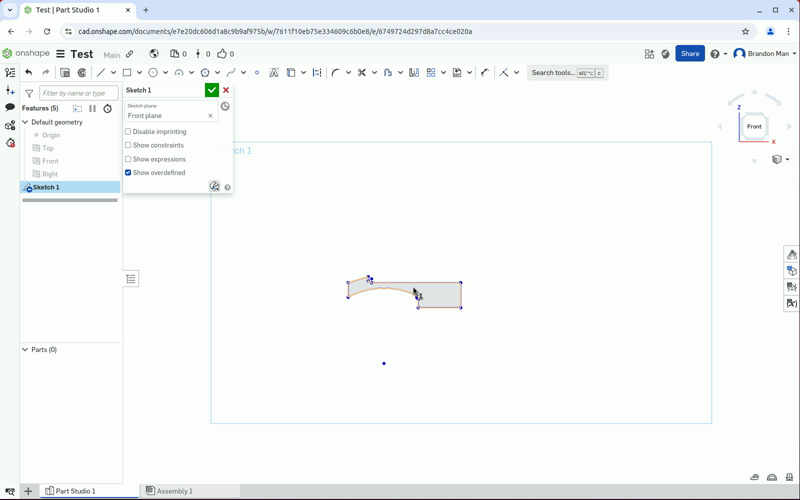
mouse_move(73, 352)
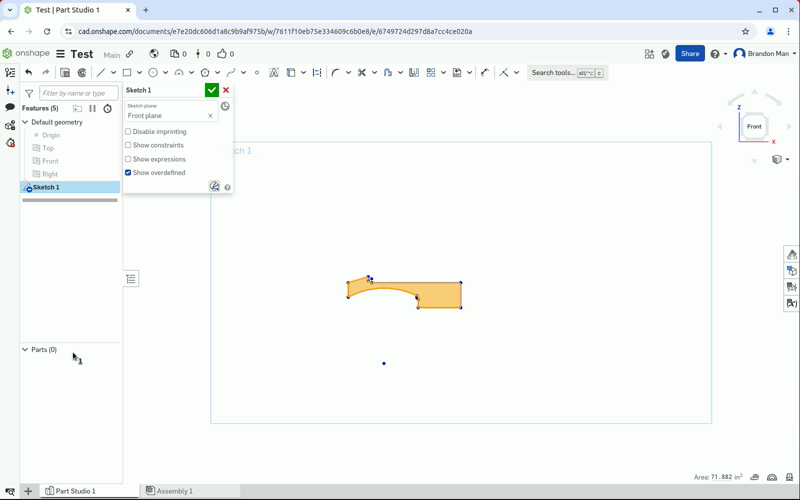
key(shift+y)
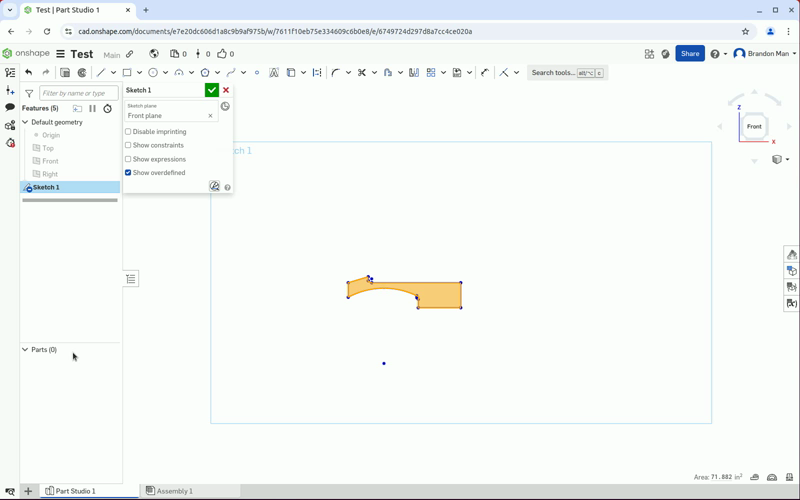
key(shift+e)
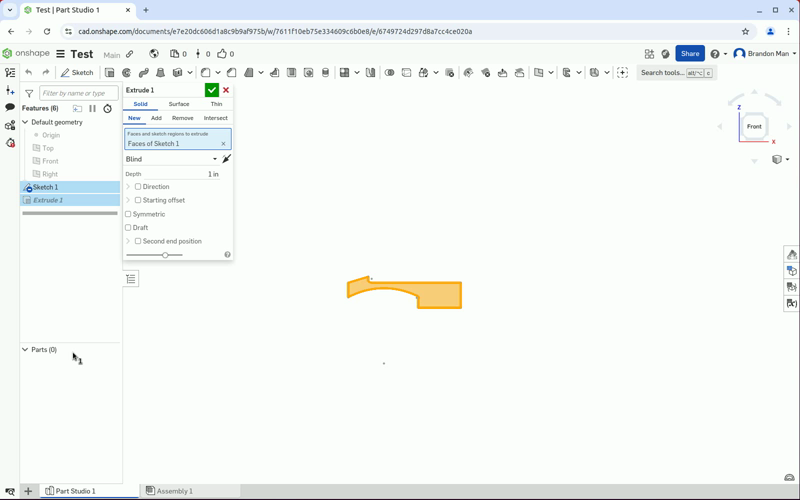
mouse_move(143, 106)
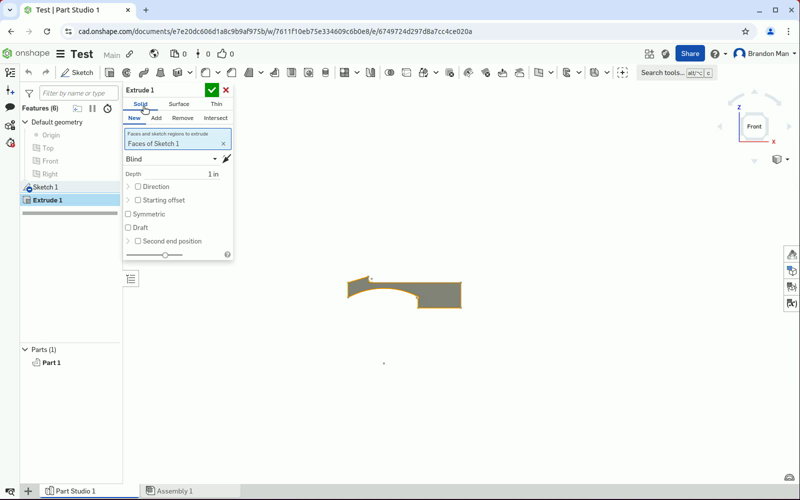
click(143, 106)
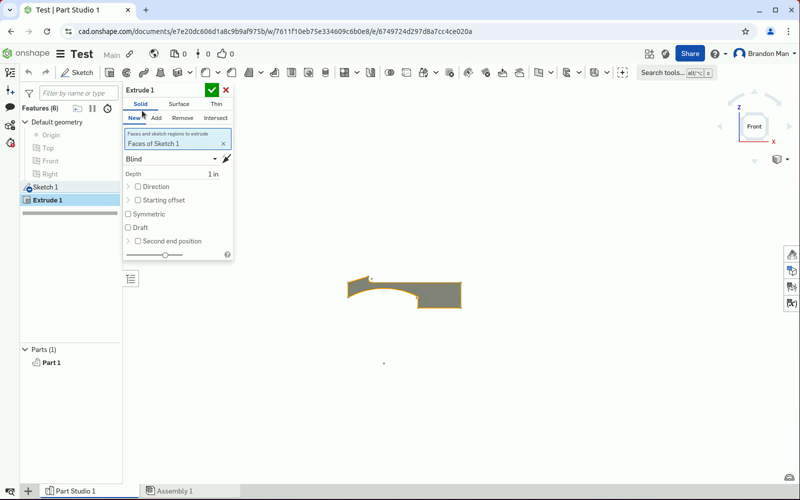
mouse_move(137, 120)
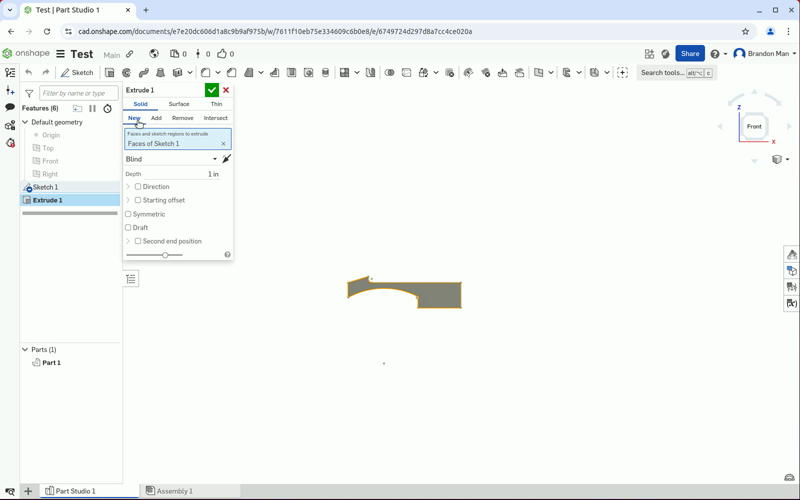
click(137, 120)
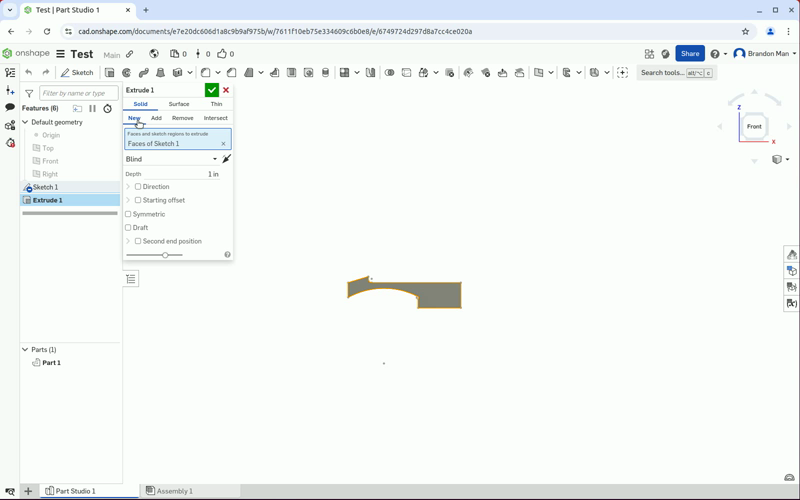
key(tab, 4)
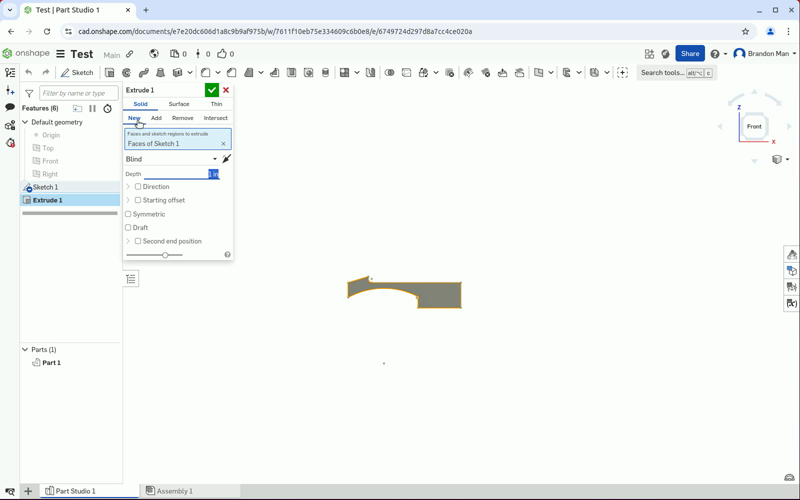
text(6.018)
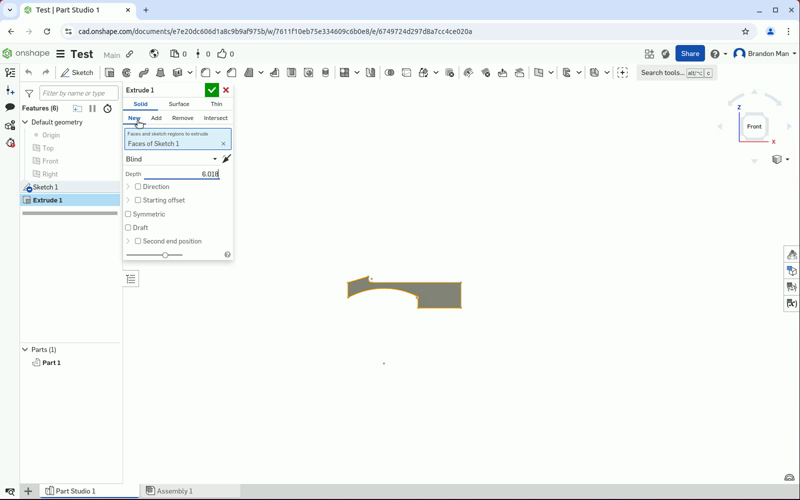
key(enter)
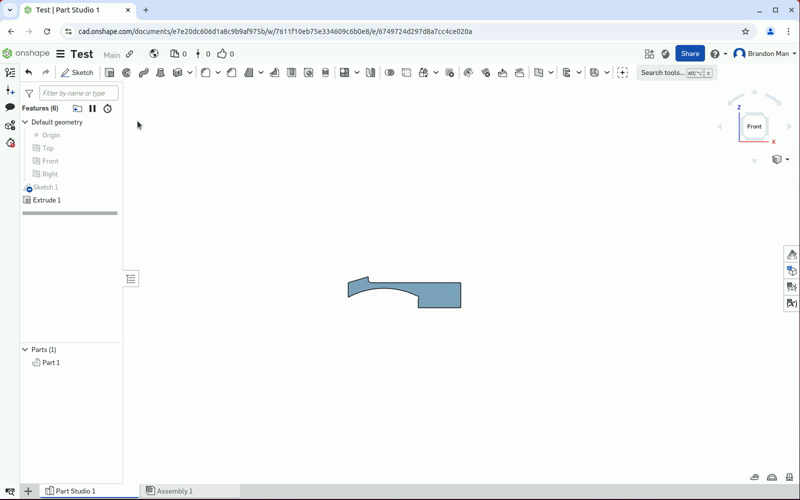
key(shift+h)
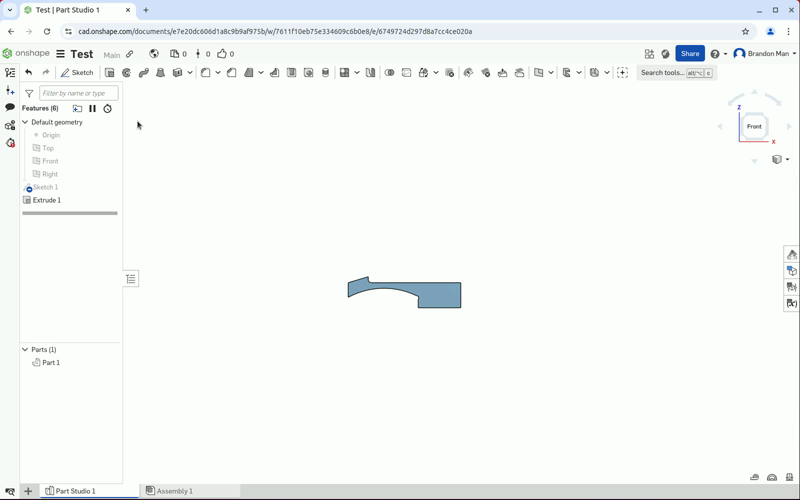
key(shift+h)
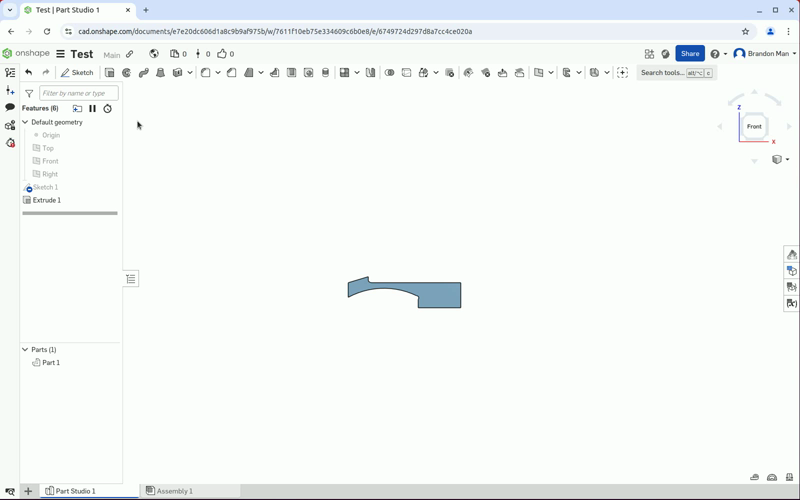
mouse_move(73, 189)
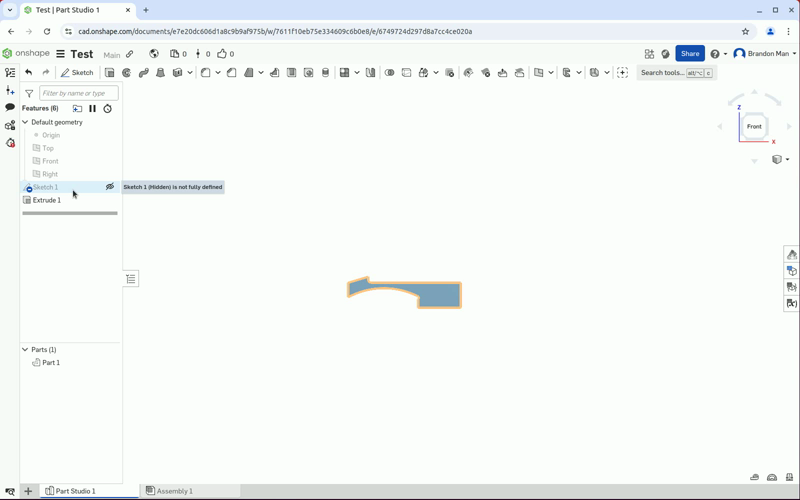
click(73, 189)
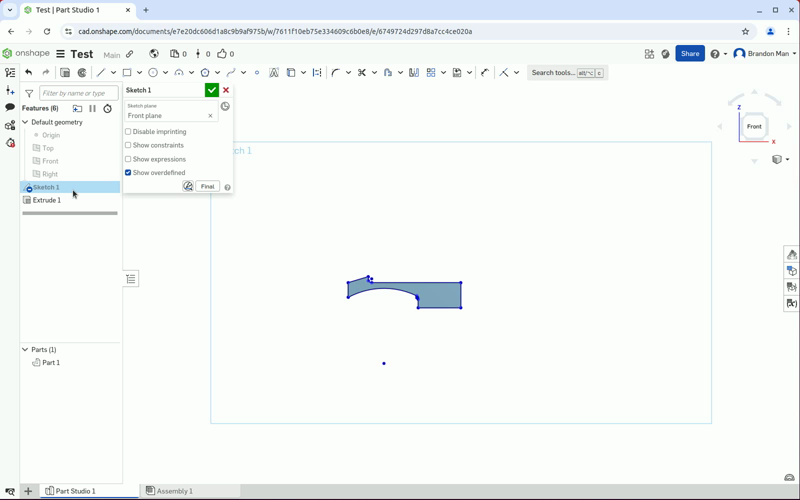
mouse_move(229, 92)
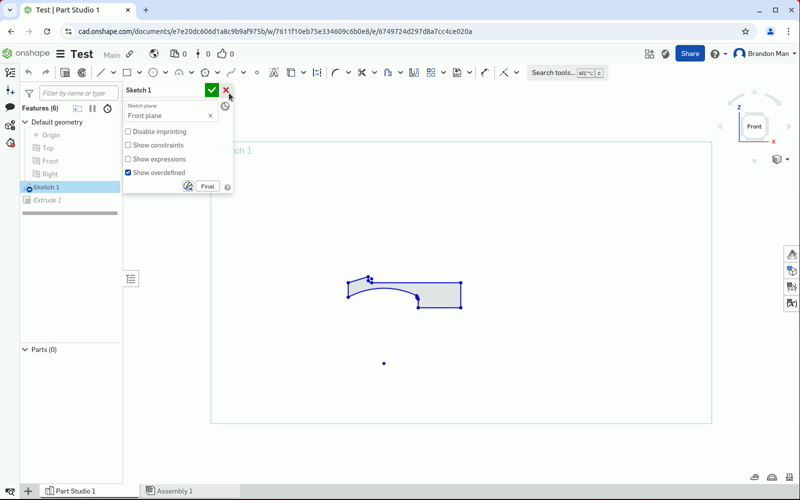
click(229, 92)
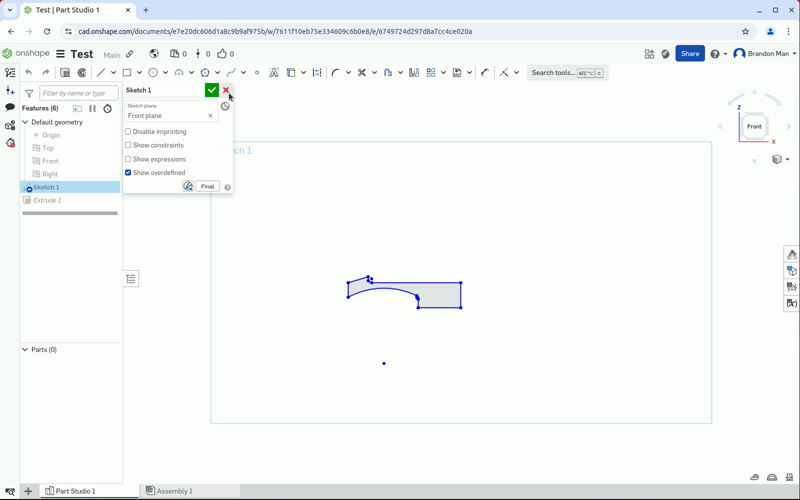
key(shift+s)
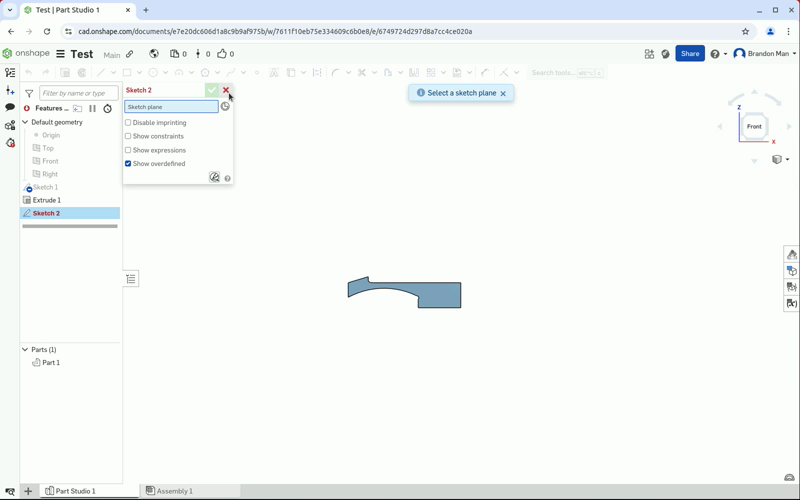
mouse_move(73, 163)
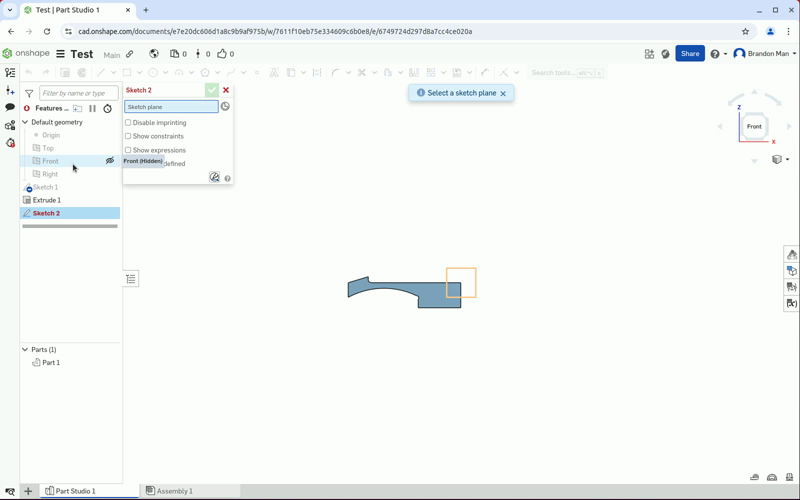
click(73, 163)
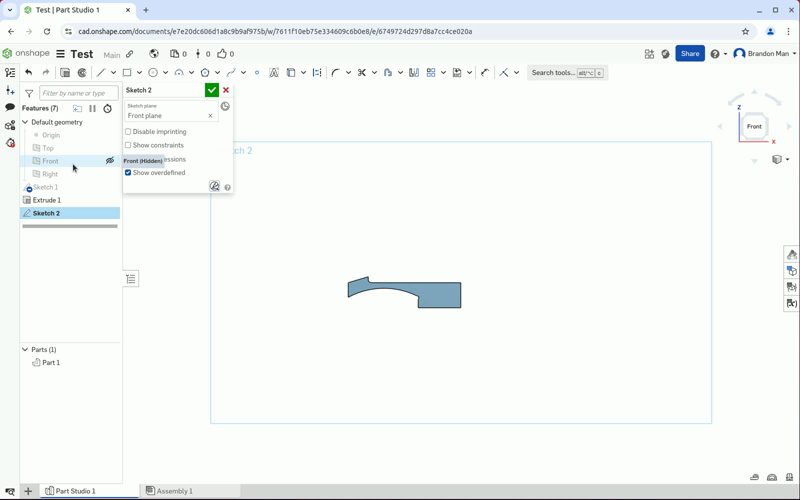
mouse_move(73, 352)
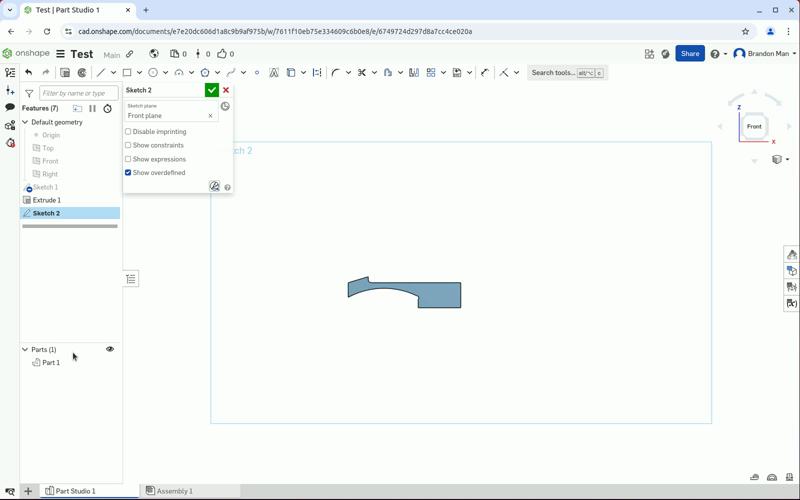
key(y)
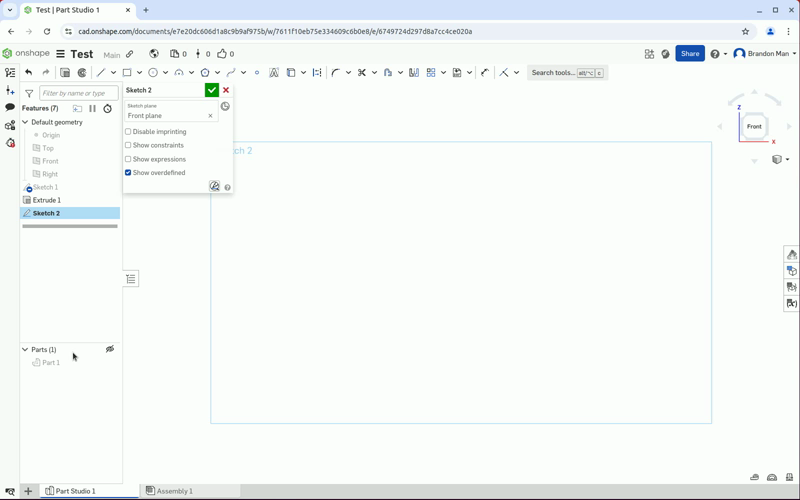
key(l)
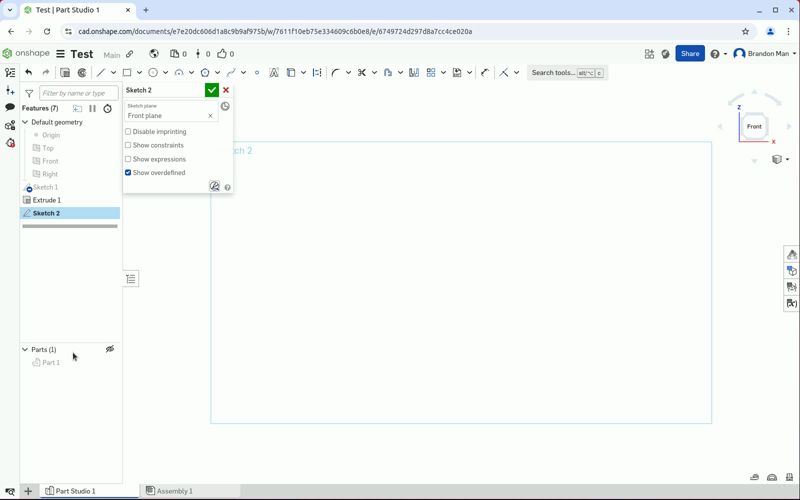
key_down(shift)
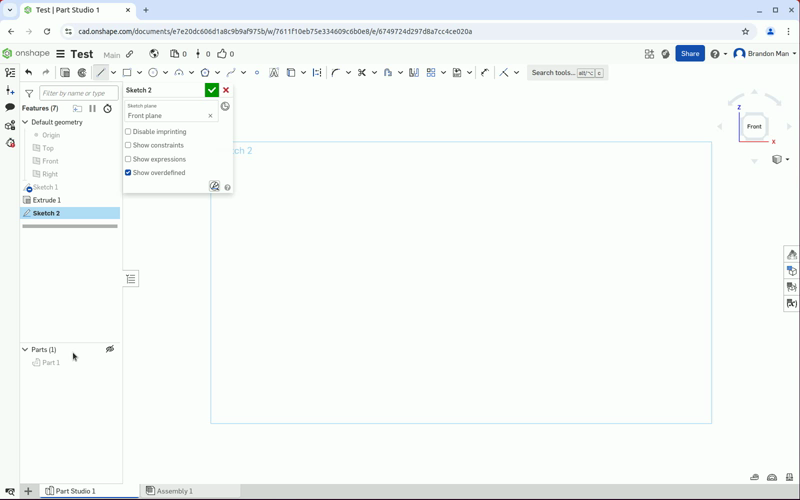
mouse_move(460, 307)
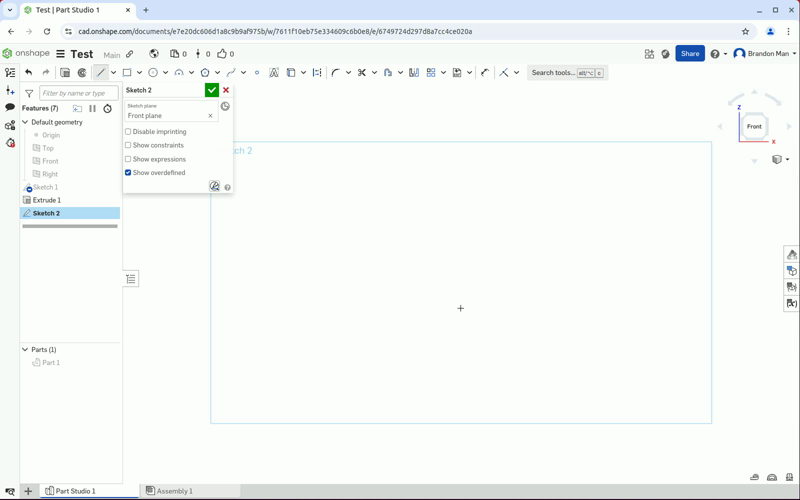
click(460, 307)
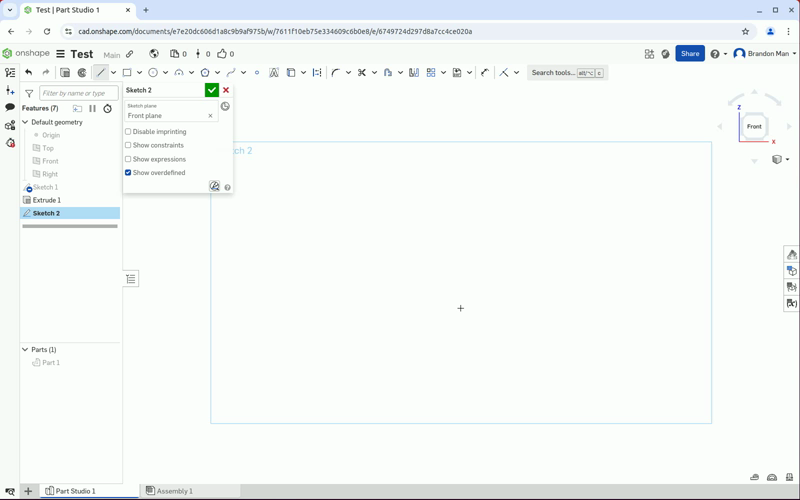
key_up(shift)
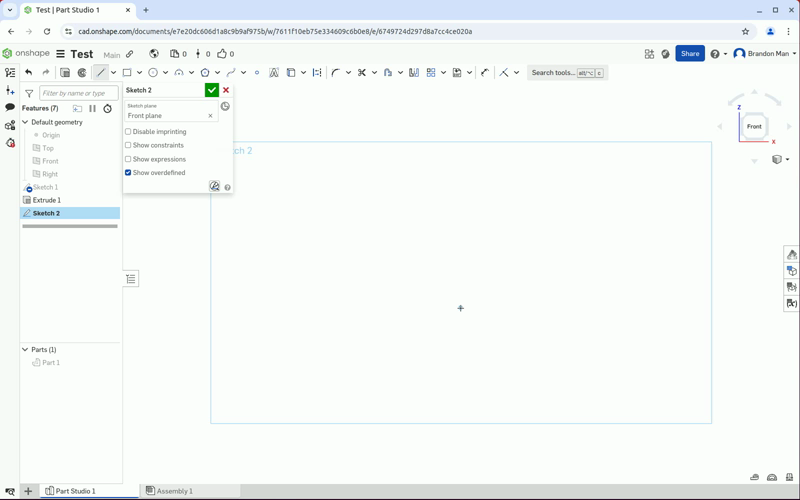
key_down(shift)
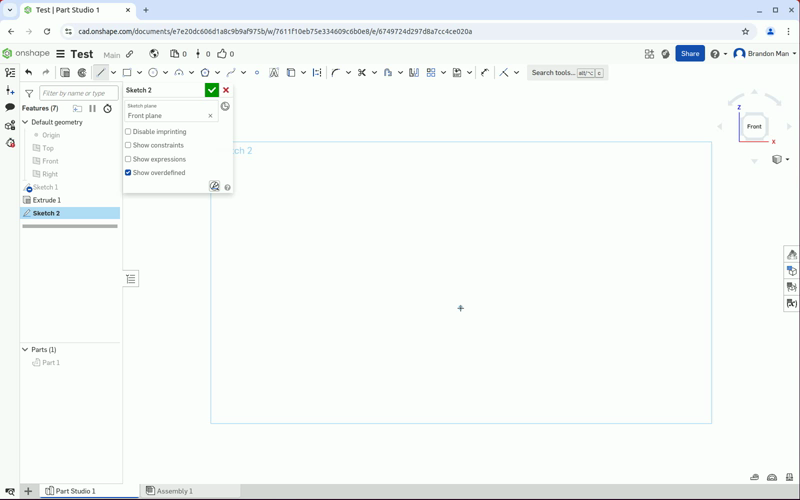
mouse_move(490, 307)
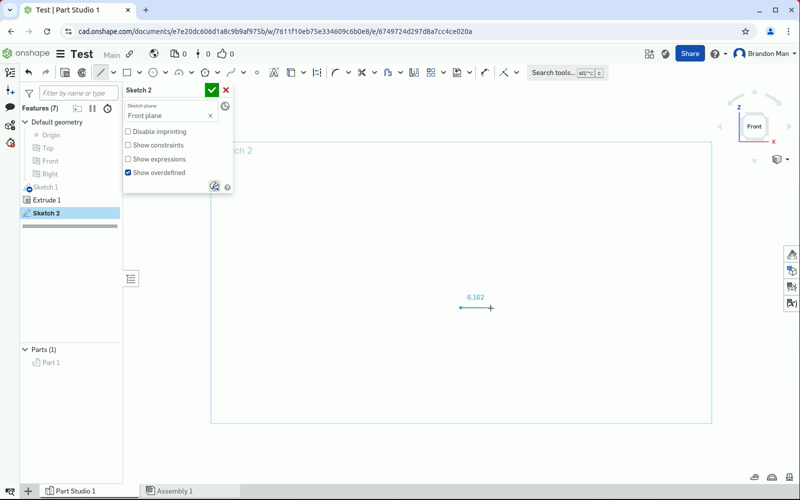
mouse_move(503, 307)
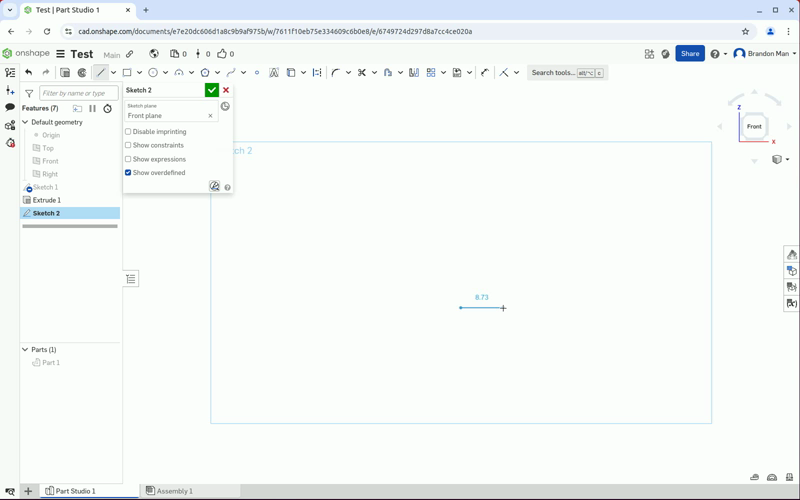
click(503, 307)
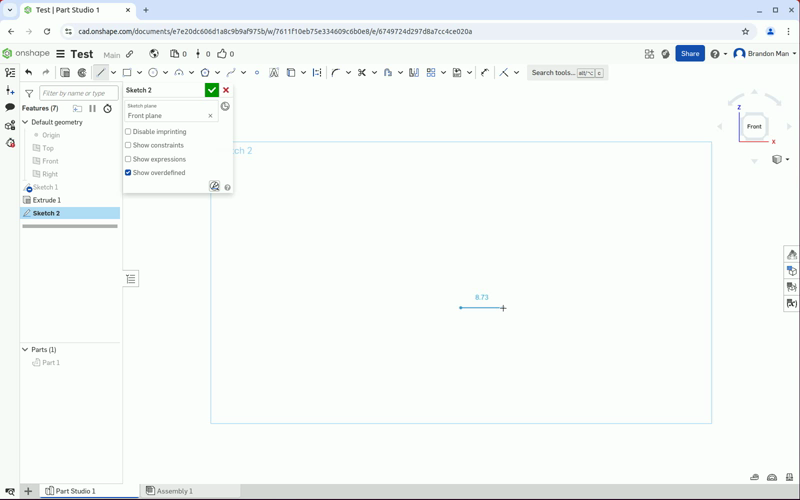
key_up(shift)
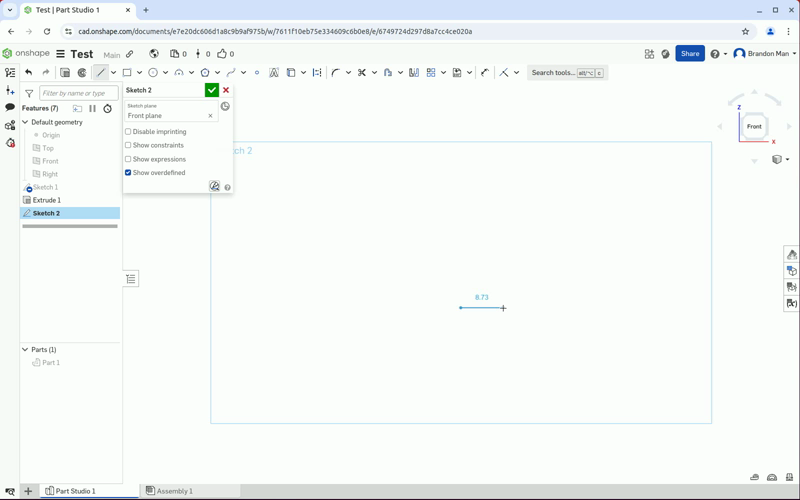
key_down(shift)
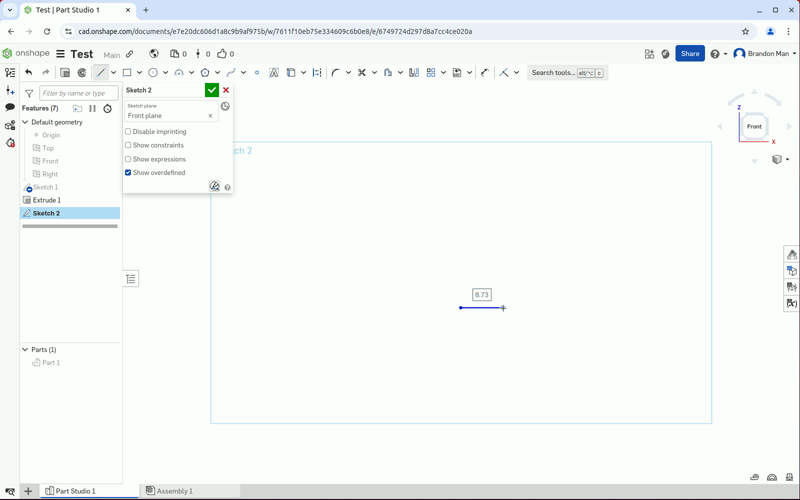
mouse_move(533, 307)
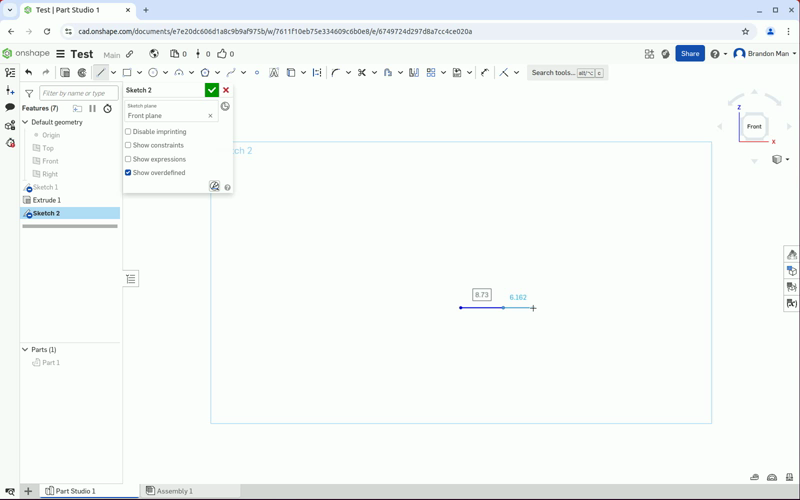
mouse_move(503, 297)
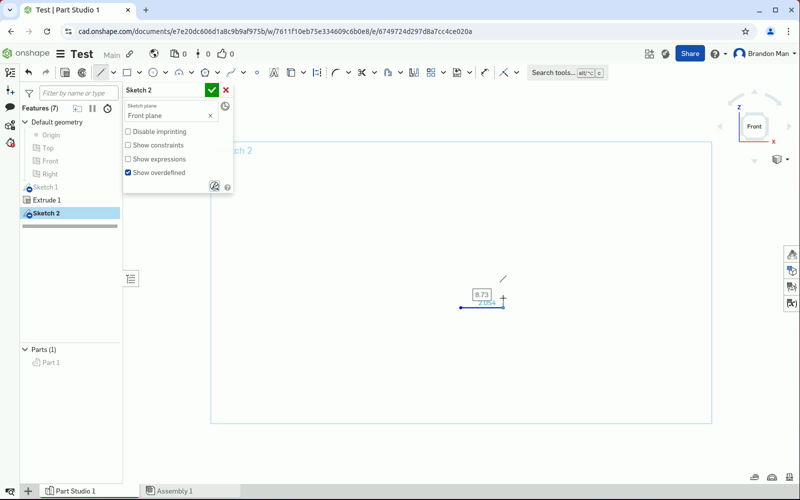
click(503, 297)
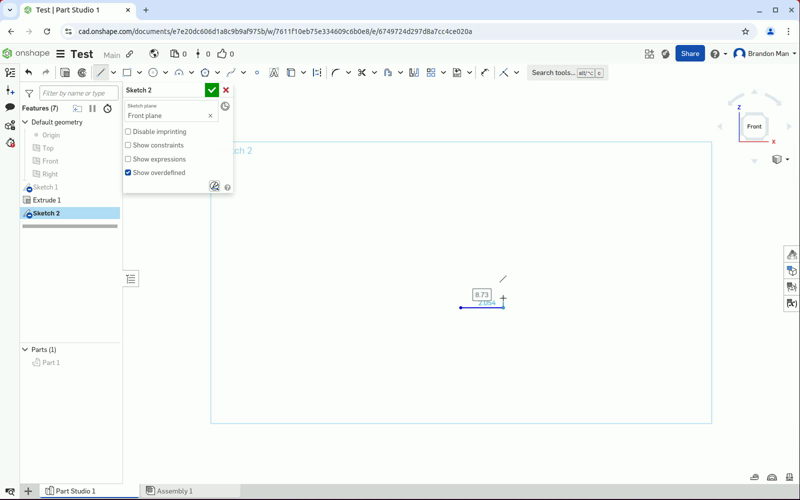
key_up(shift)
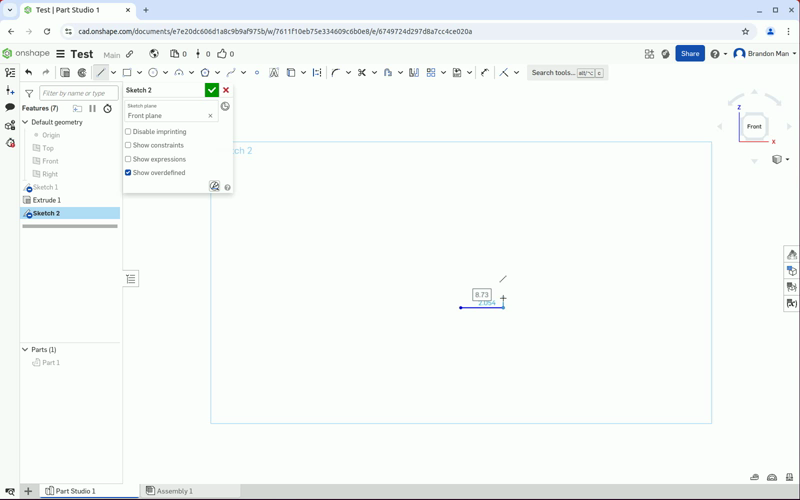
key(esc)
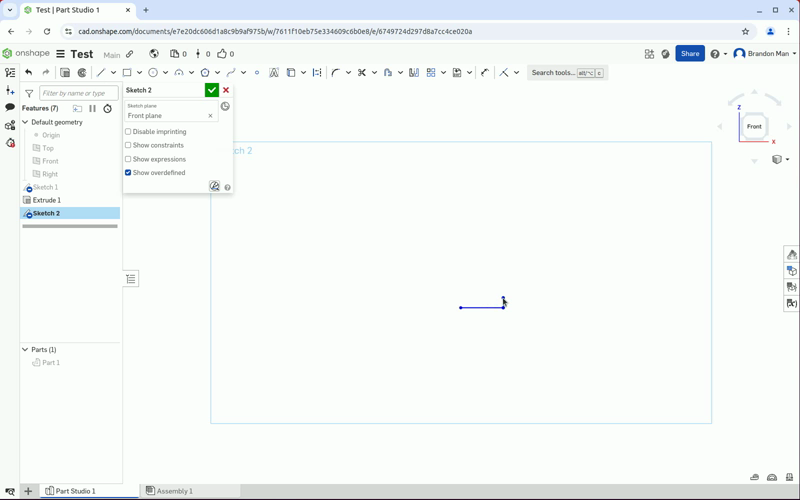
key(a)
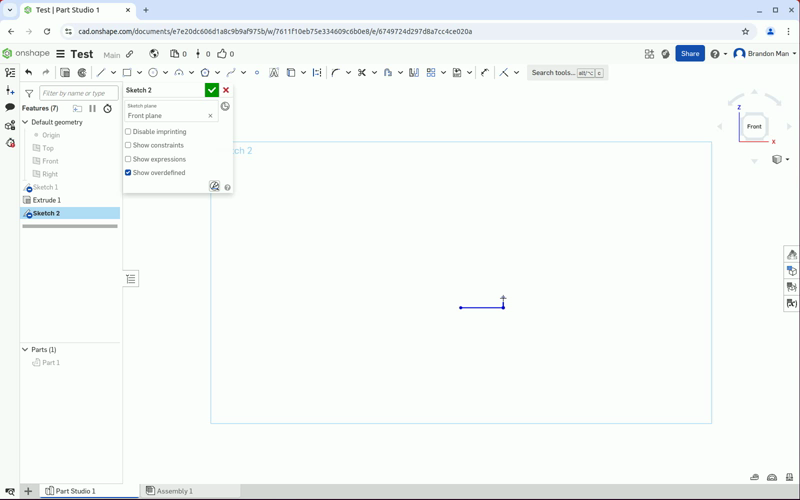
mouse_move(503, 297)
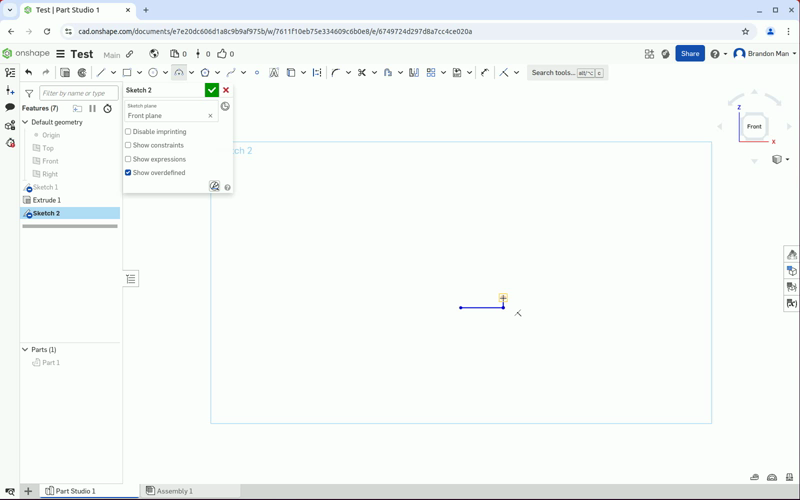
click(503, 297)
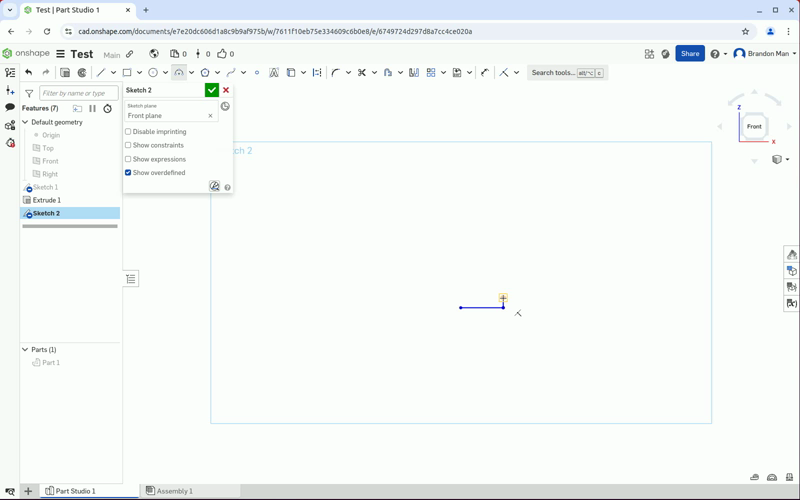
key_down(shift)
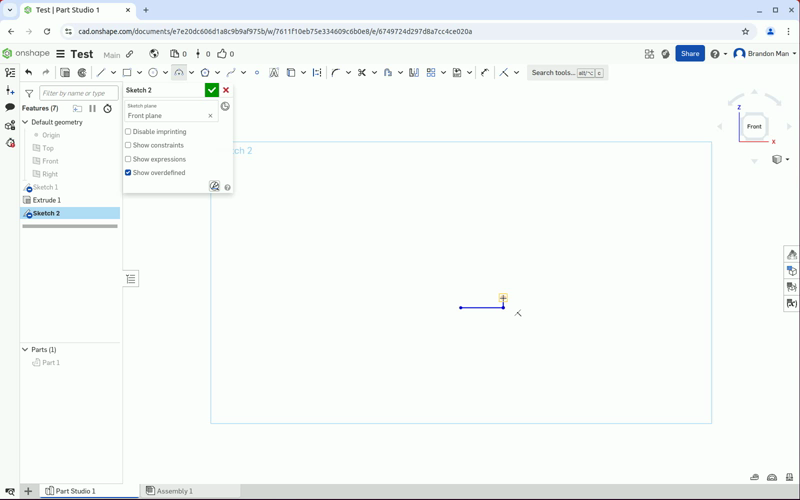
mouse_move(504, 295)
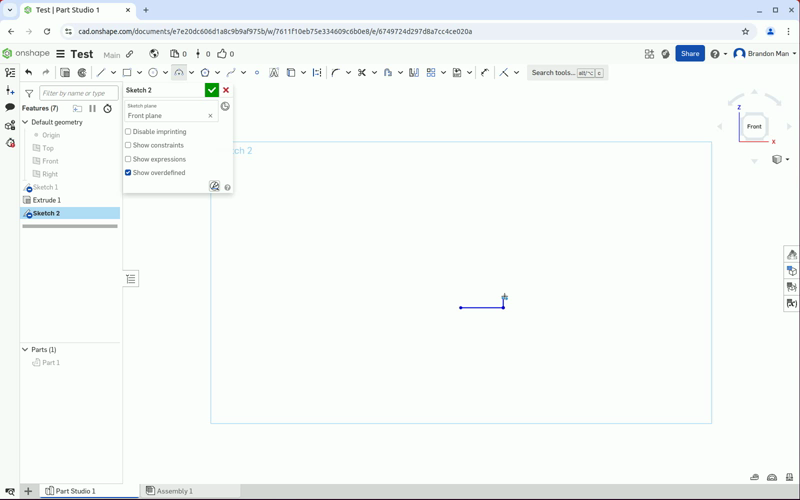
scroll(6)
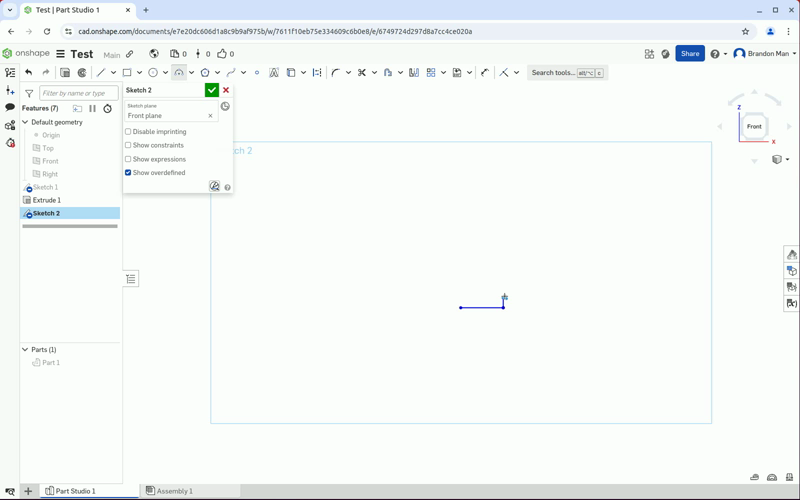
scroll(6)
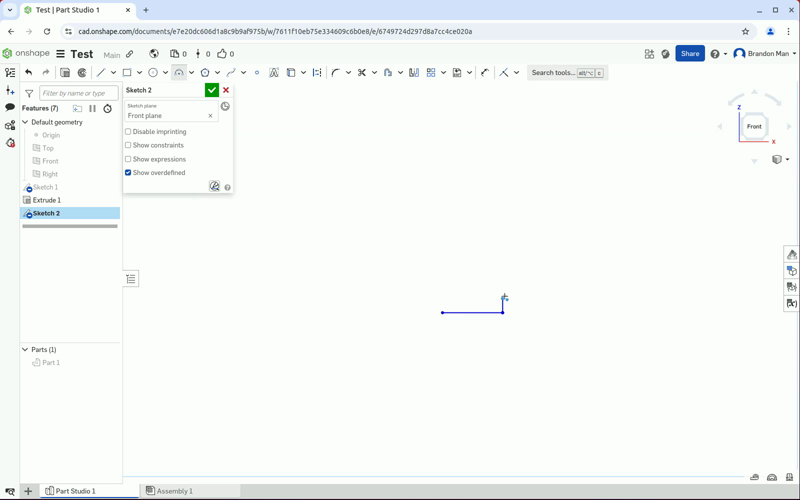
scroll(6)
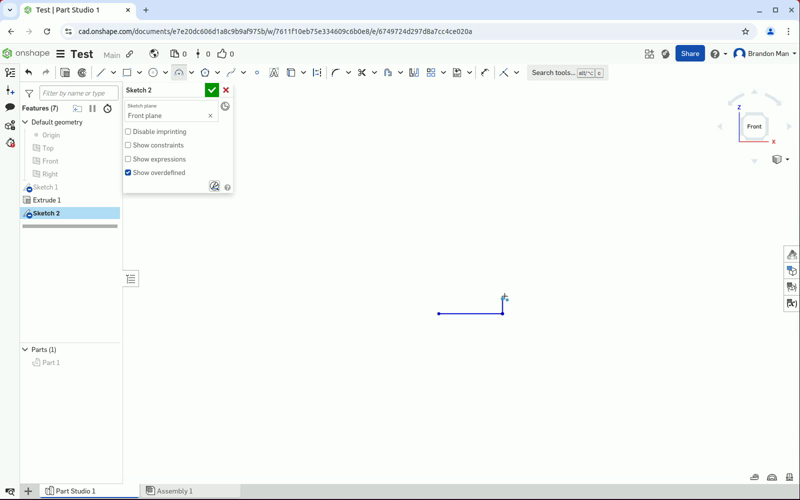
scroll(6)
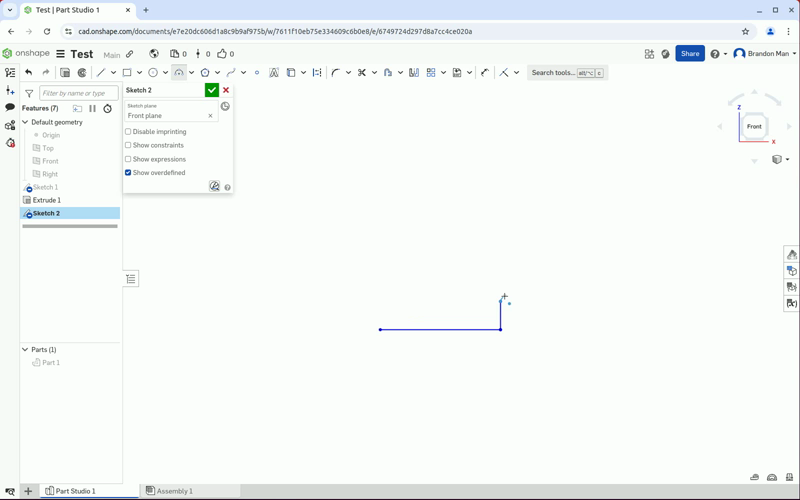
scroll(6)
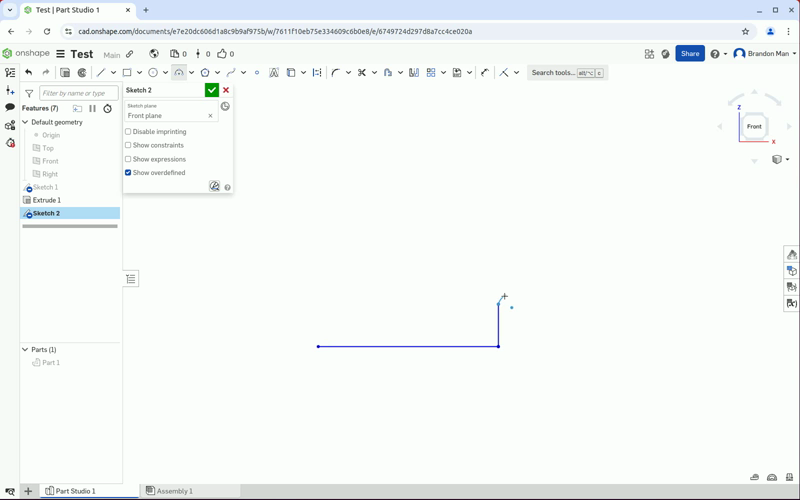
scroll(6)
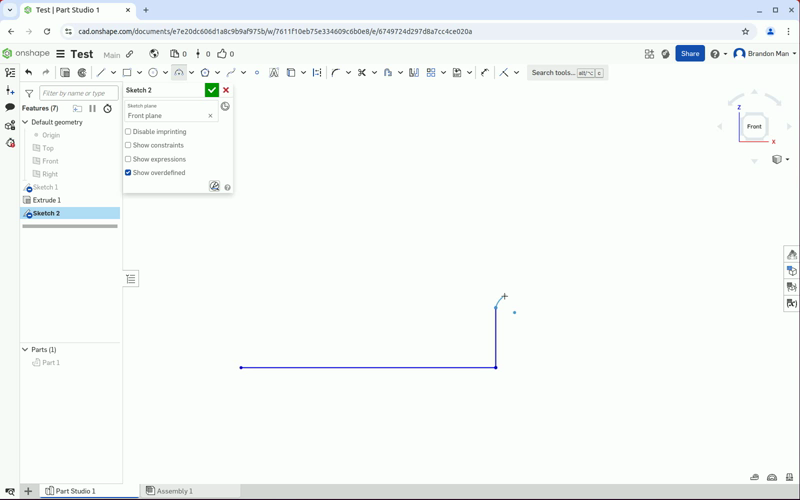
scroll(6)
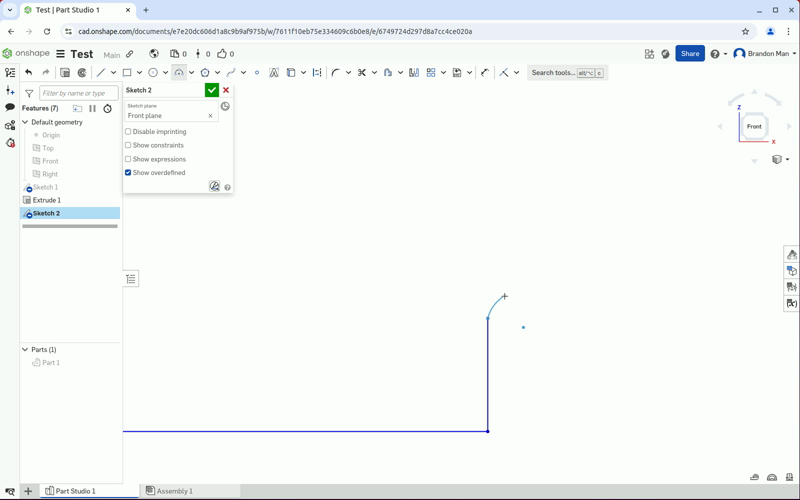
click(504, 295)
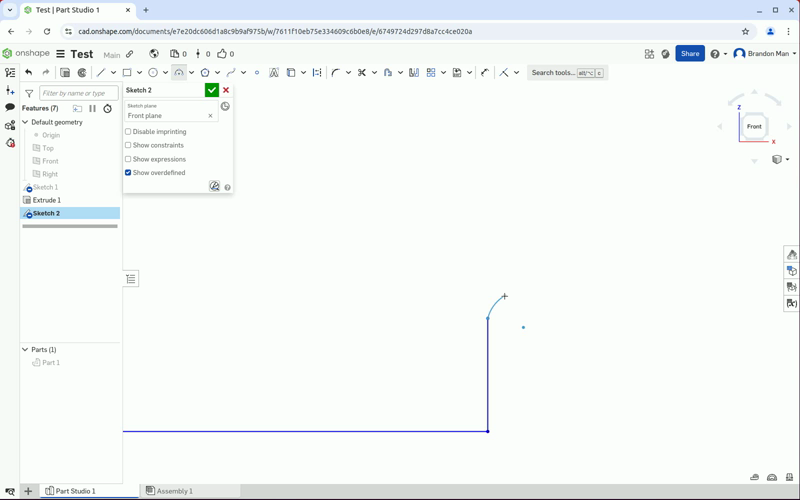
scroll(-6)
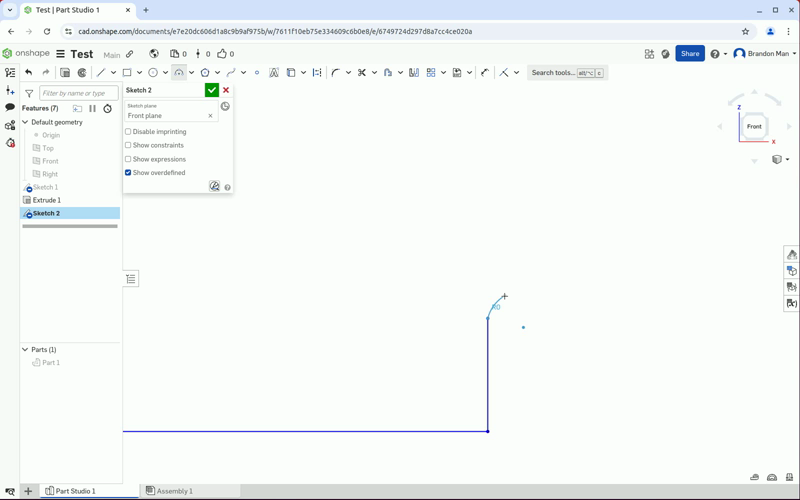
scroll(-6)
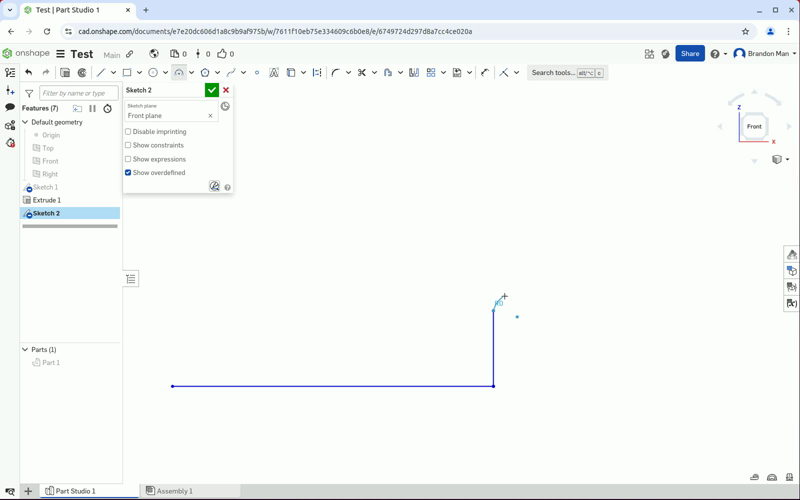
scroll(-6)
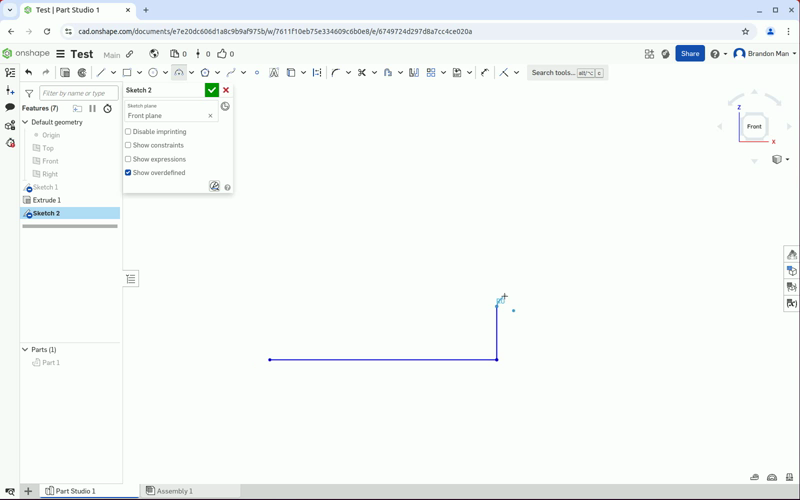
scroll(-6)
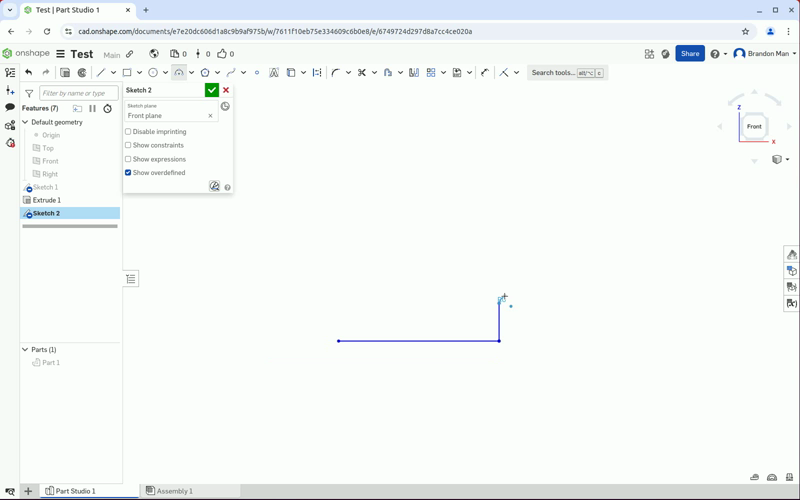
scroll(-6)
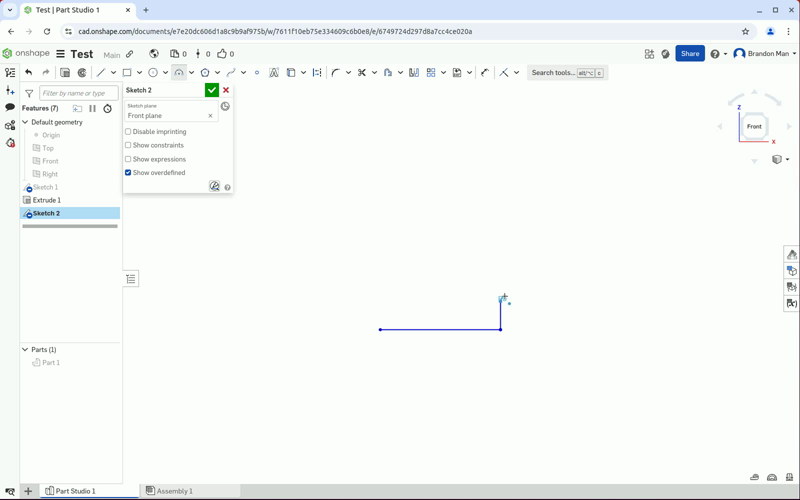
scroll(-6)
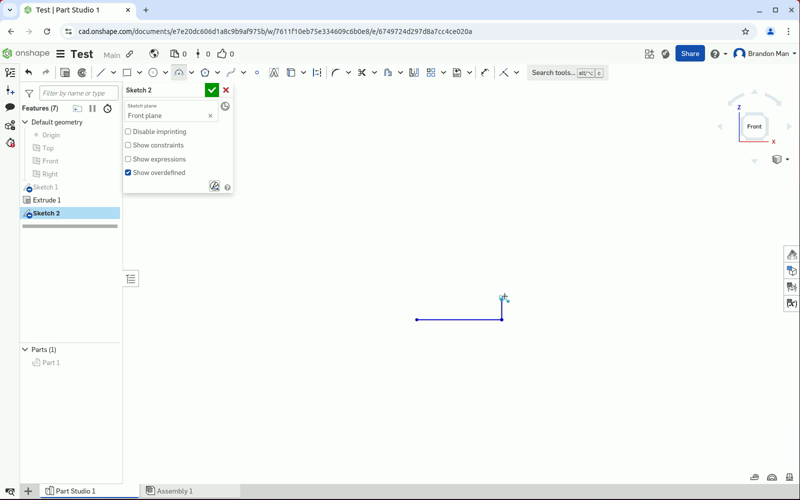
scroll(-6)
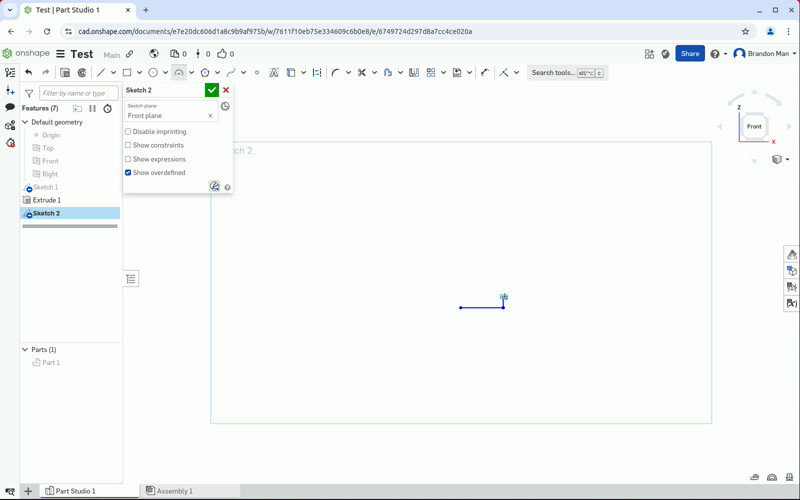
mouse_move(503, 296)
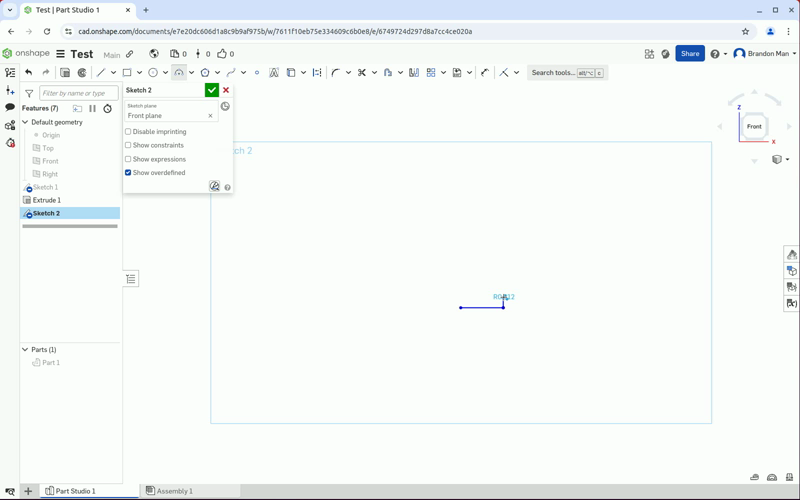
scroll(6)
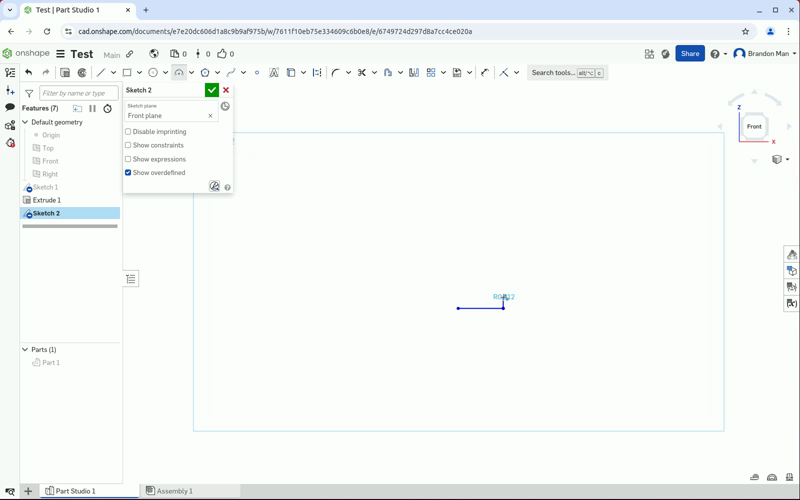
scroll(6)
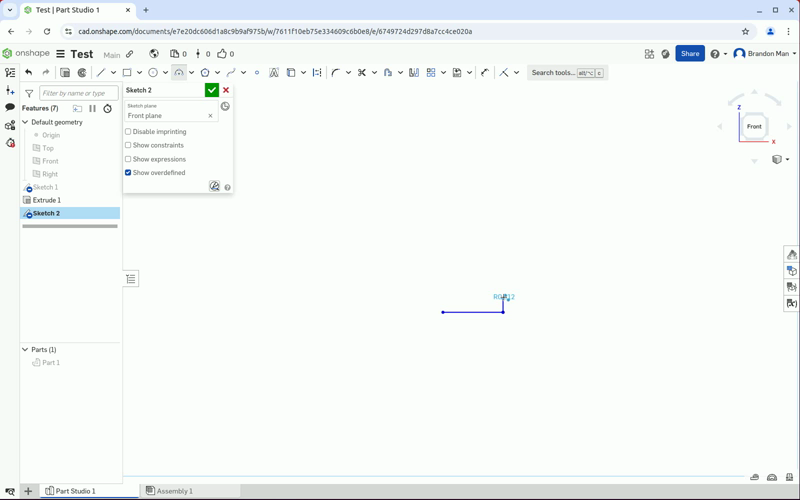
scroll(6)
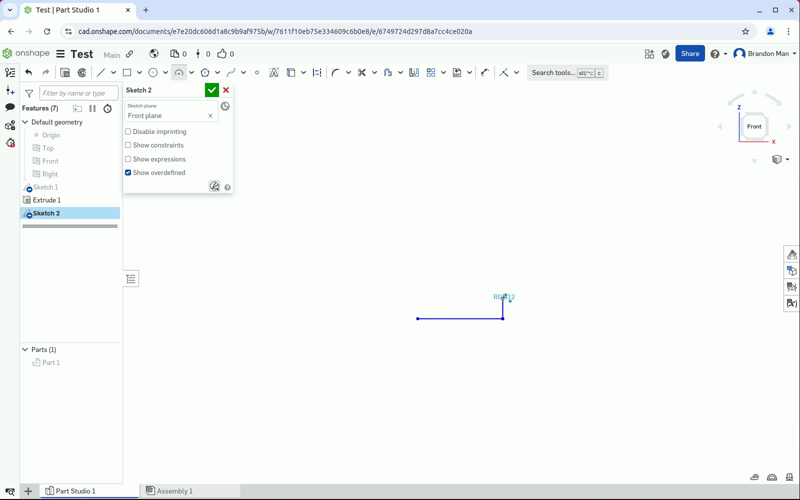
scroll(6)
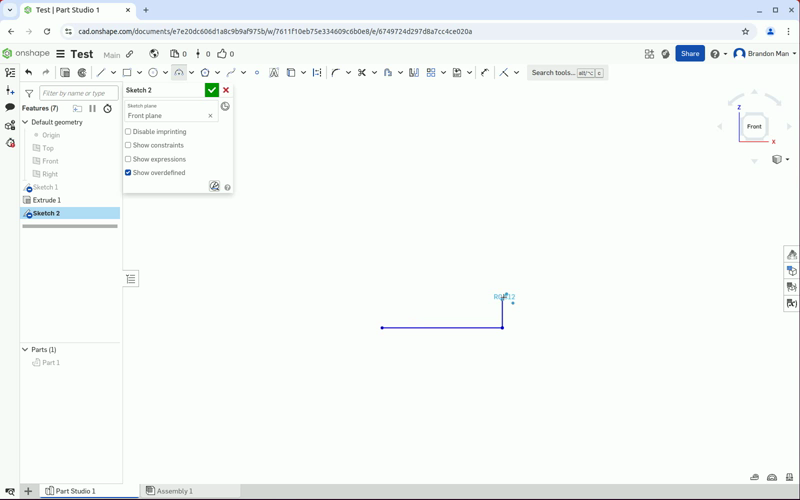
scroll(6)
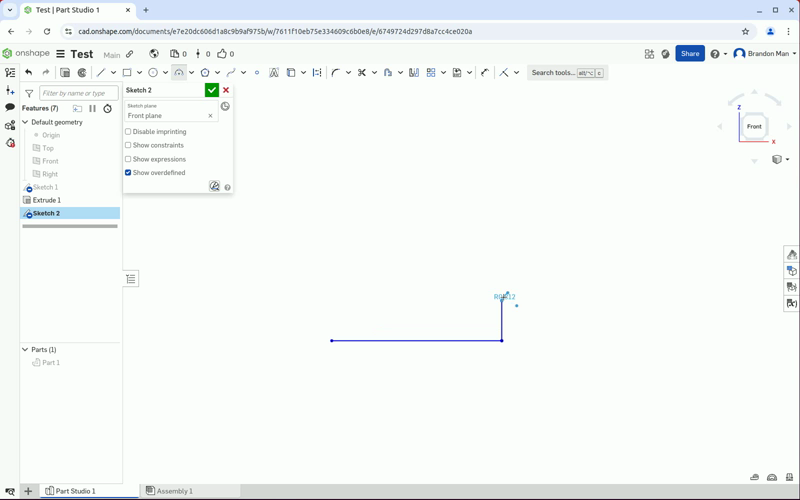
scroll(6)
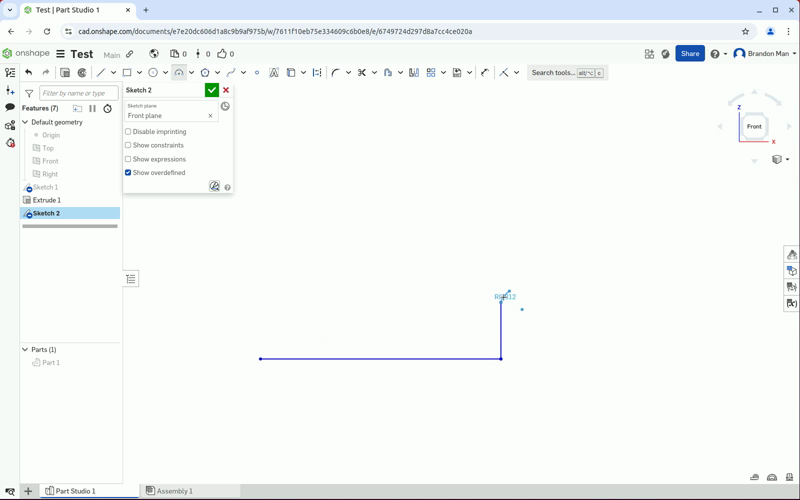
scroll(6)
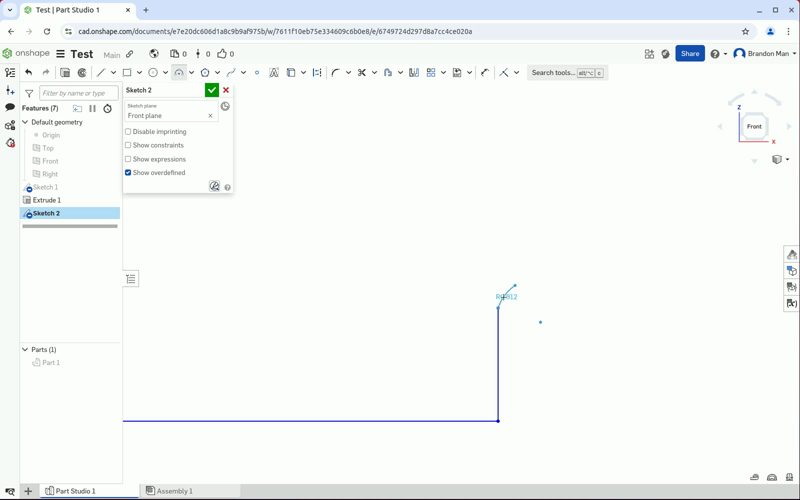
click(503, 296)
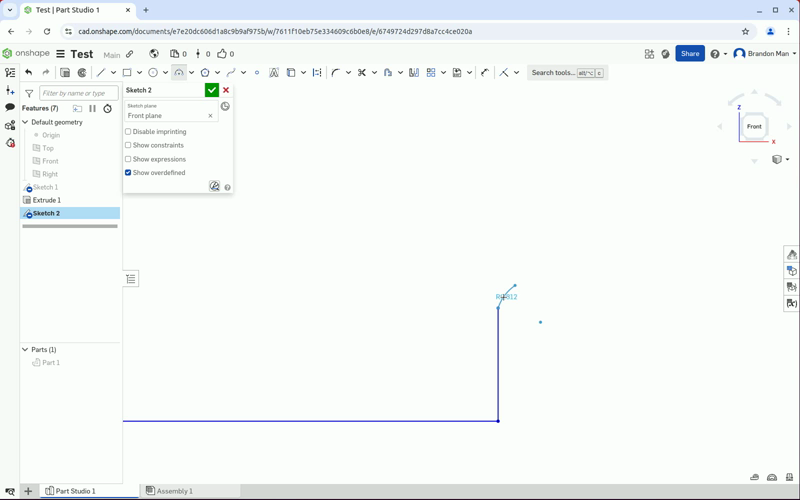
scroll(-6)
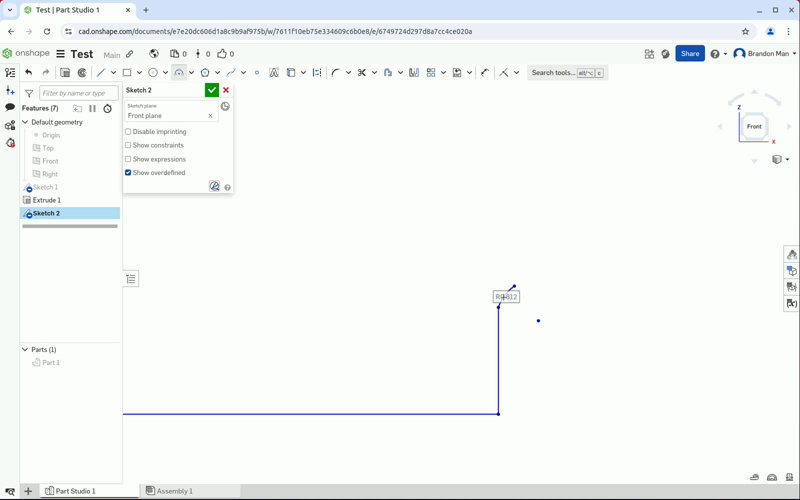
scroll(-6)
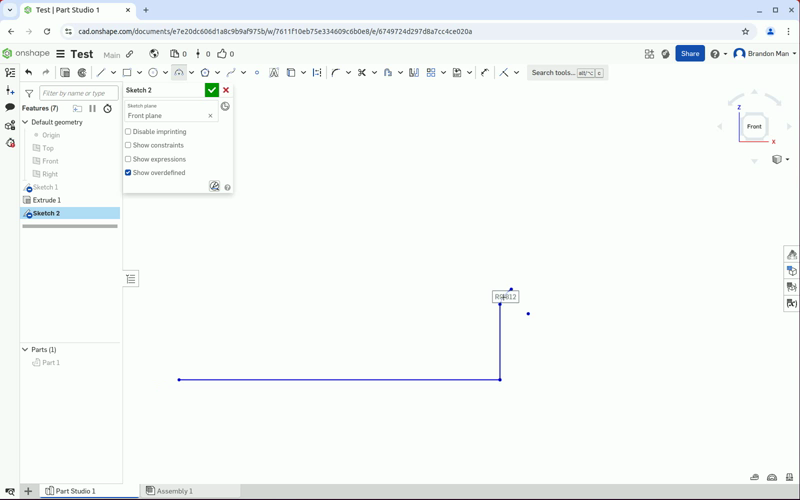
scroll(-6)
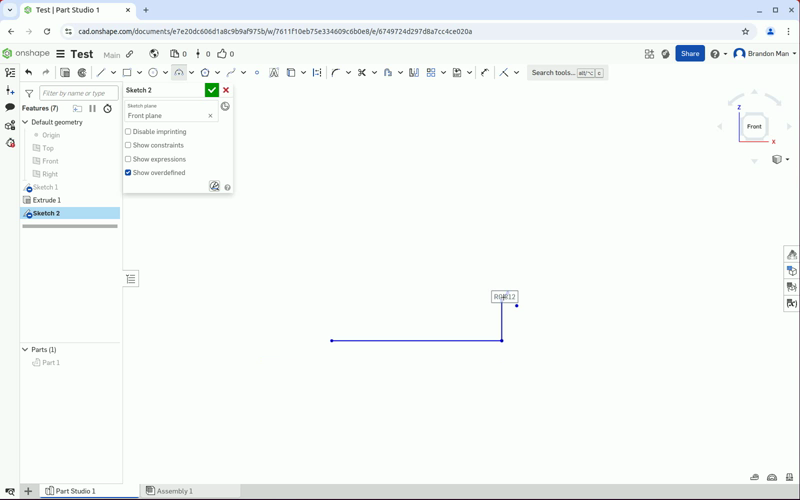
scroll(-6)
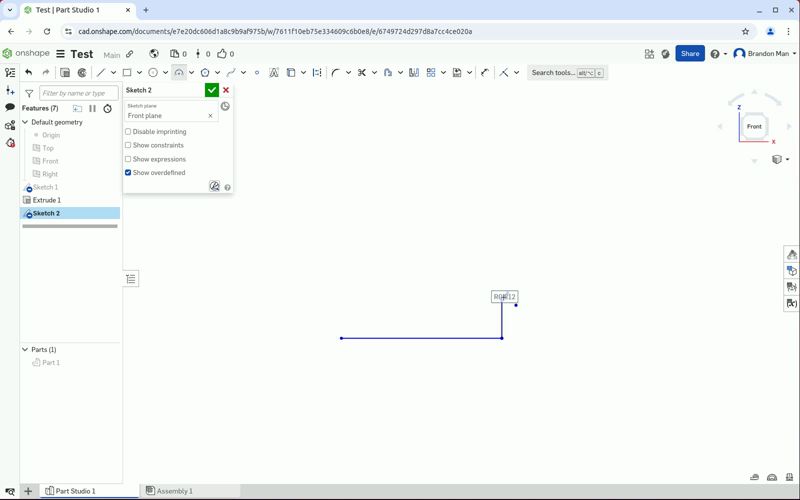
scroll(-6)
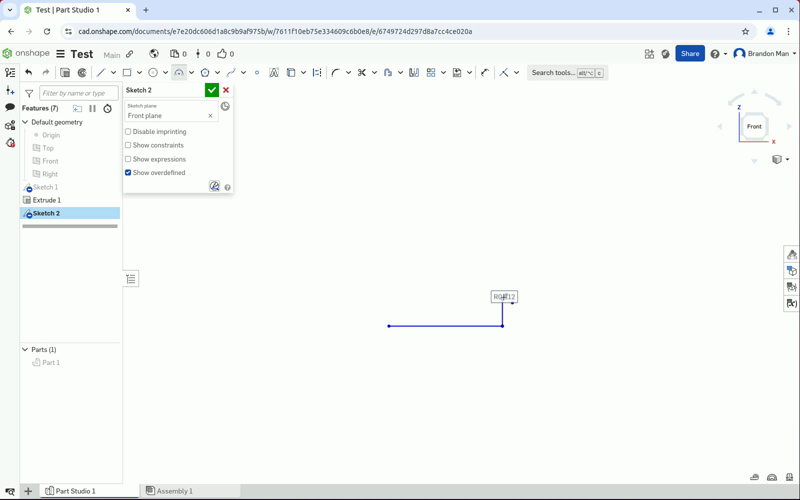
scroll(-6)
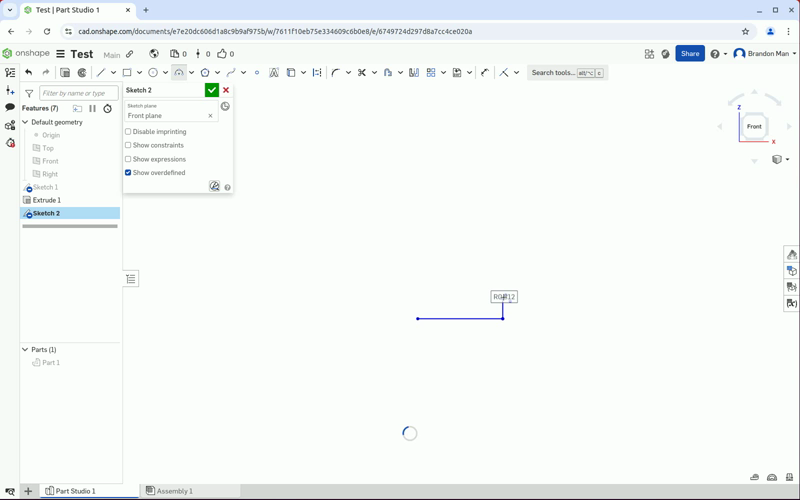
scroll(-6)
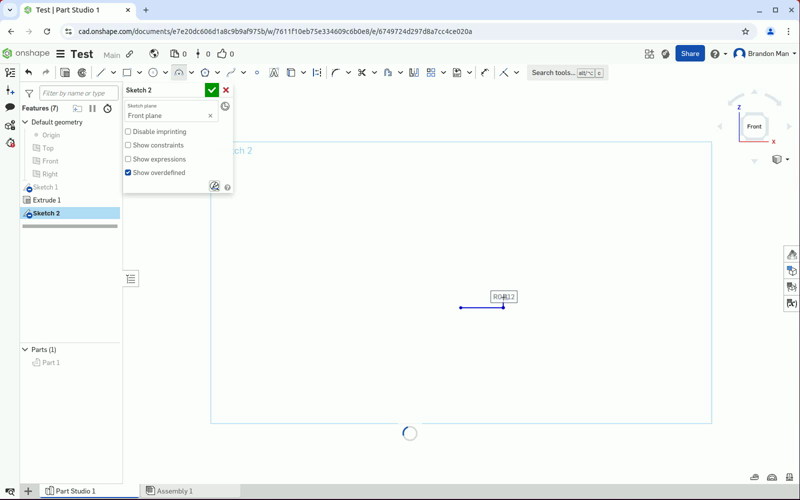
key_up(shift)
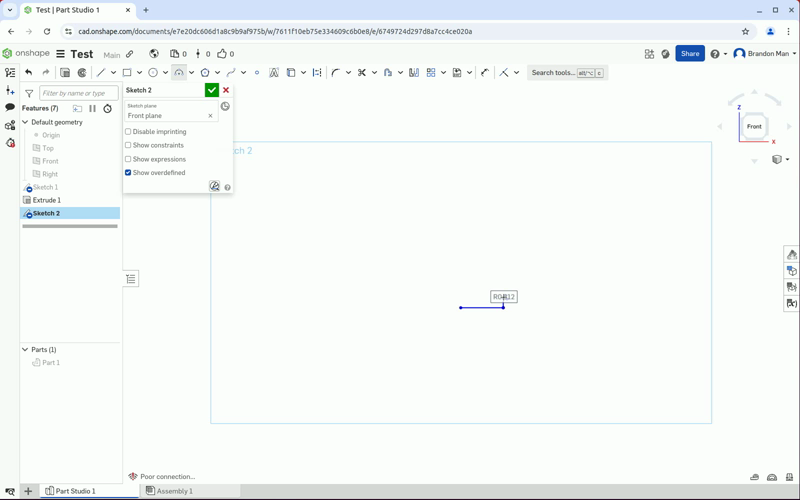
mouse_move(504, 295)
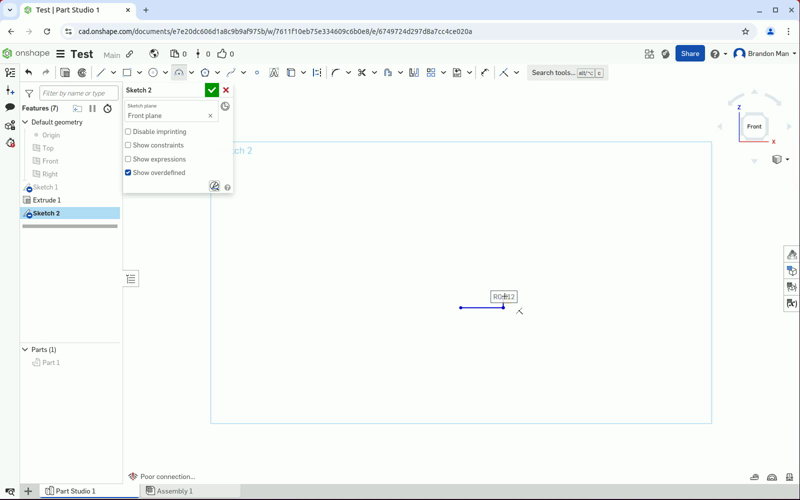
scroll(6)
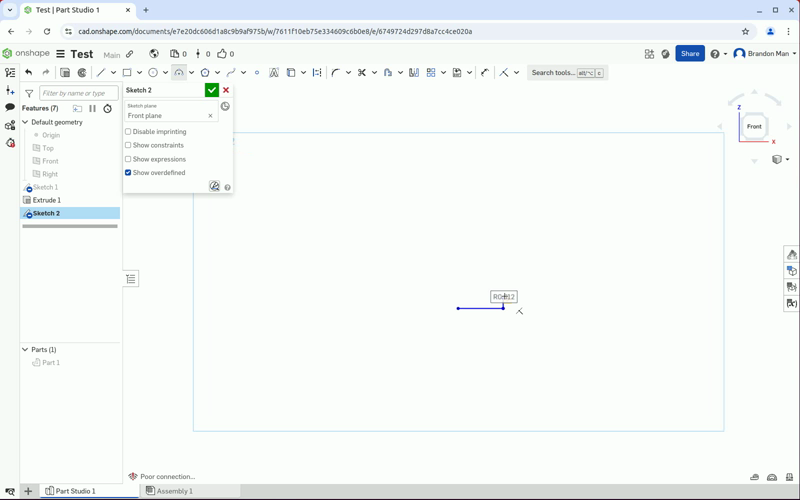
scroll(6)
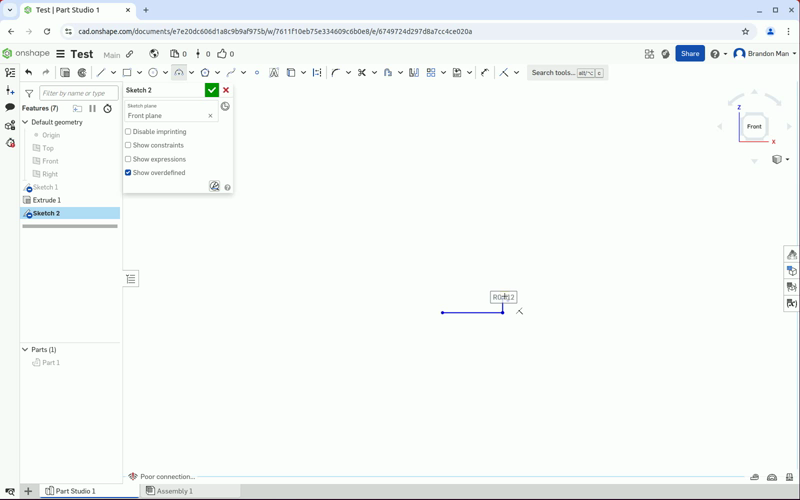
scroll(6)
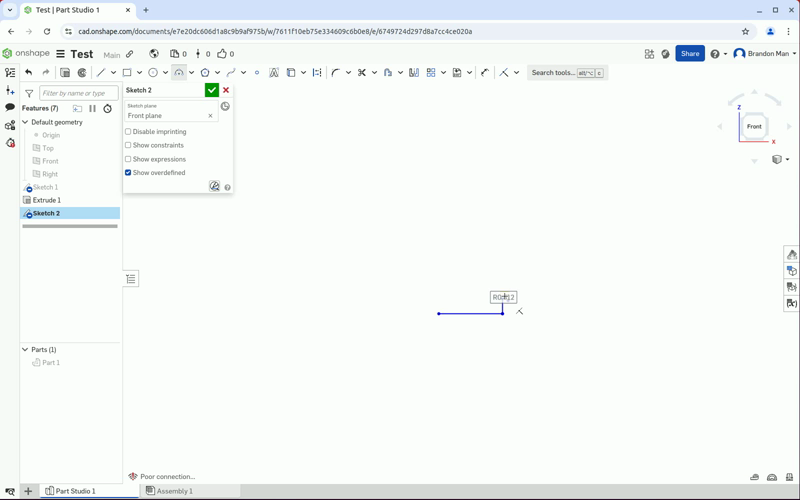
scroll(6)
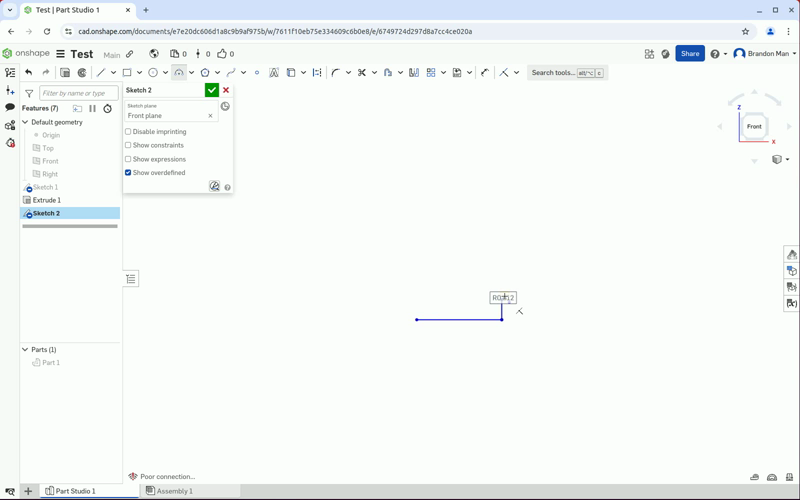
scroll(6)
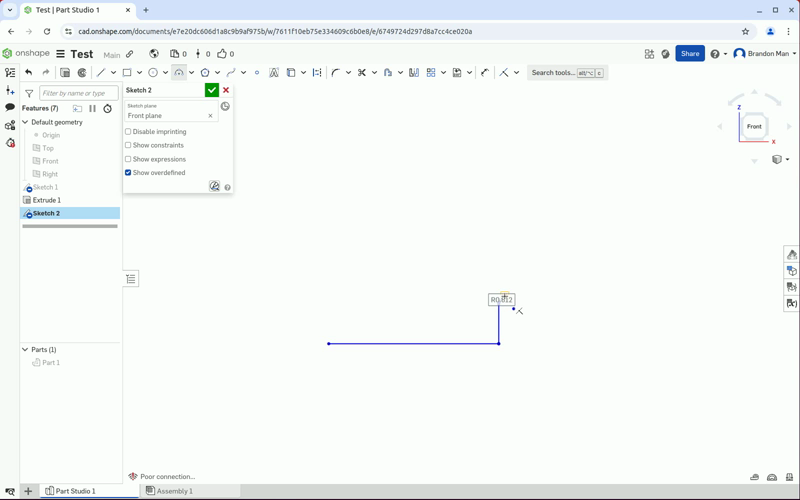
scroll(6)
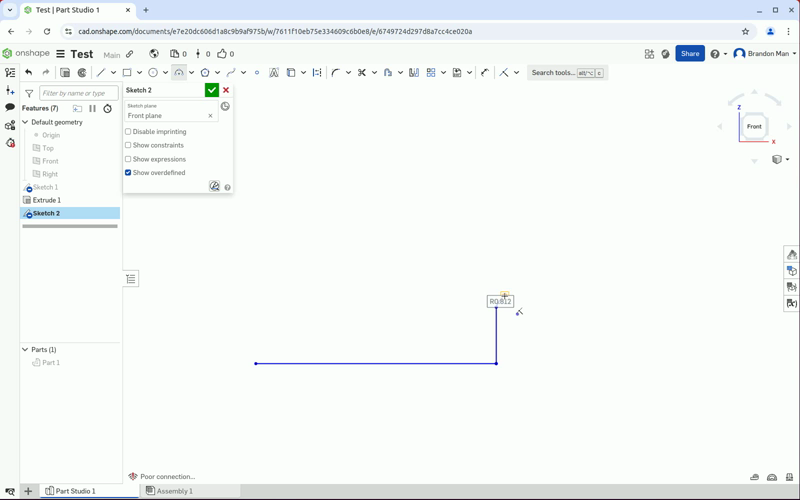
scroll(6)
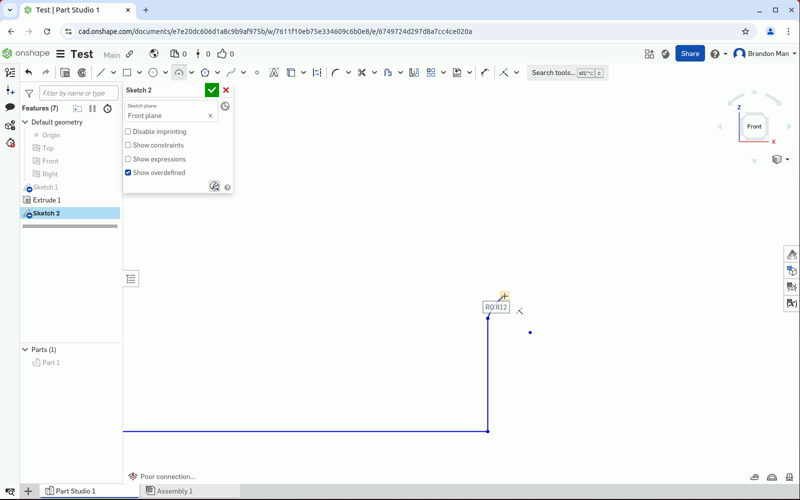
click(504, 295)
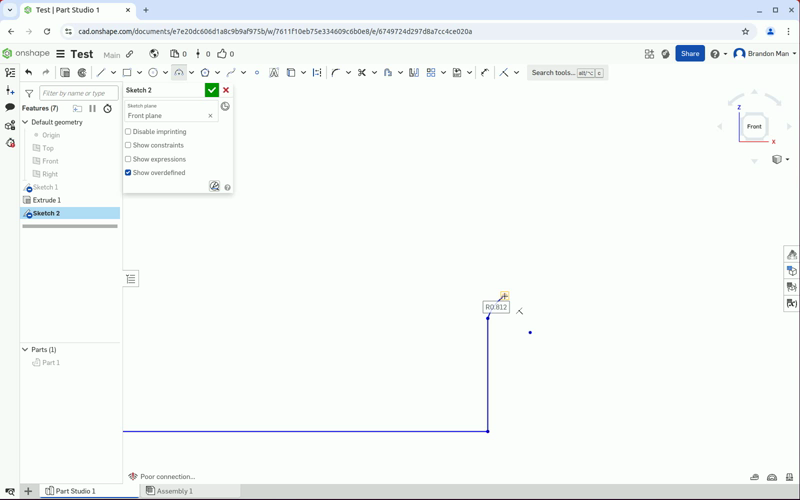
scroll(-6)
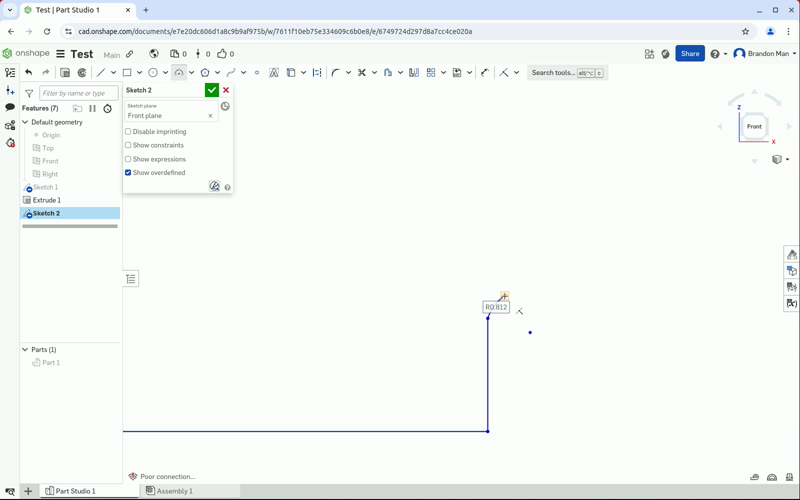
scroll(-6)
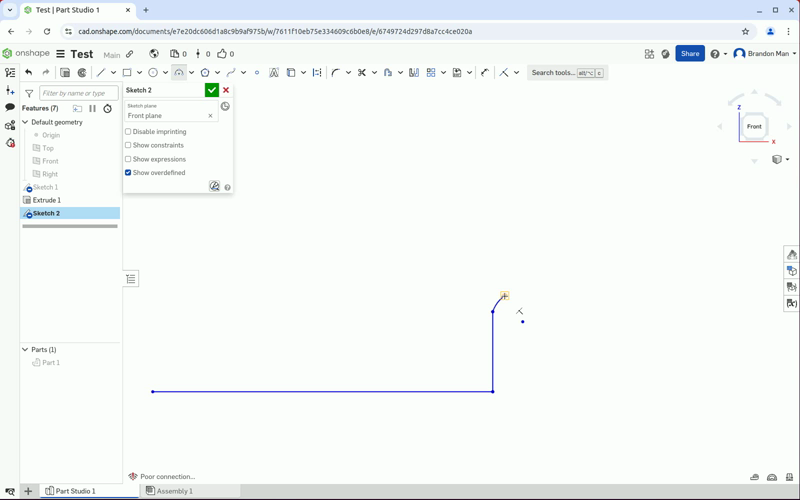
scroll(-6)
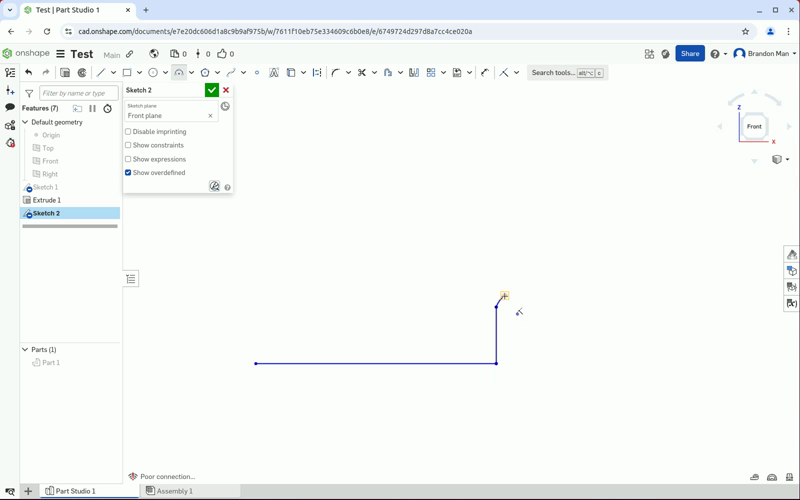
scroll(-6)
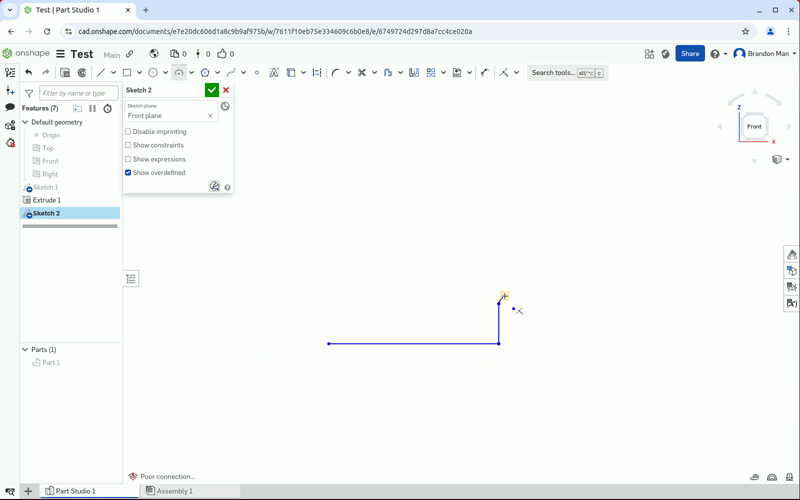
scroll(-6)
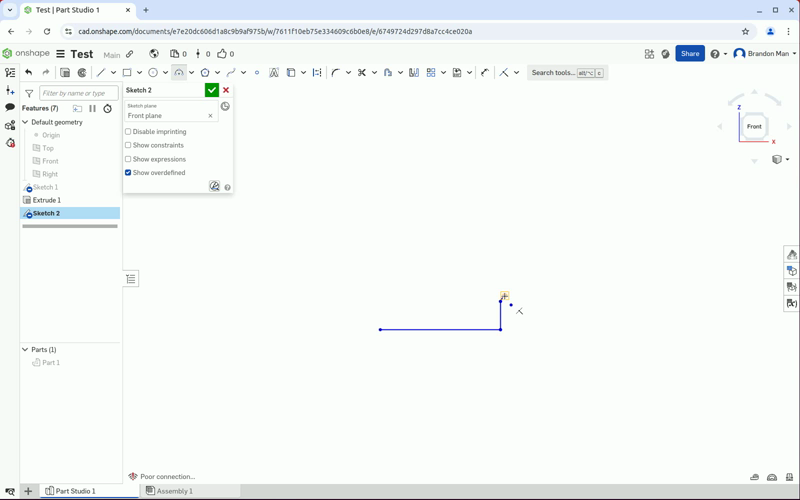
scroll(-6)
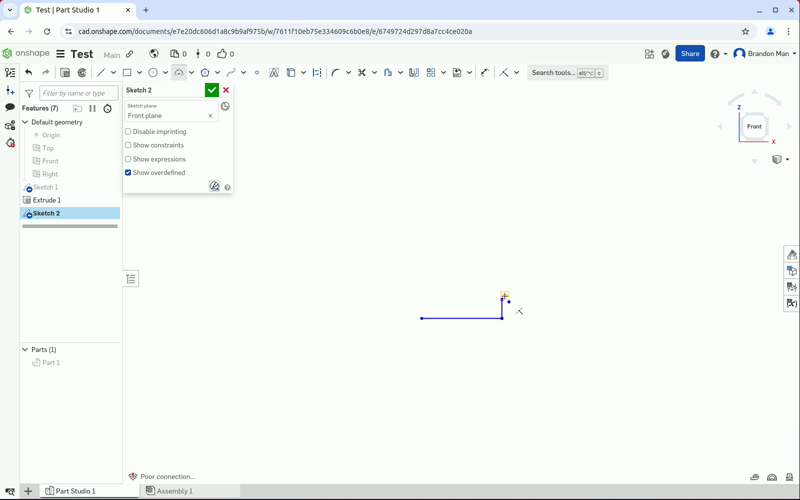
scroll(-6)
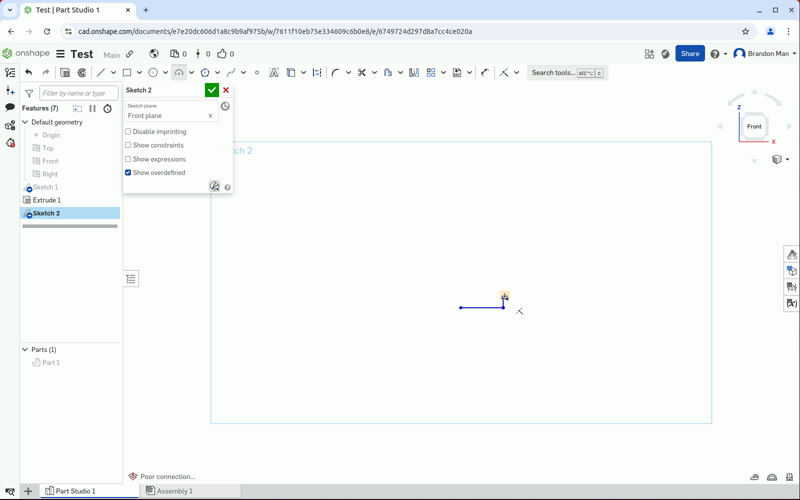
key_down(shift)
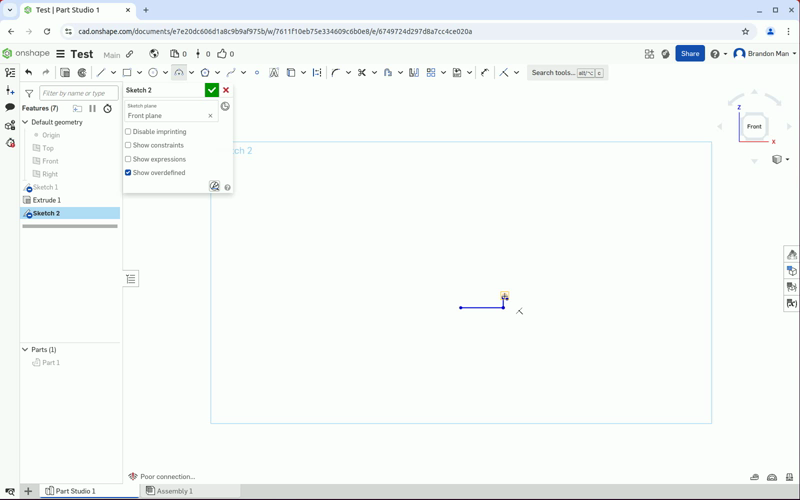
mouse_move(573, 296)
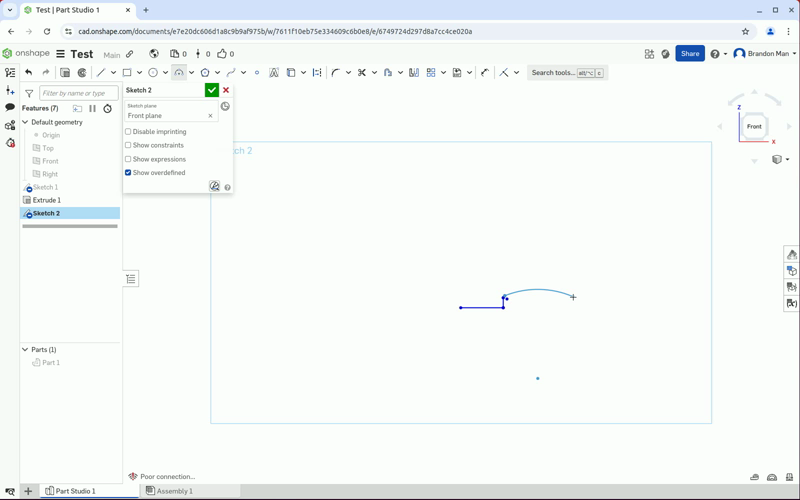
click(573, 296)
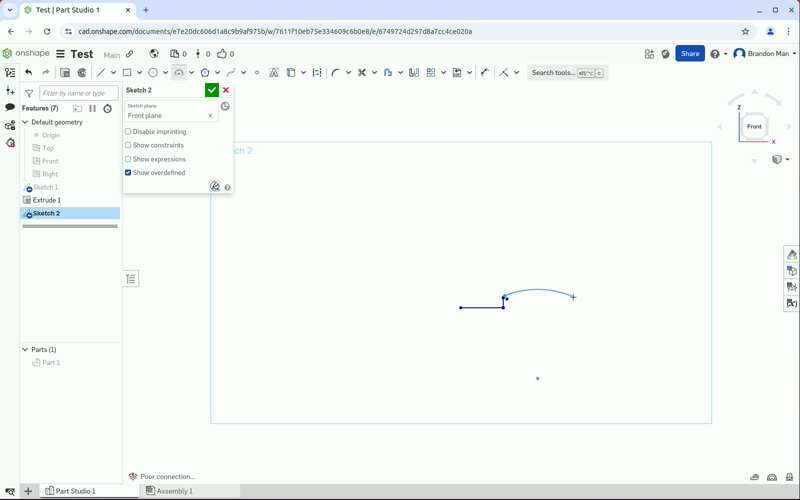
mouse_move(539, 288)
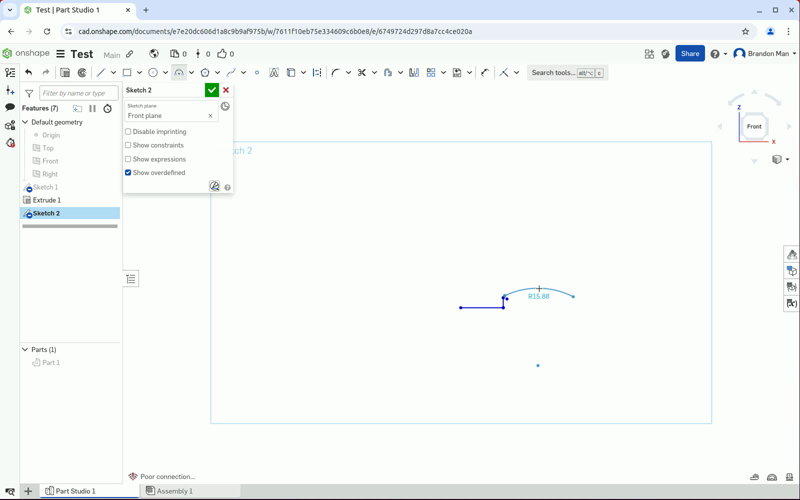
click(539, 288)
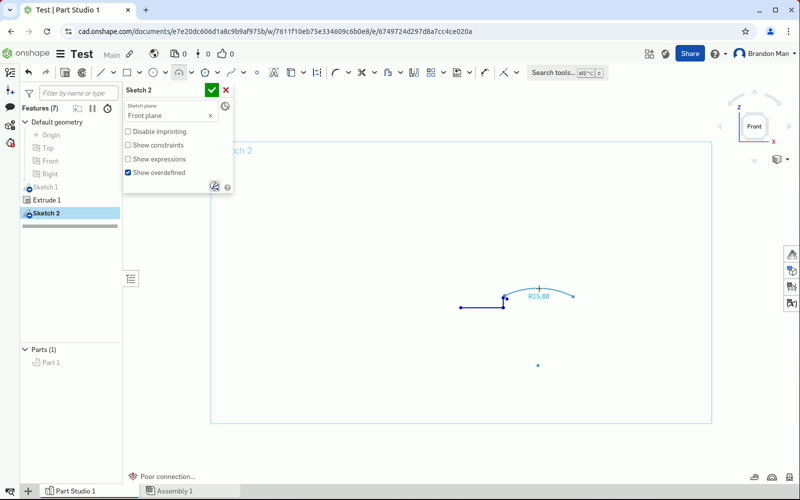
key_up(shift)
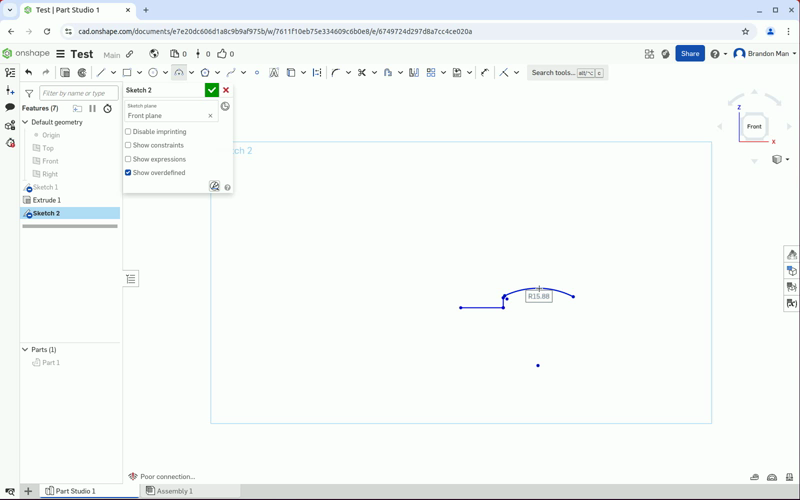
key(esc)
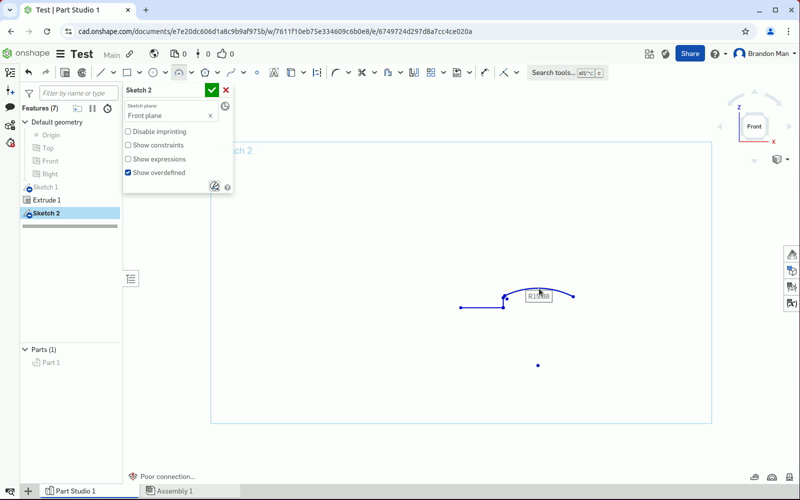
key(l)
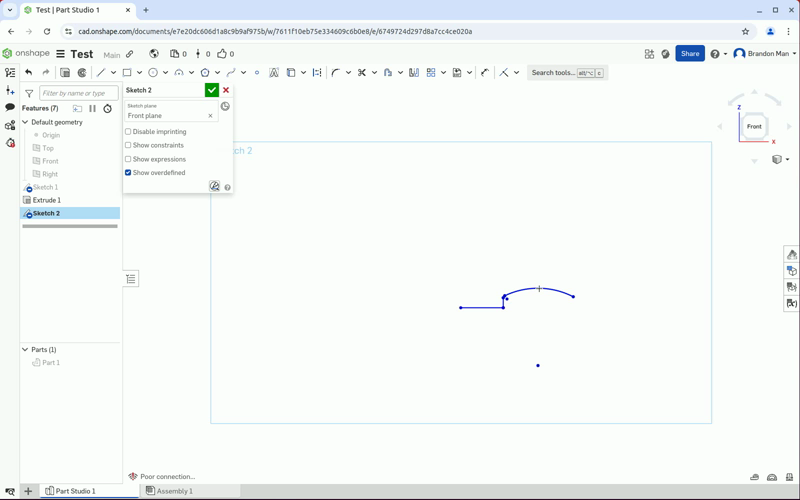
mouse_move(573, 296)
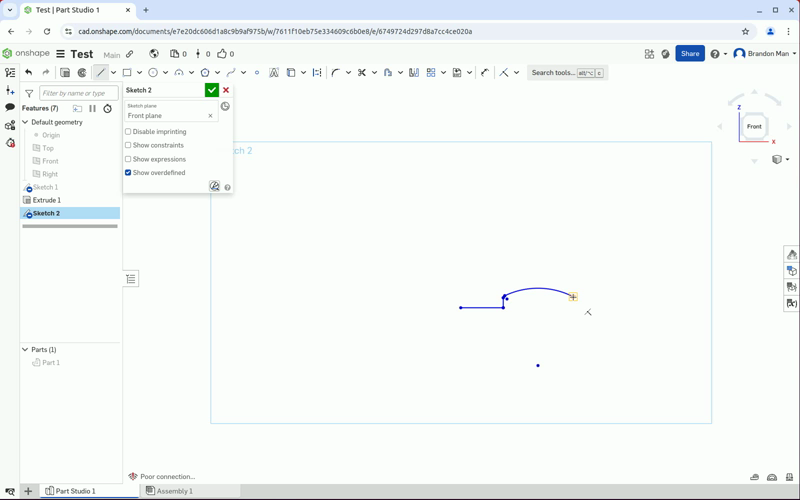
click(573, 296)
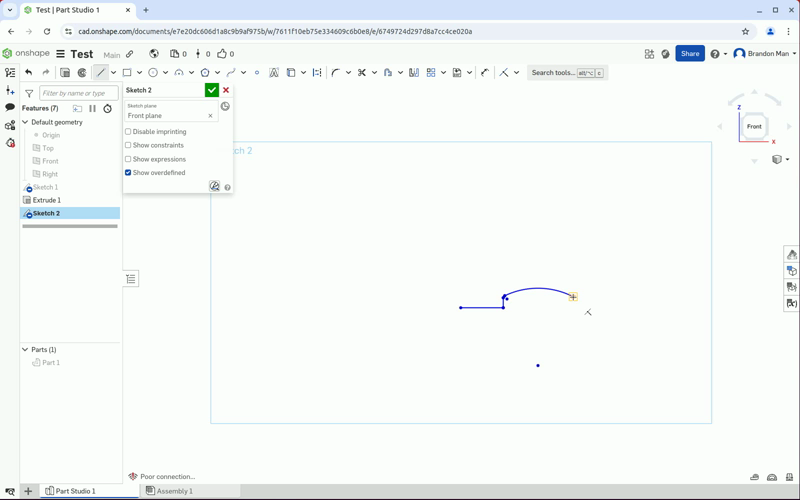
key_down(shift)
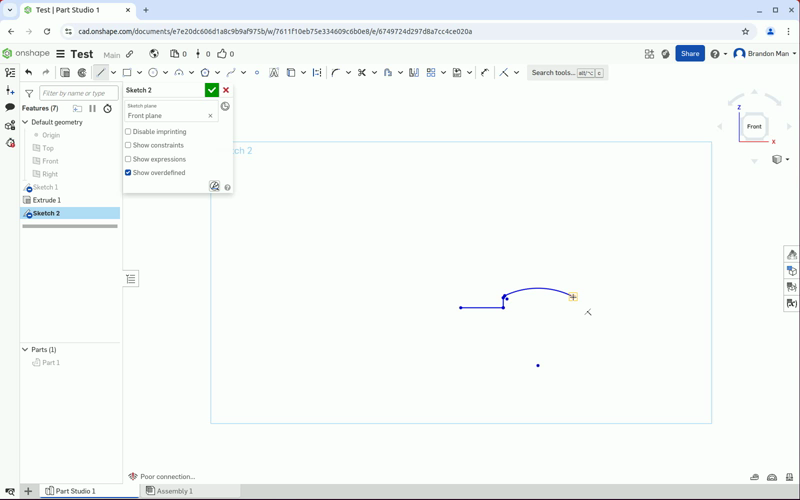
mouse_move(589, 296)
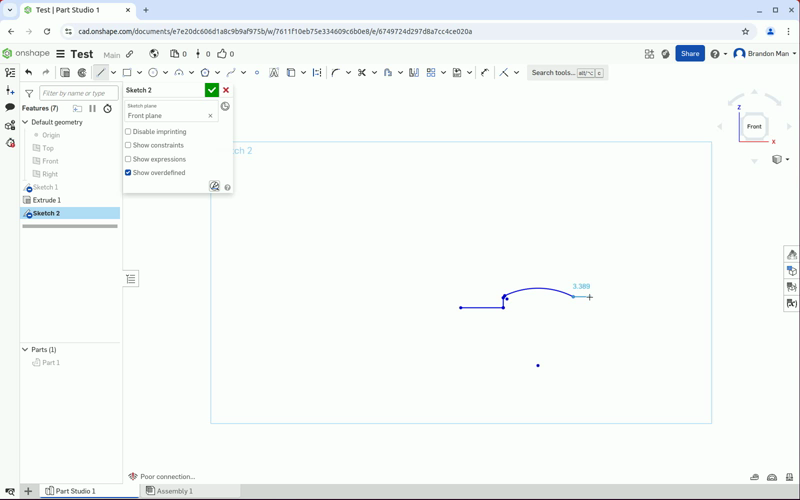
mouse_move(573, 282)
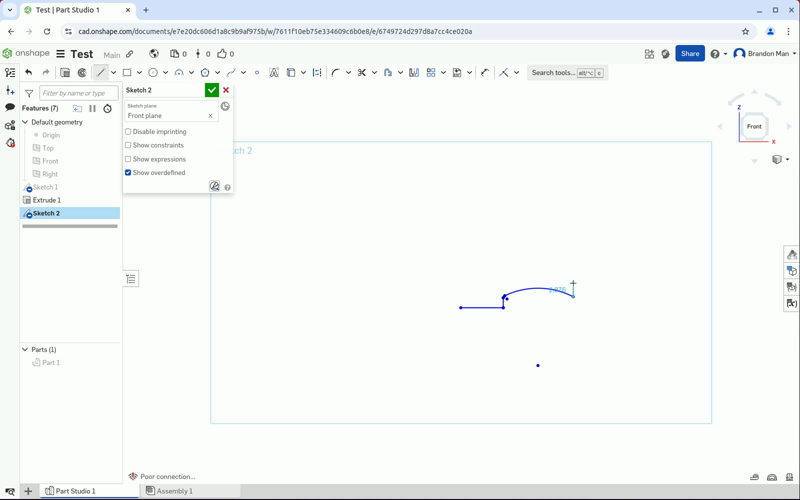
click(573, 282)
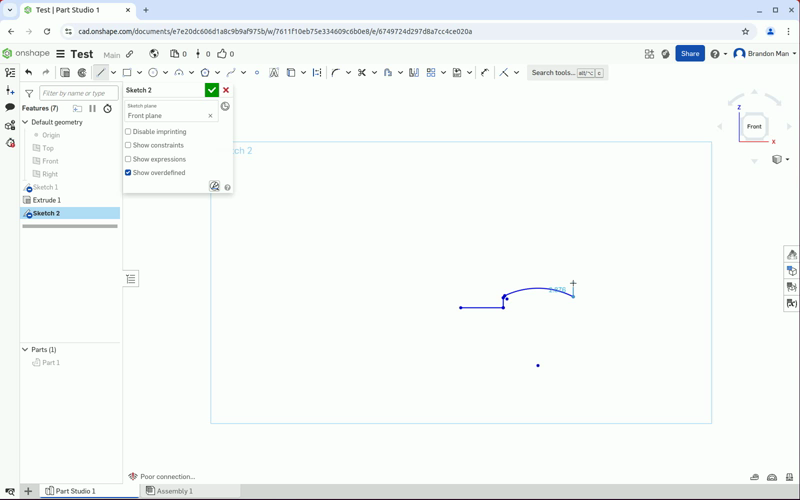
key_up(shift)
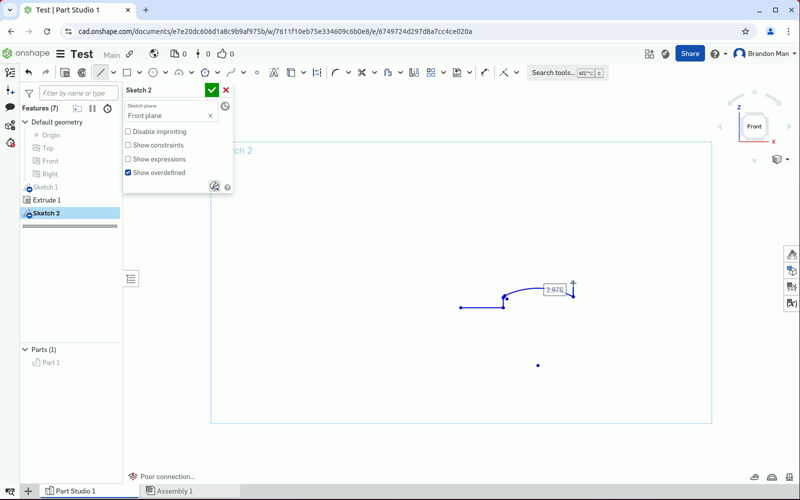
key_down(shift)
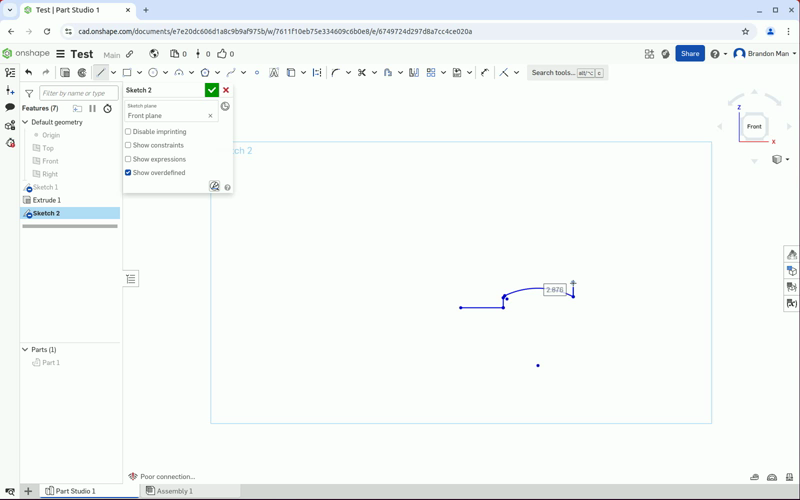
mouse_move(589, 282)
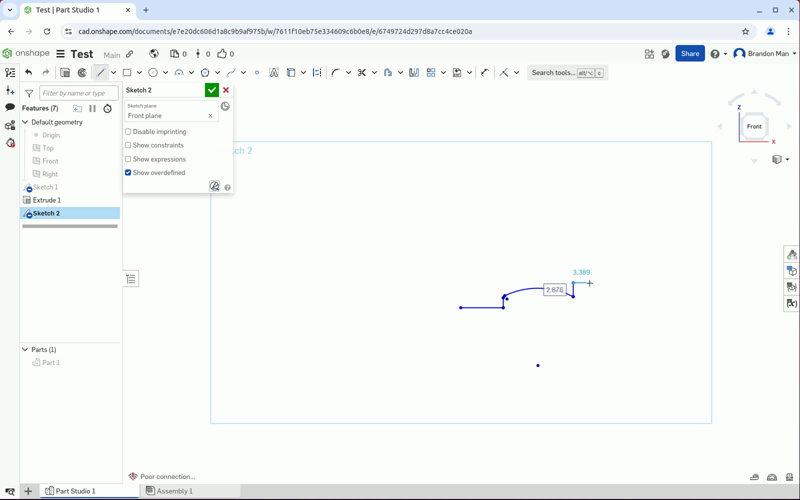
mouse_move(553, 275)
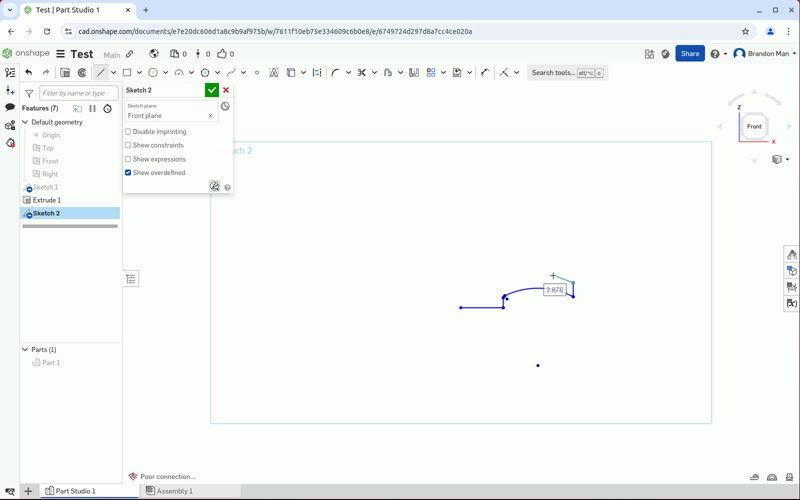
click(553, 275)
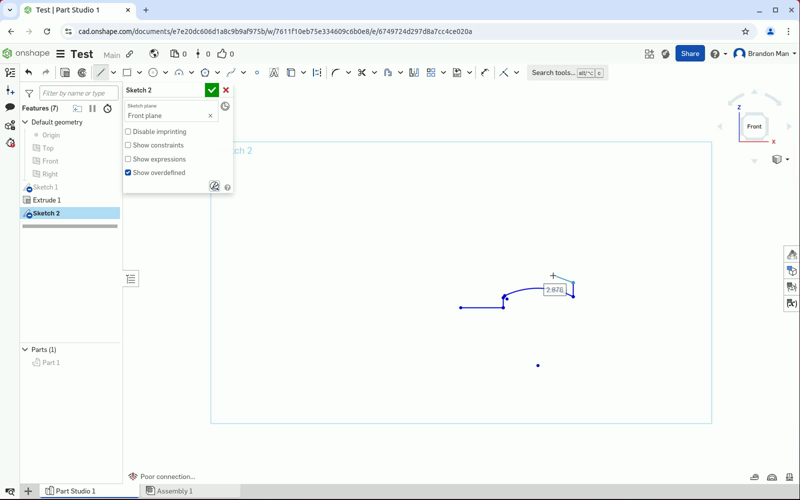
key_up(shift)
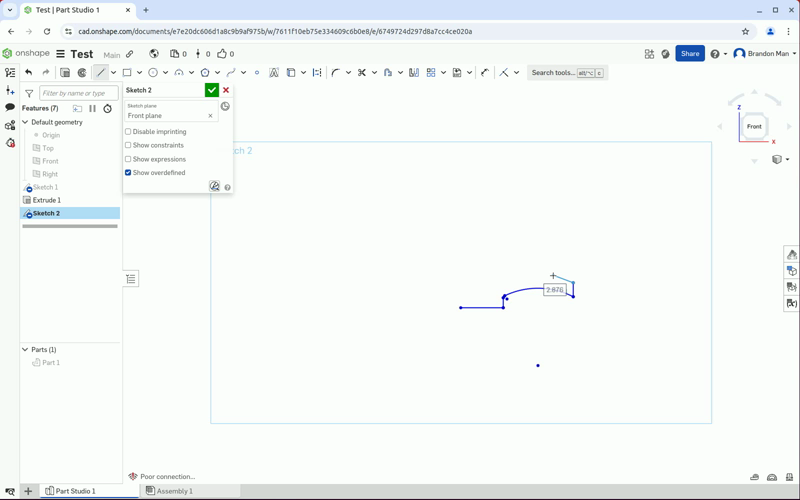
key_down(shift)
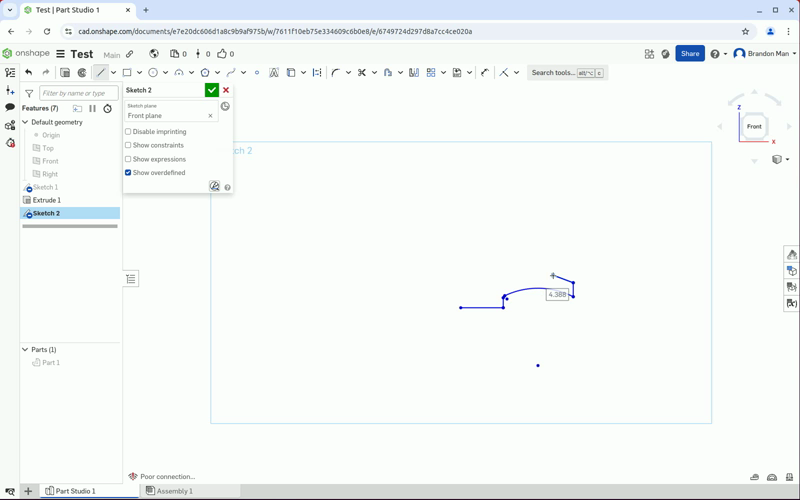
mouse_move(583, 275)
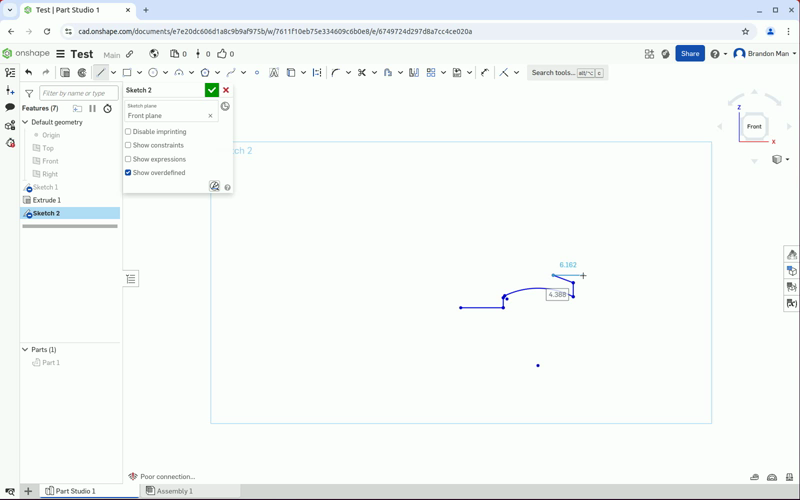
mouse_move(553, 279)
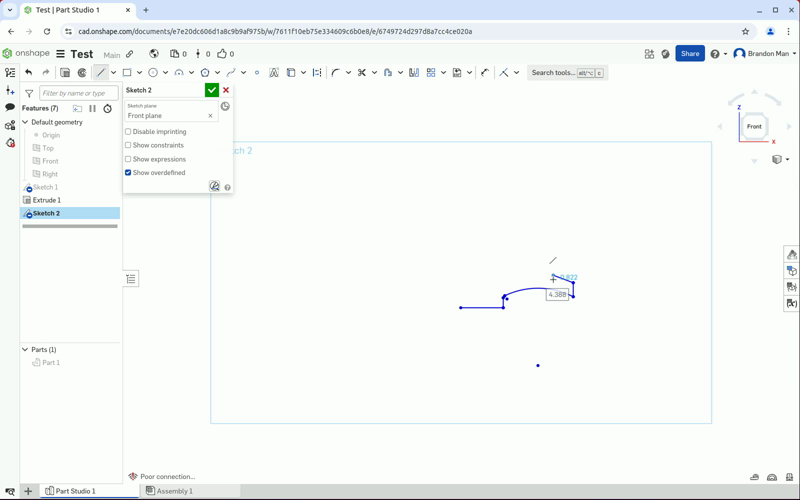
scroll(6)
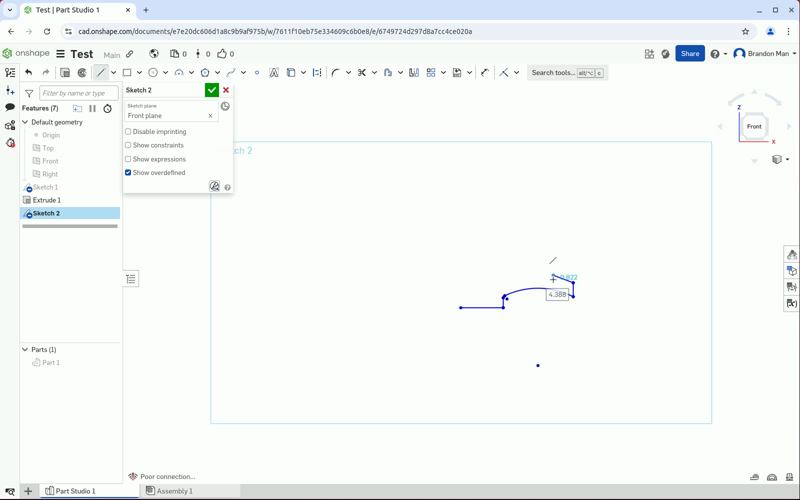
scroll(6)
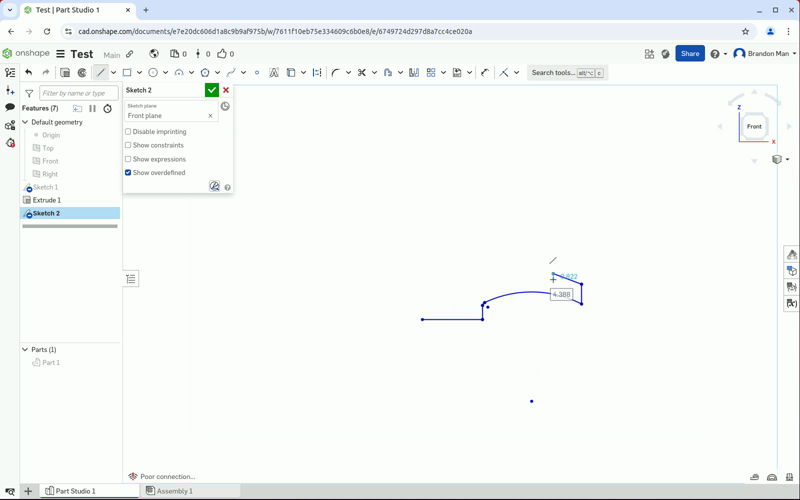
scroll(6)
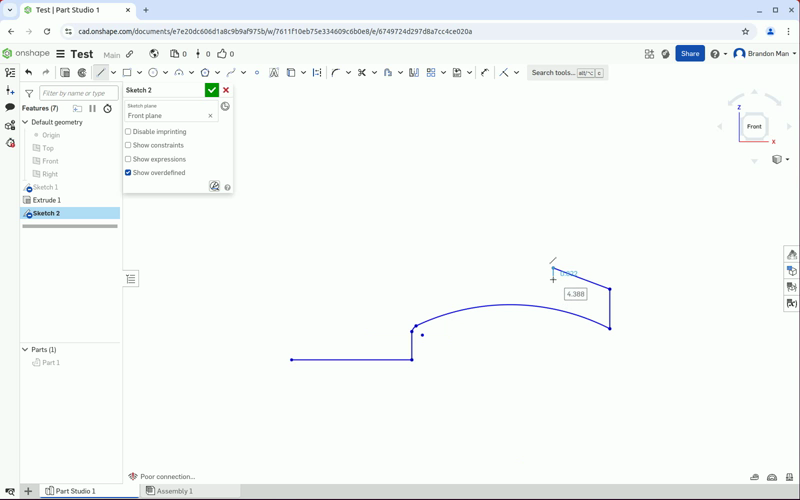
scroll(6)
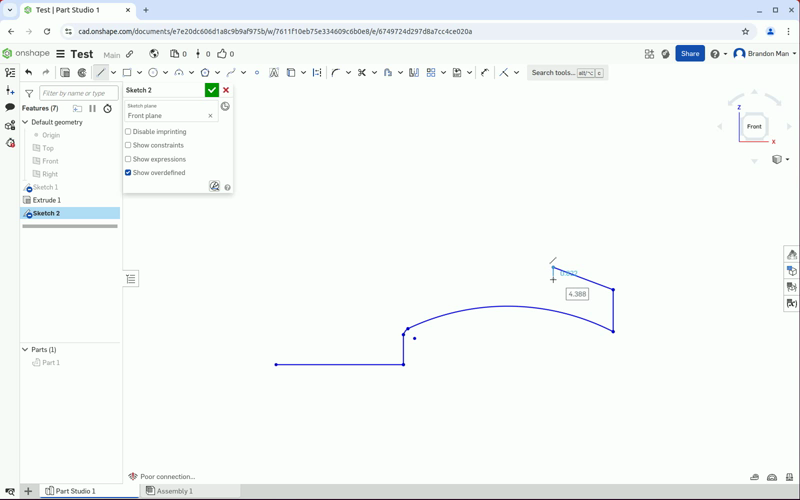
scroll(6)
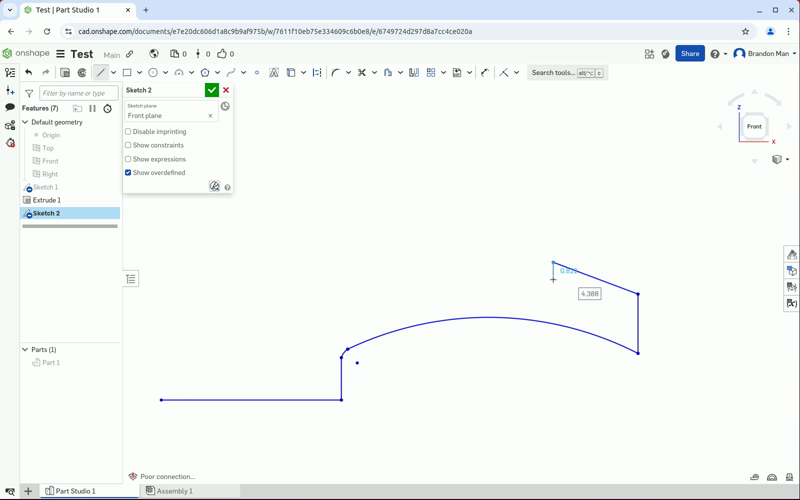
scroll(6)
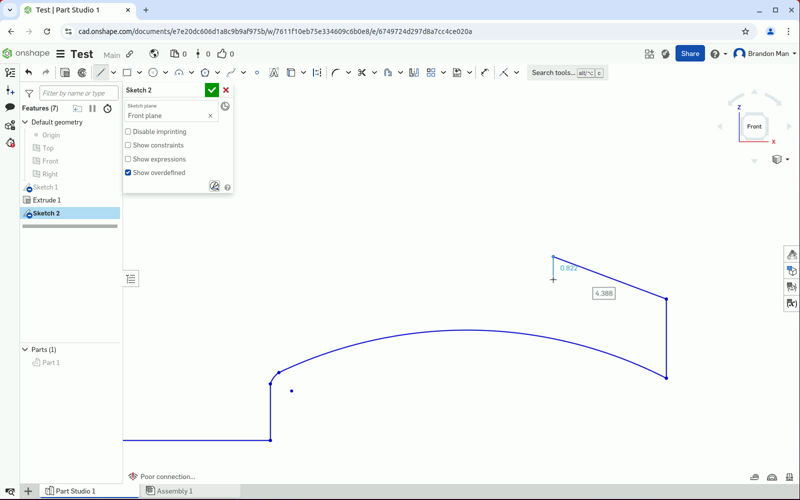
scroll(6)
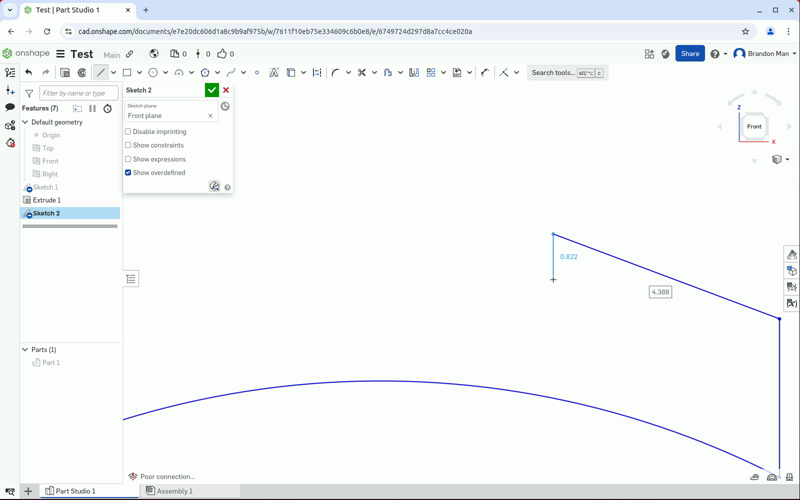
click(553, 279)
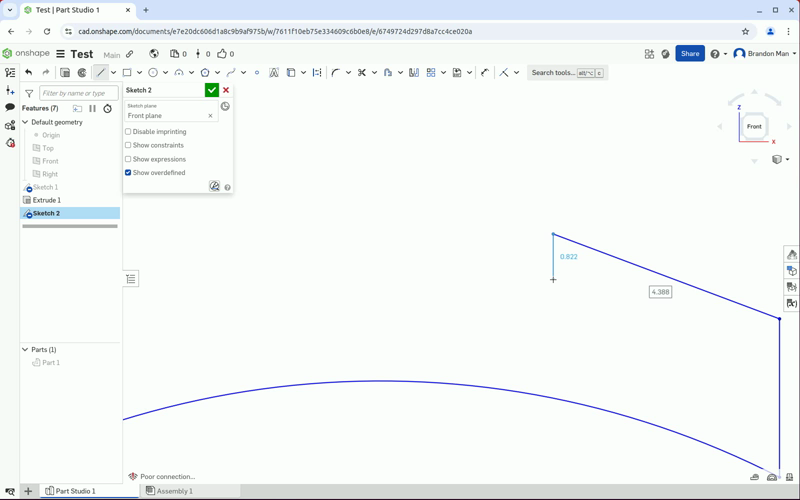
scroll(-6)
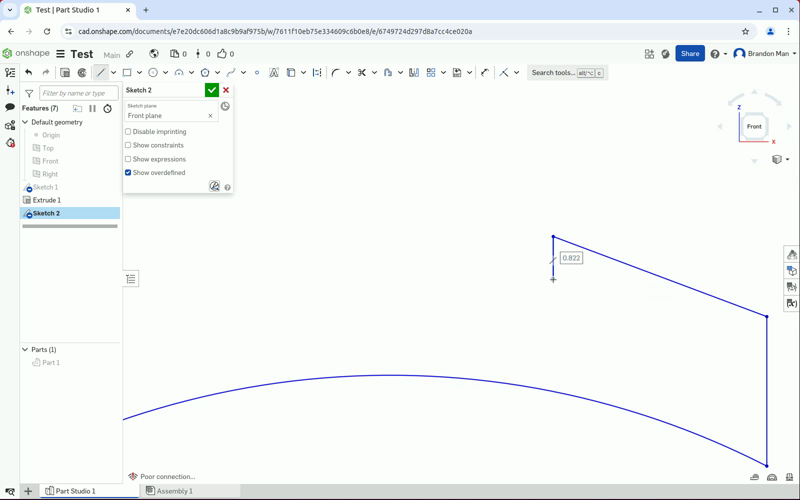
scroll(-6)
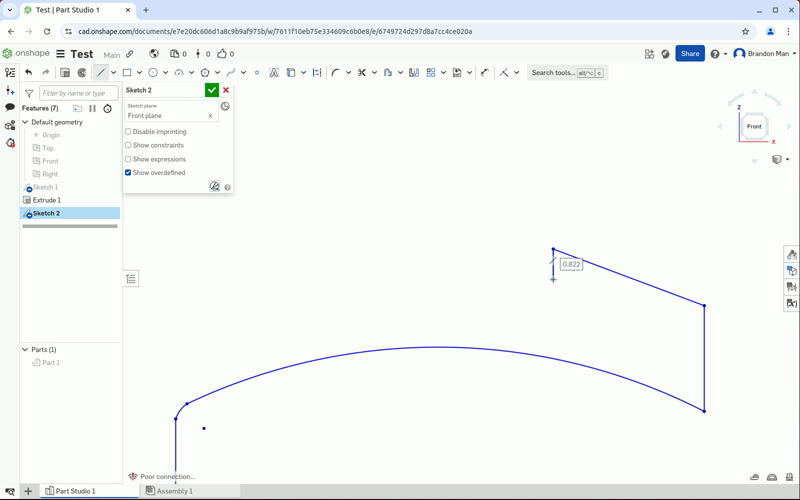
scroll(-6)
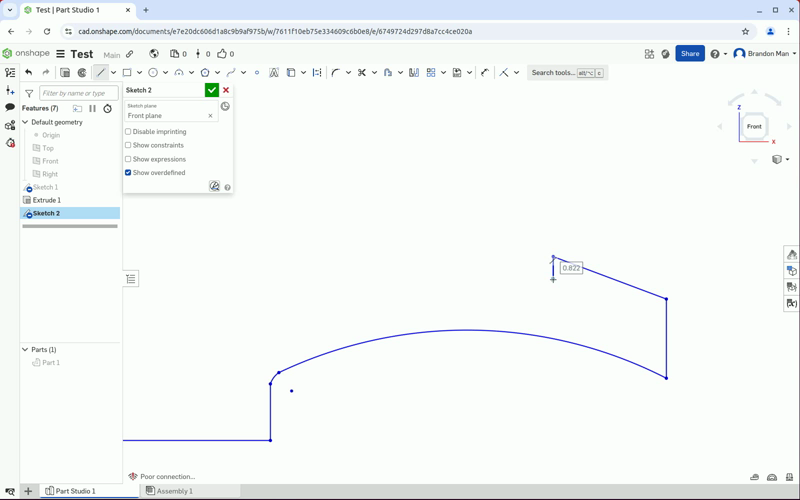
scroll(-6)
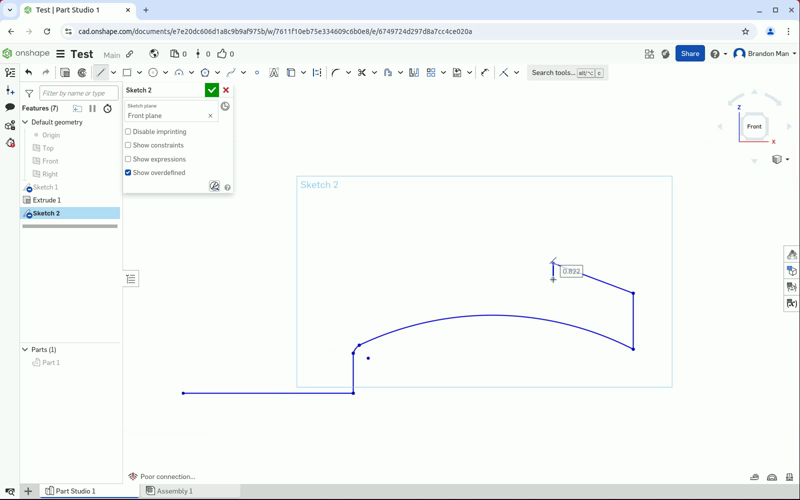
scroll(-6)
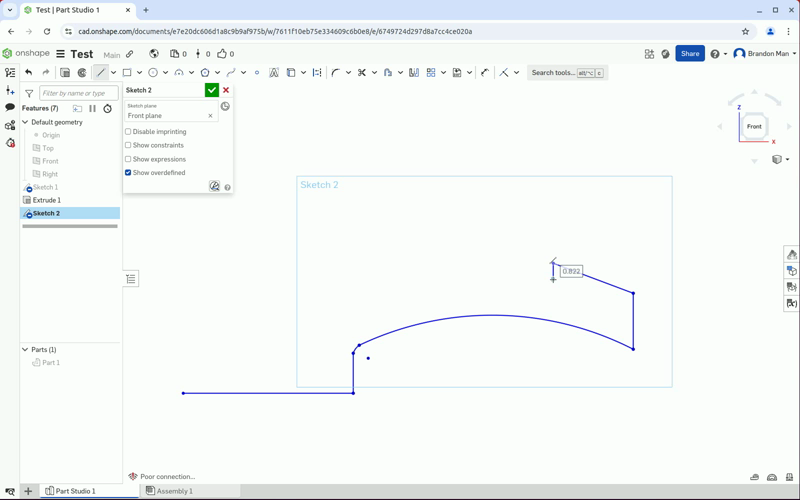
scroll(-6)
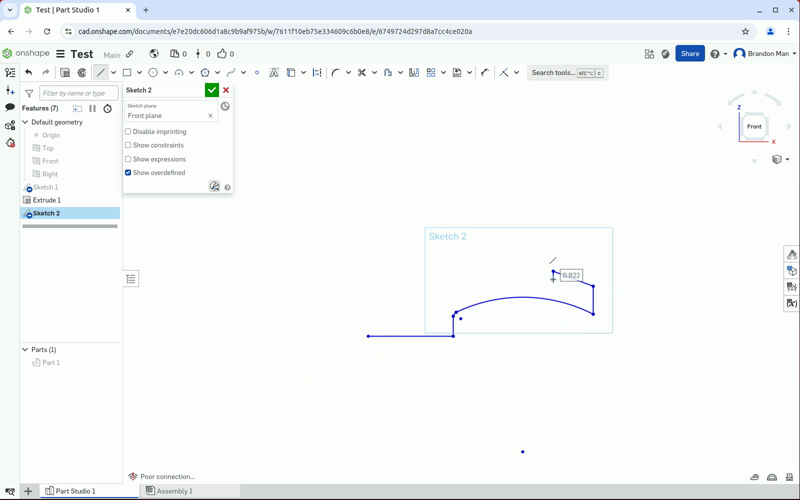
scroll(-6)
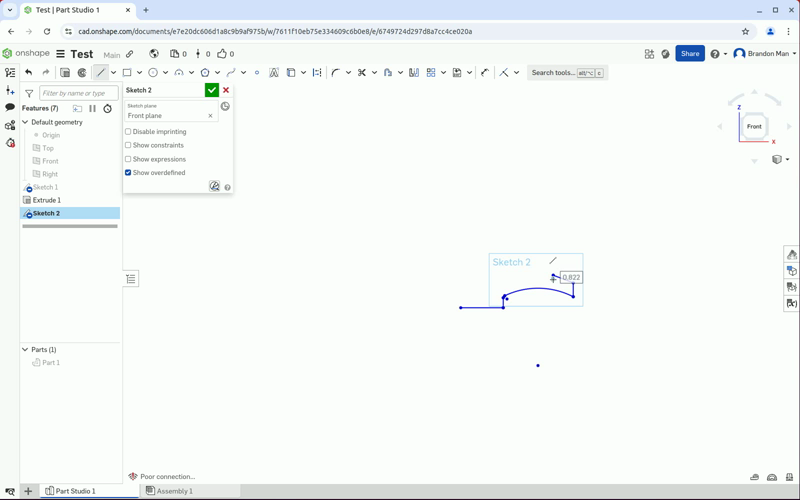
key_up(shift)
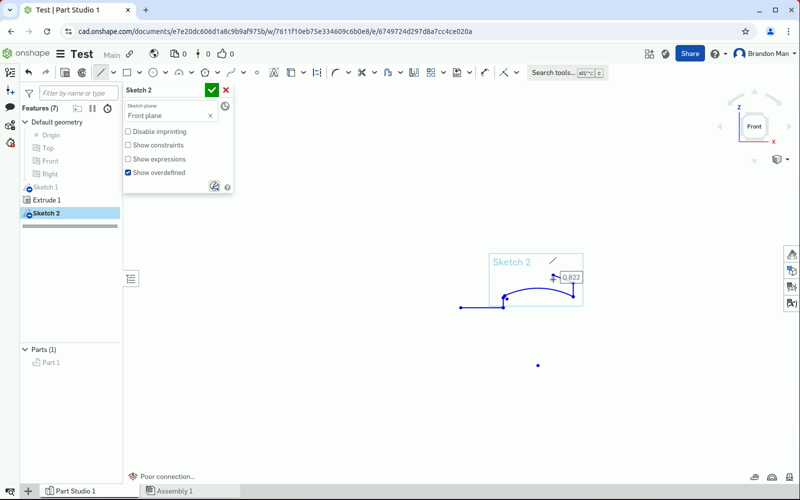
key(esc)
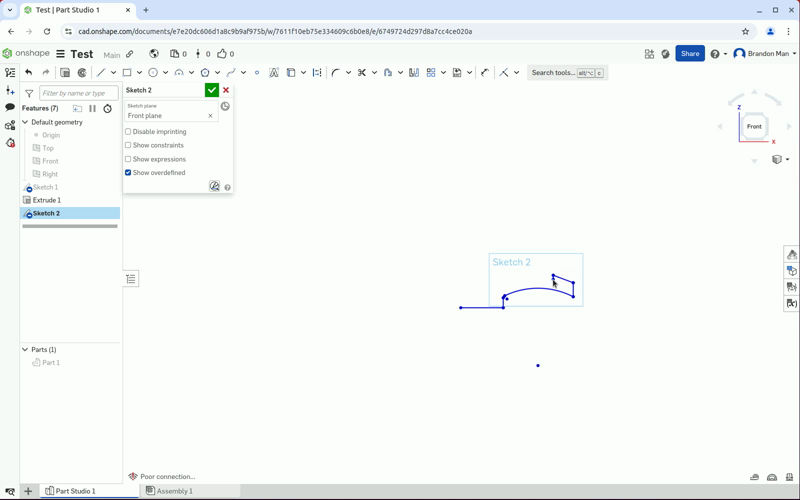
key(a)
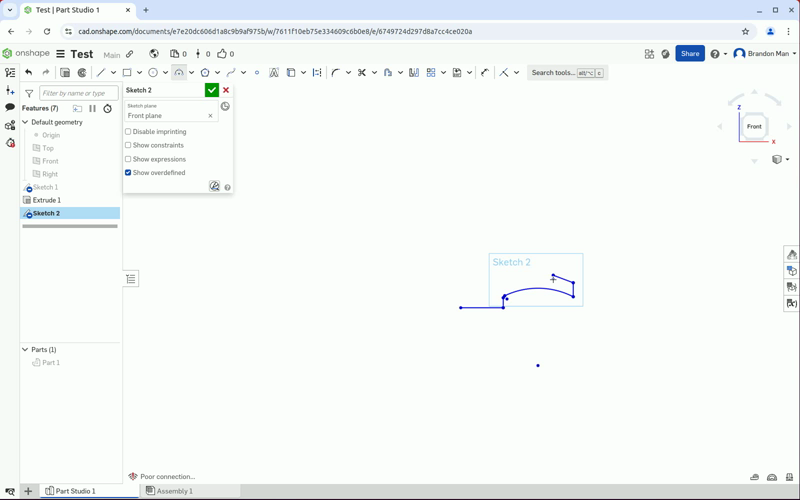
mouse_move(553, 279)
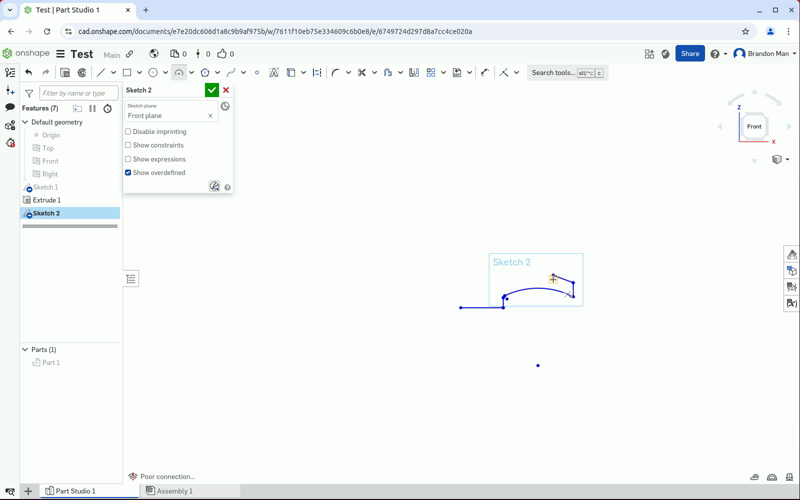
scroll(6)
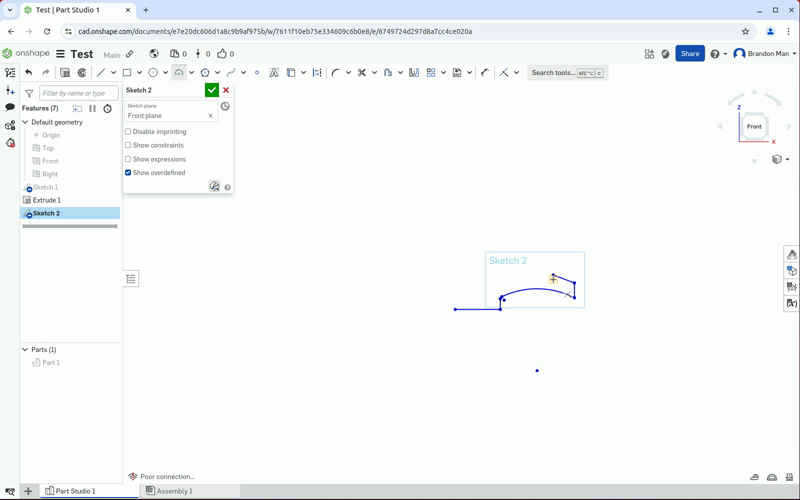
scroll(6)
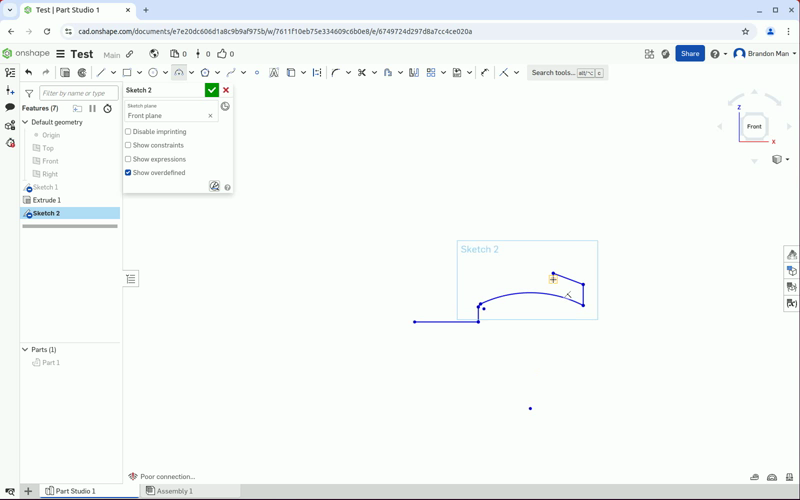
scroll(6)
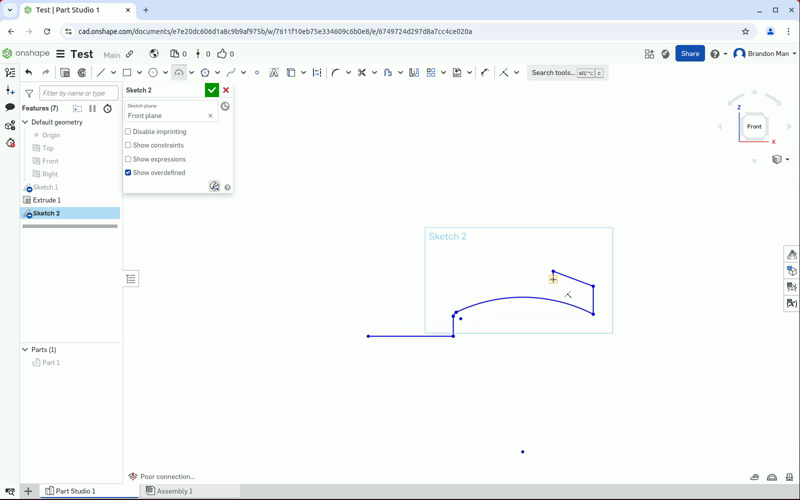
scroll(6)
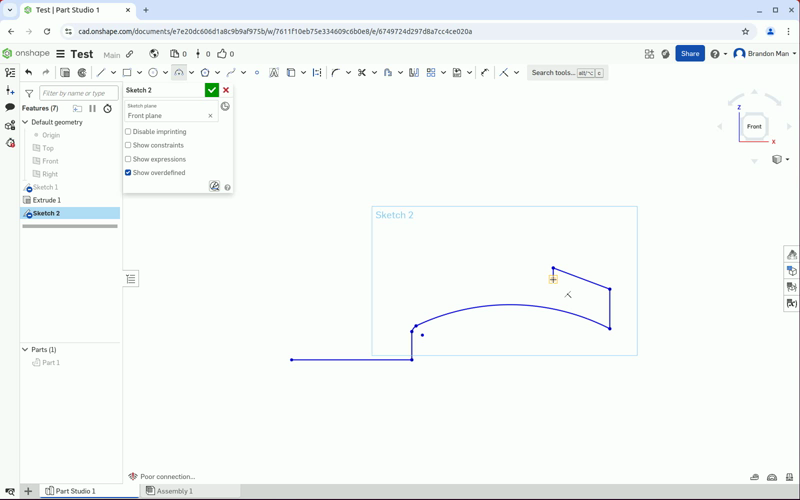
scroll(6)
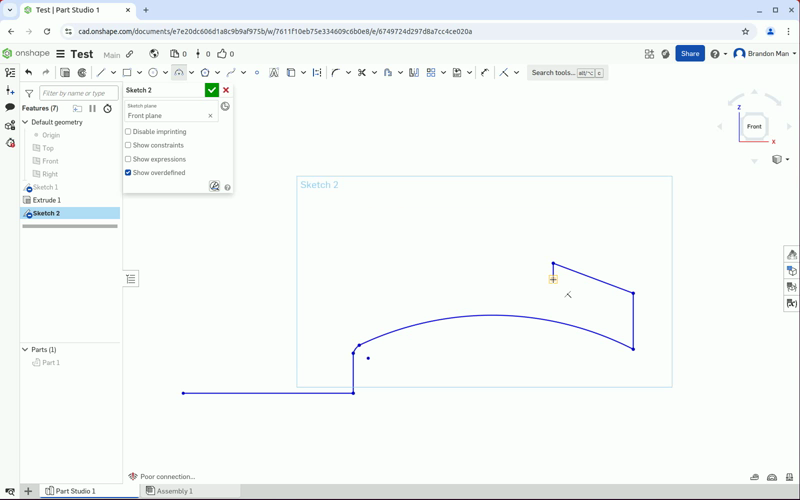
scroll(6)
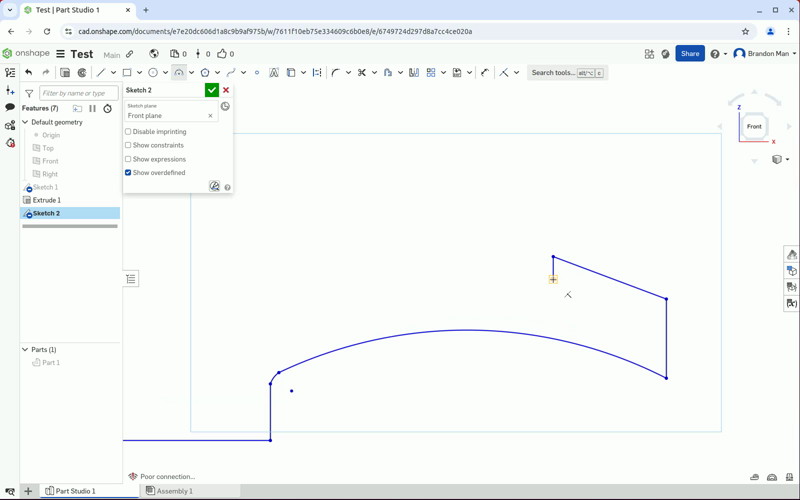
scroll(6)
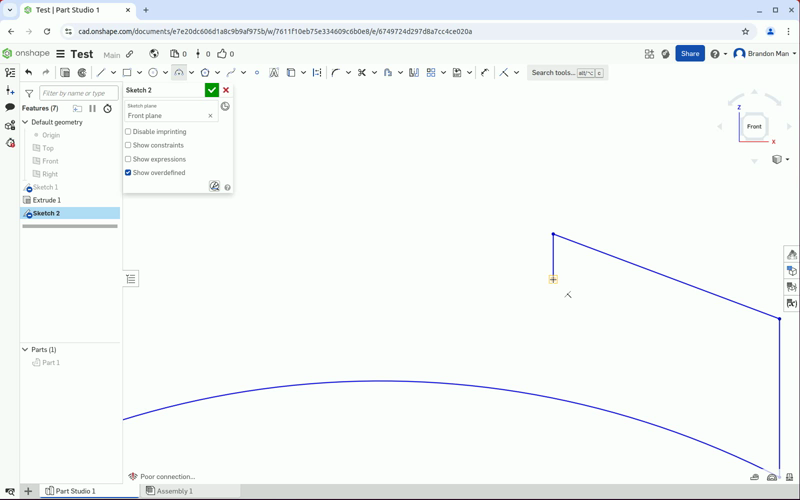
click(553, 279)
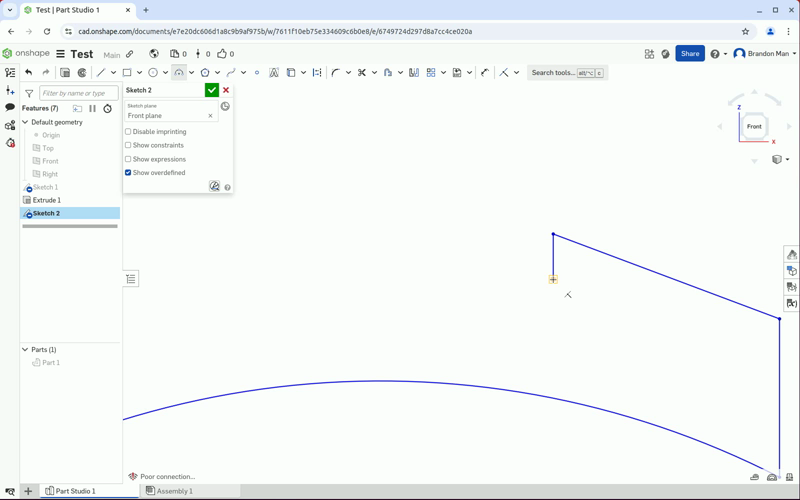
scroll(-6)
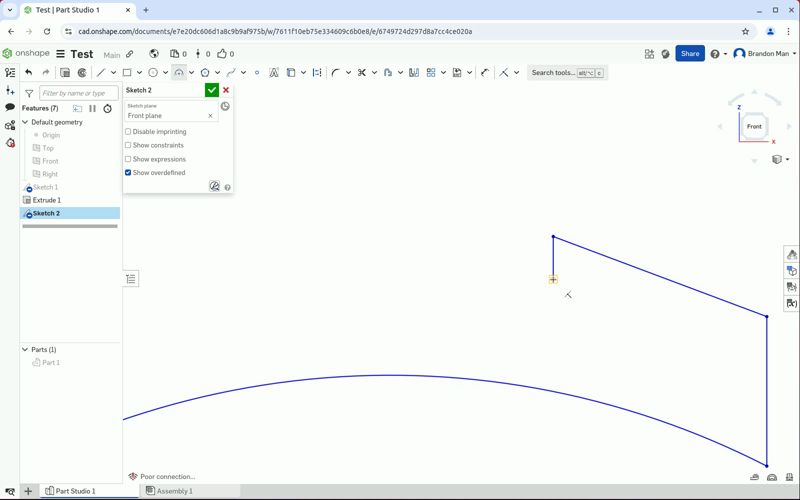
scroll(-6)
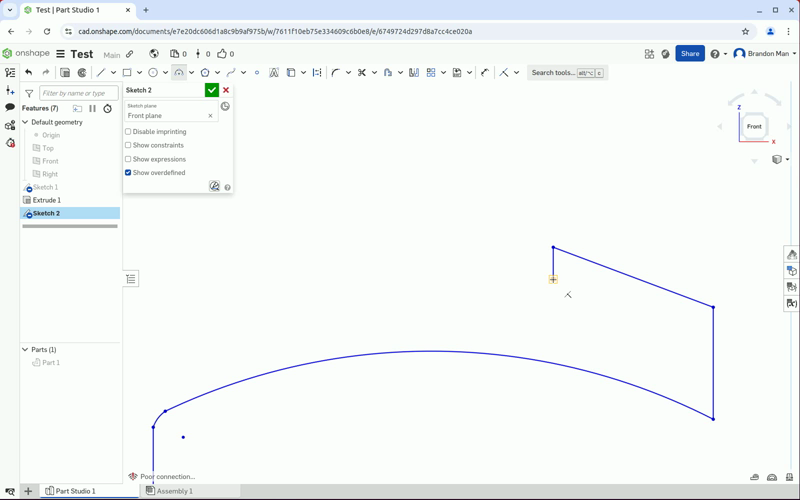
scroll(-6)
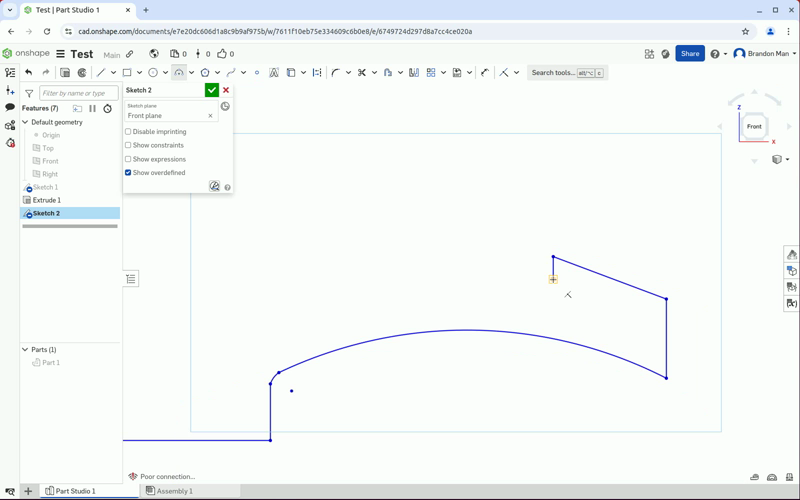
scroll(-6)
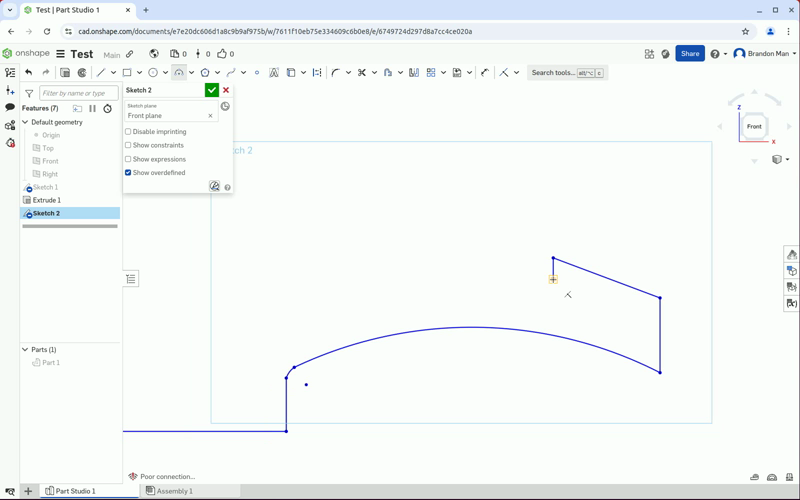
scroll(-6)
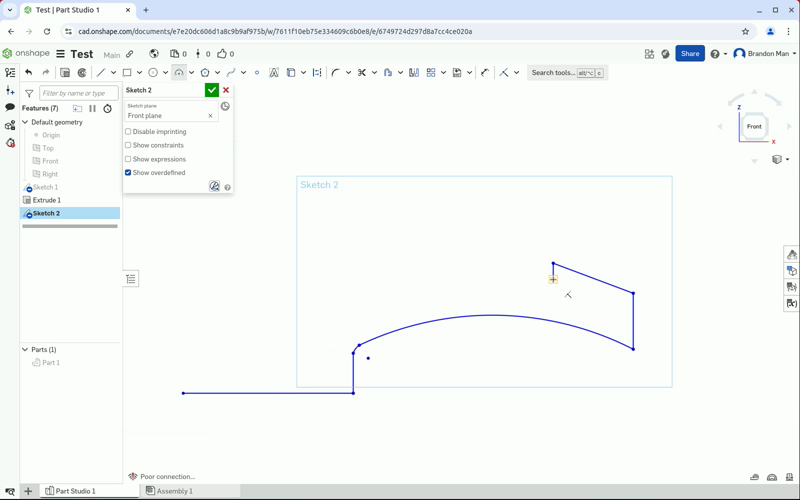
scroll(-6)
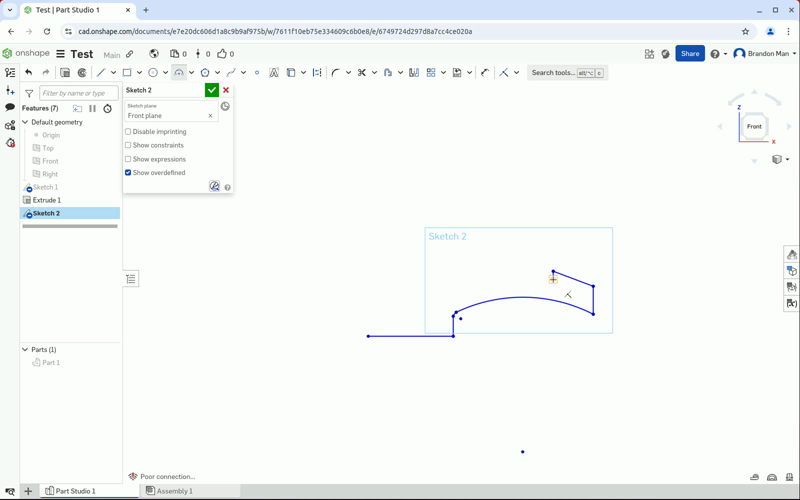
scroll(-6)
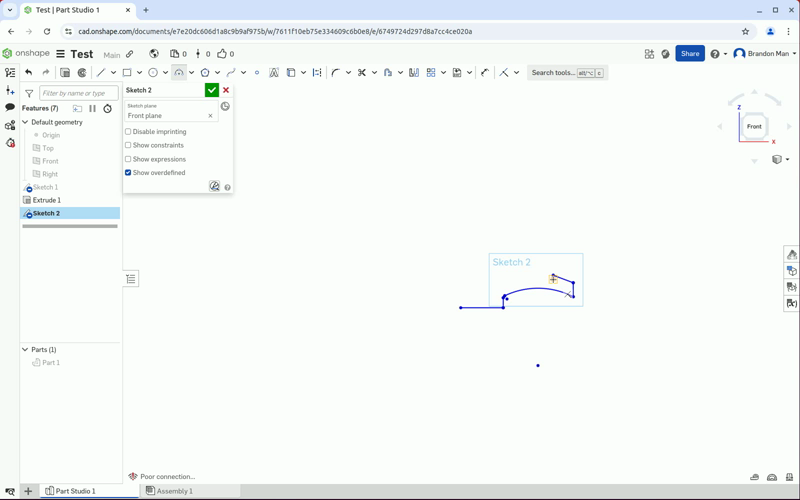
key_down(shift)
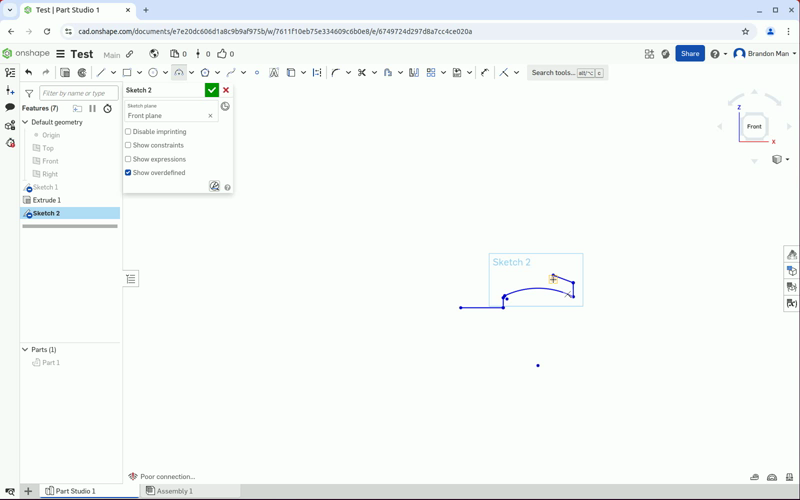
mouse_move(549, 282)
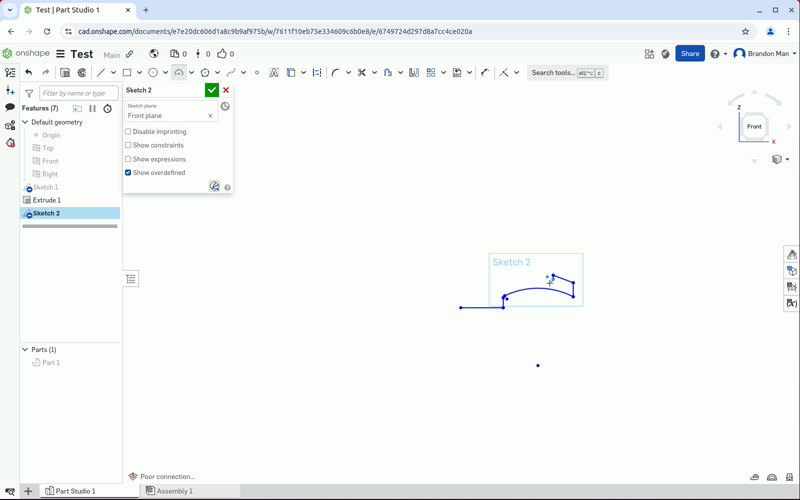
scroll(6)
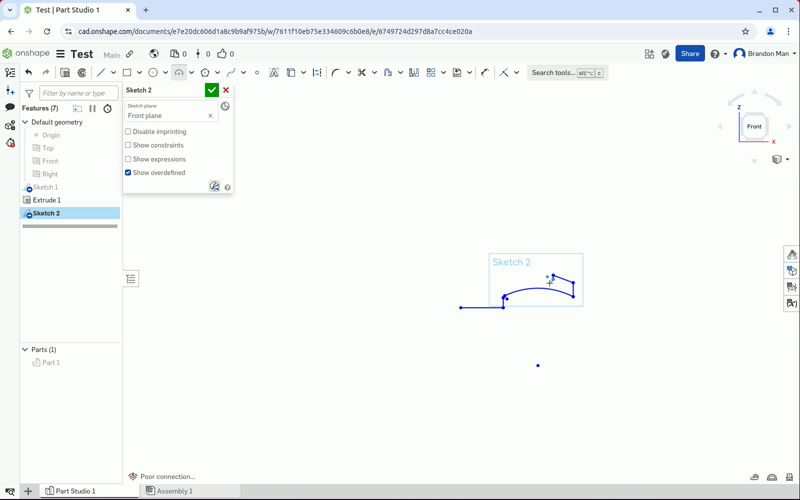
scroll(6)
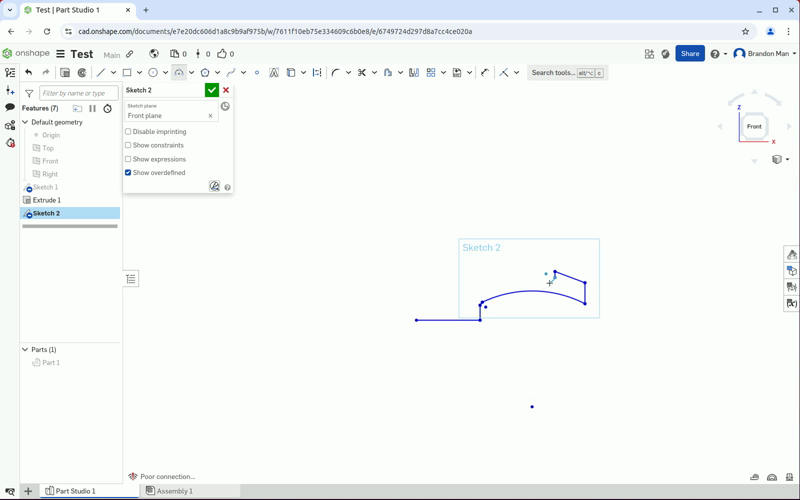
scroll(6)
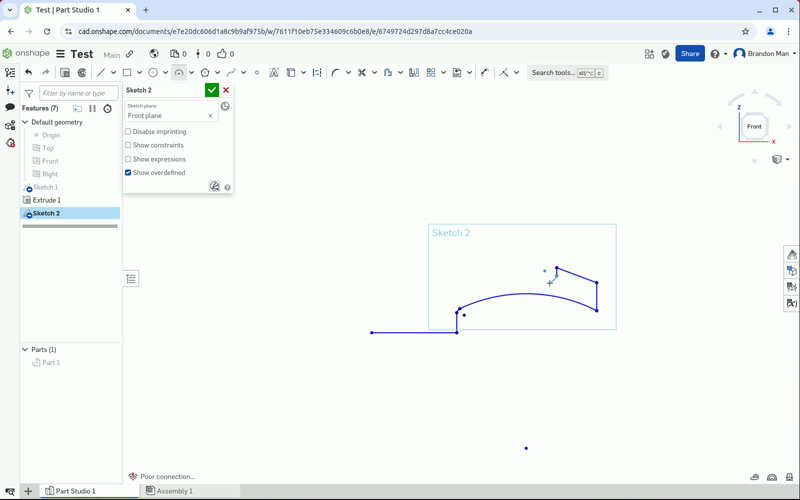
scroll(6)
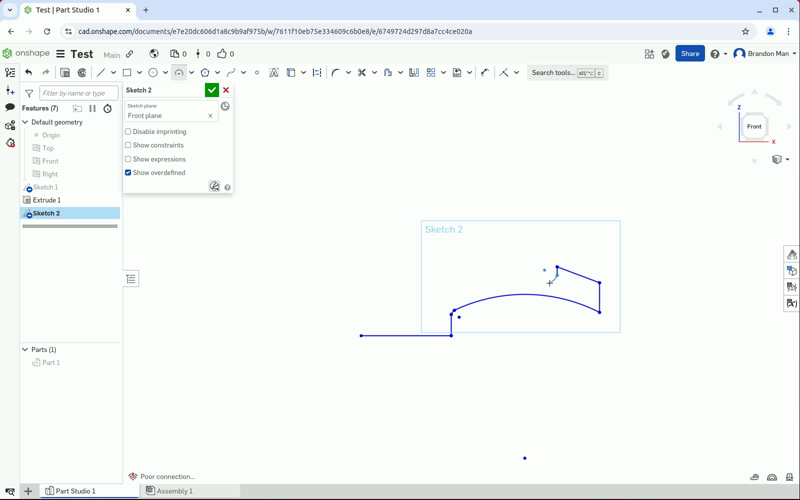
scroll(6)
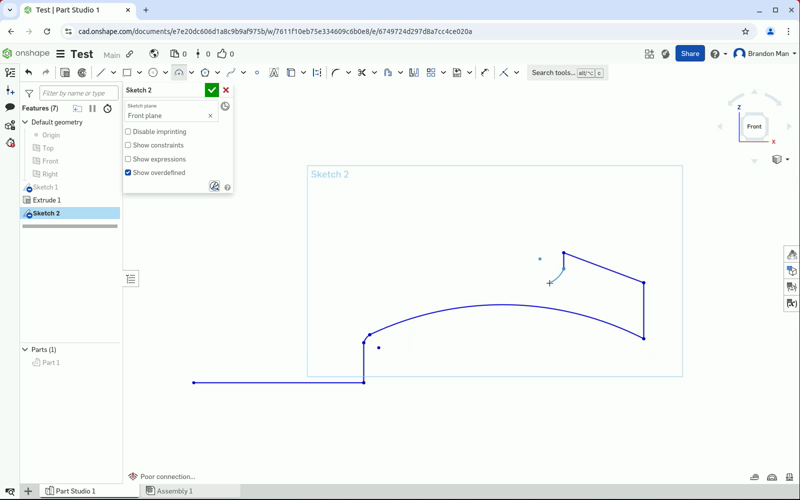
scroll(6)
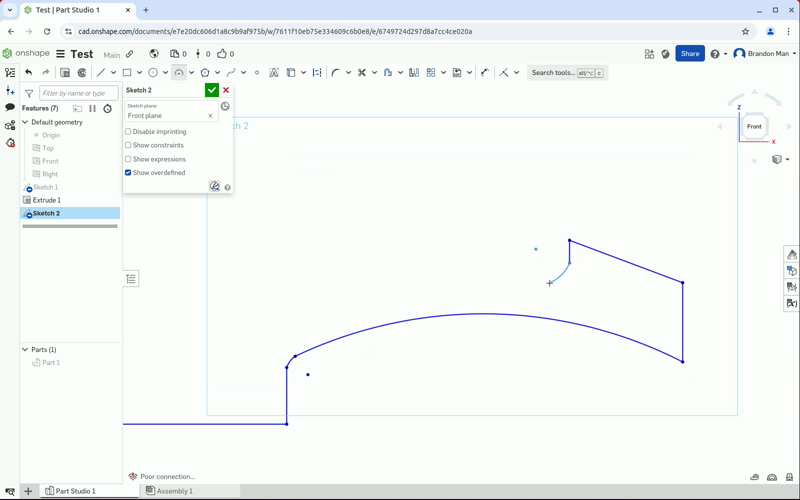
scroll(6)
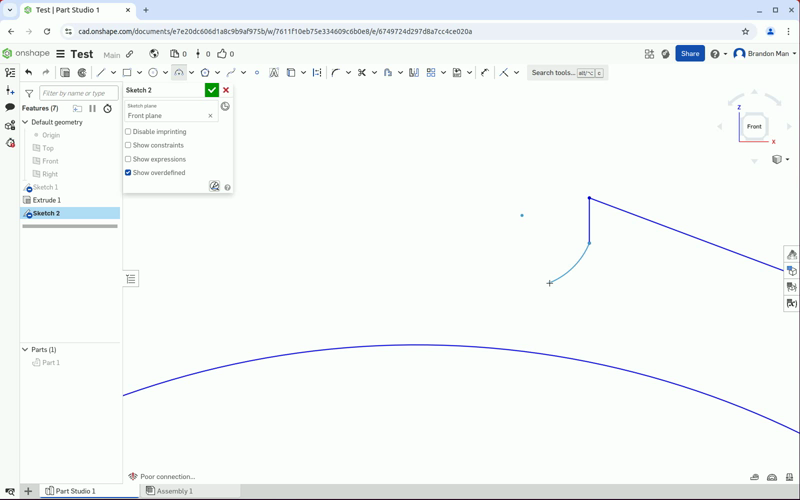
click(549, 282)
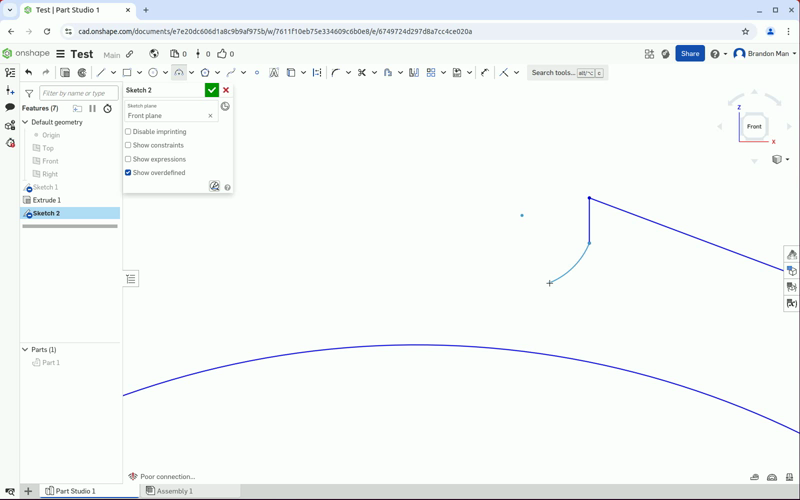
scroll(-6)
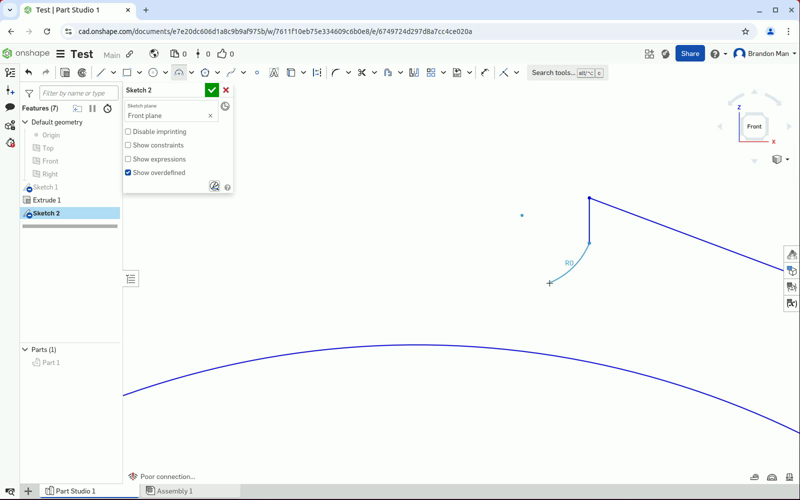
scroll(-6)
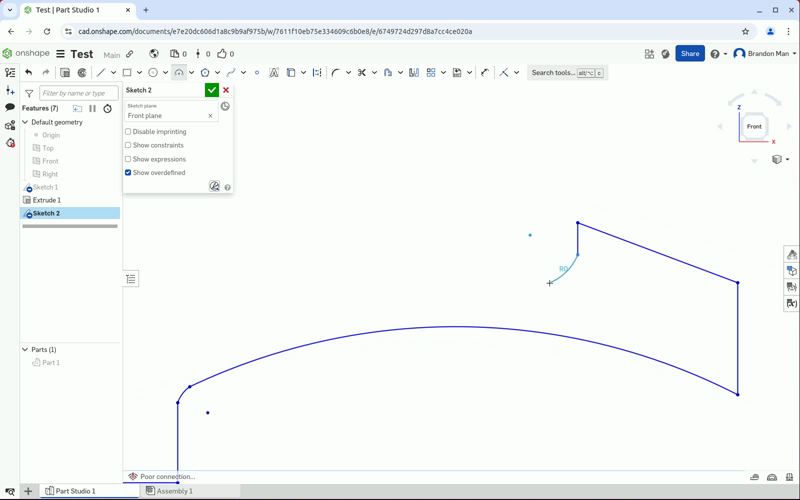
scroll(-6)
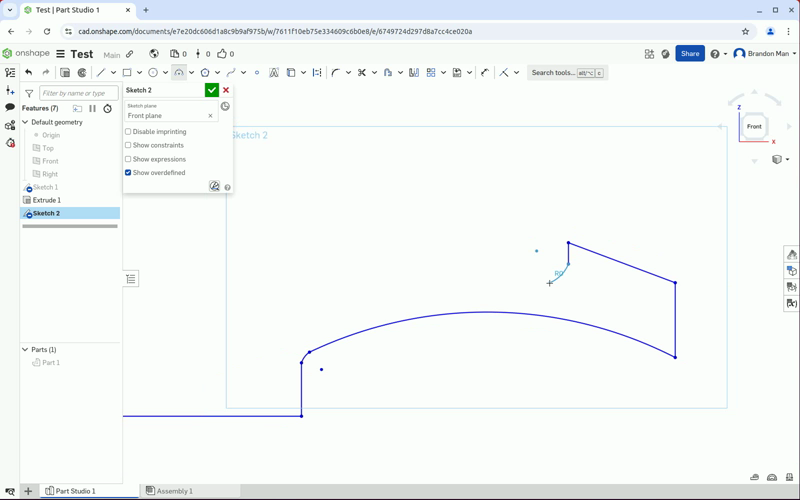
scroll(-6)
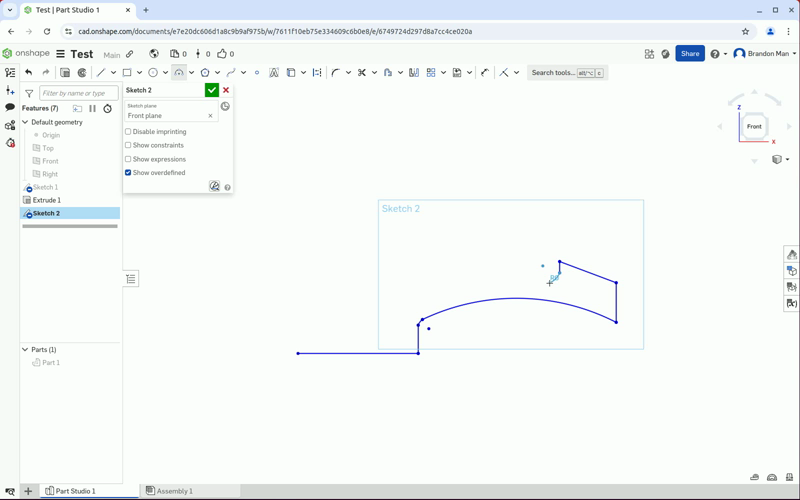
scroll(-6)
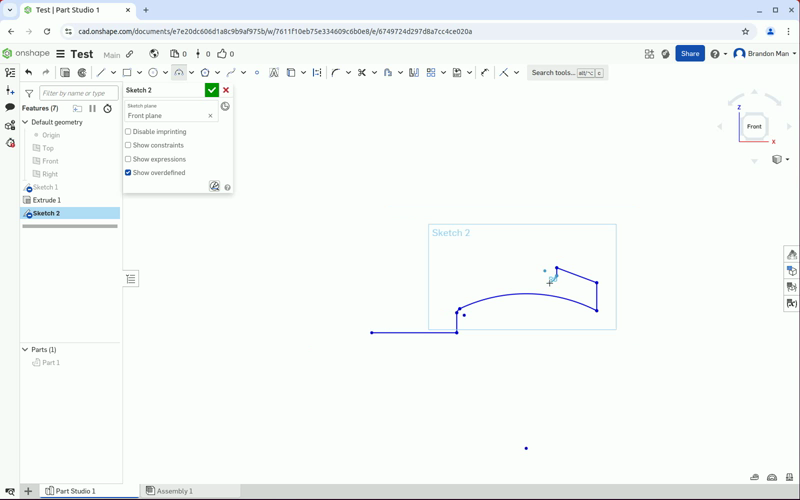
scroll(-6)
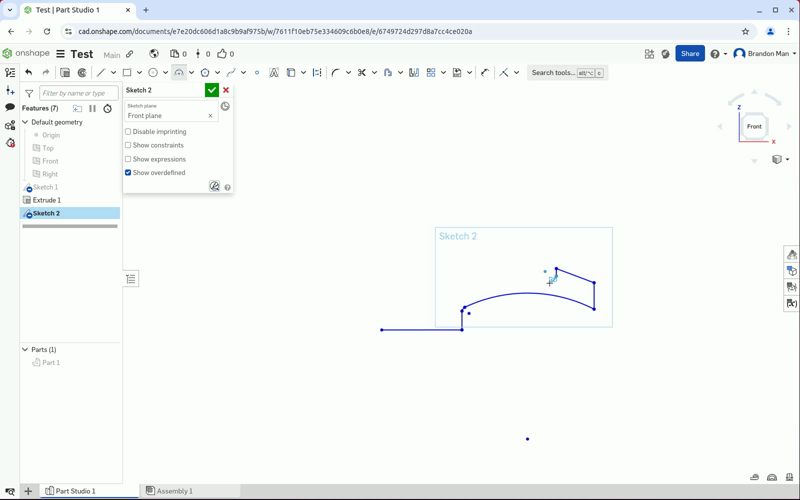
scroll(-6)
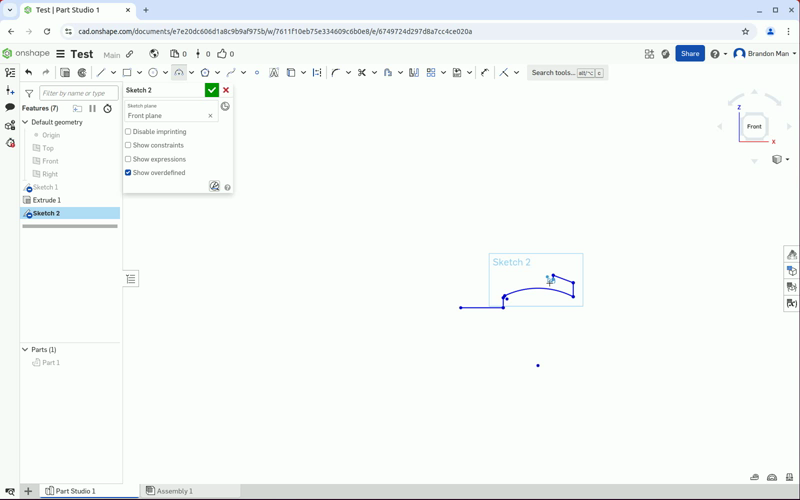
mouse_move(552, 281)
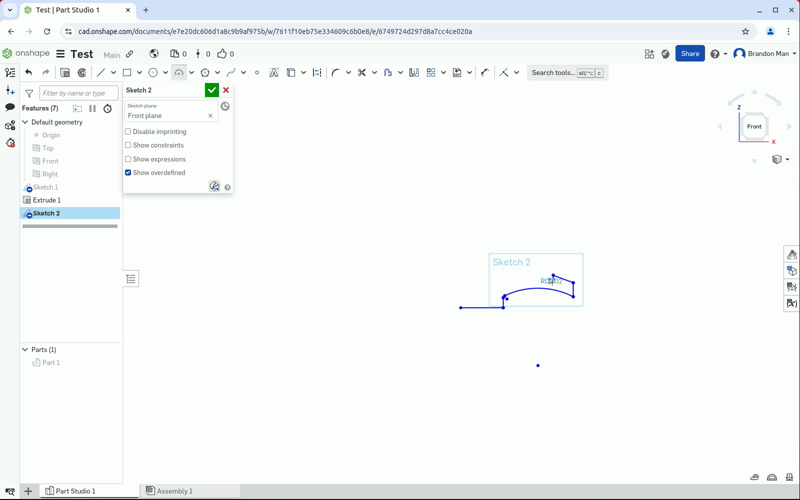
scroll(6)
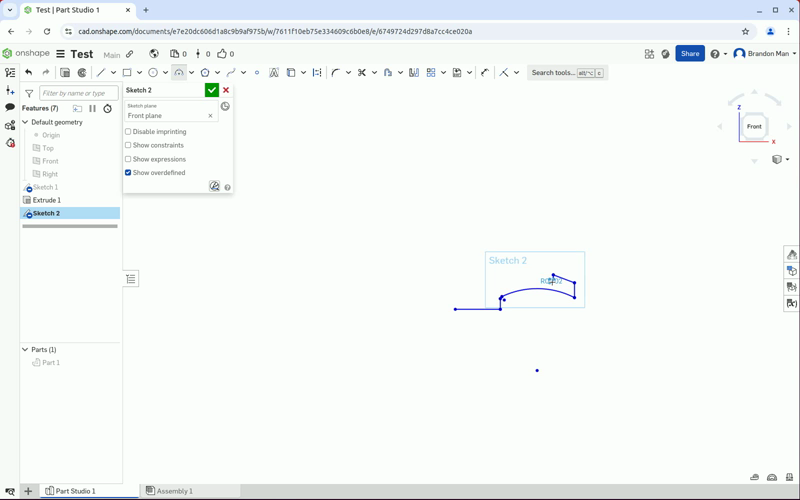
scroll(6)
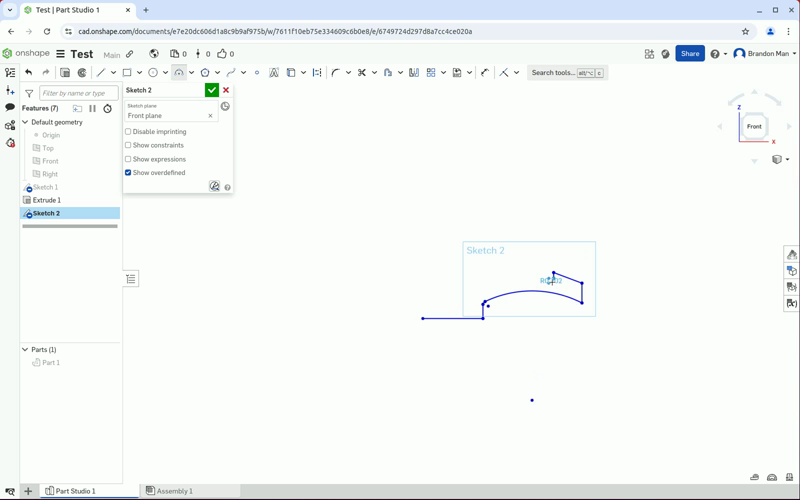
scroll(6)
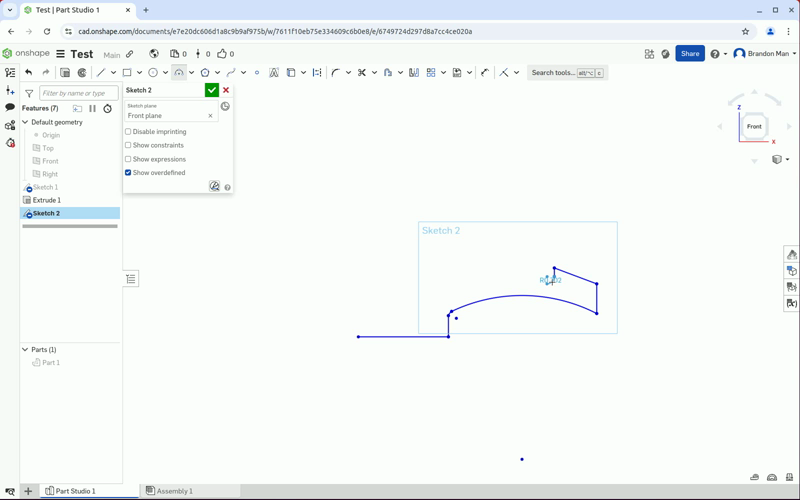
scroll(6)
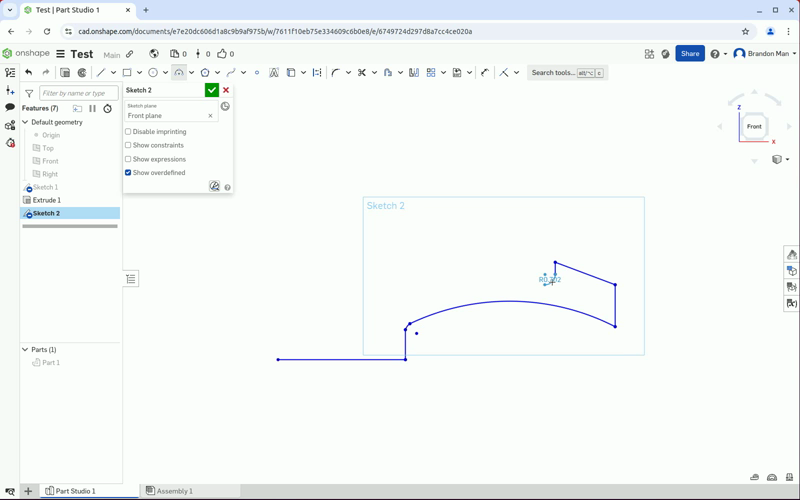
scroll(6)
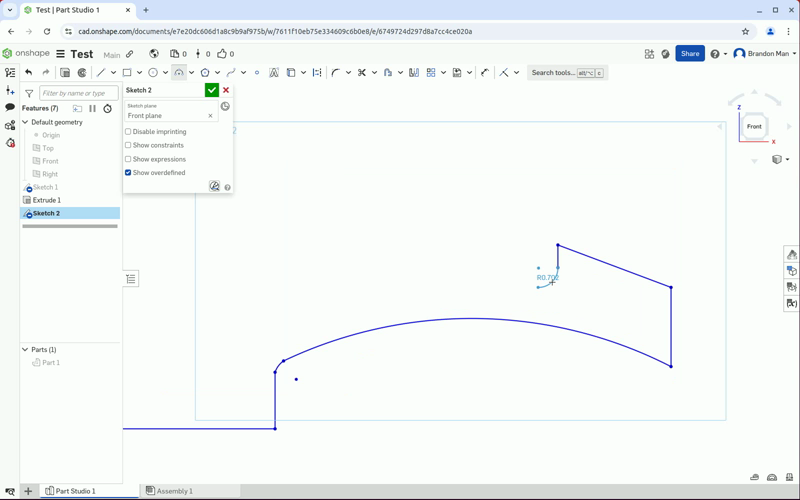
scroll(6)
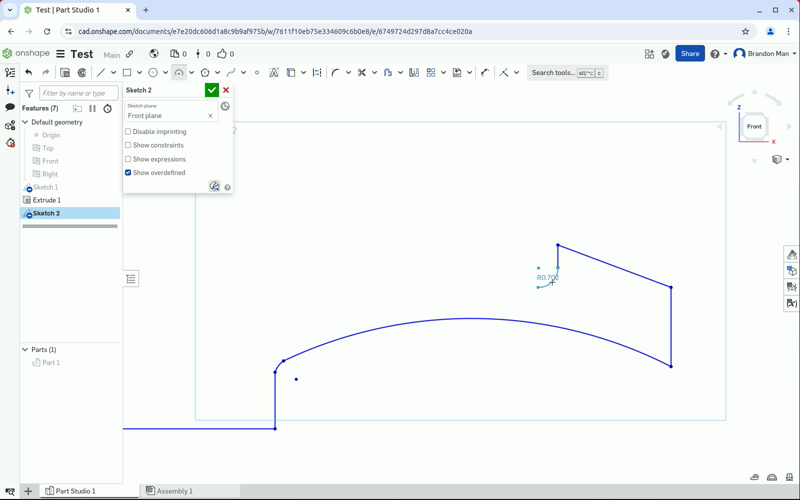
scroll(6)
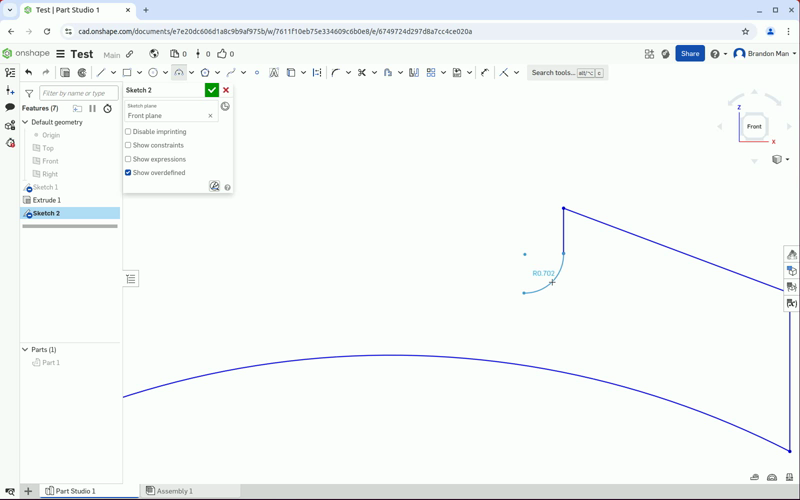
click(552, 281)
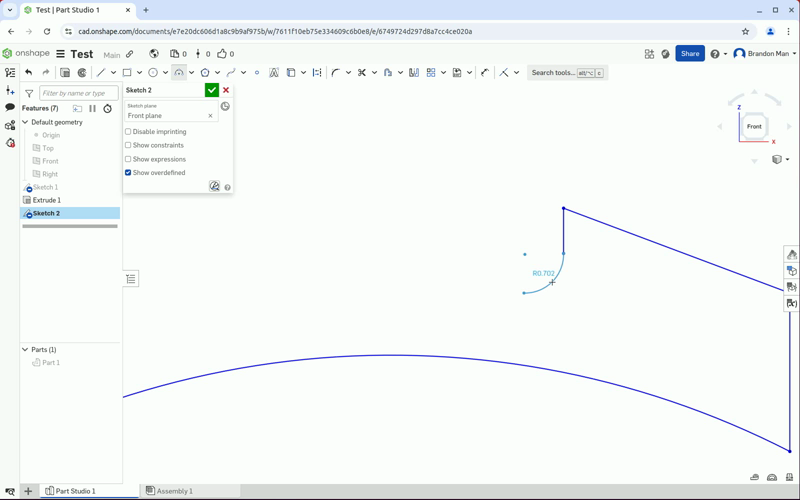
scroll(-6)
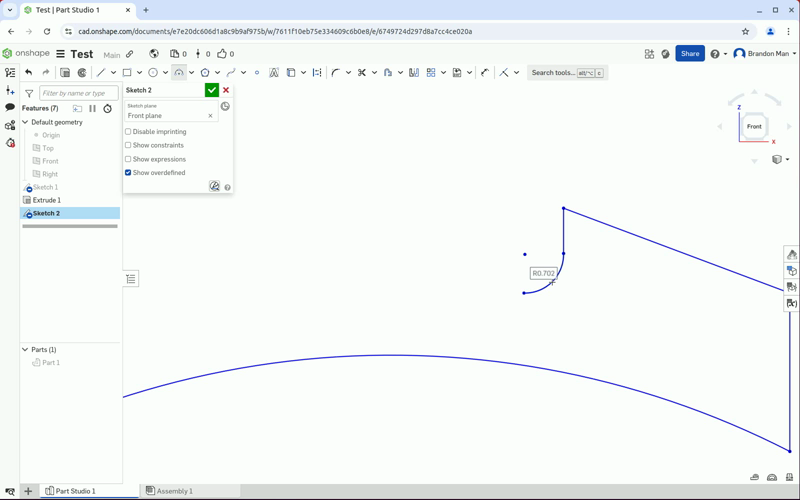
scroll(-6)
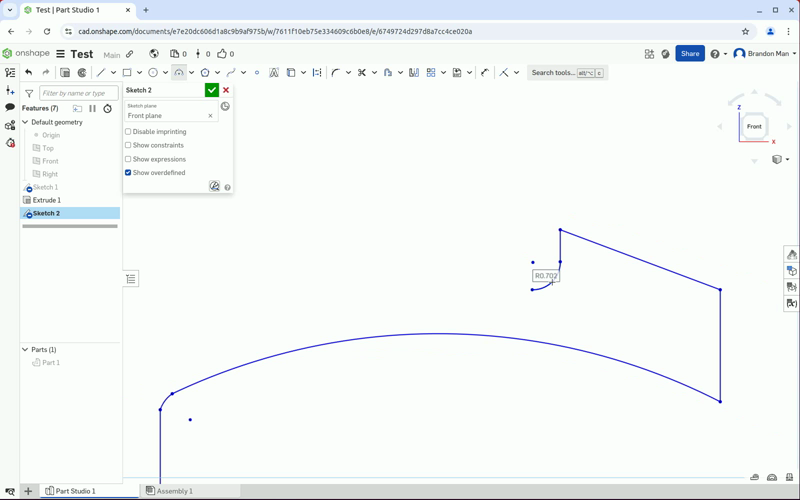
scroll(-6)
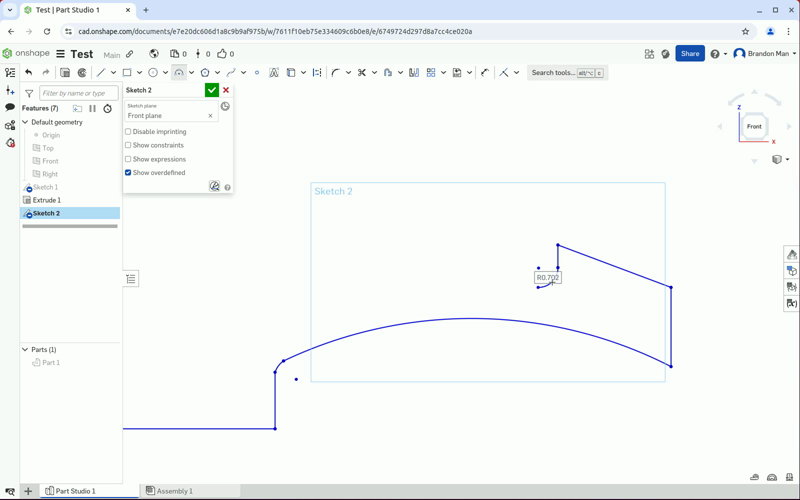
scroll(-6)
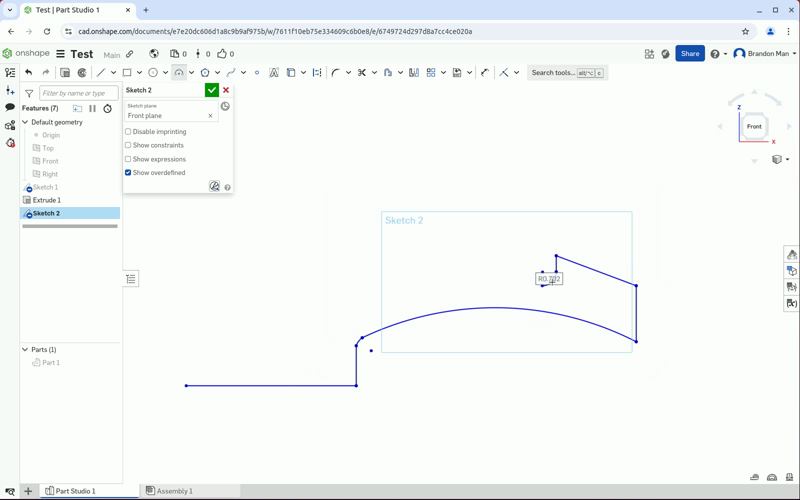
scroll(-6)
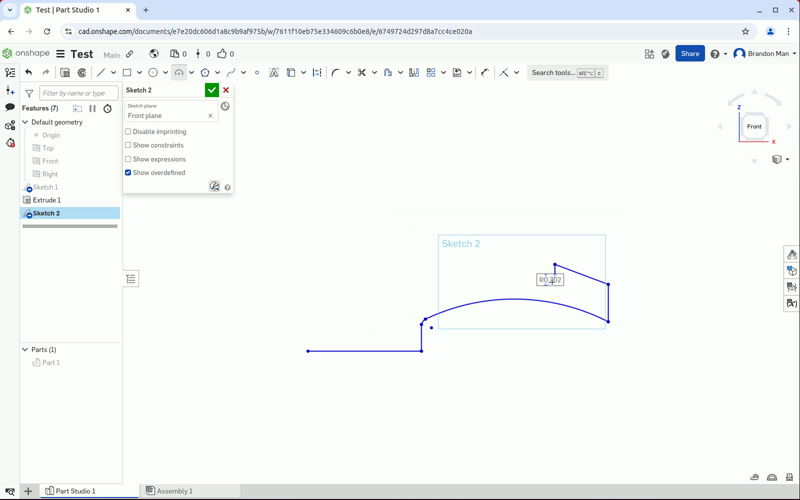
scroll(-6)
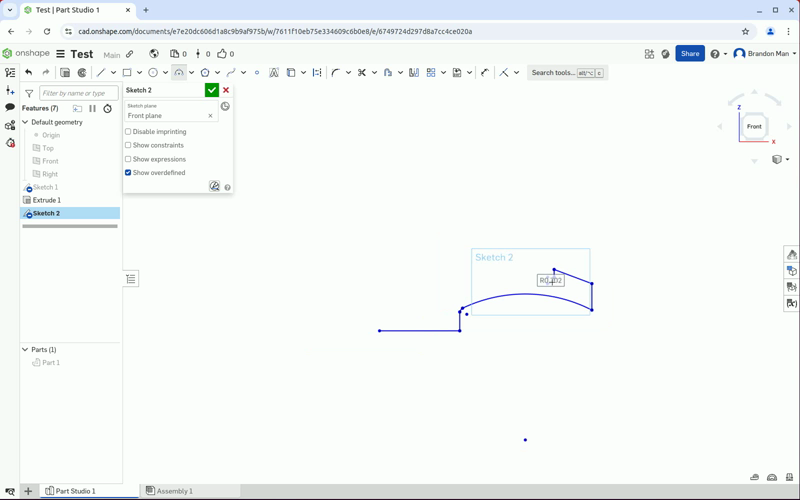
scroll(-6)
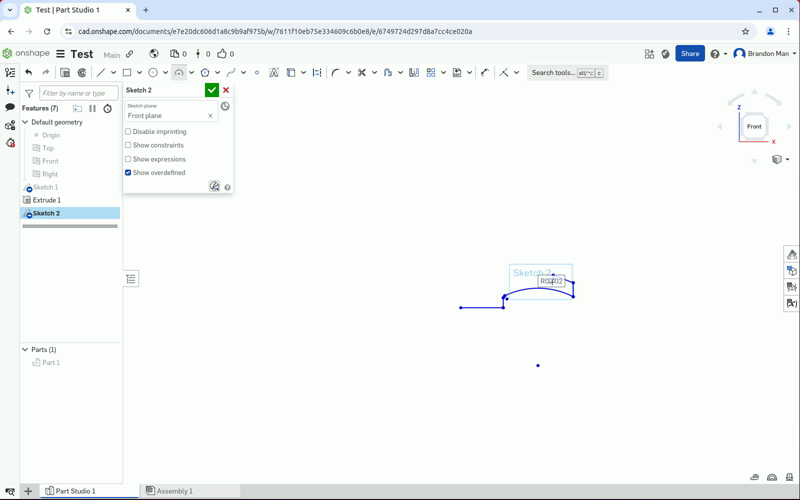
key_up(shift)
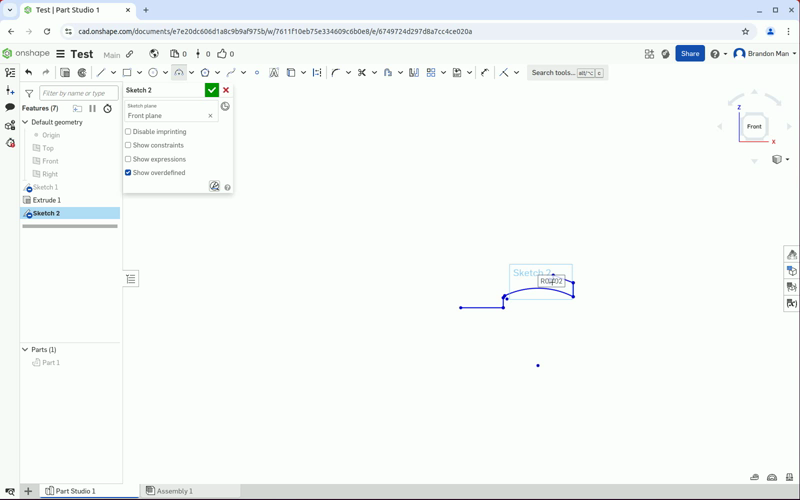
key(esc)
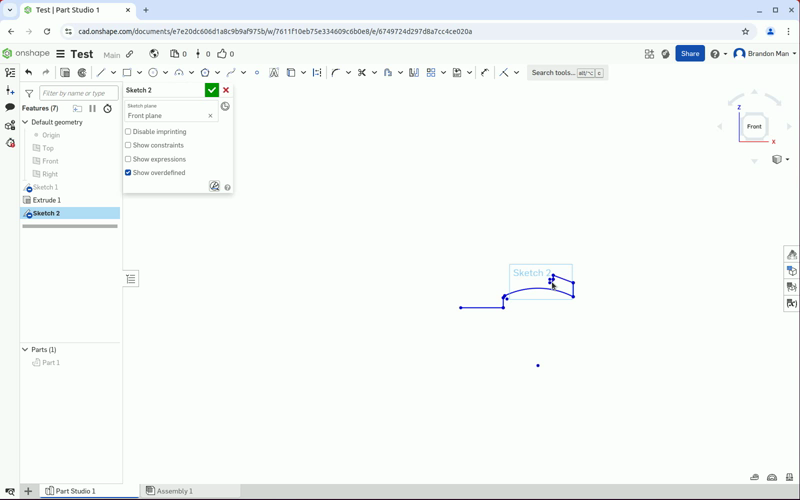
key(l)
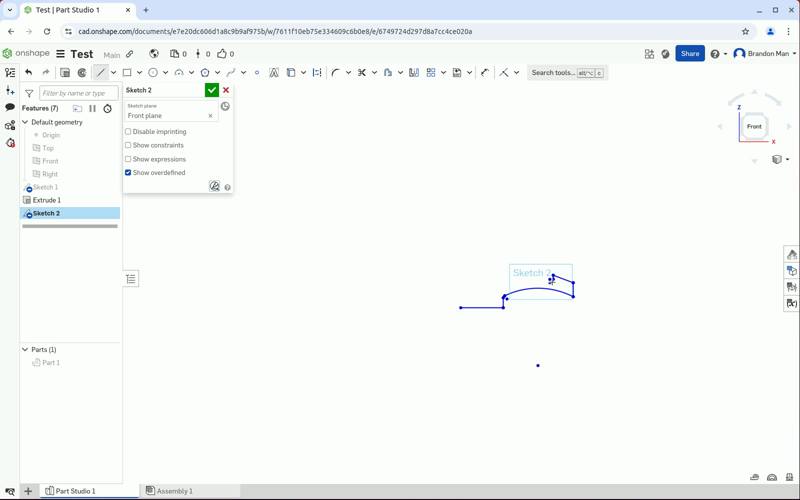
mouse_move(549, 282)
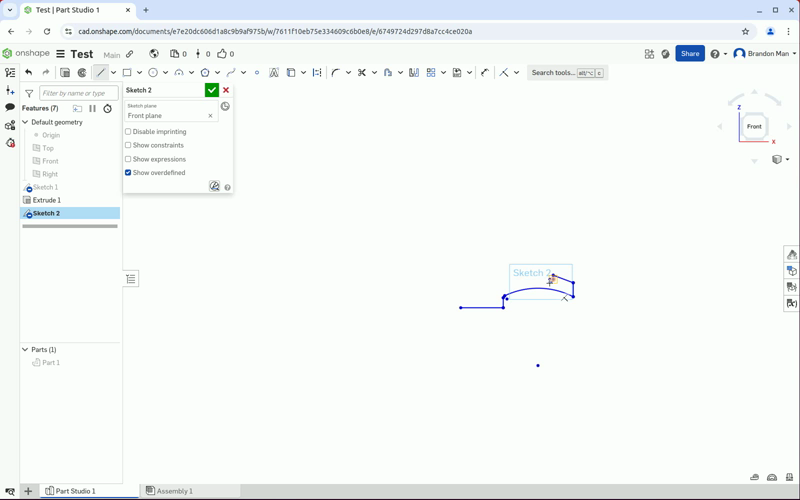
scroll(6)
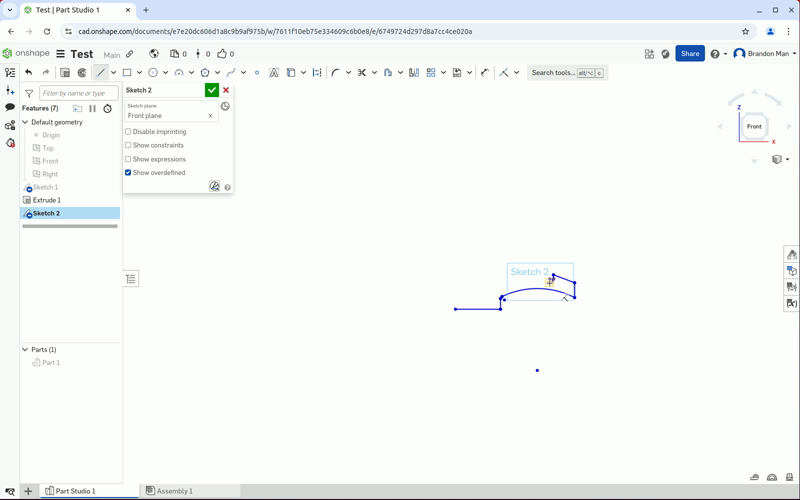
scroll(6)
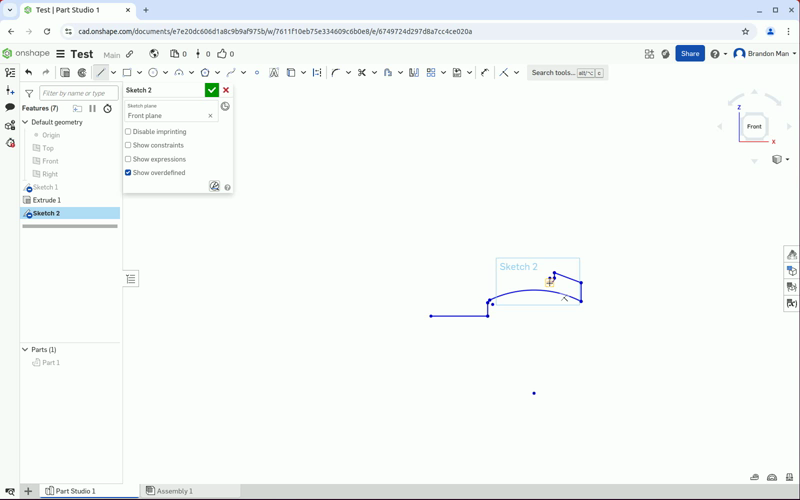
scroll(6)
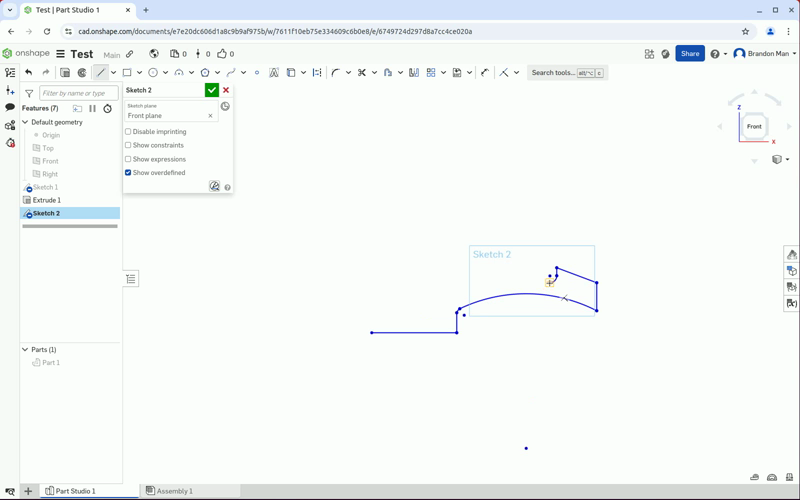
scroll(6)
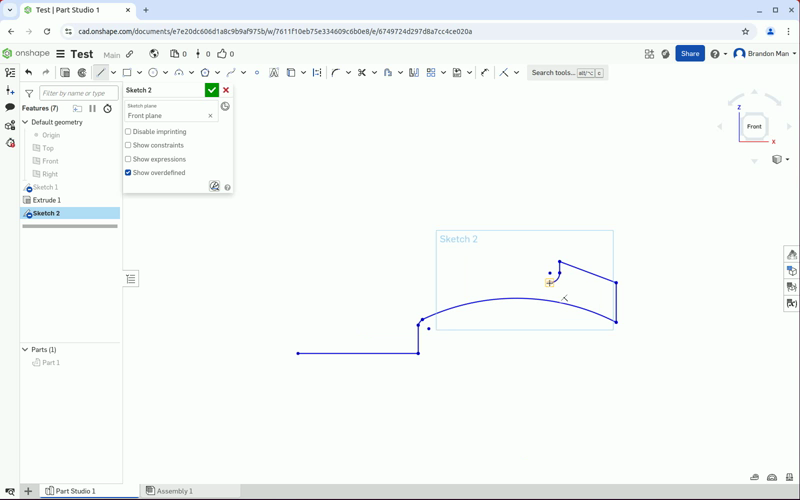
scroll(6)
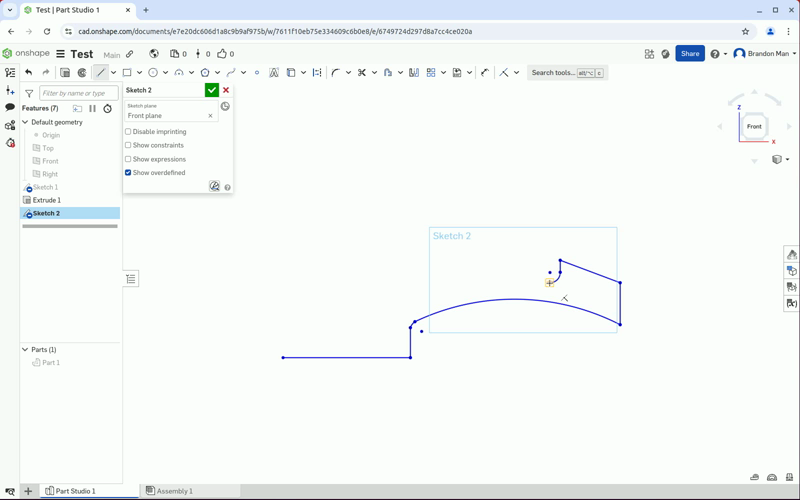
scroll(6)
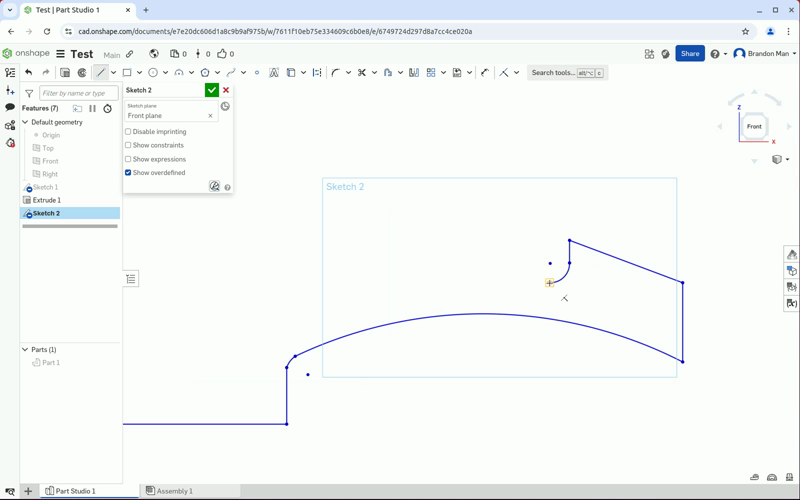
scroll(6)
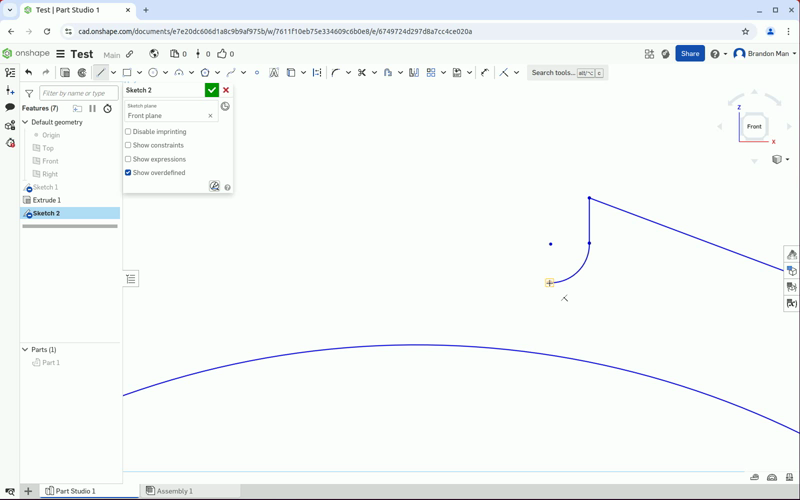
click(549, 282)
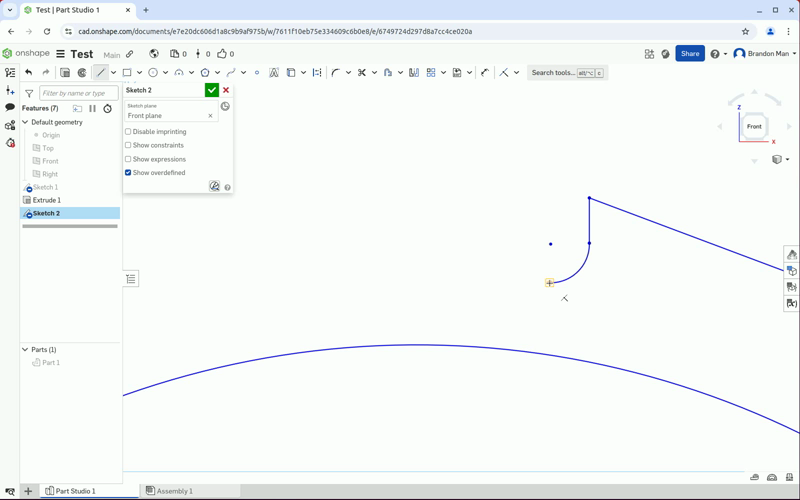
scroll(-6)
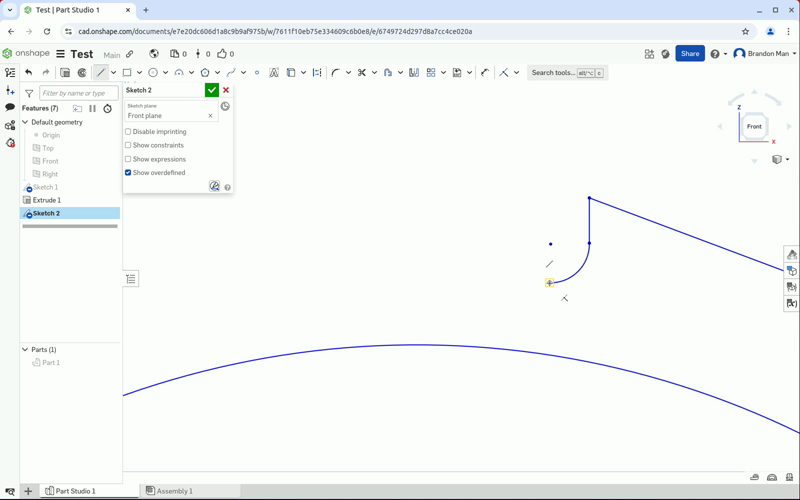
scroll(-6)
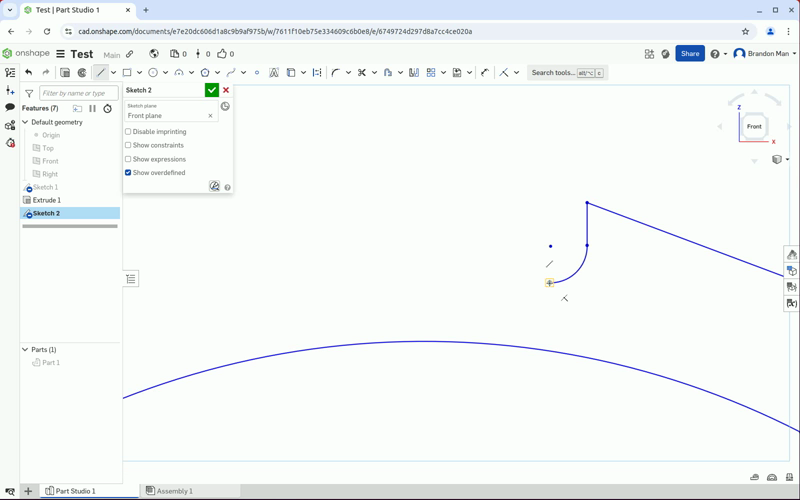
scroll(-6)
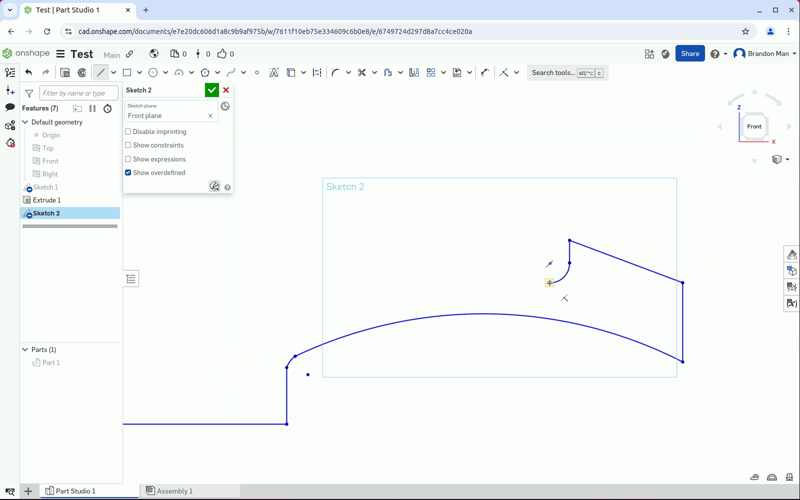
scroll(-6)
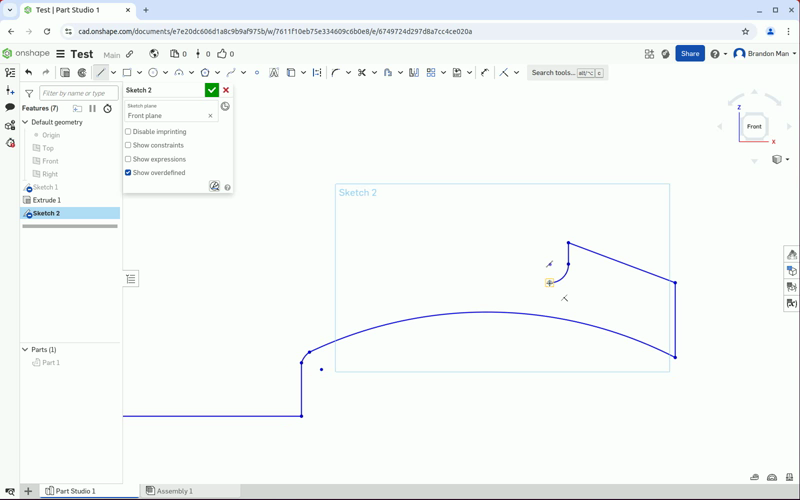
scroll(-6)
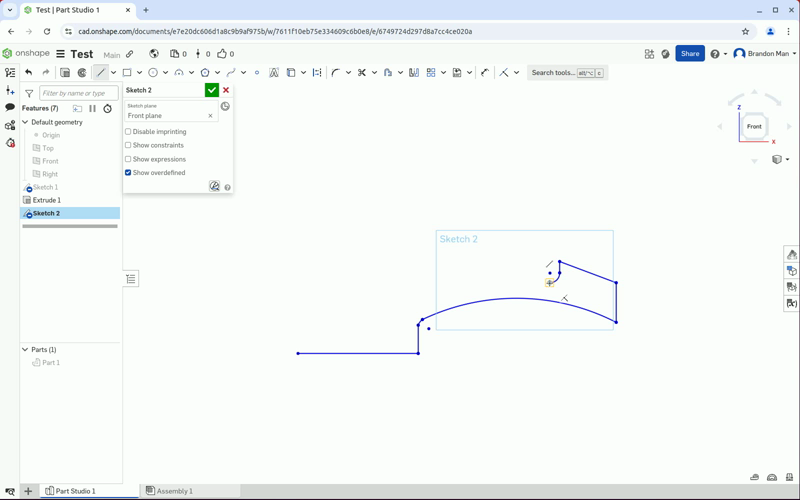
scroll(-6)
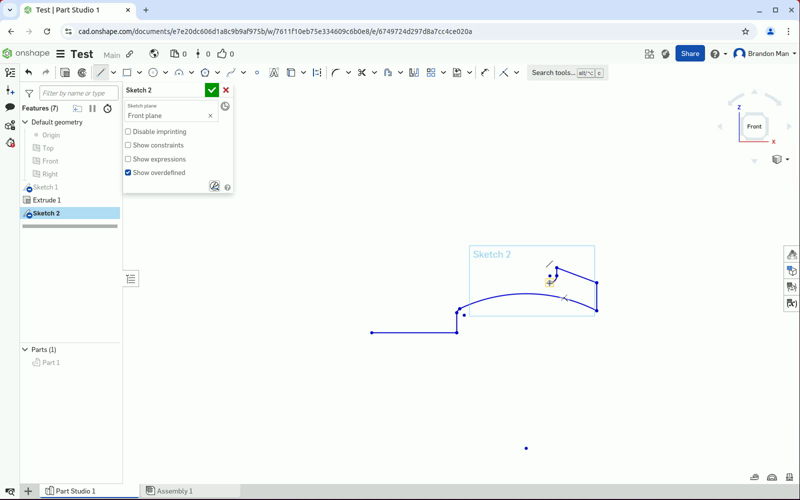
scroll(-6)
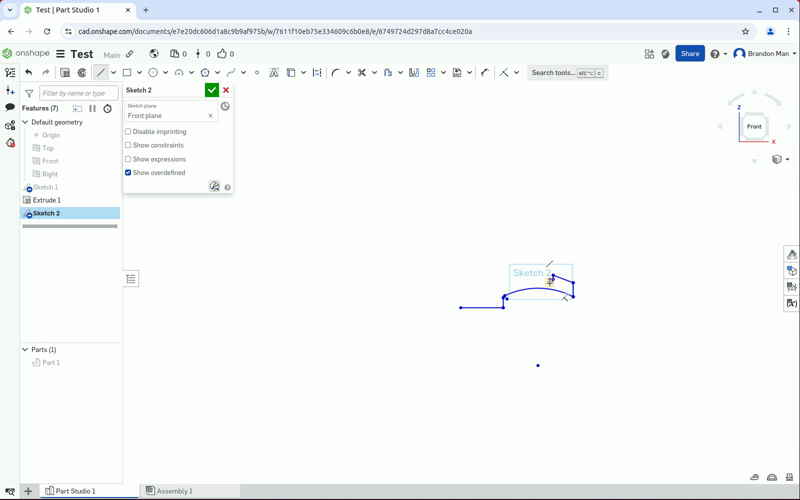
key_down(shift)
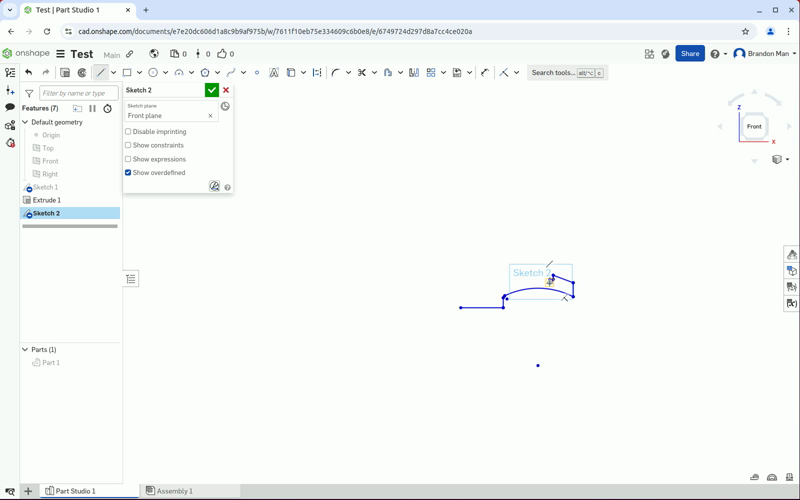
mouse_move(460, 282)
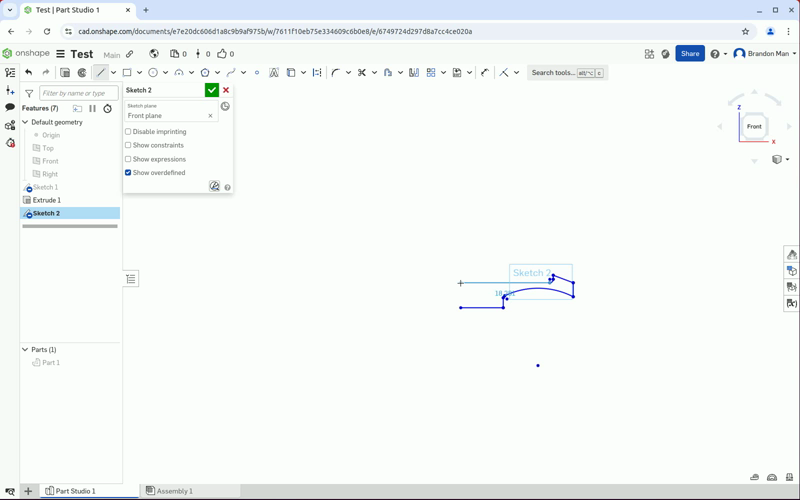
click(460, 282)
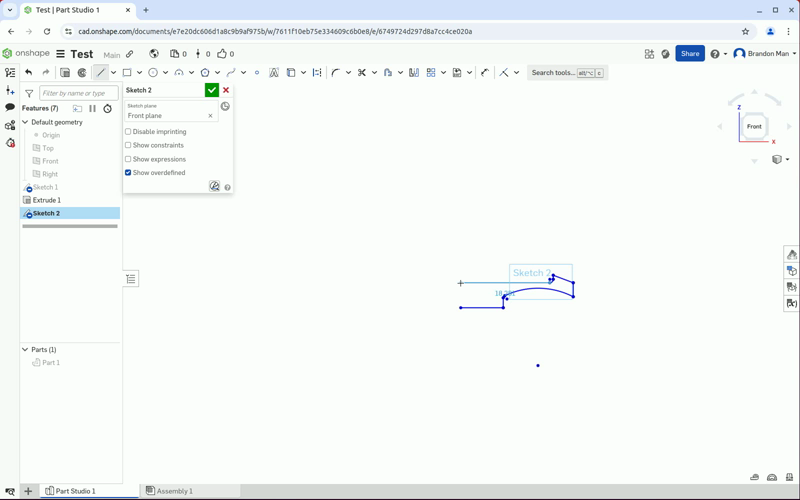
key_up(shift)
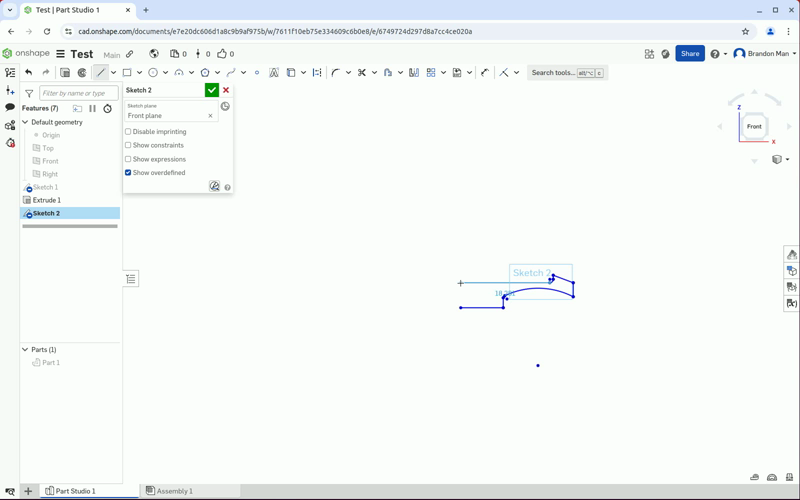
mouse_move(490, 282)
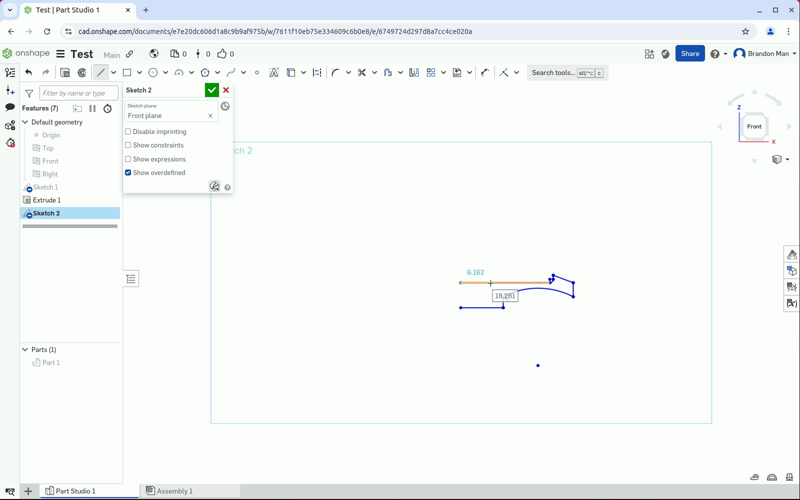
key_down(shift)
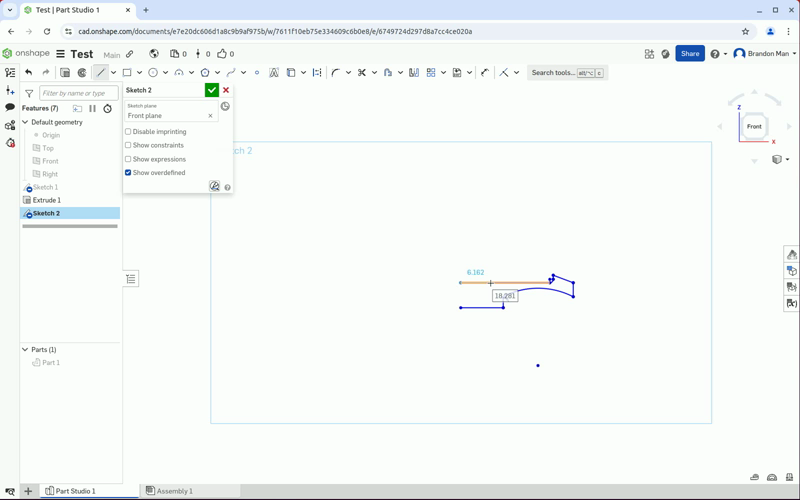
mouse_move(460, 307)
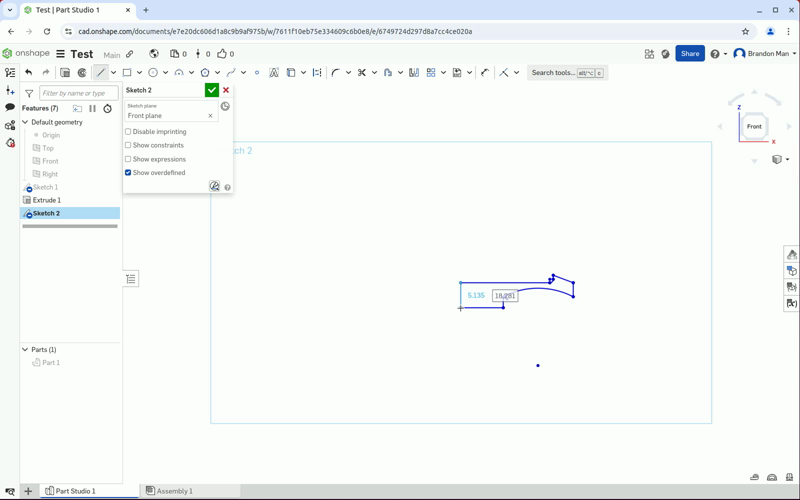
key_up(shift)
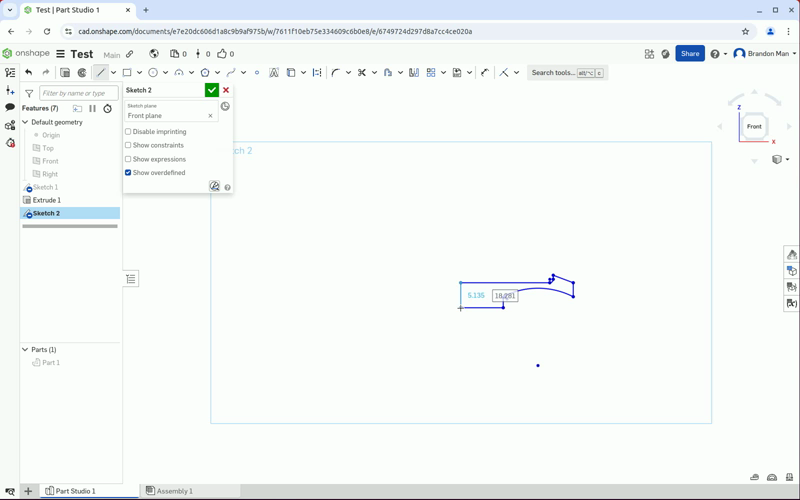
click(460, 307)
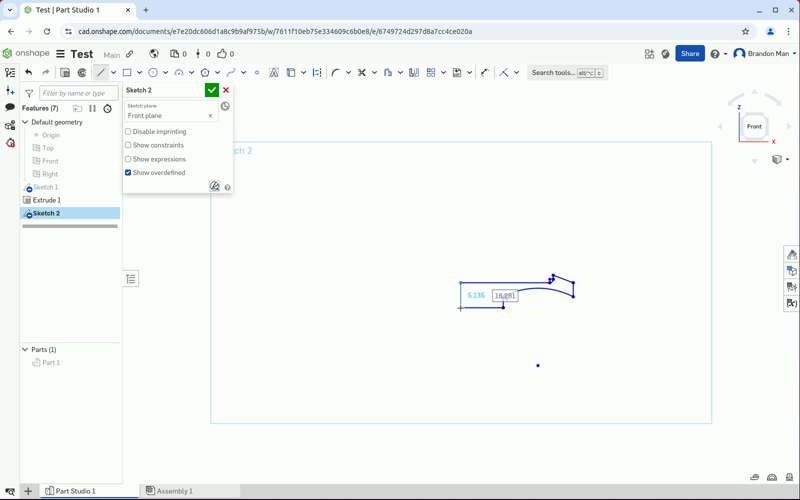
key(esc)
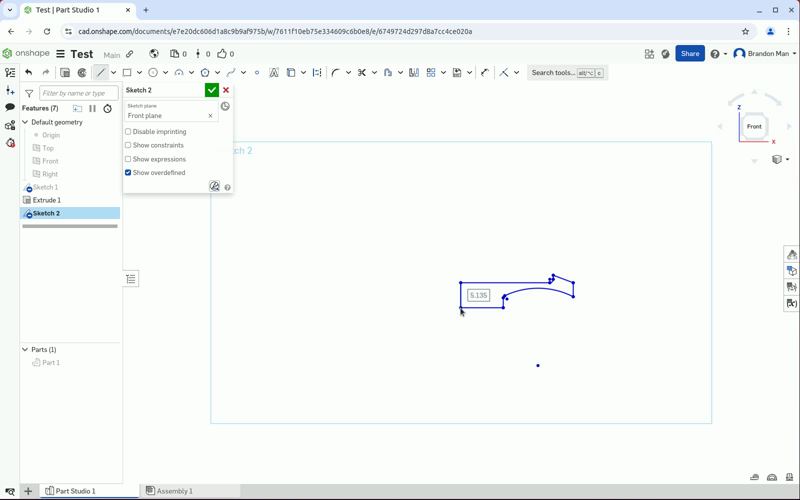
mouse_move(490, 300)
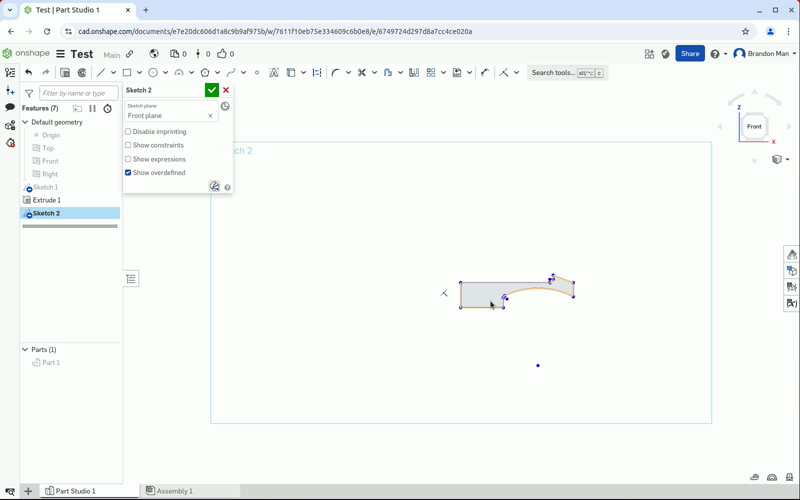
scroll(6)
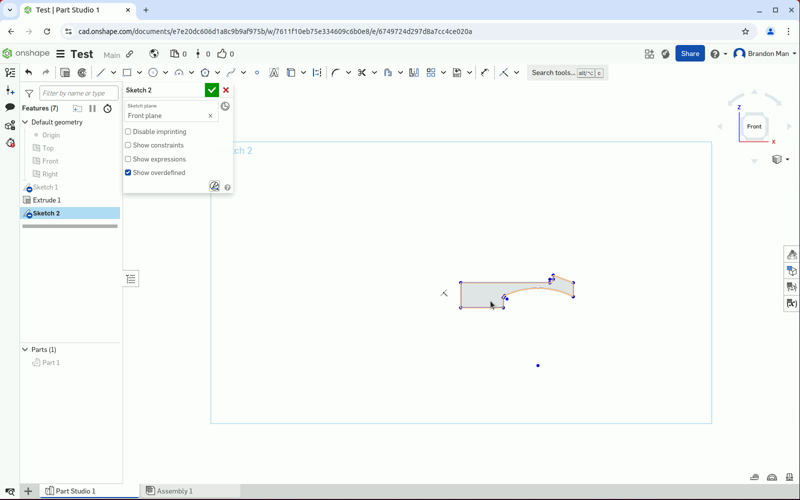
scroll(6)
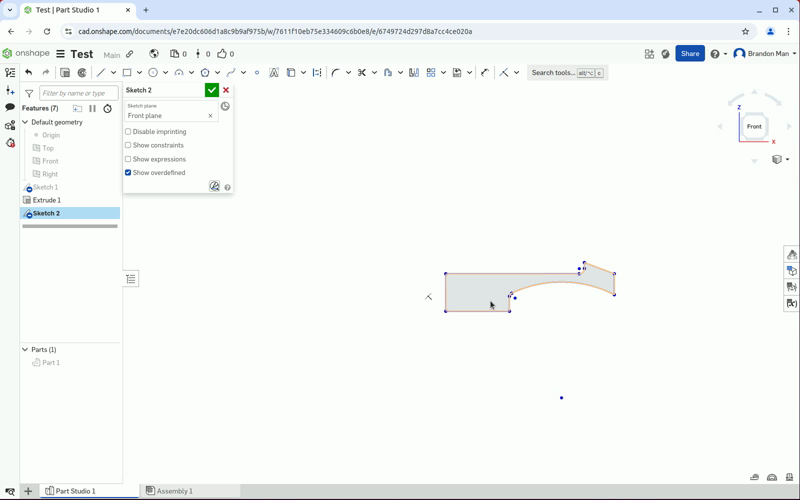
scroll(6)
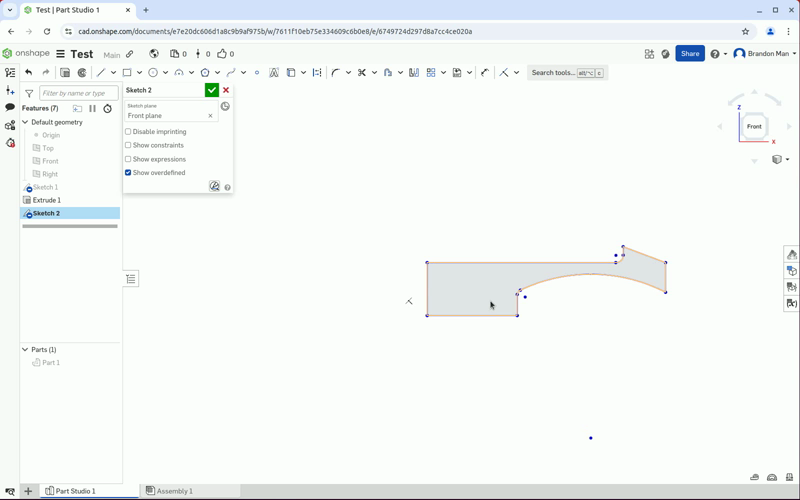
scroll(6)
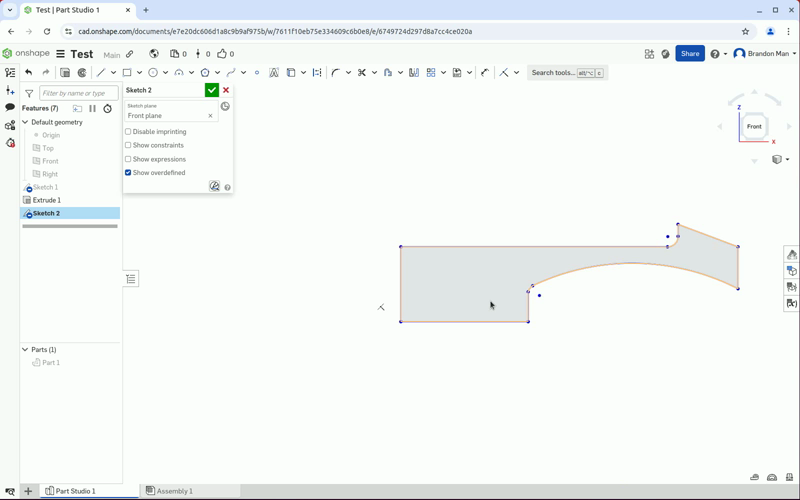
scroll(6)
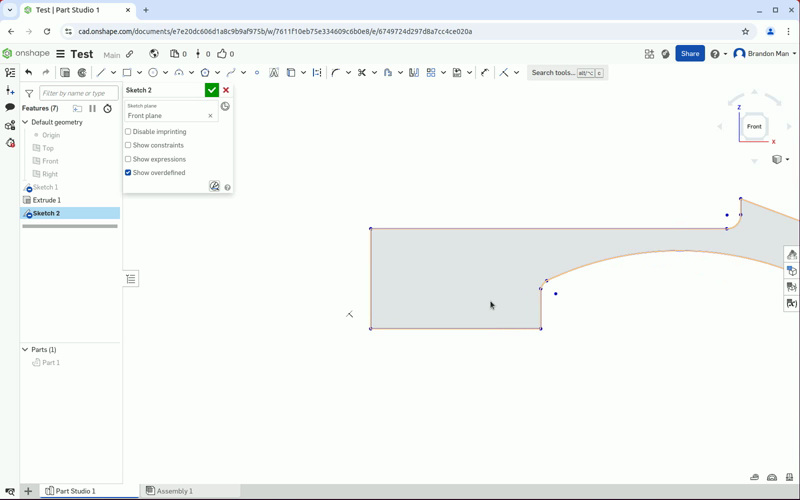
scroll(6)
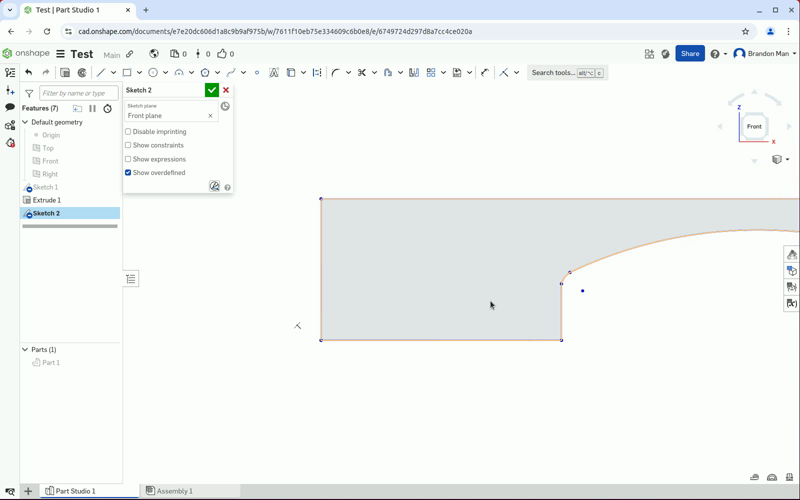
scroll(6)
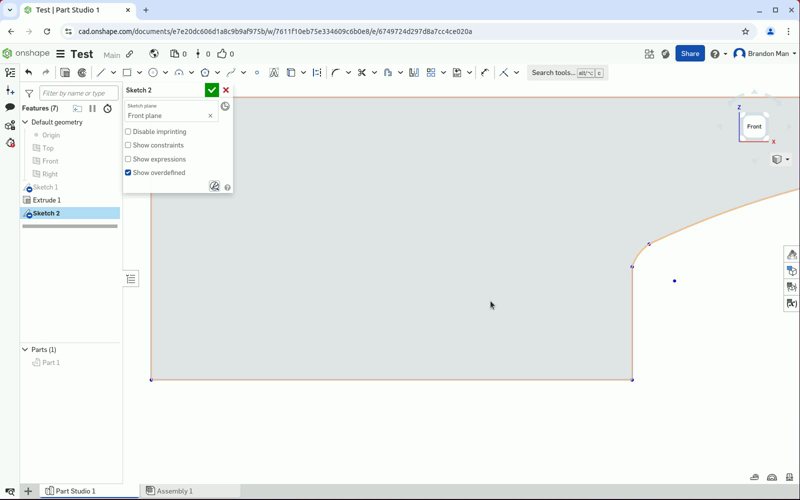
click(490, 300)
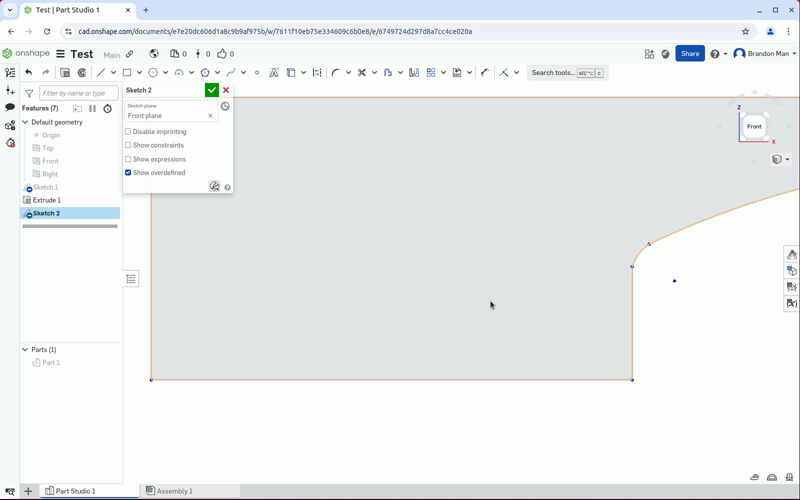
scroll(-6)
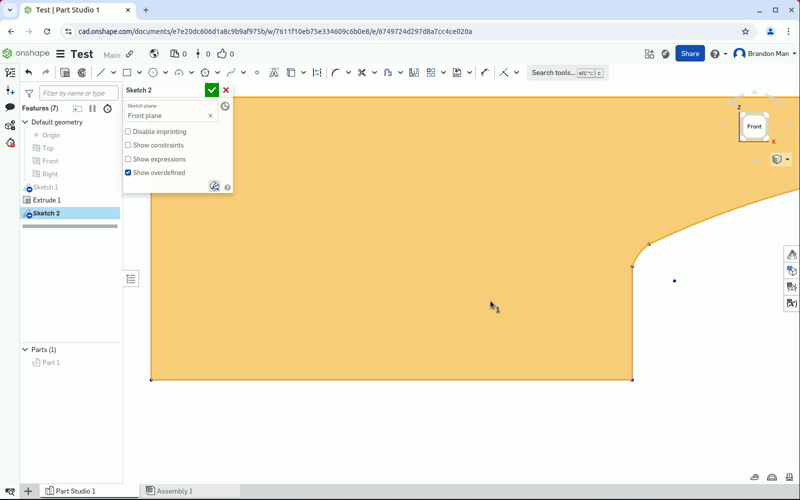
scroll(-6)
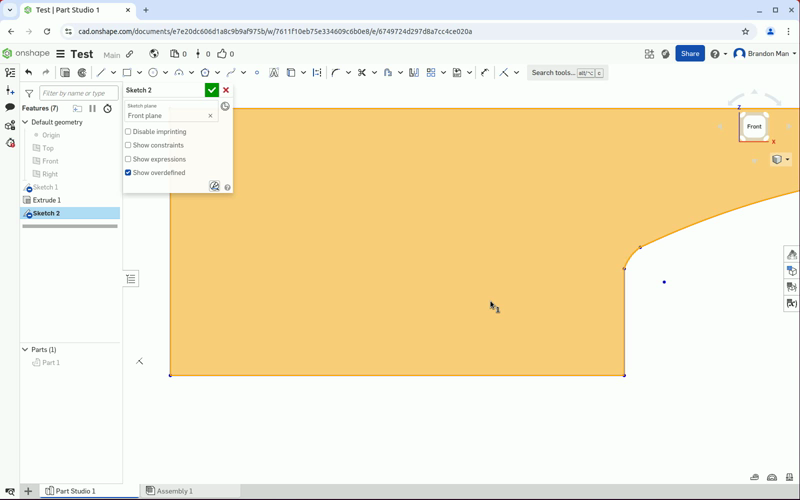
scroll(-6)
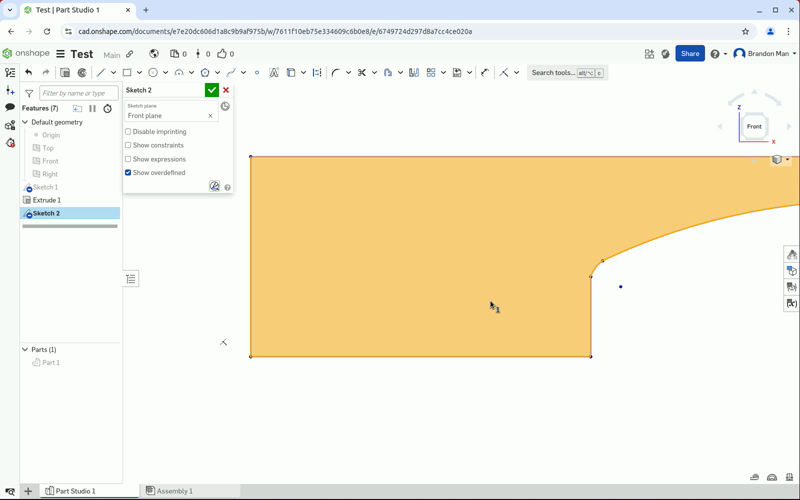
scroll(-6)
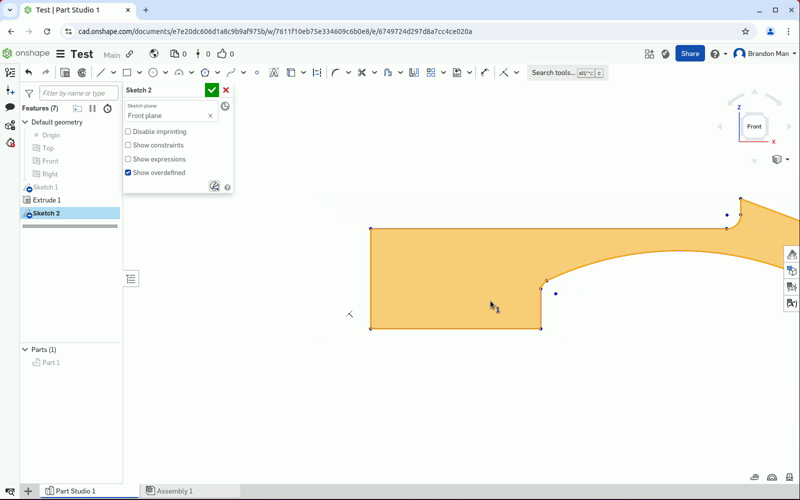
scroll(-6)
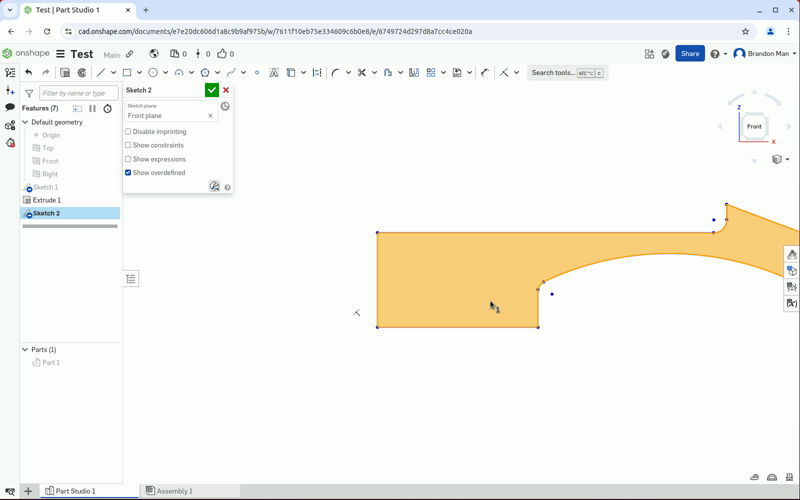
scroll(-6)
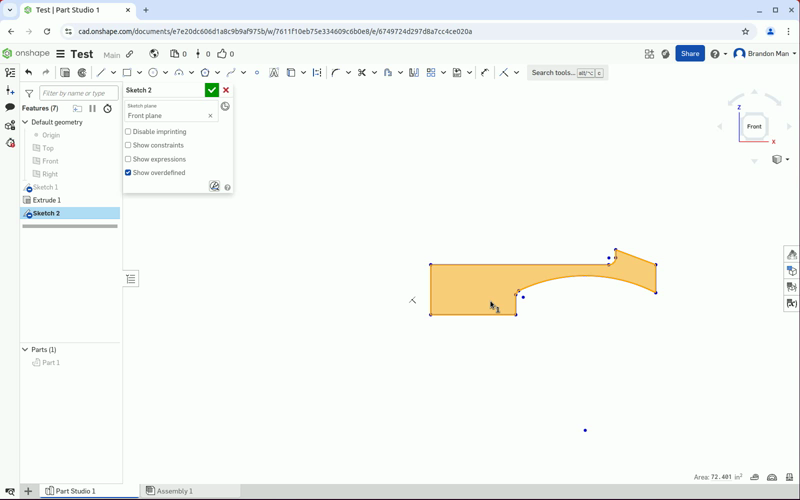
scroll(-6)
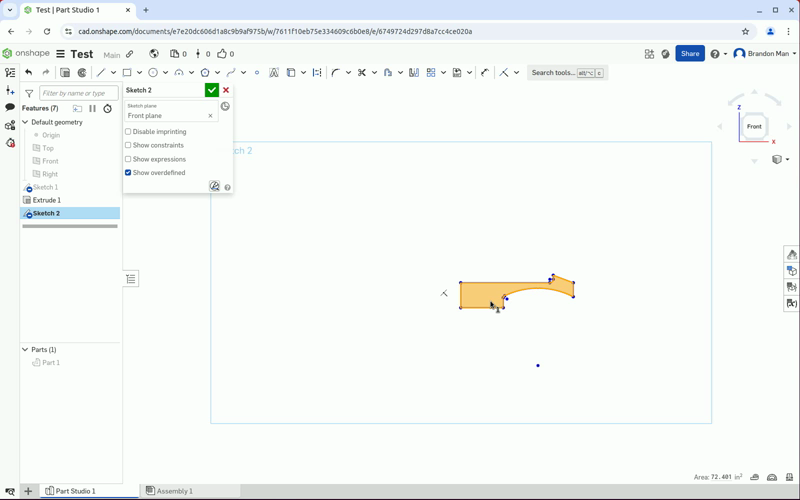
mouse_move(73, 352)
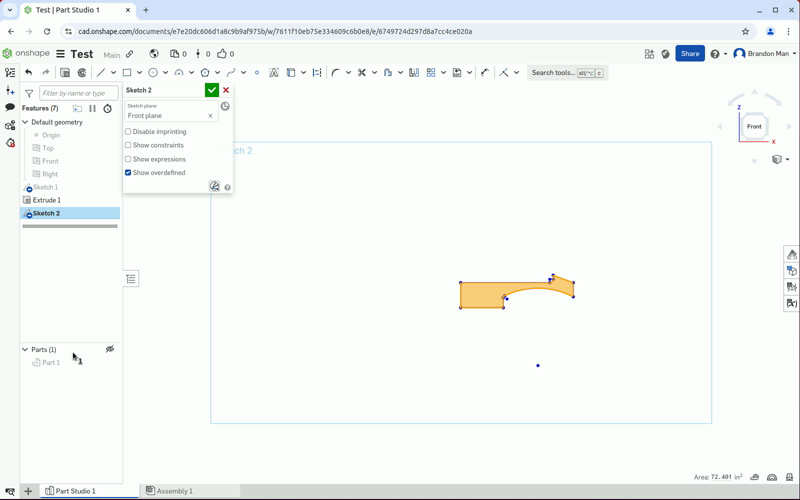
key(shift+y)
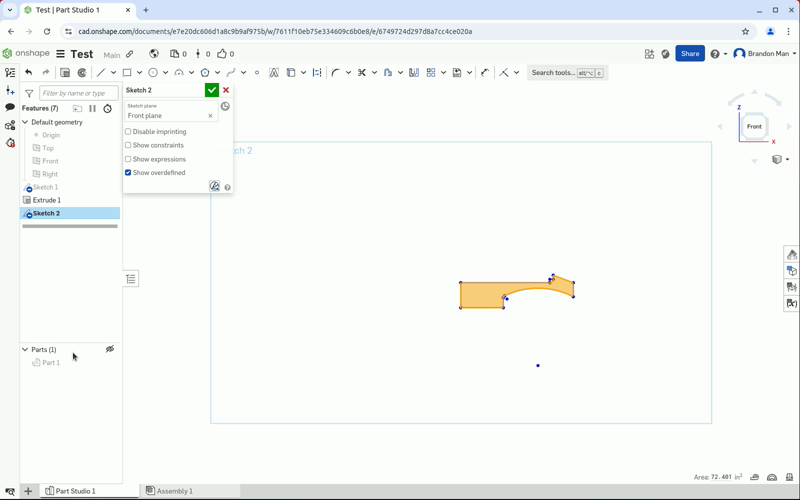
key(shift+e)
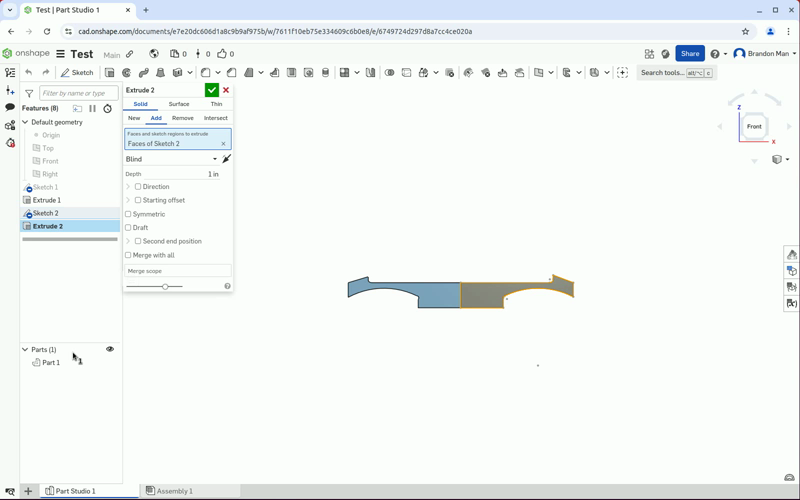
mouse_move(143, 106)
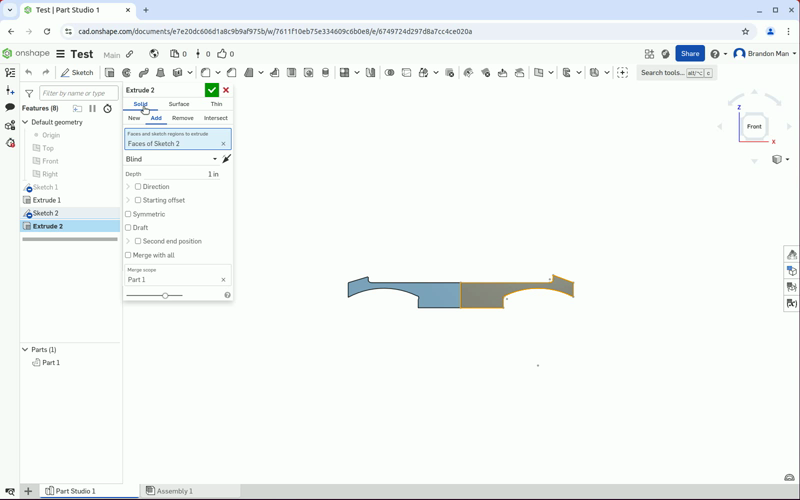
click(143, 106)
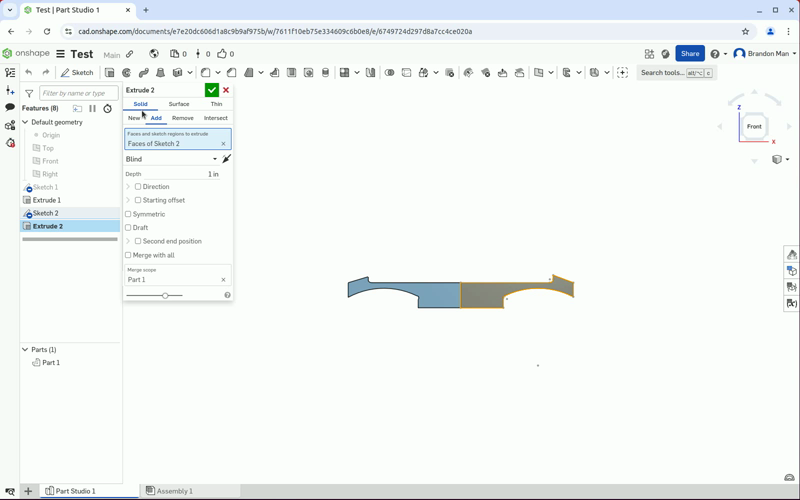
mouse_move(137, 120)
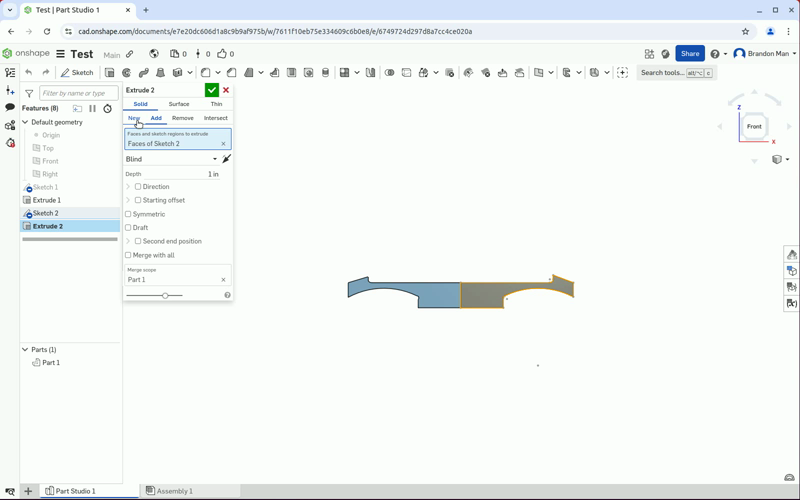
click(137, 120)
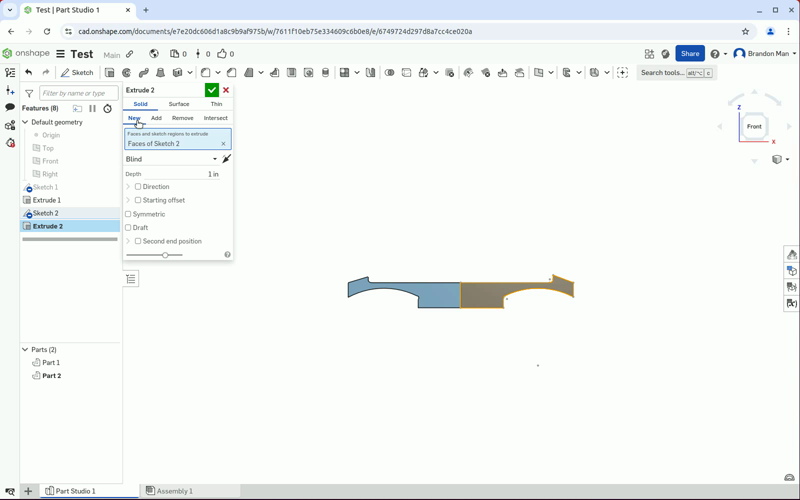
key(tab, 4)
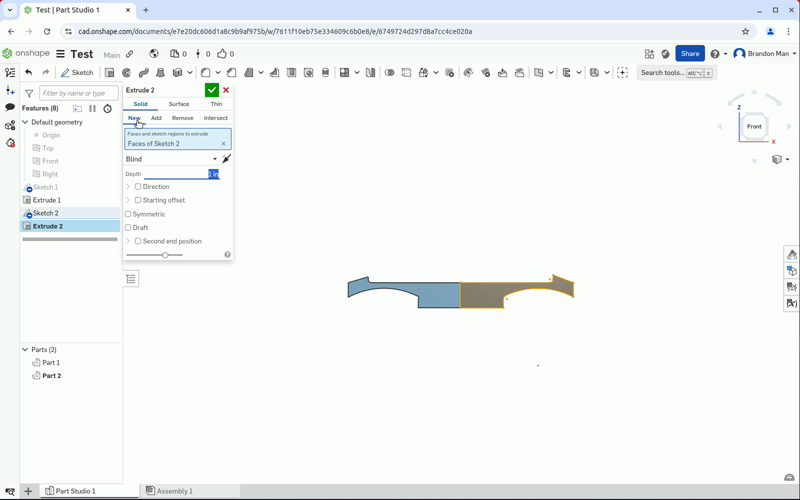
text(6.018)
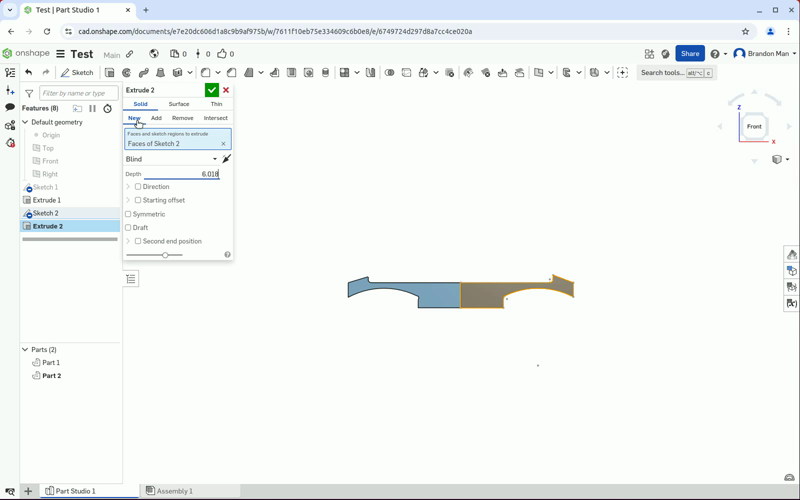
key(enter)
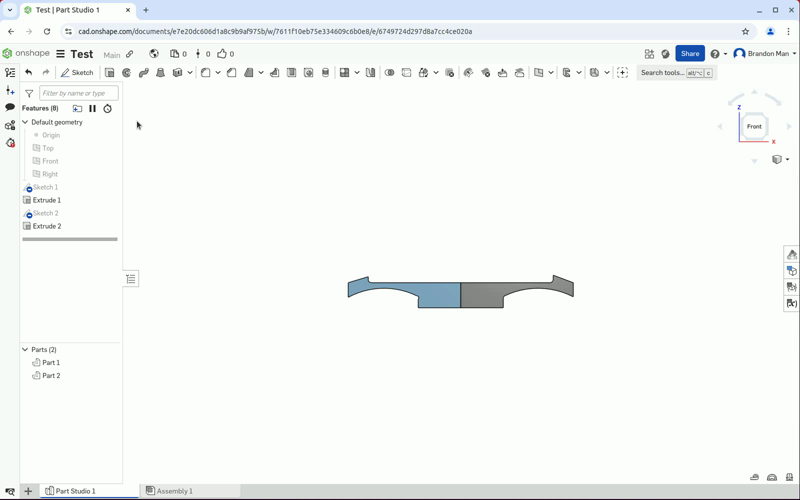
key(shift+h)
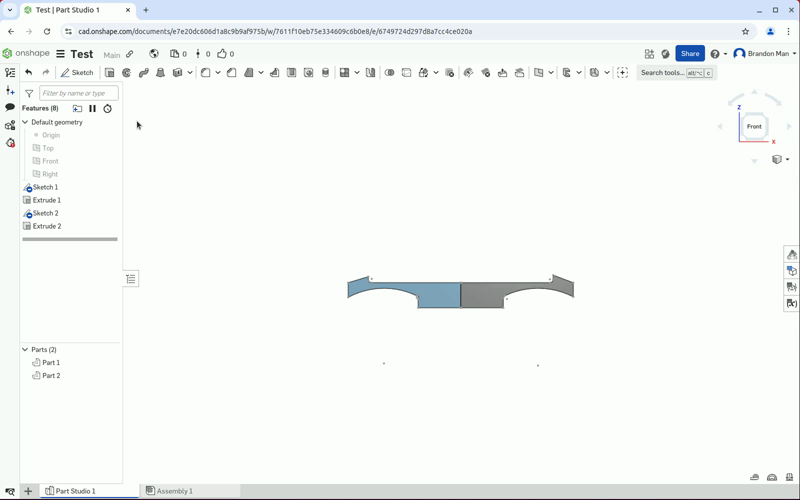
key(shift+h)
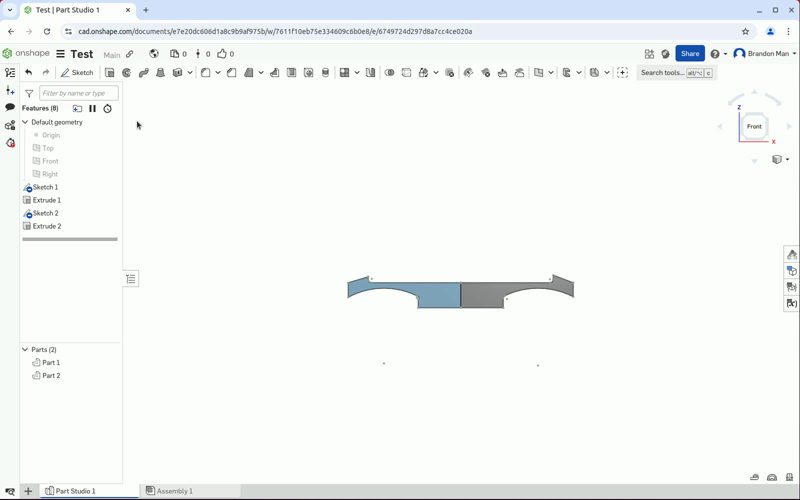
key(shift+7)
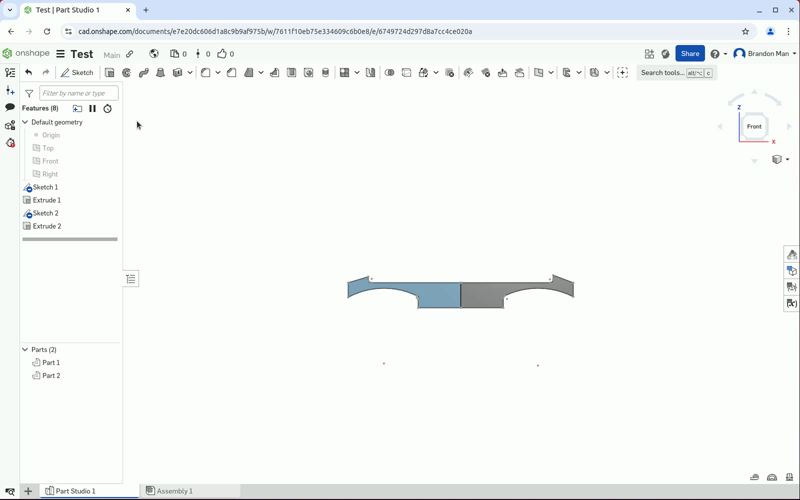
key(left, 2)
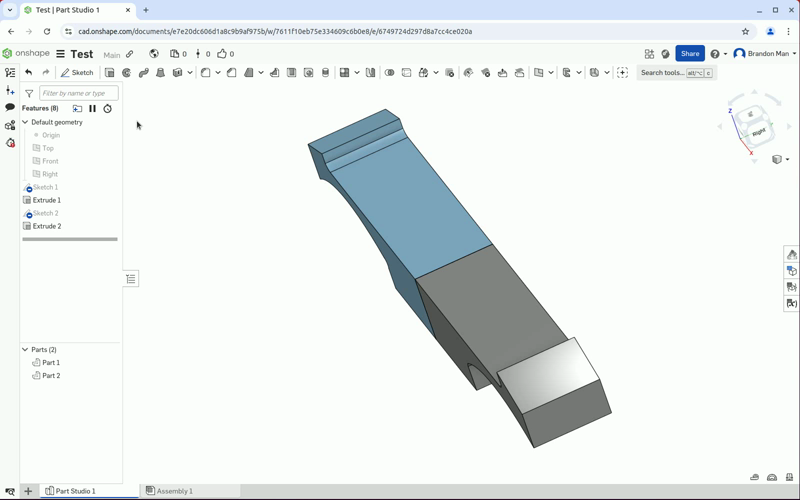
key(down, 2)
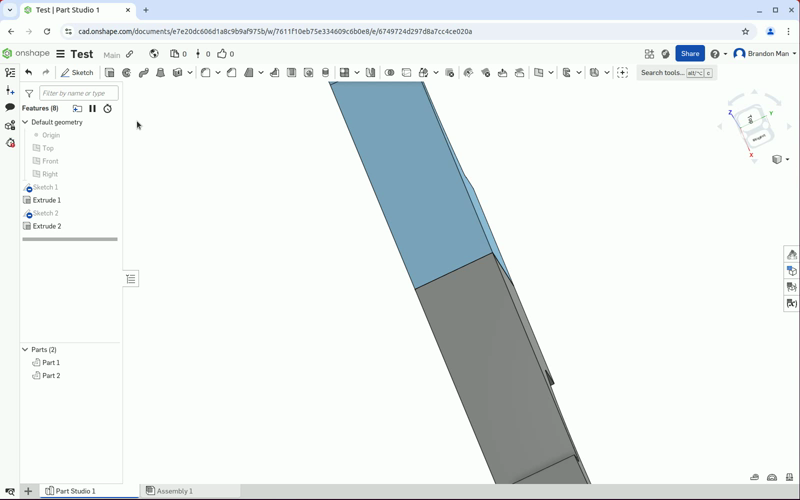
key(up, 2)
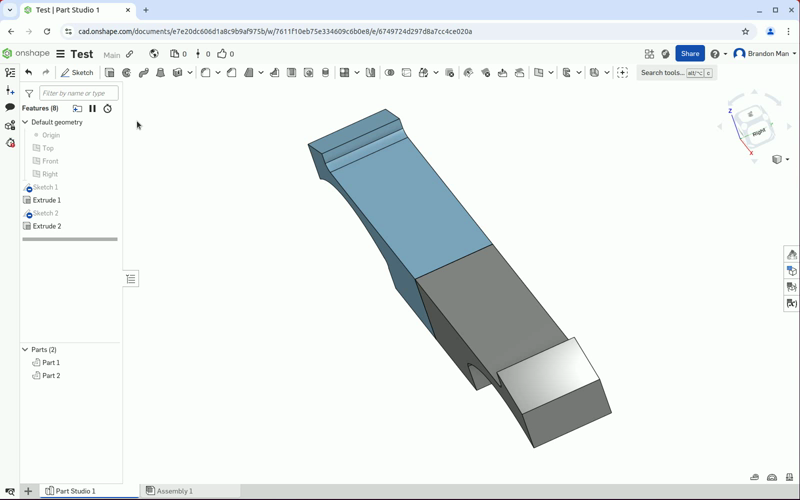
key(right, 2)
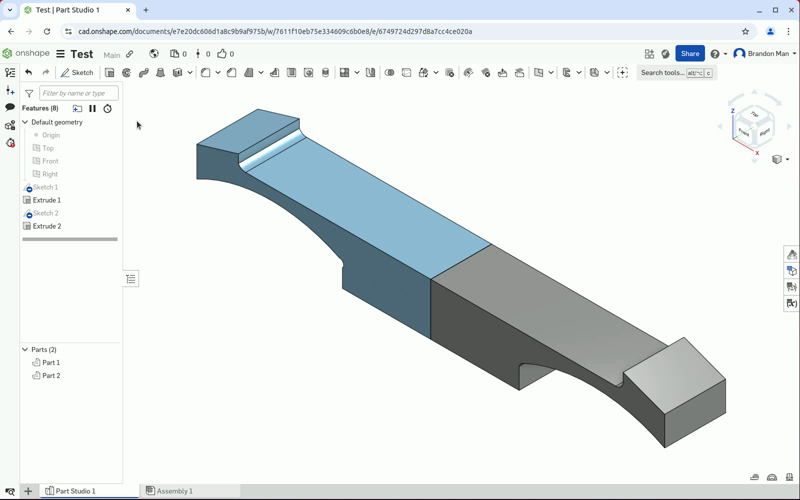
mouse_move(73, 189)
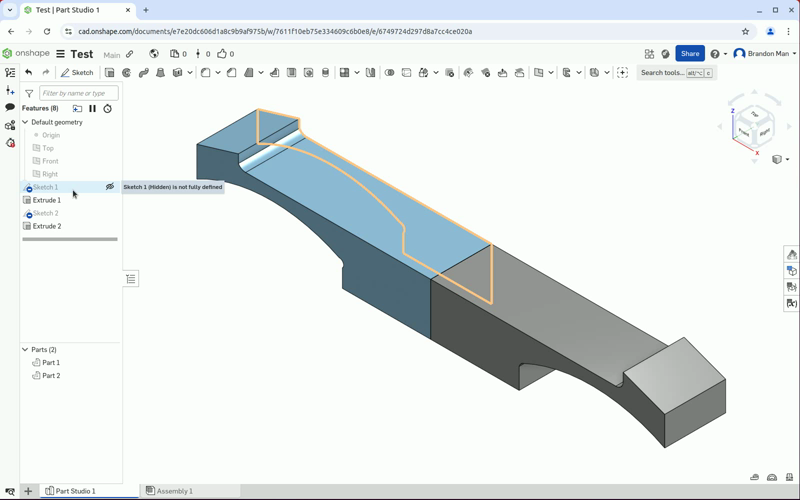
click(73, 189)